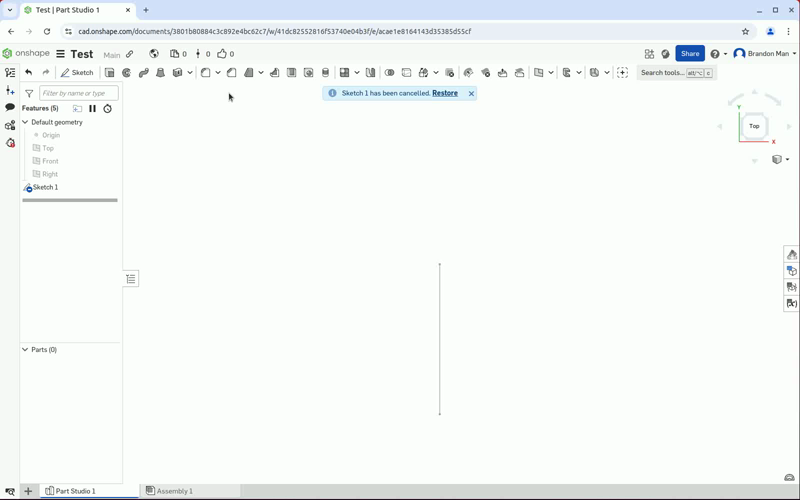
key(shift+h)
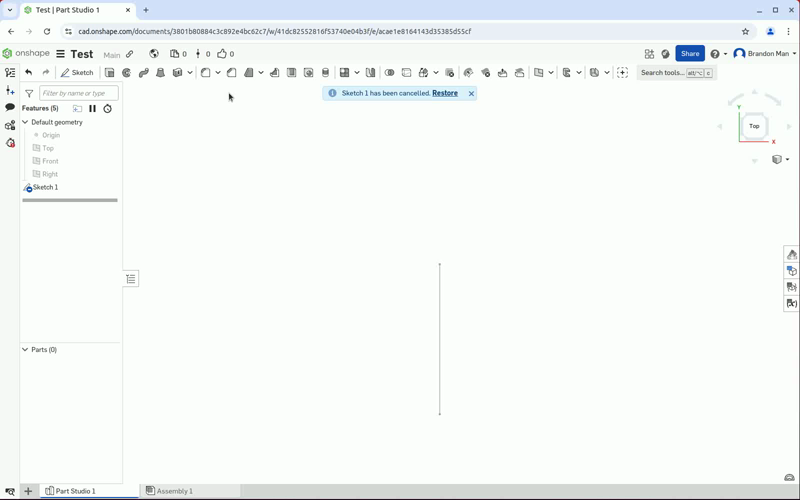
key(shift+s)
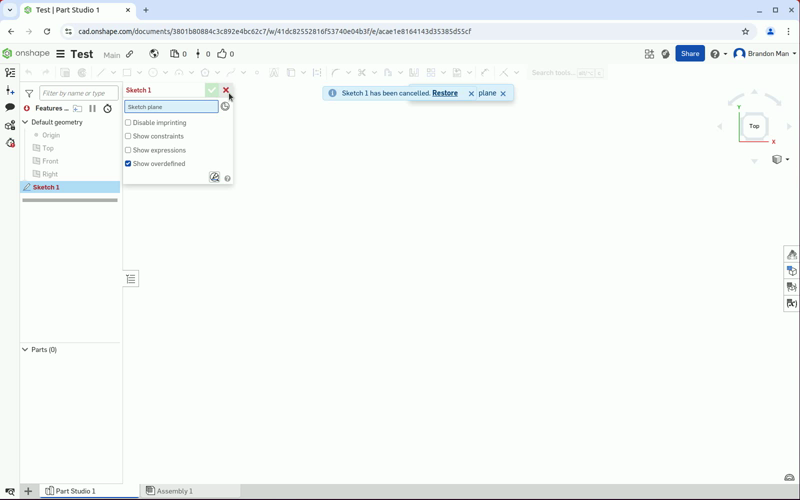
mouse_move(73, 150)
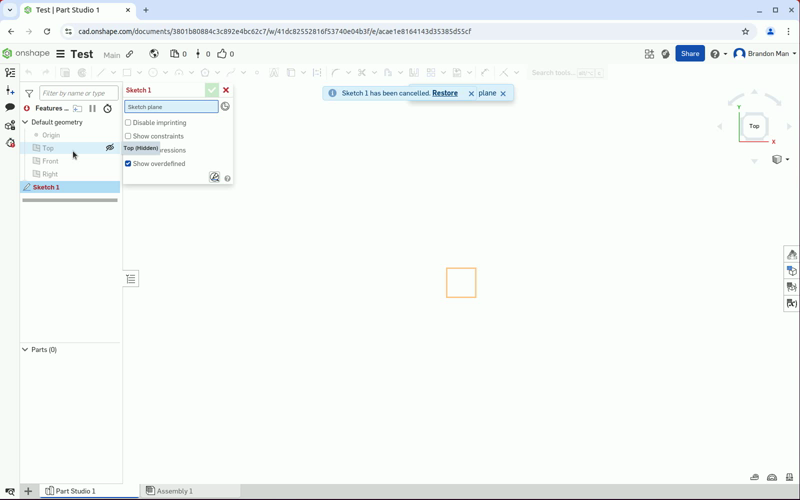
click(73, 150)
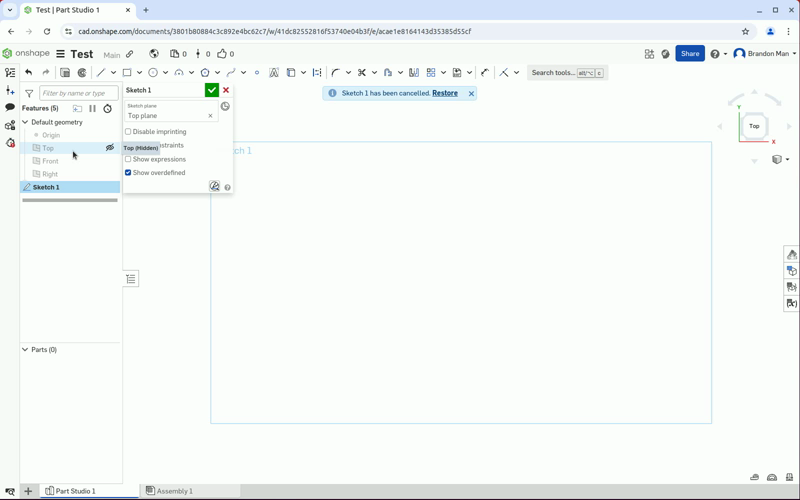
mouse_move(73, 352)
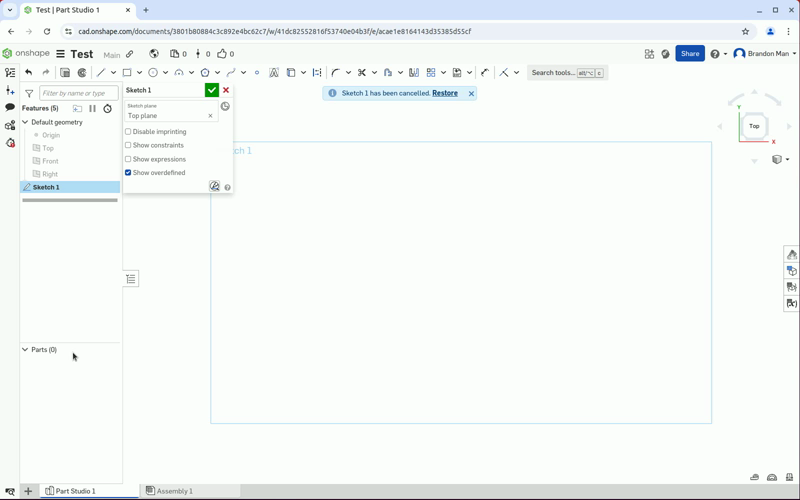
key(y)
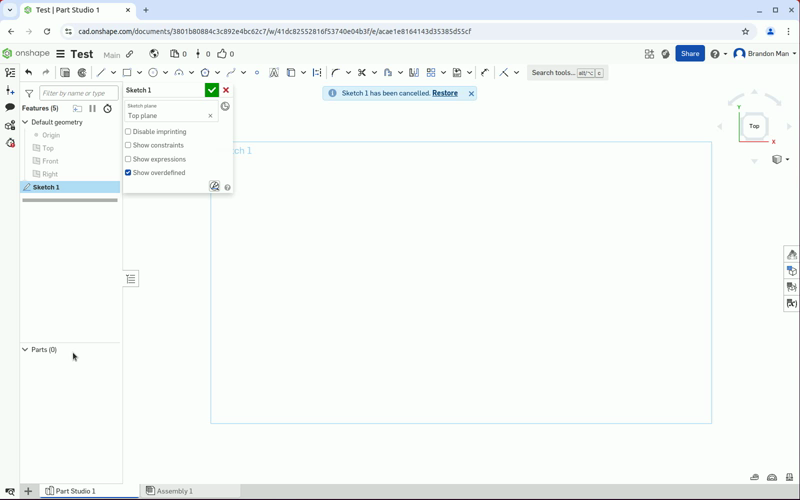
key(l)
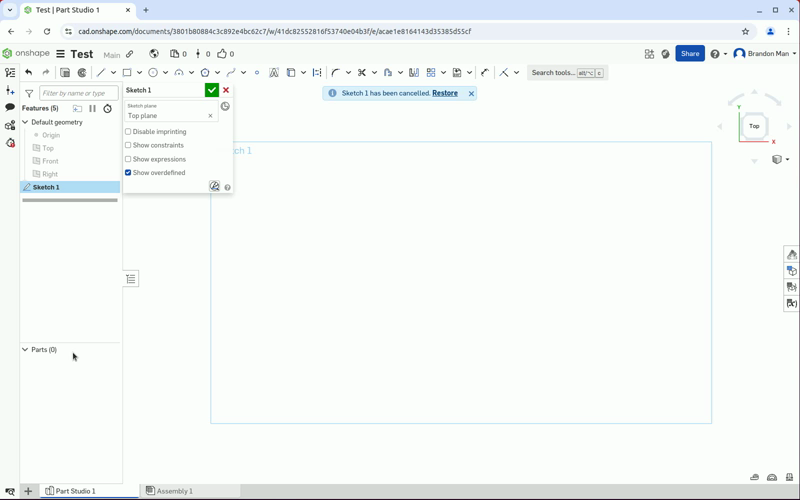
key_down(shift)
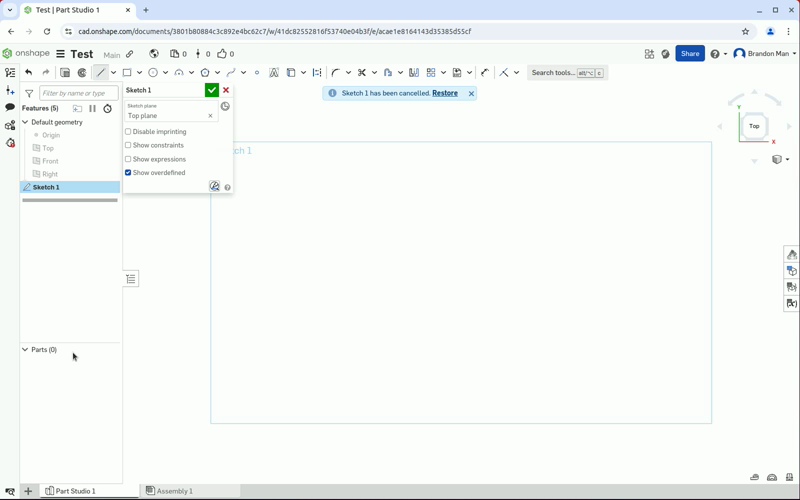
mouse_move(351, 335)
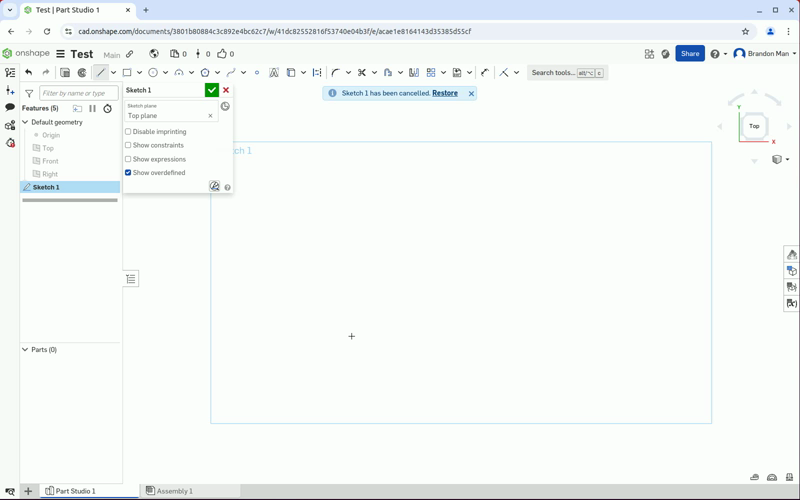
click(351, 335)
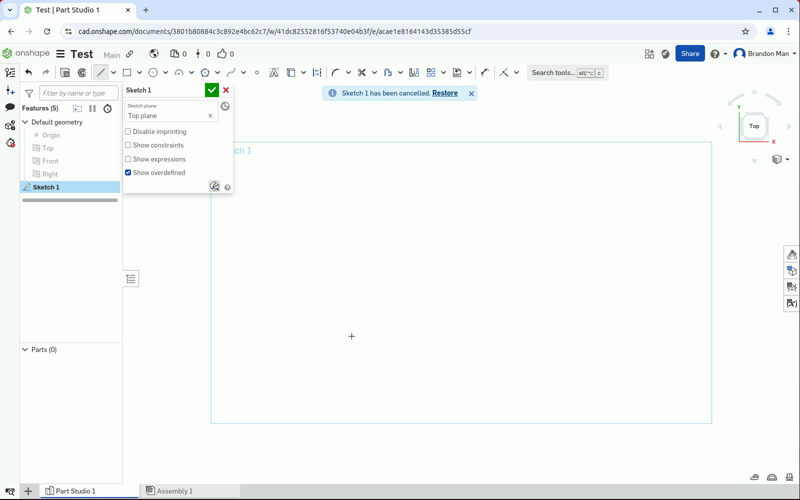
key_up(shift)
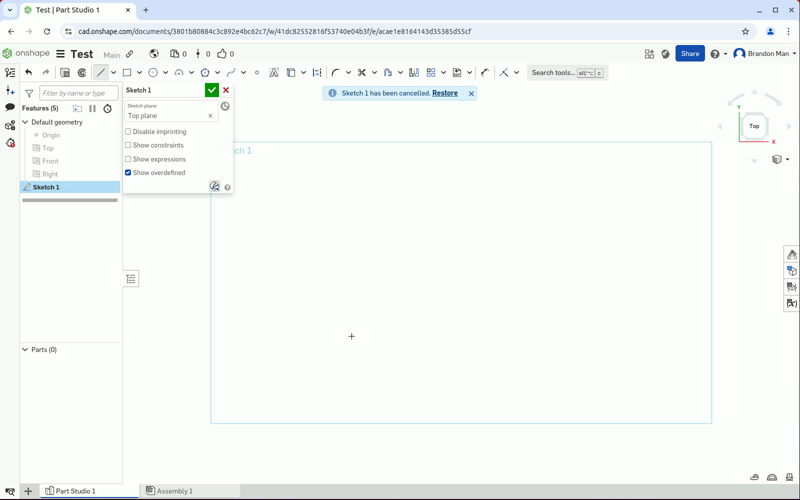
key_down(shift)
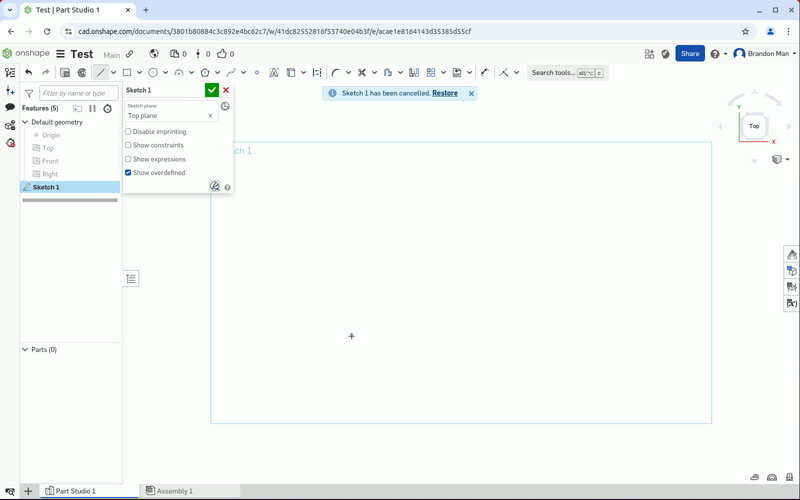
mouse_move(569, 335)
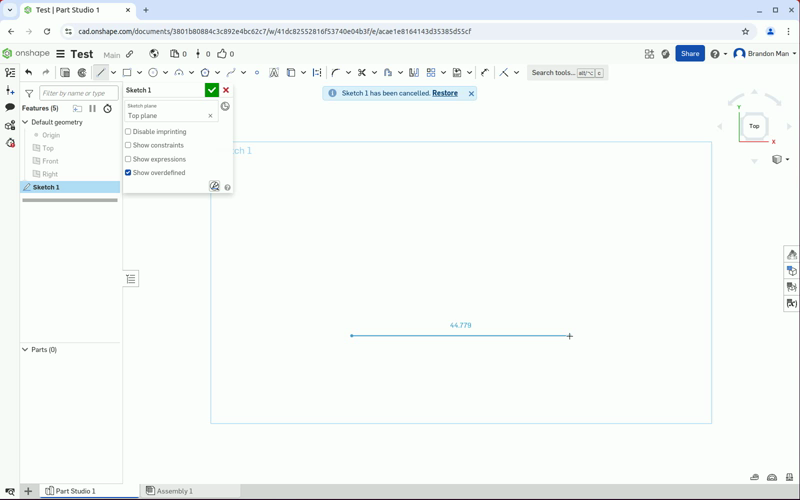
click(569, 335)
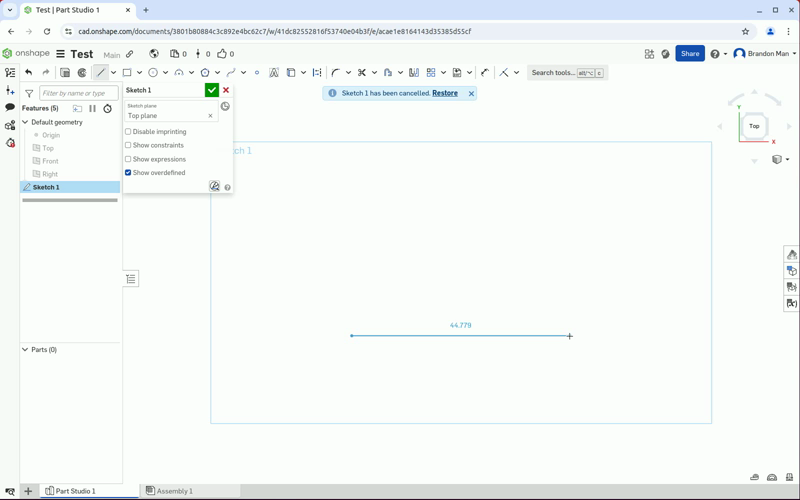
key_up(shift)
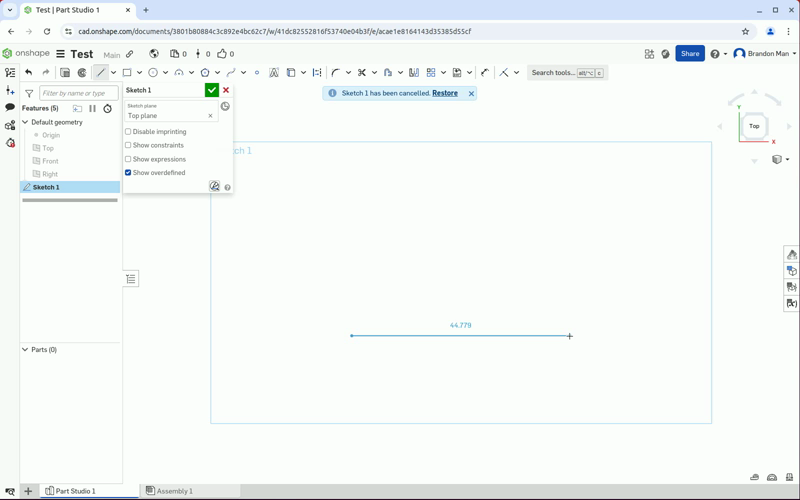
key_down(shift)
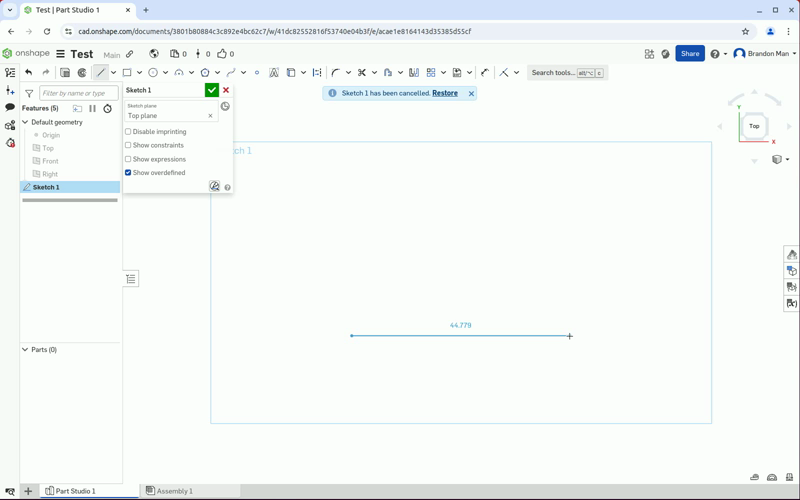
mouse_move(569, 230)
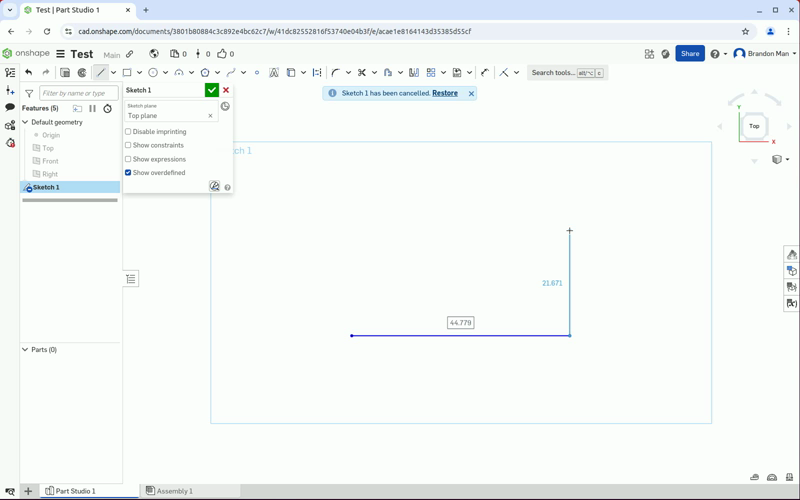
click(569, 230)
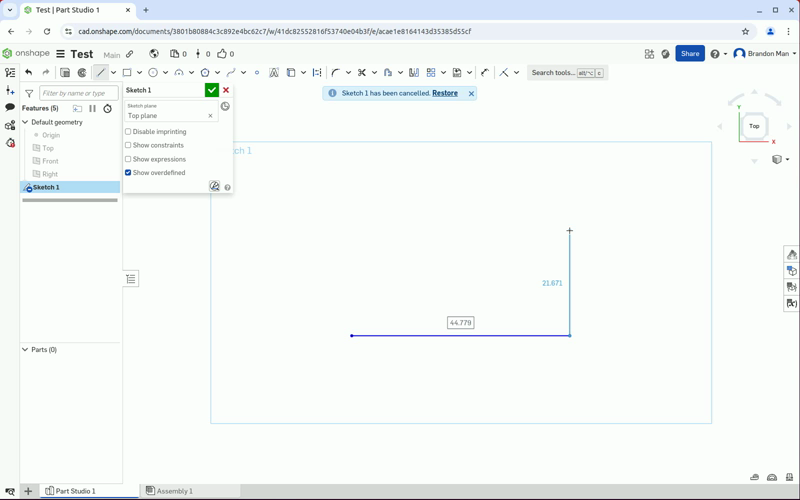
key_up(shift)
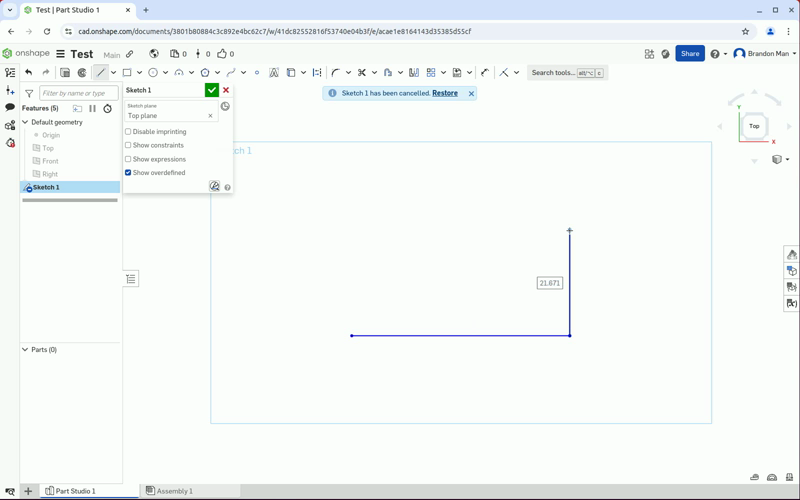
key_down(shift)
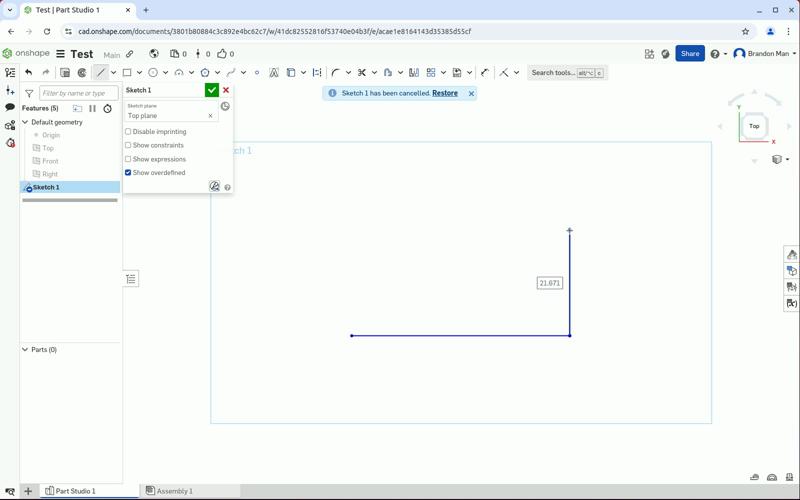
mouse_move(351, 230)
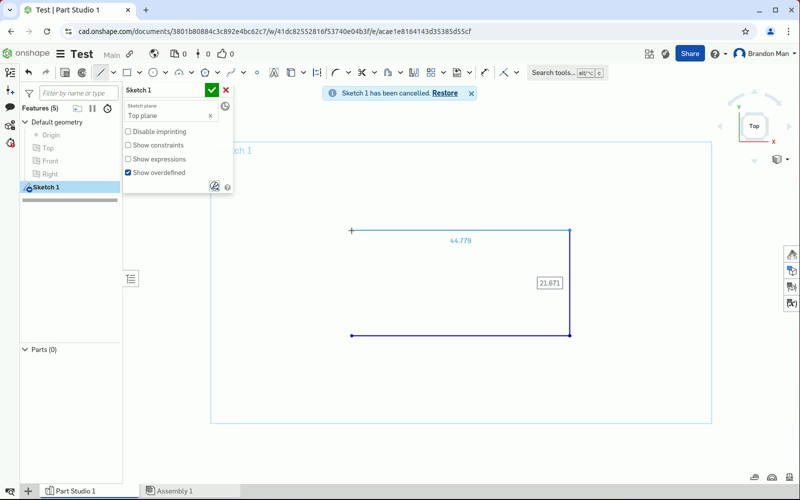
click(351, 230)
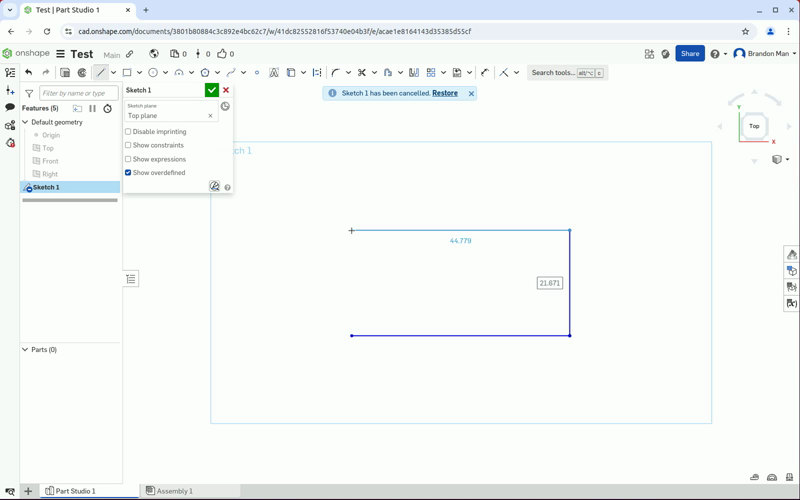
key_up(shift)
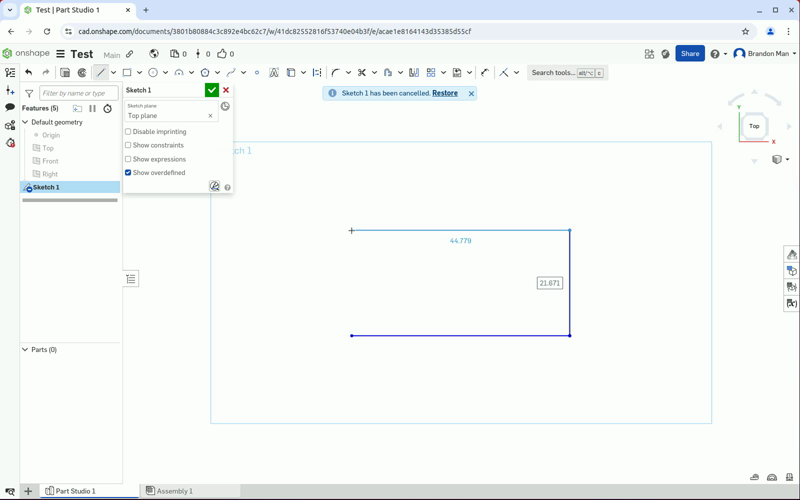
key_down(shift)
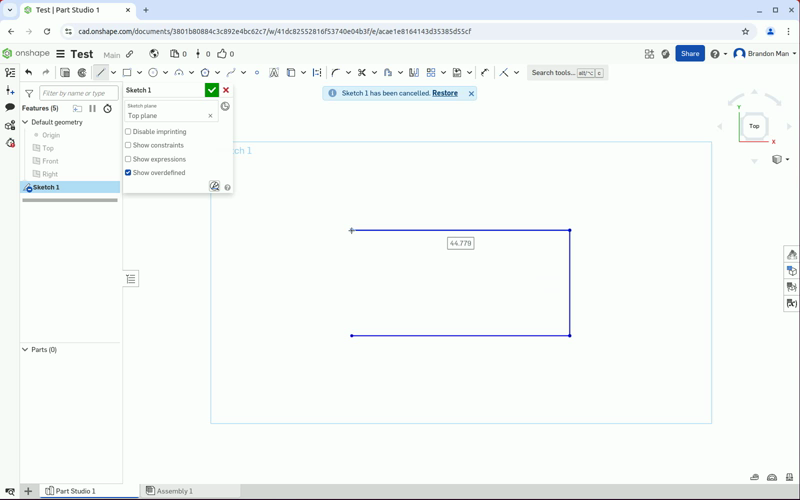
mouse_move(351, 335)
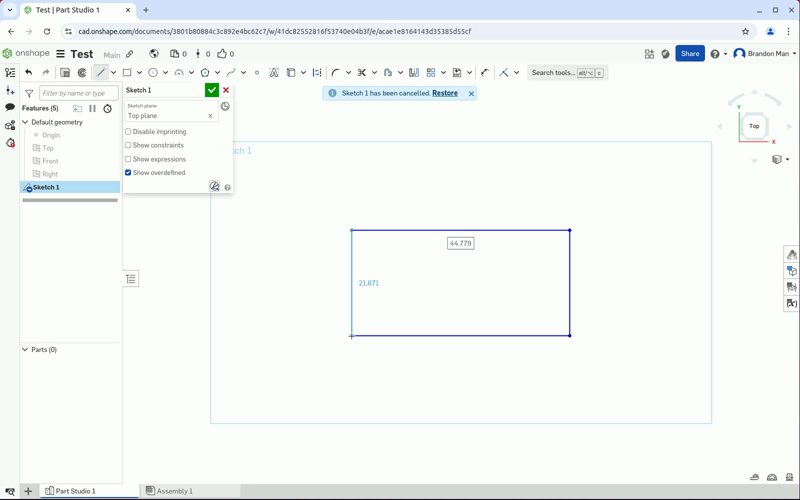
key_up(shift)
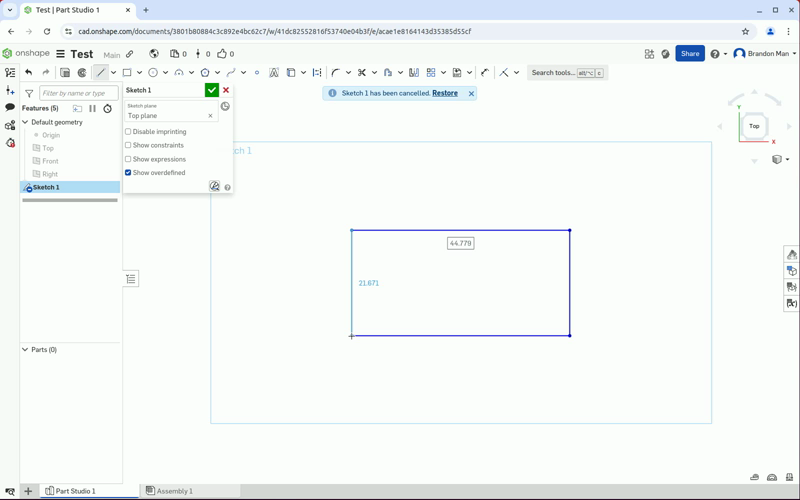
click(351, 335)
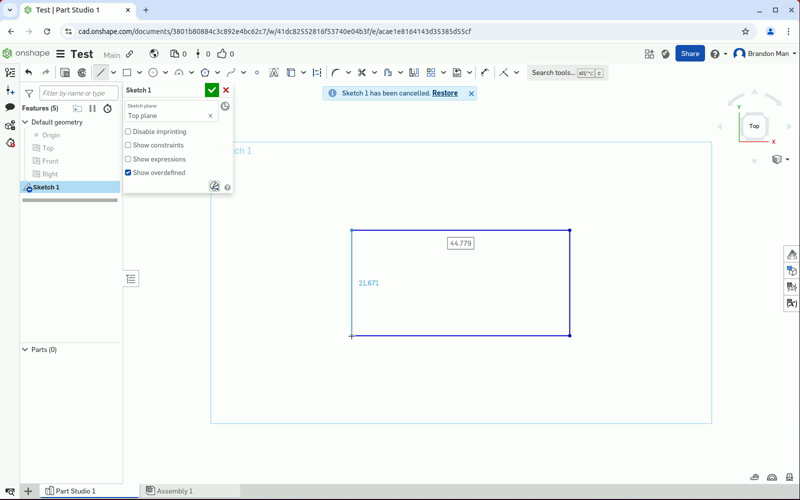
key(esc)
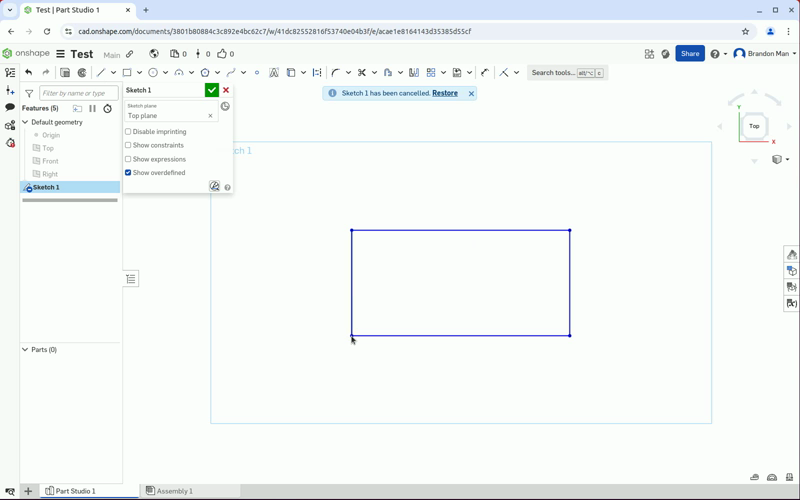
mouse_move(445, 279)
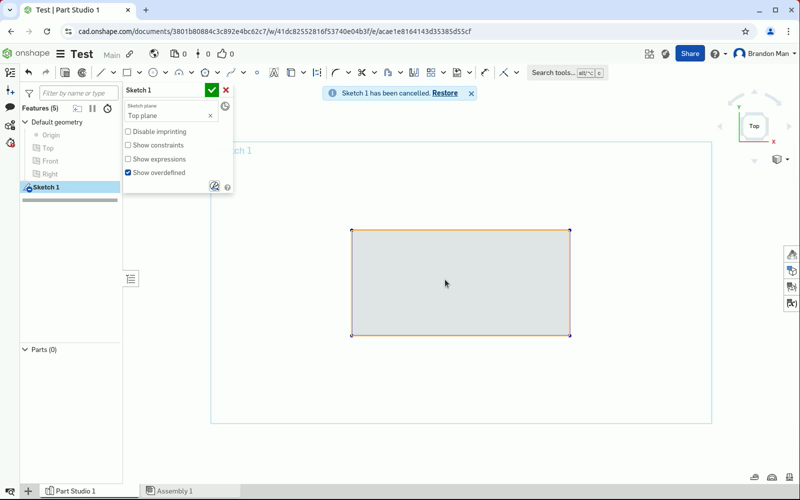
click(445, 279)
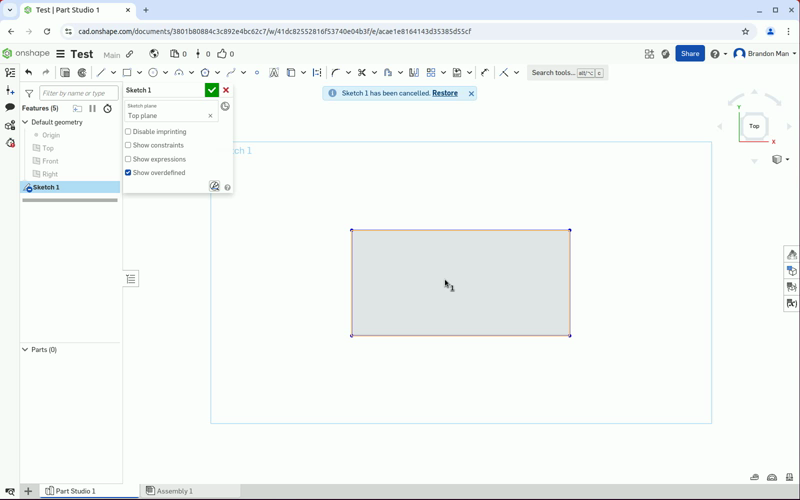
mouse_move(73, 352)
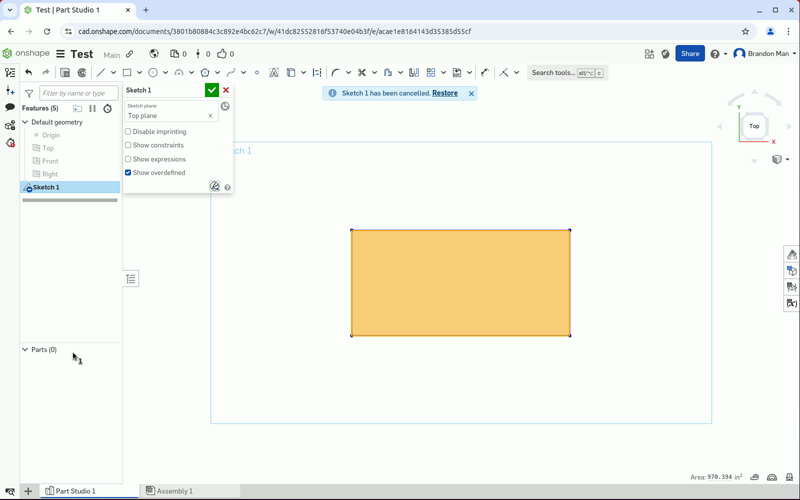
key(shift+y)
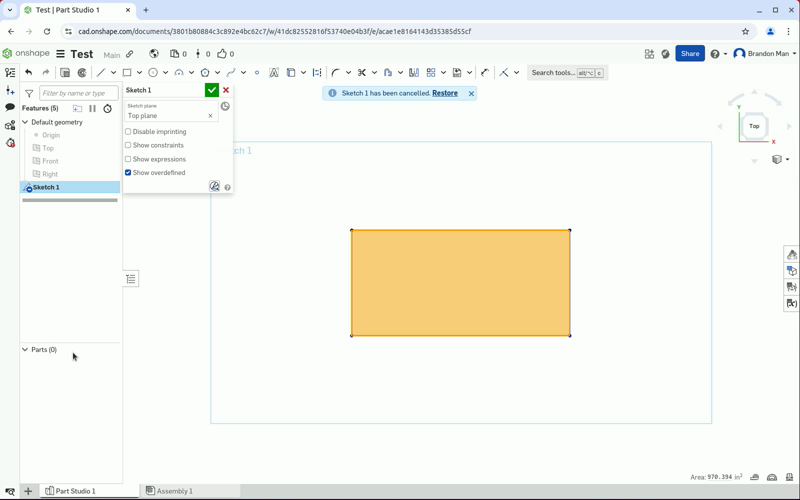
key(shift+e)
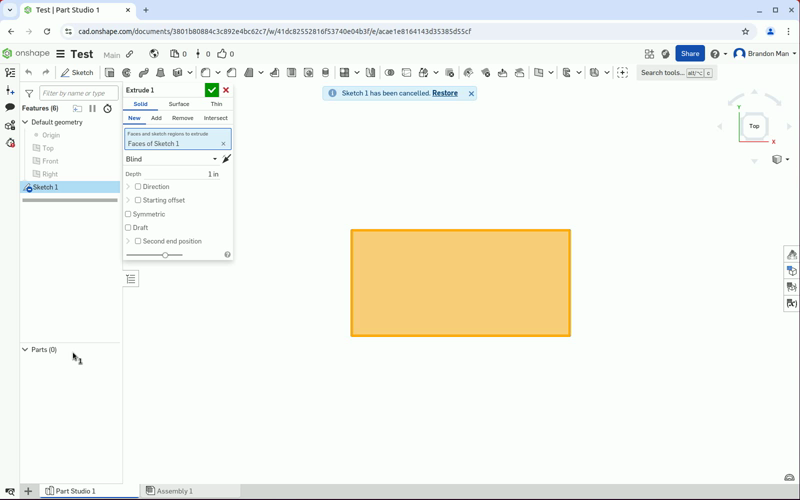
mouse_move(143, 106)
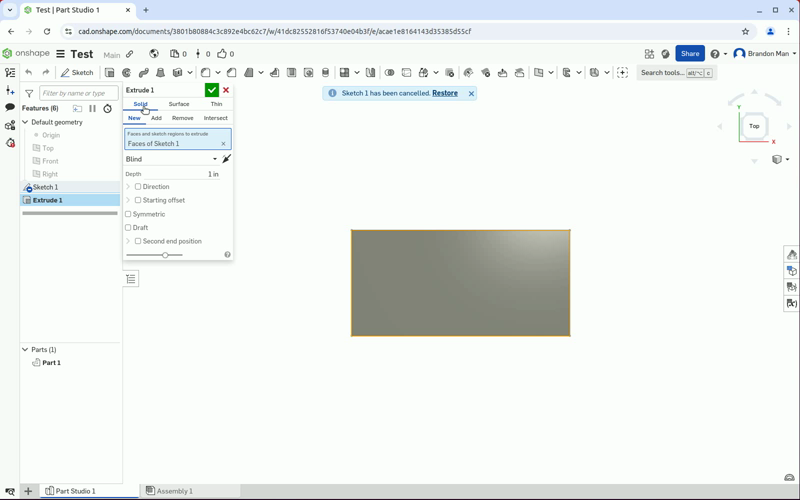
click(143, 106)
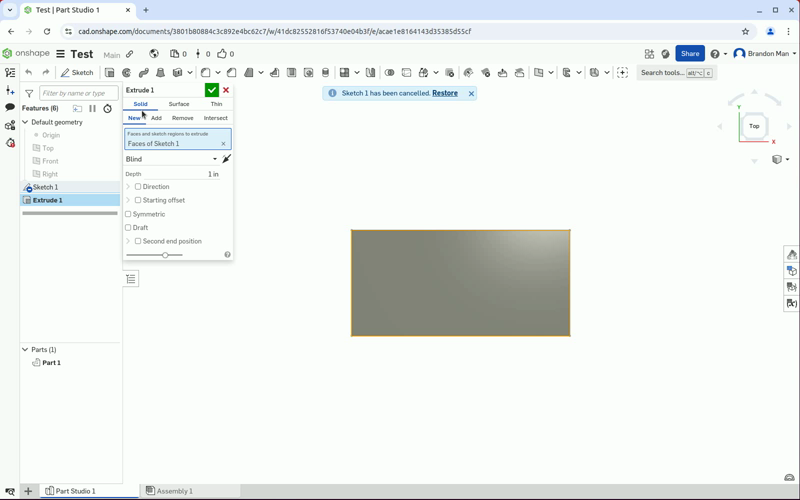
mouse_move(137, 120)
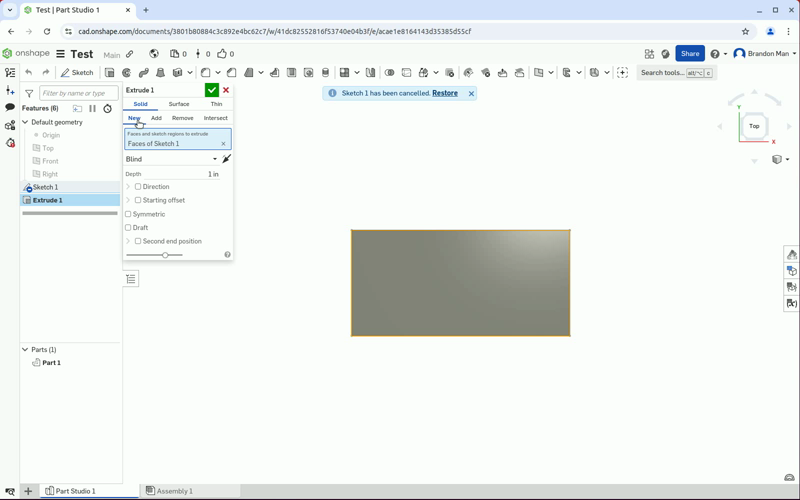
click(137, 120)
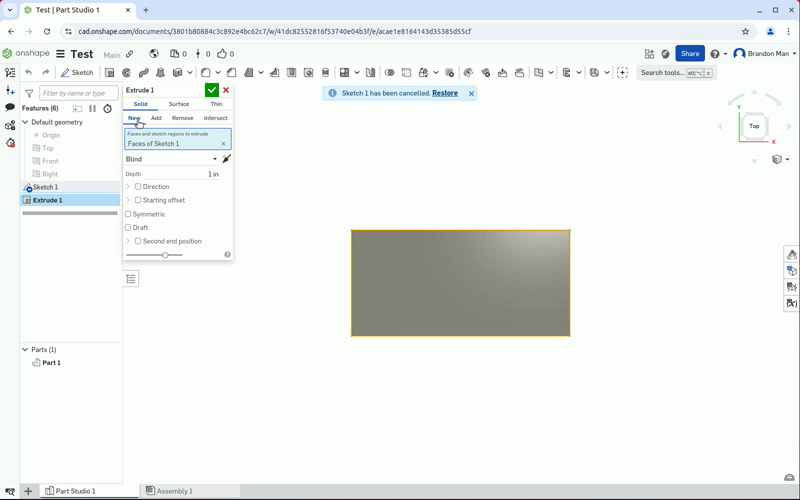
key(tab, 4)
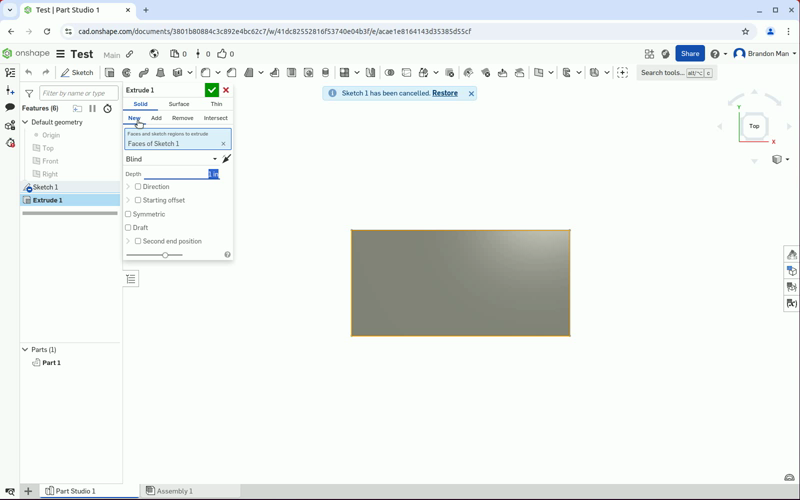
text(4.574)
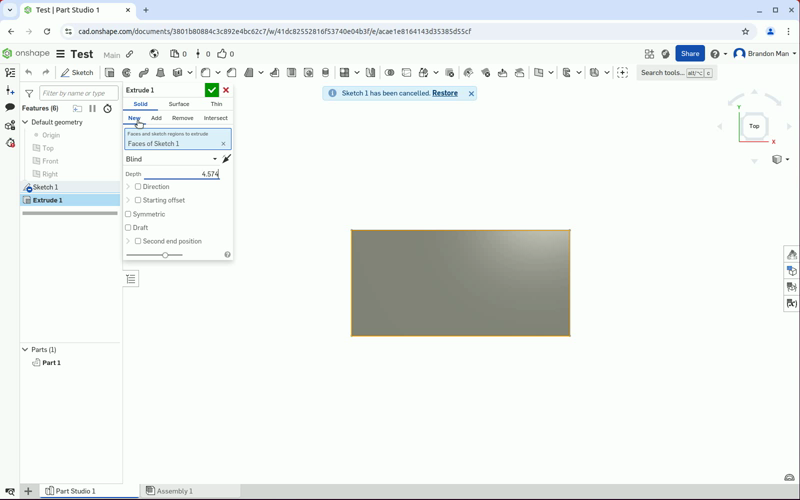
key(enter)
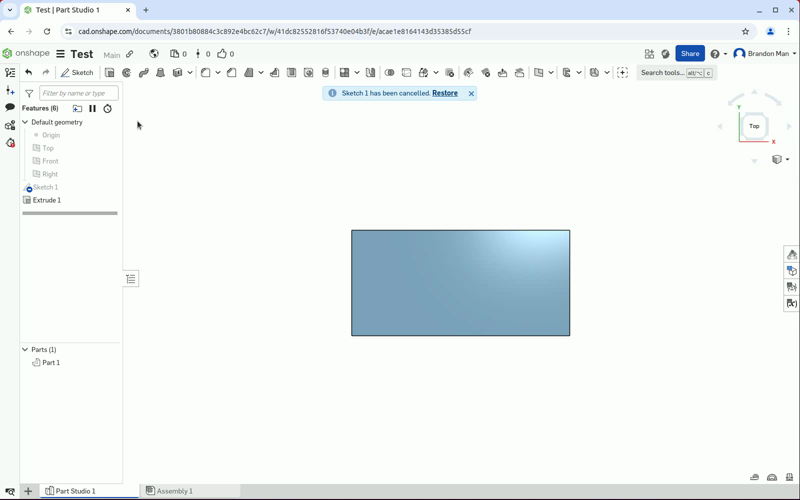
key(shift+h)
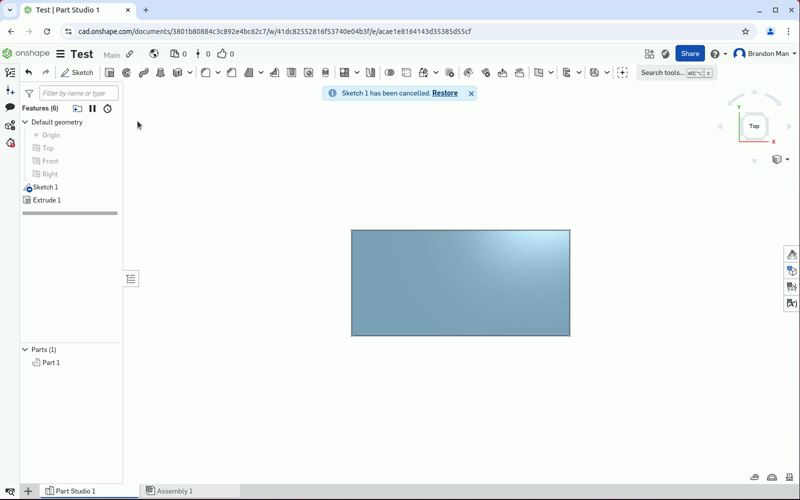
key(shift+h)
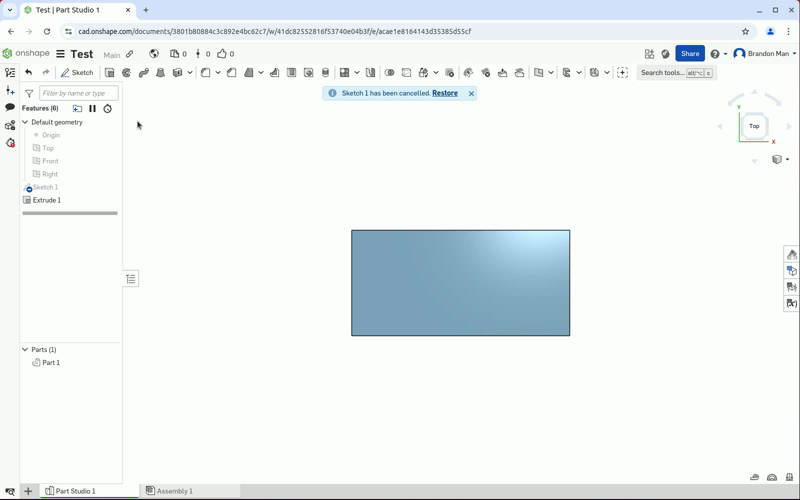
mouse_move(73, 189)
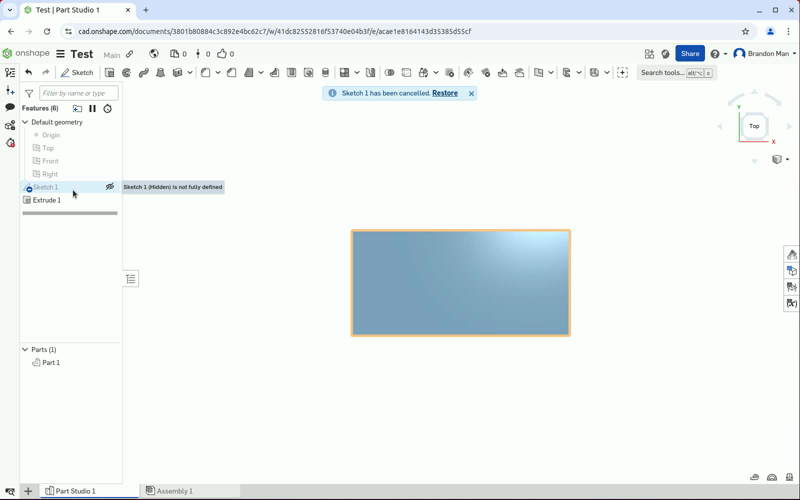
click(73, 189)
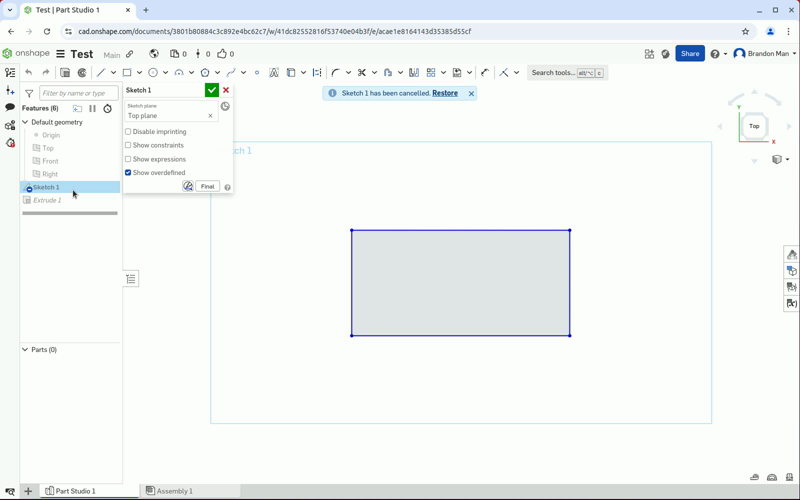
mouse_move(229, 92)
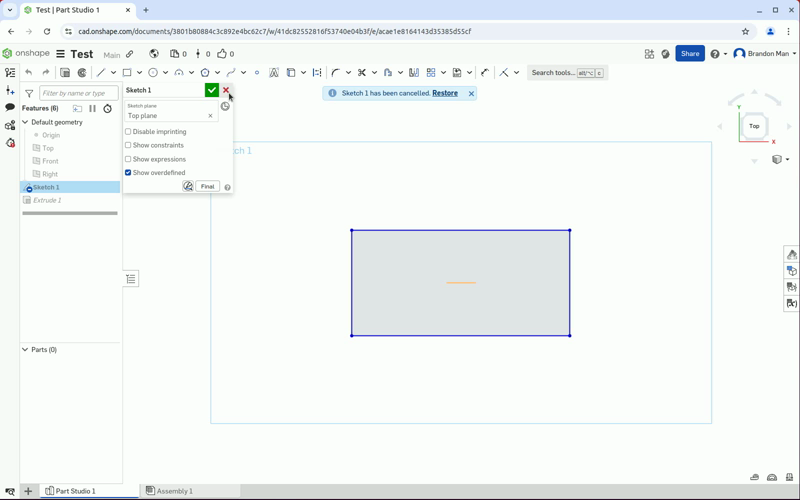
click(229, 92)
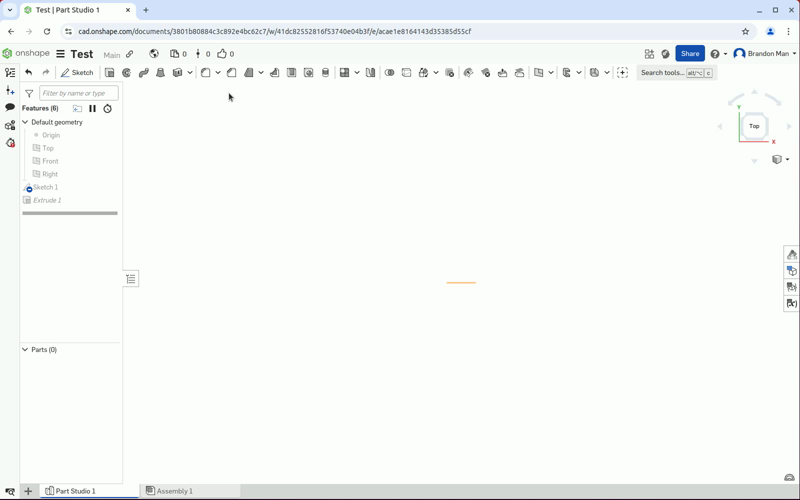
mouse_move(73, 352)
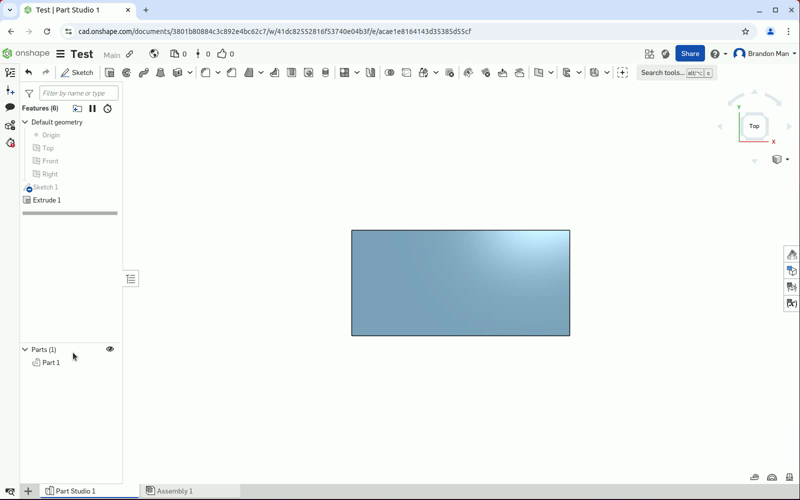
key(y)
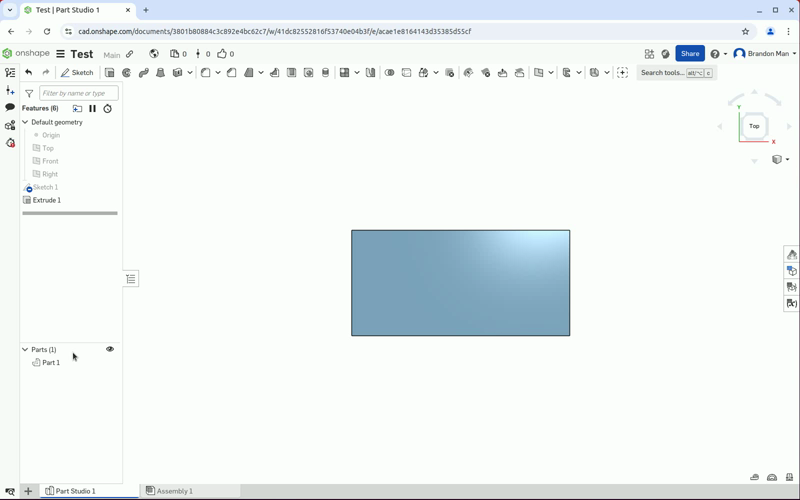
key(shift+p)
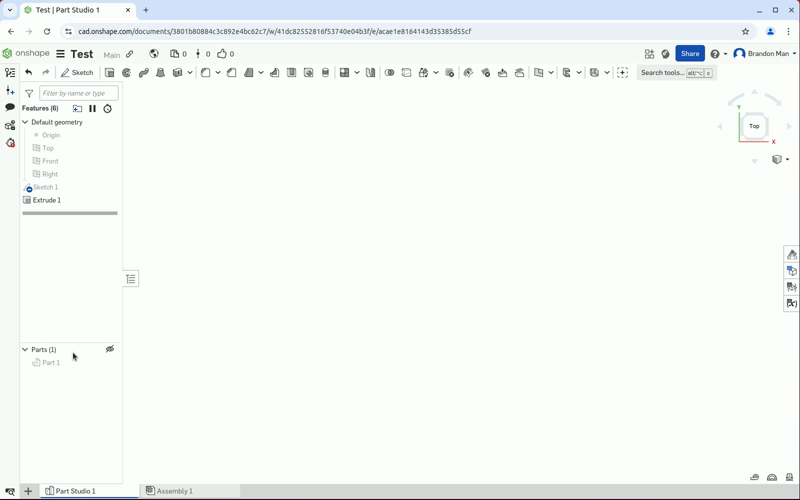
key(space)
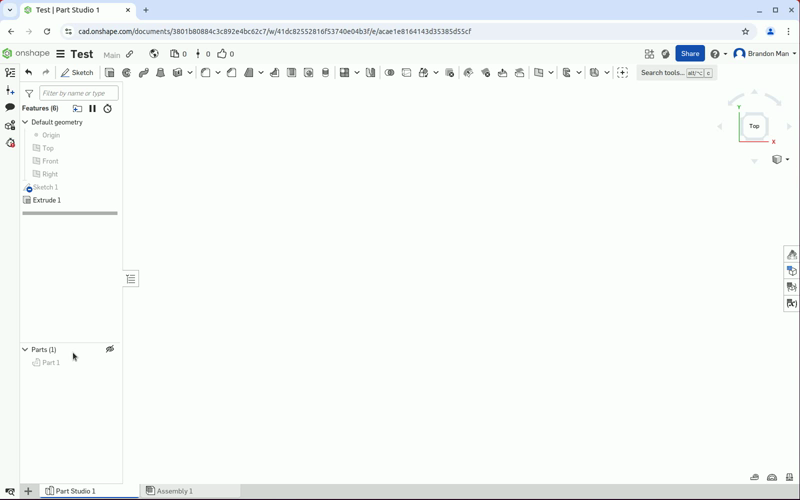
key_down(shift)
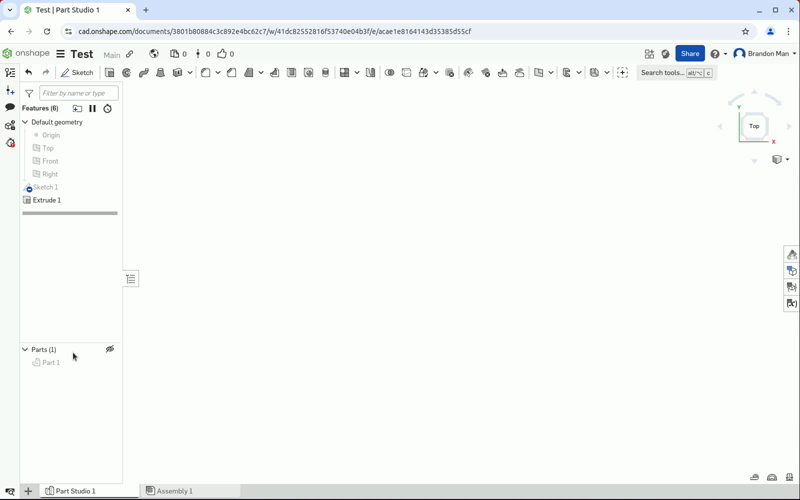
key(up)
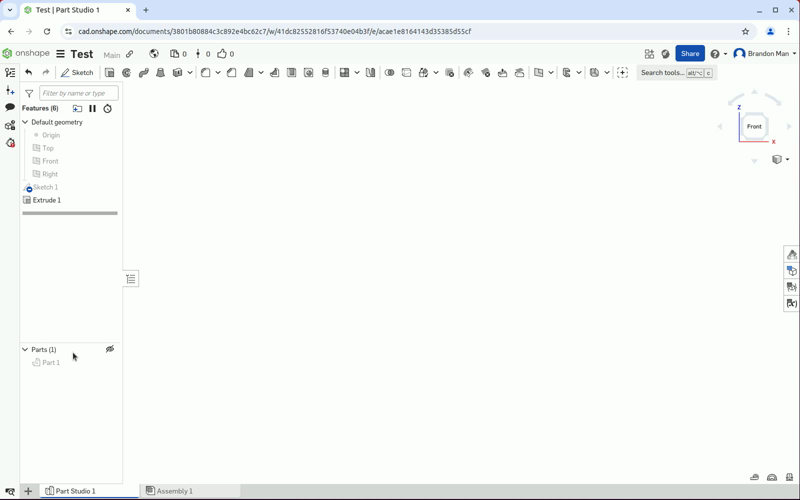
key_up(shift)
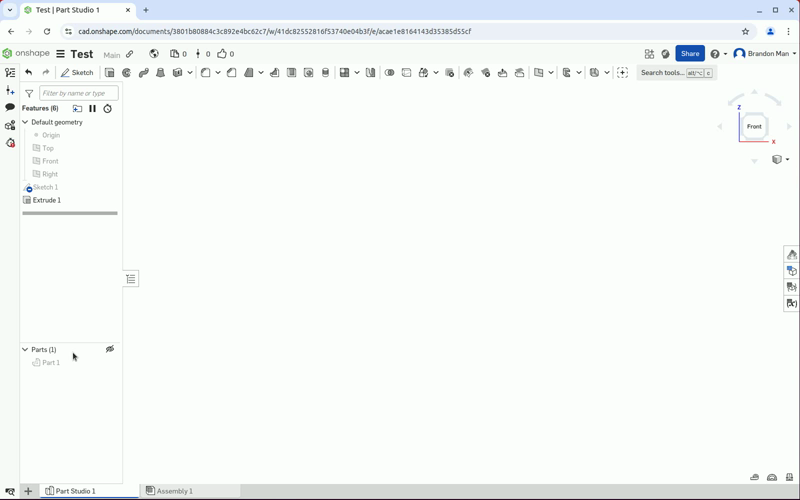
key(space)
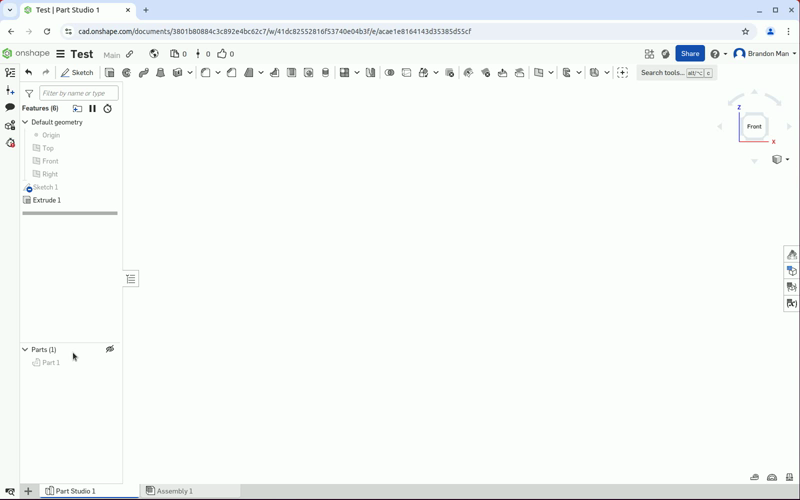
key_down(shift)
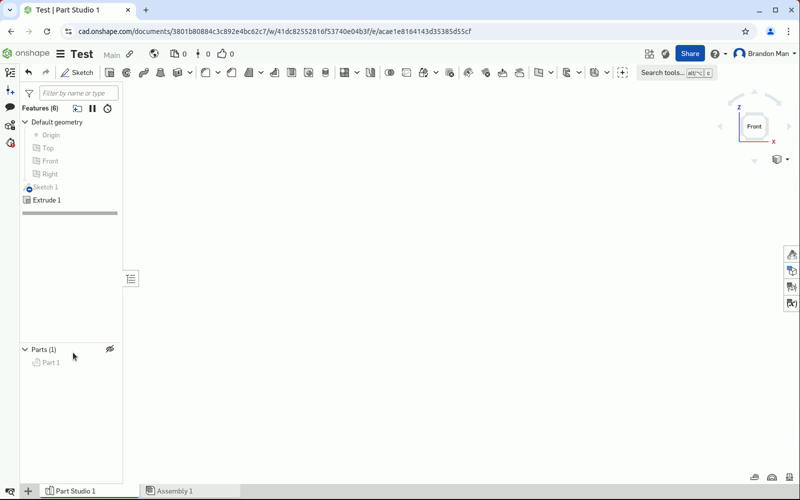
key(left)
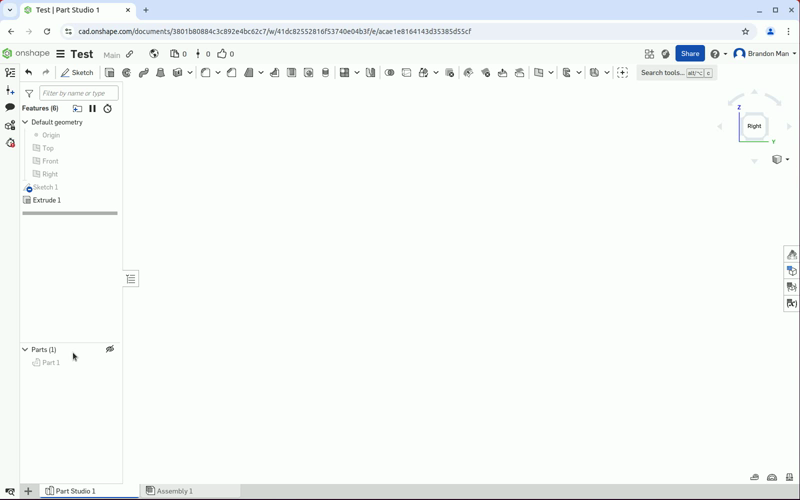
key_up(shift)
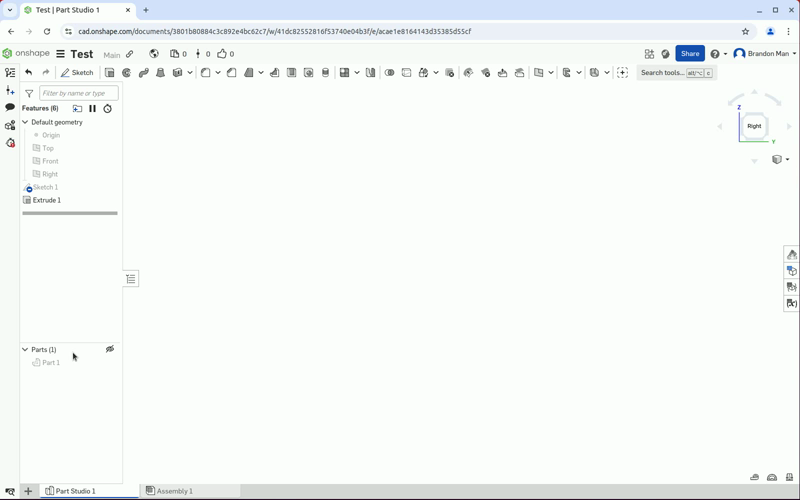
mouse_move(73, 352)
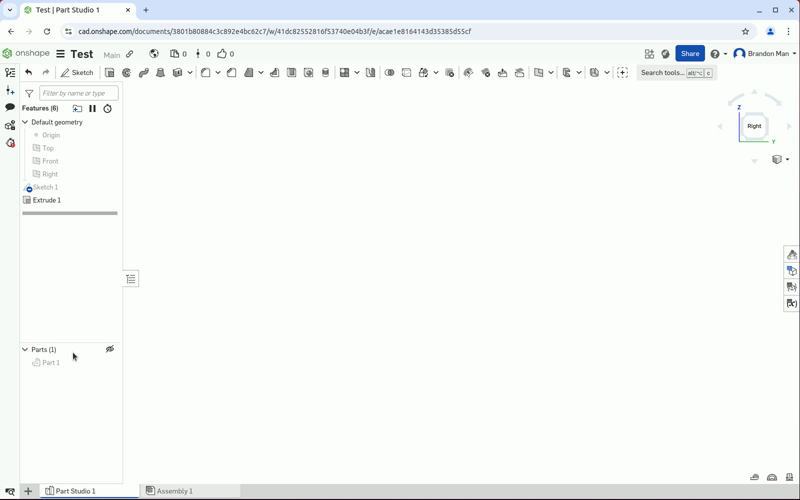
key(shift+y)
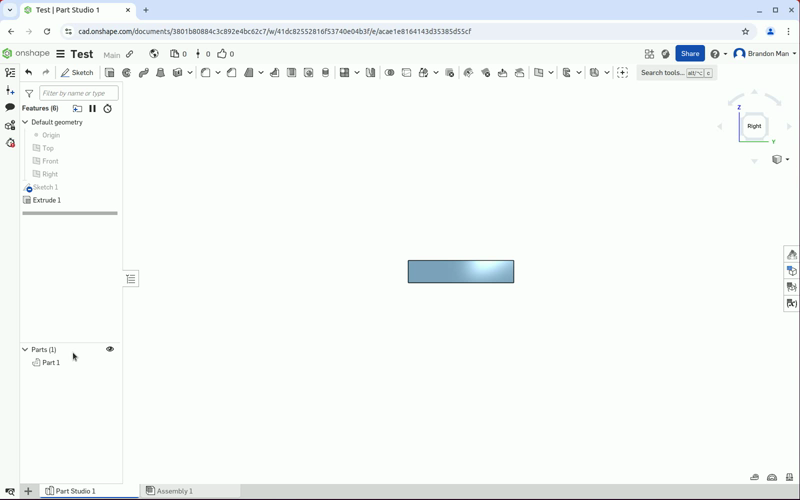
mouse_move(541, 75)
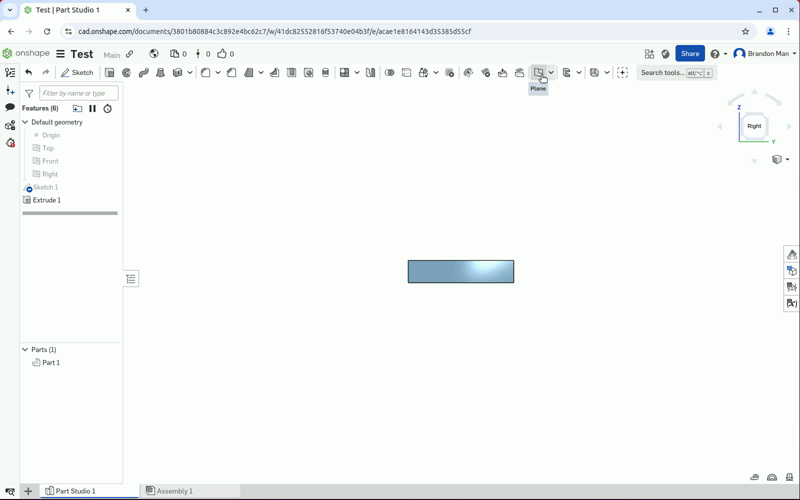
click(541, 75)
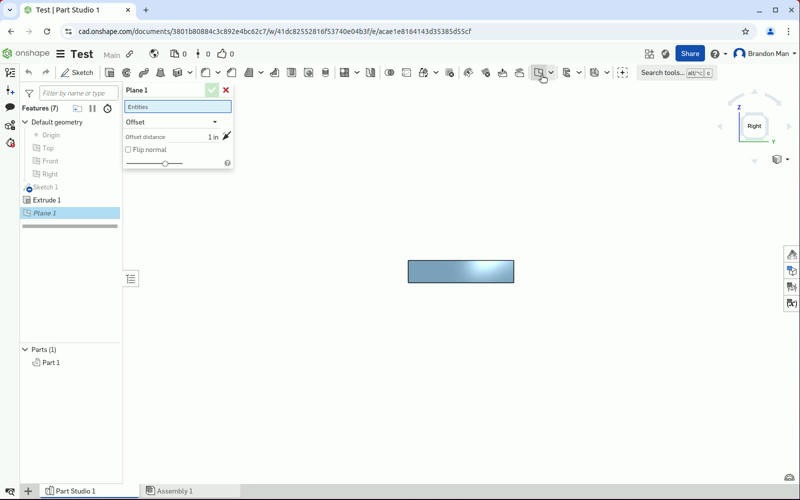
mouse_move(73, 176)
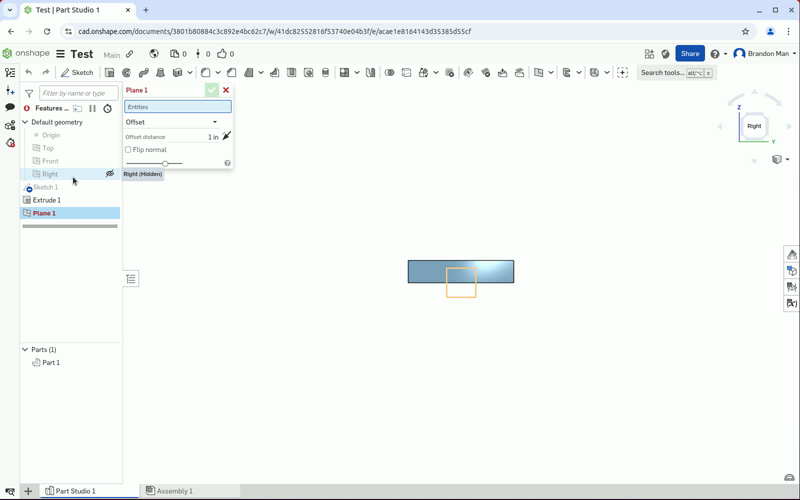
click(73, 176)
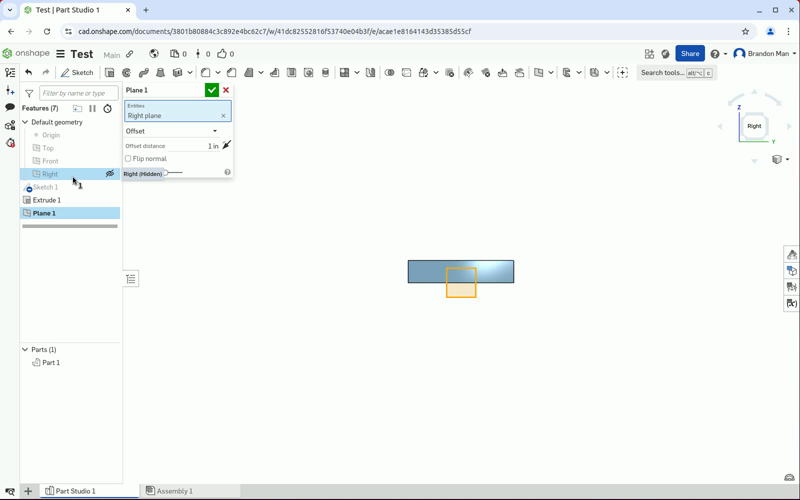
key(tab, 2)
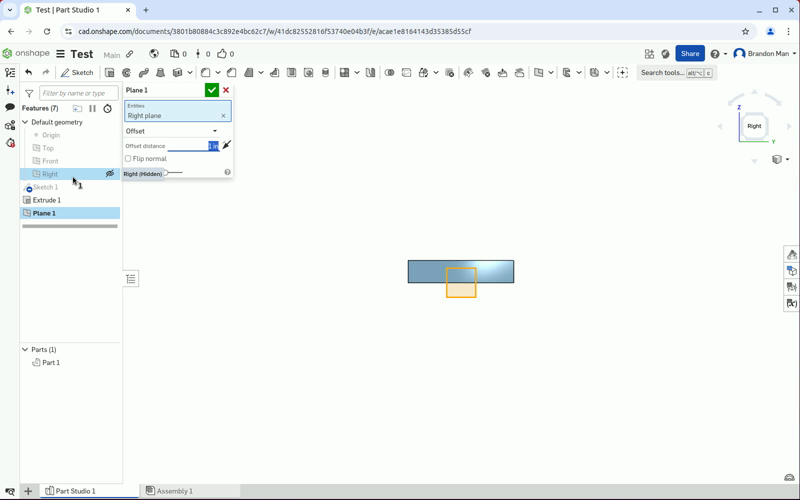
text(22.4)
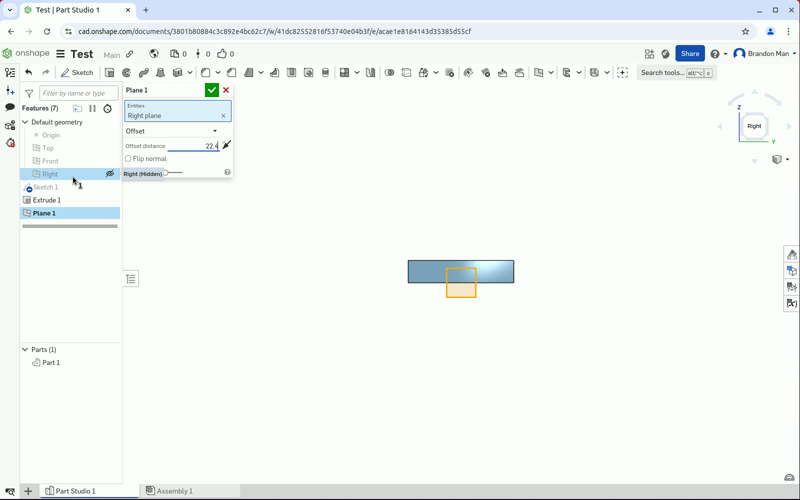
key(enter, 2)
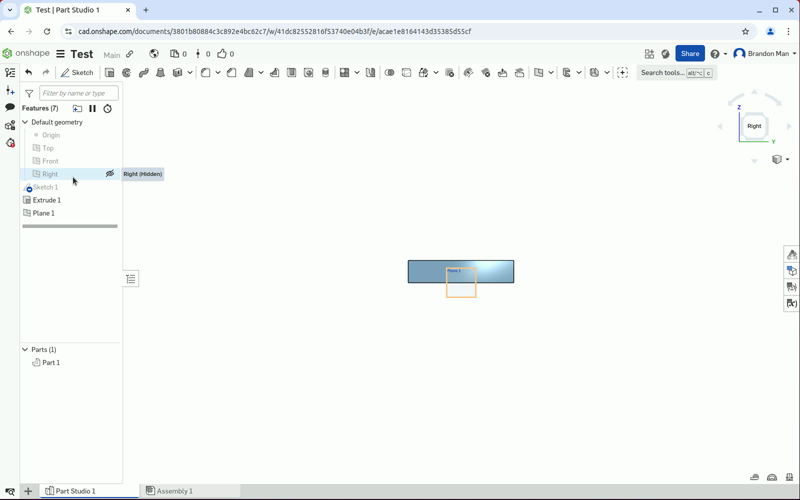
key(shift+s)
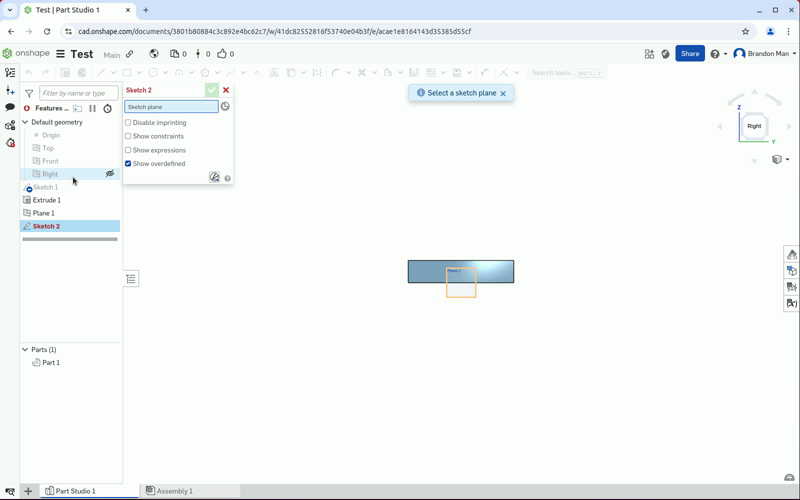
mouse_move(73, 215)
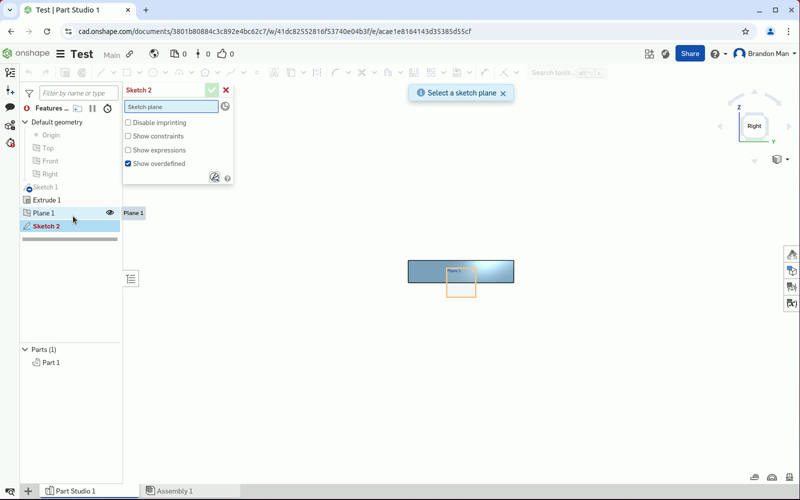
click(73, 215)
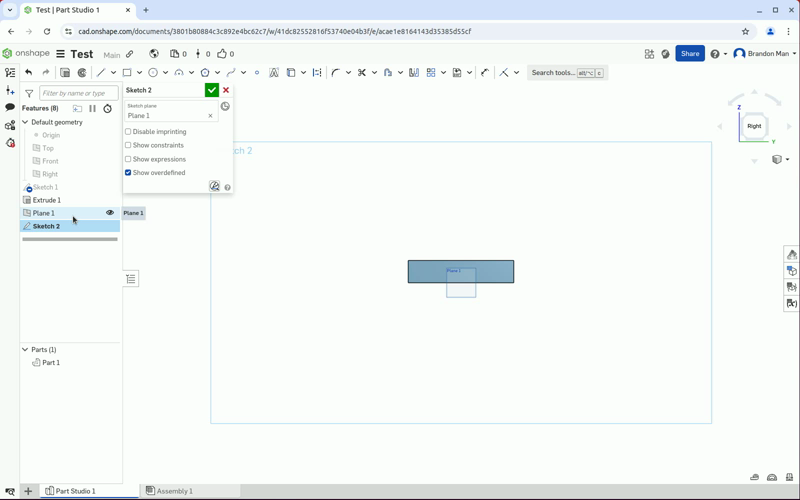
mouse_move(73, 352)
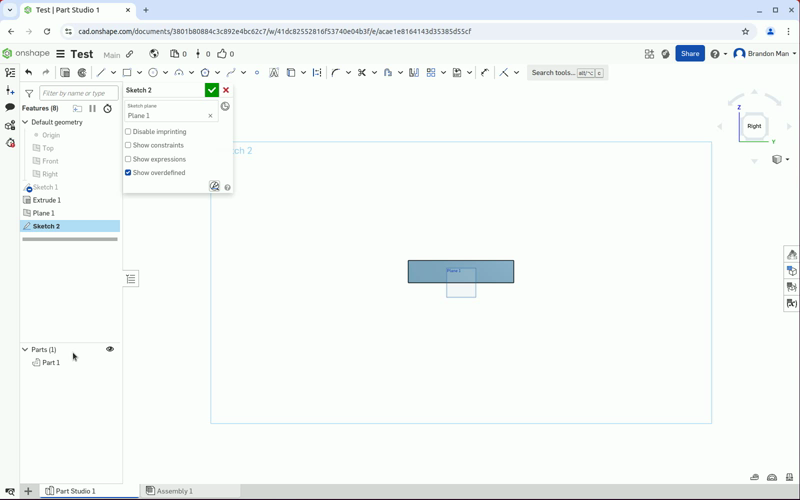
key(y)
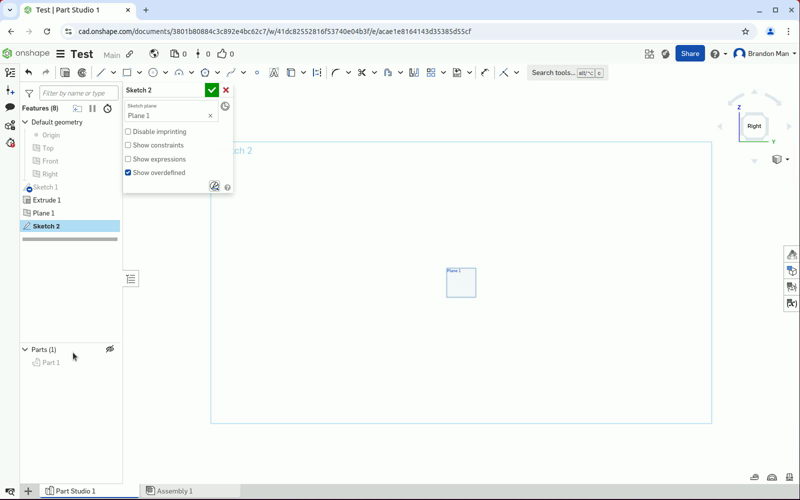
key(l)
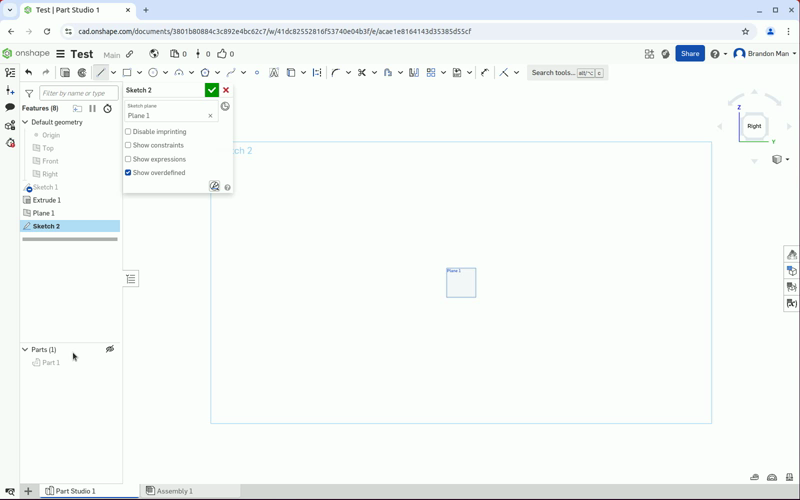
key_down(shift)
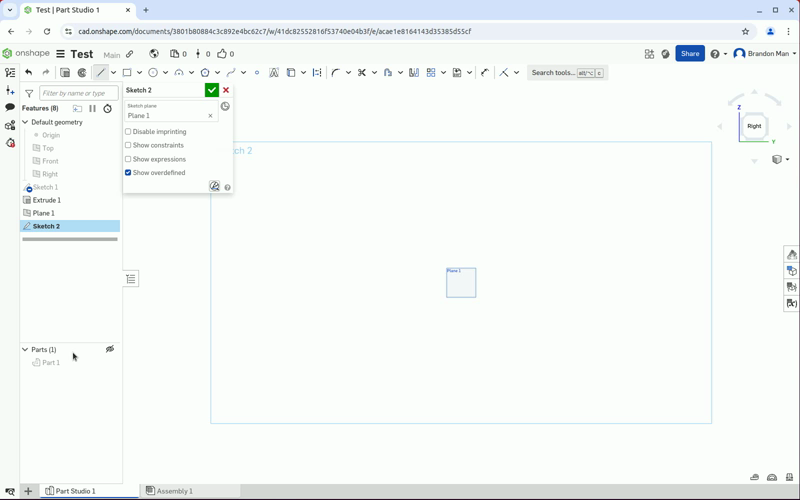
mouse_move(407, 282)
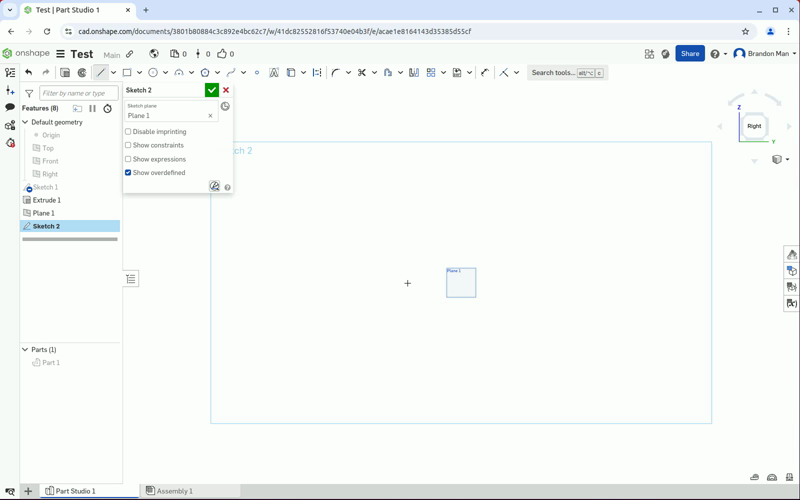
click(407, 282)
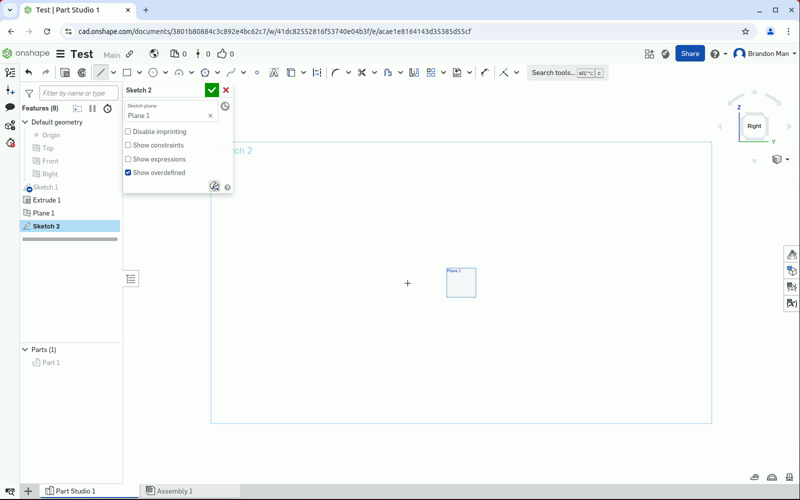
key_up(shift)
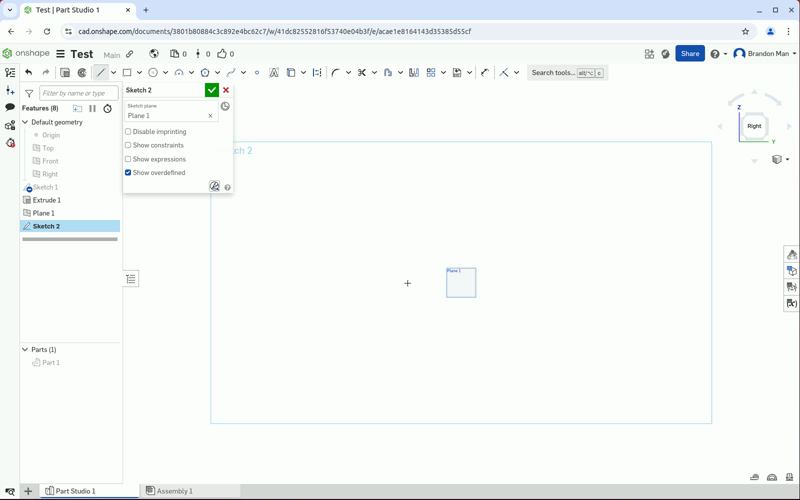
key_down(shift)
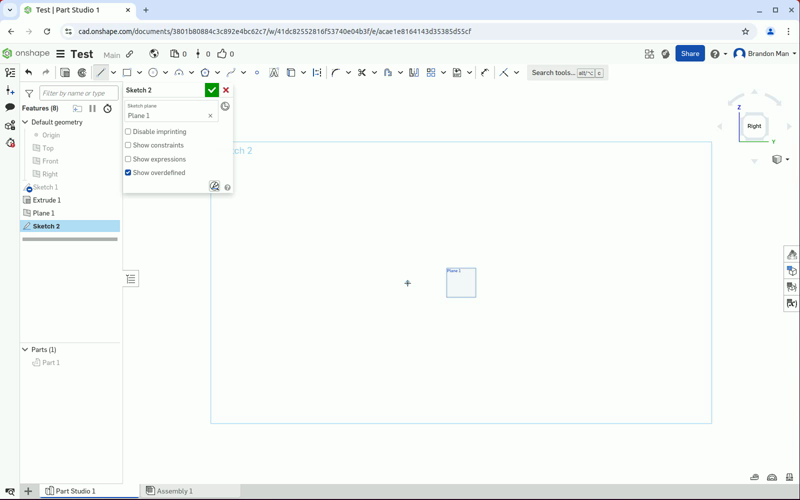
mouse_move(513, 282)
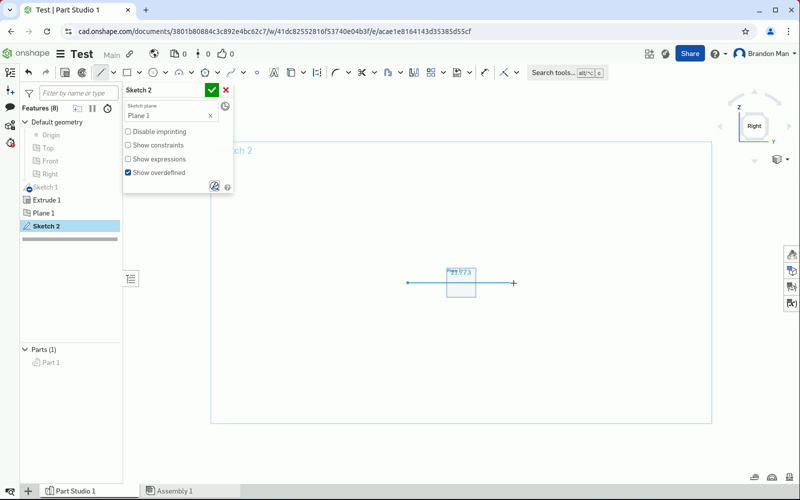
click(513, 282)
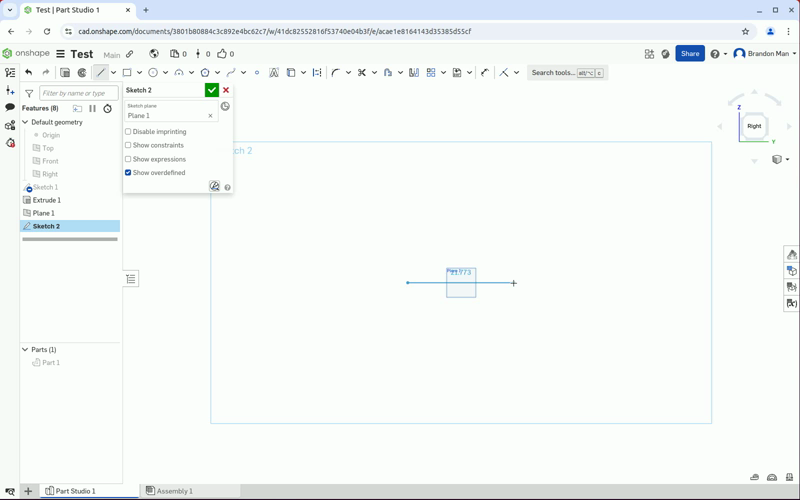
key_up(shift)
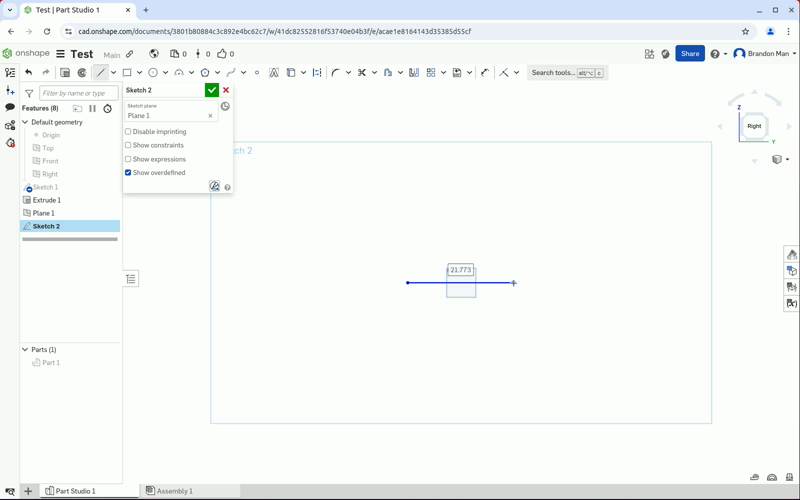
key_down(shift)
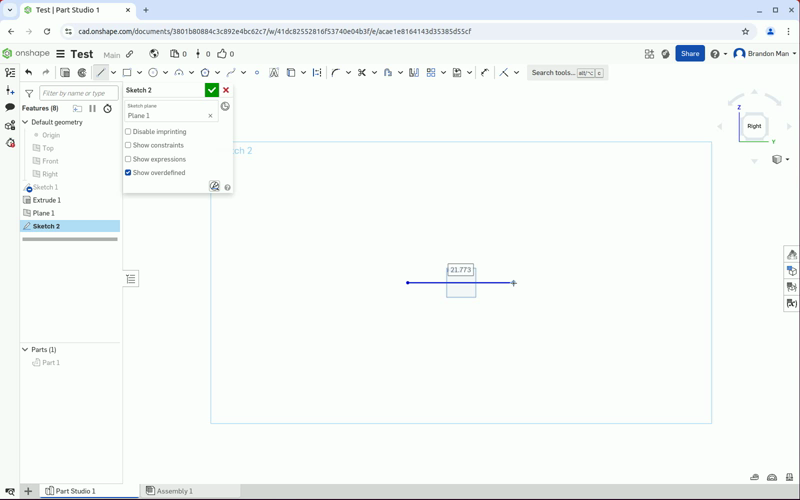
mouse_move(543, 282)
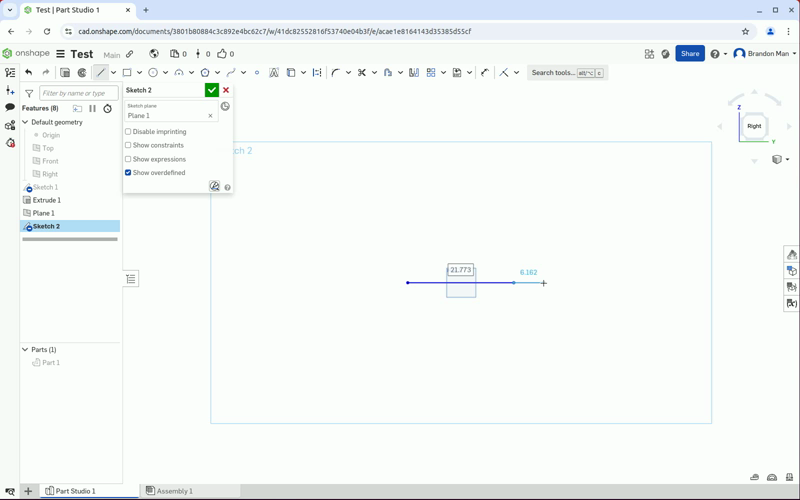
mouse_move(513, 260)
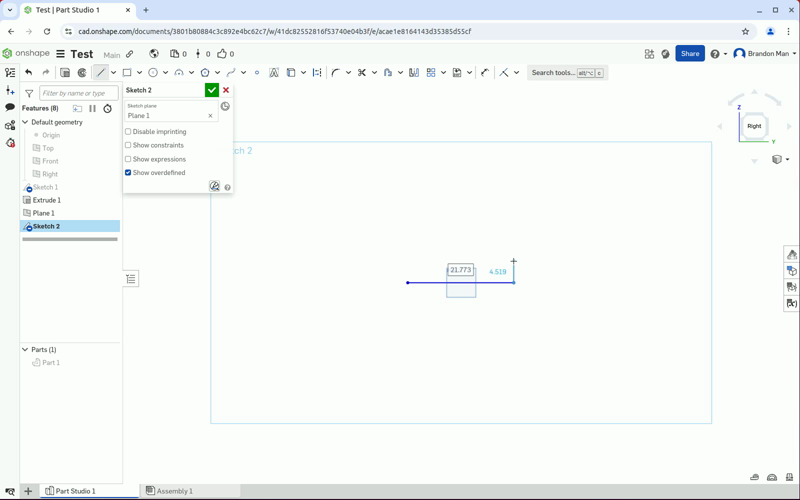
click(513, 260)
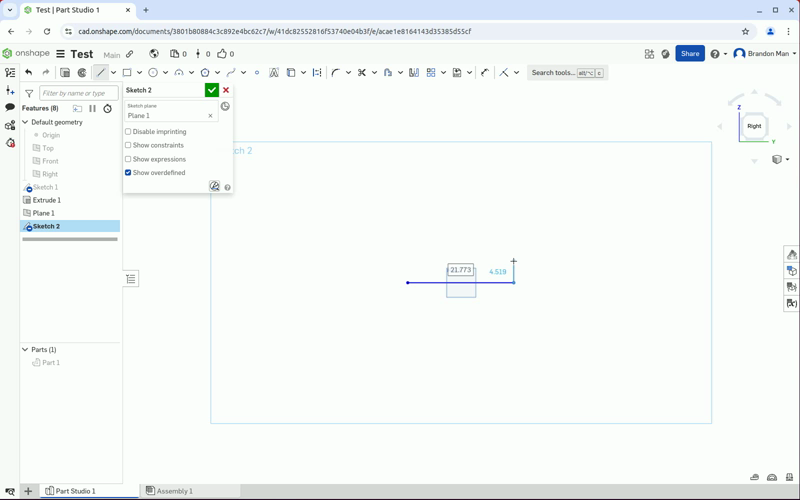
key_up(shift)
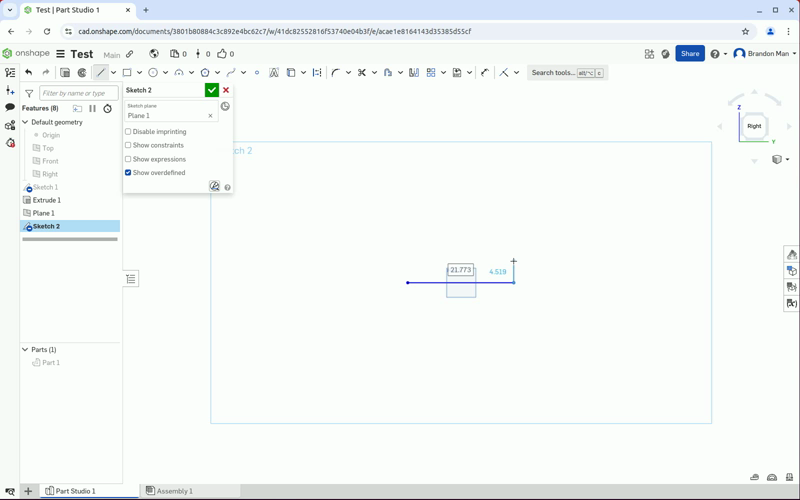
key_down(shift)
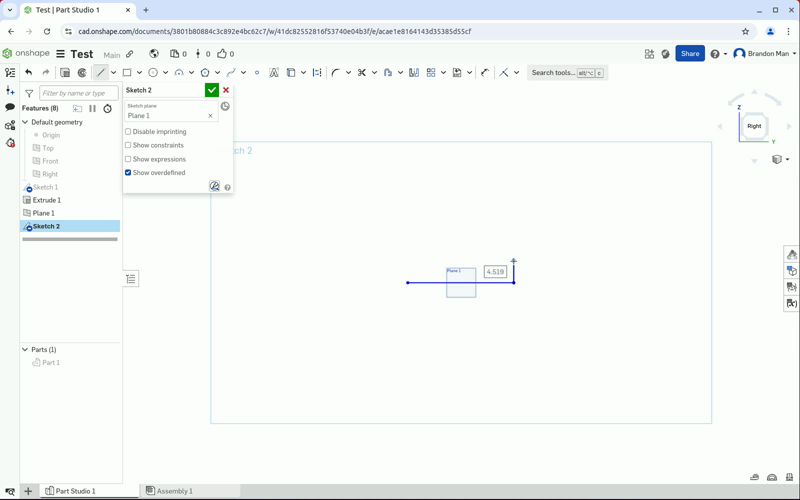
mouse_move(407, 260)
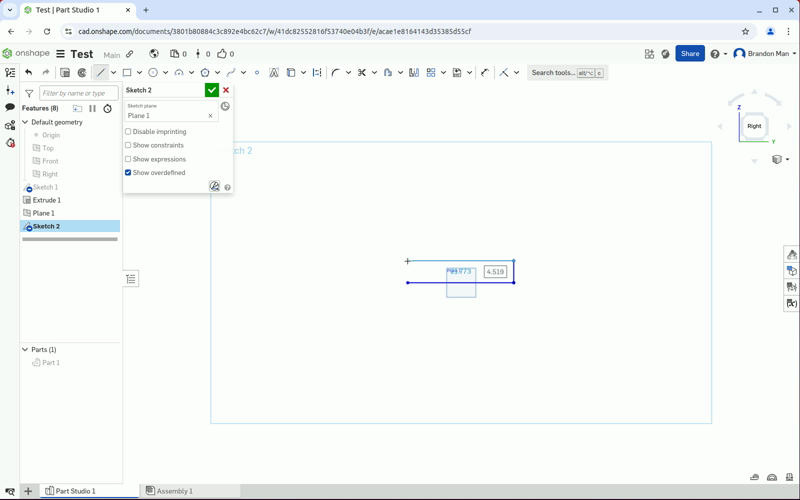
click(407, 260)
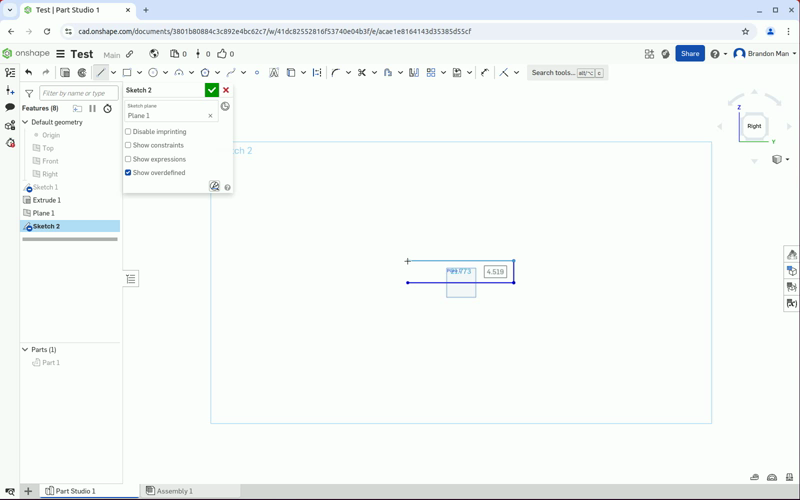
key_up(shift)
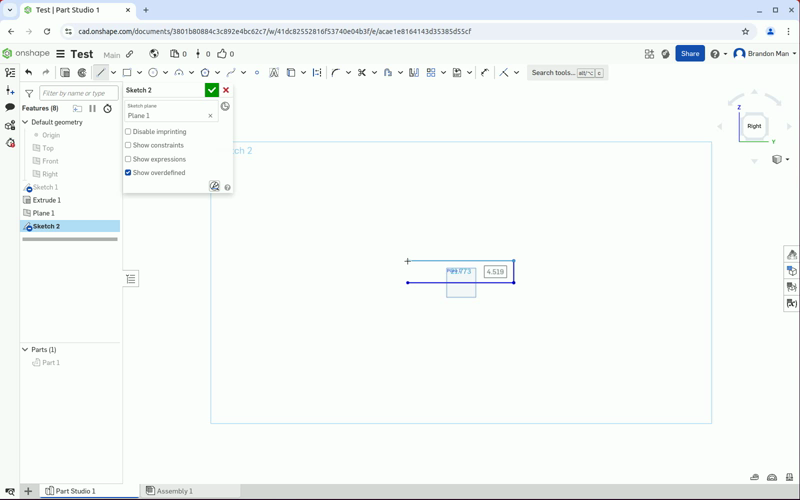
mouse_move(437, 260)
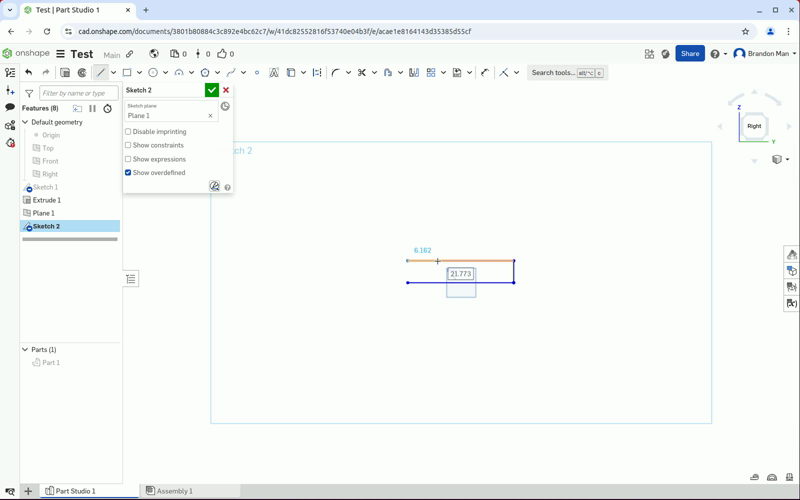
key_down(shift)
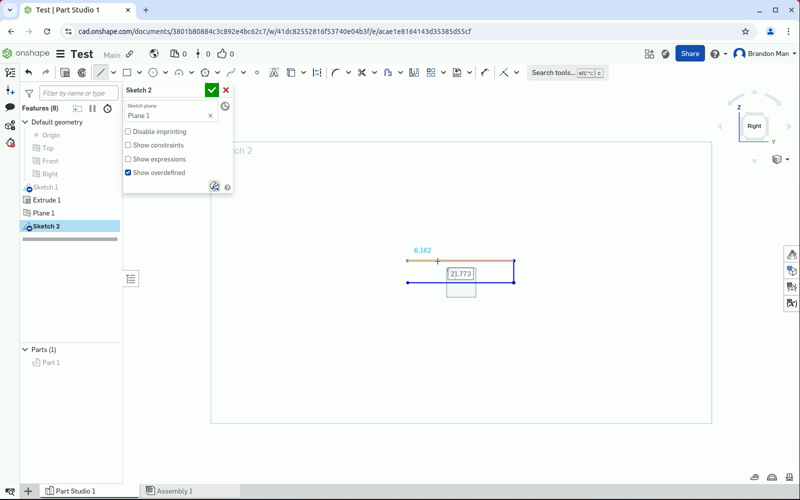
mouse_move(407, 282)
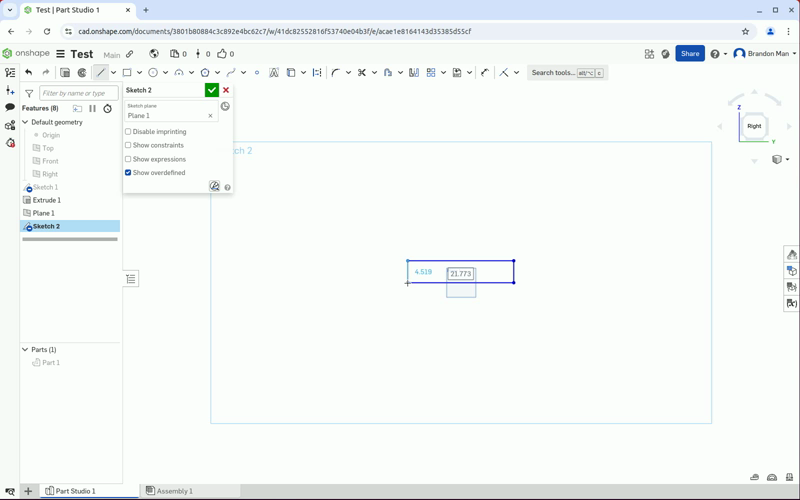
key_up(shift)
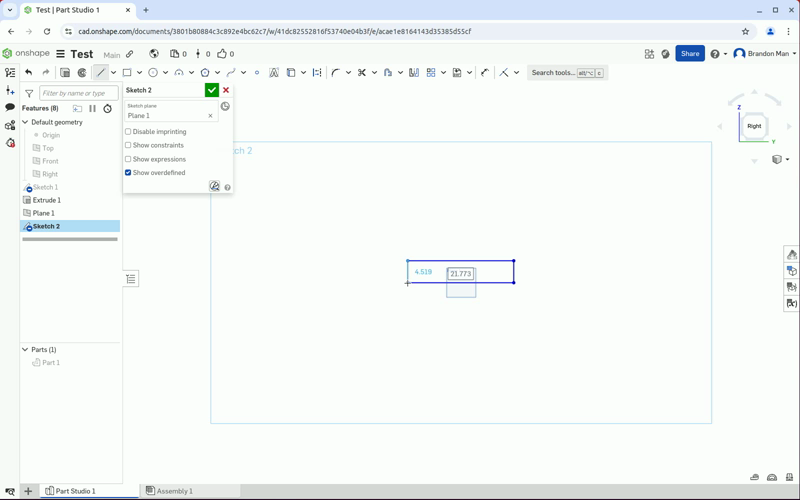
click(407, 282)
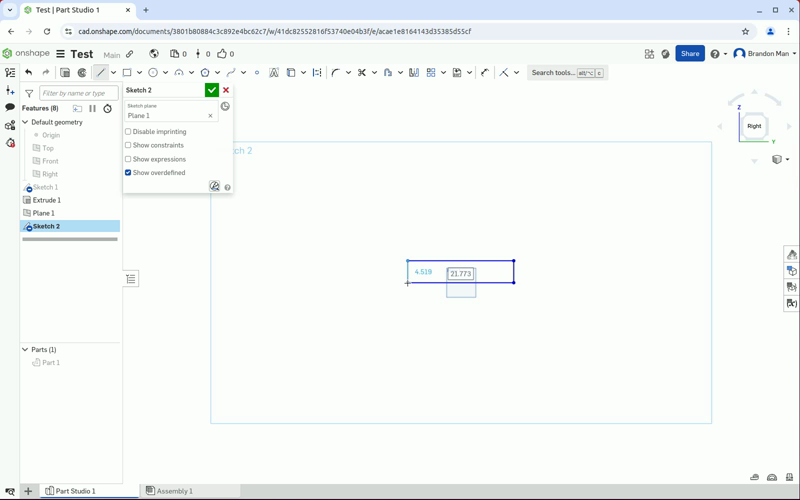
key(esc)
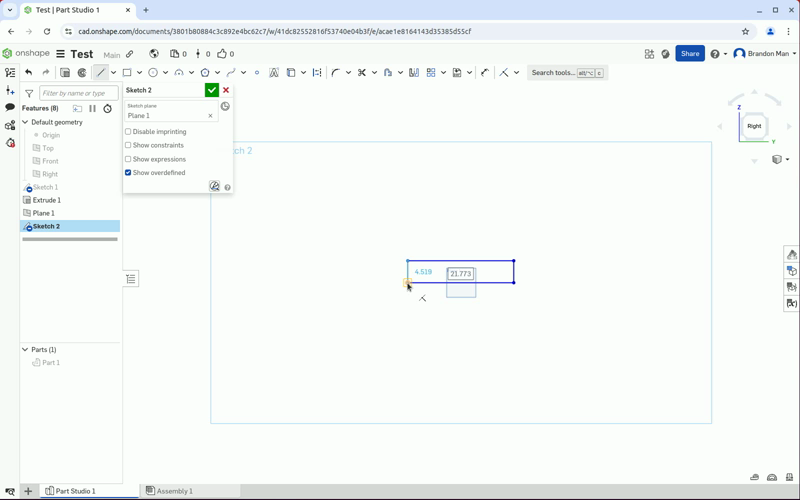
mouse_move(429, 265)
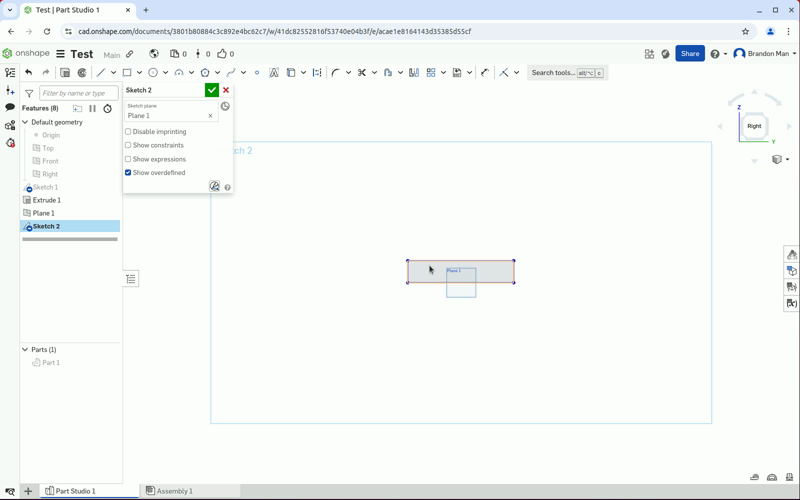
click(429, 265)
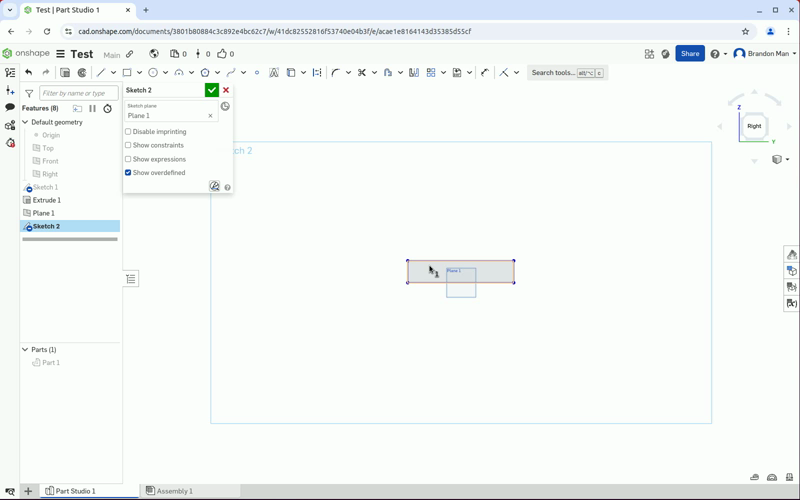
mouse_move(73, 352)
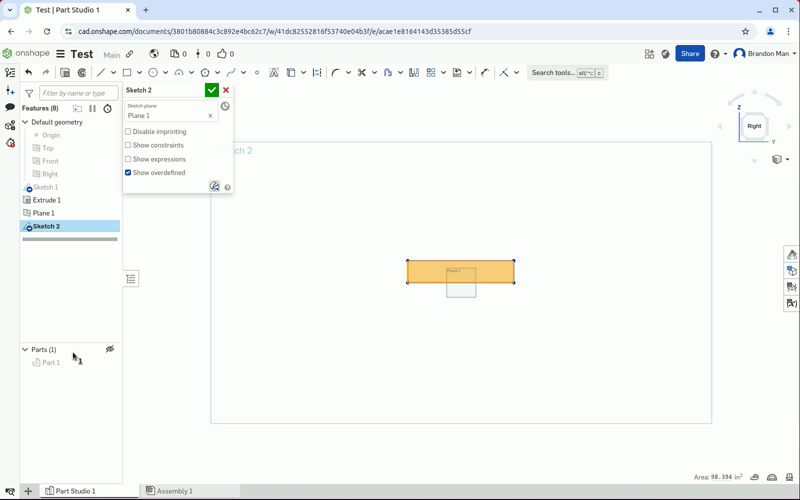
key(shift+y)
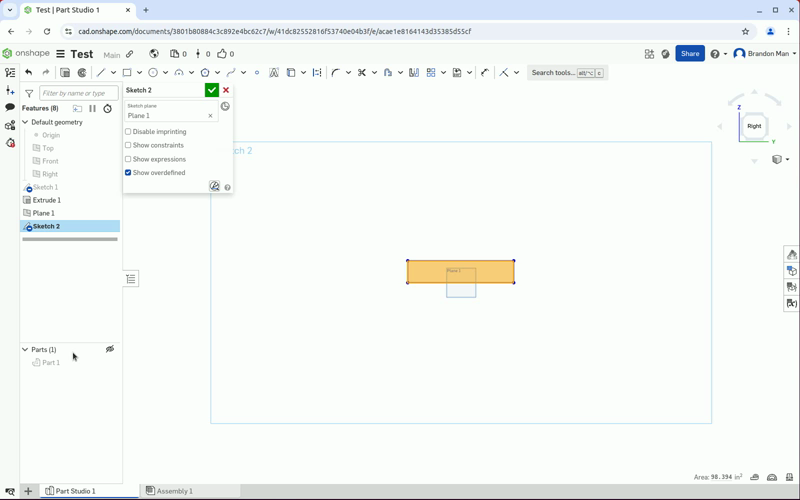
key(shift+e)
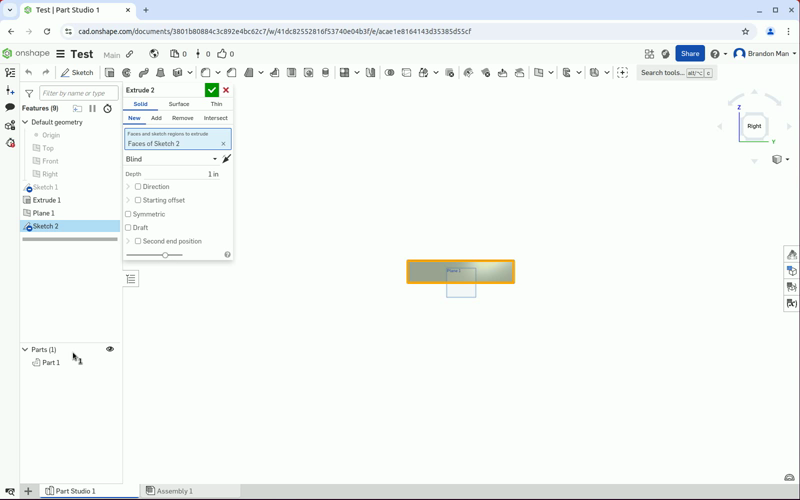
mouse_move(143, 106)
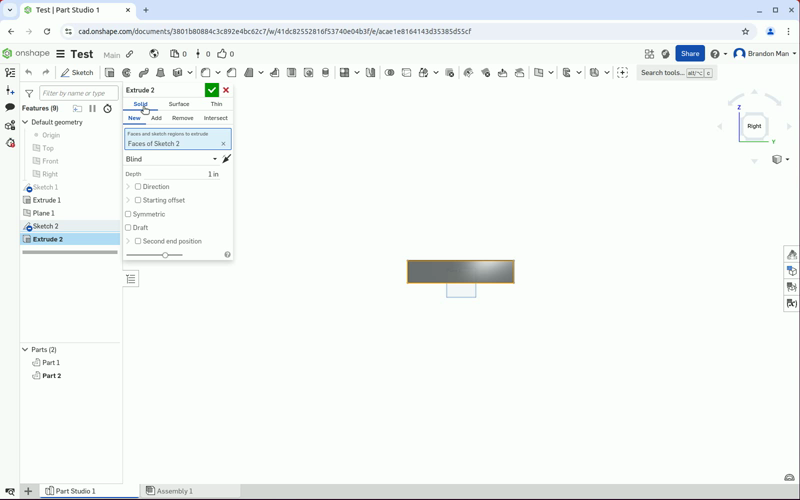
click(143, 106)
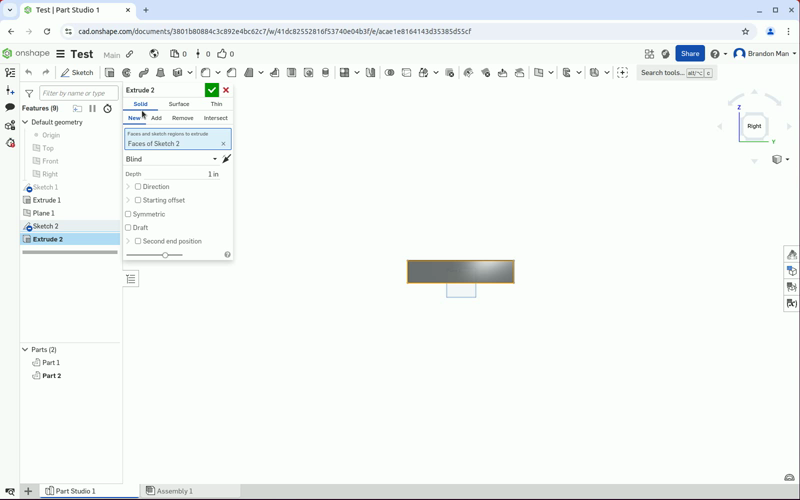
mouse_move(137, 120)
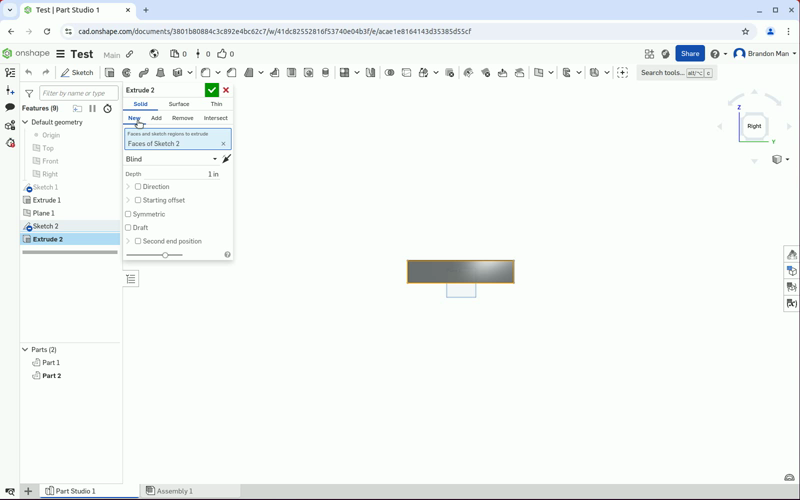
click(137, 120)
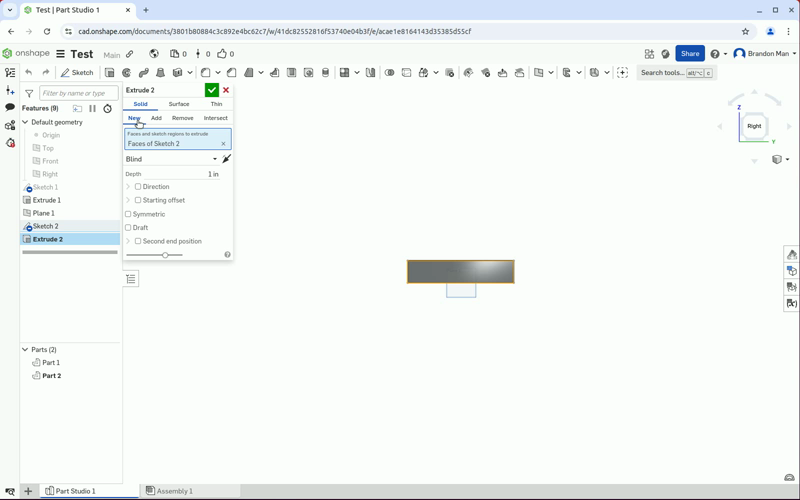
key(tab, 4)
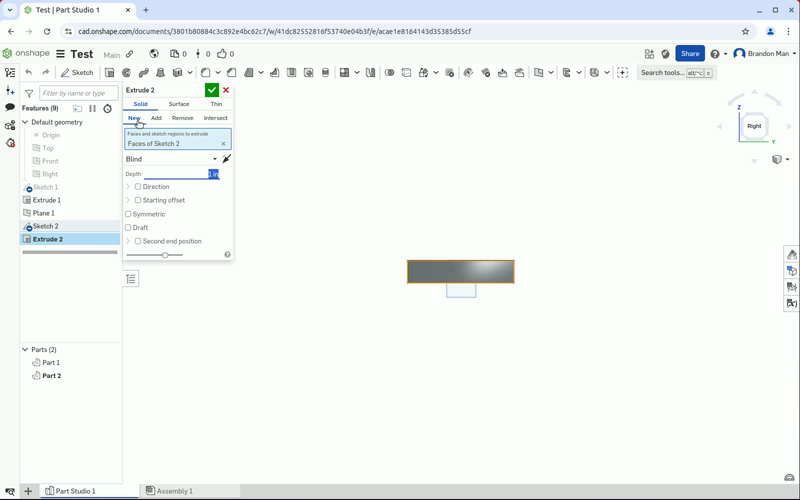
text(0.722)
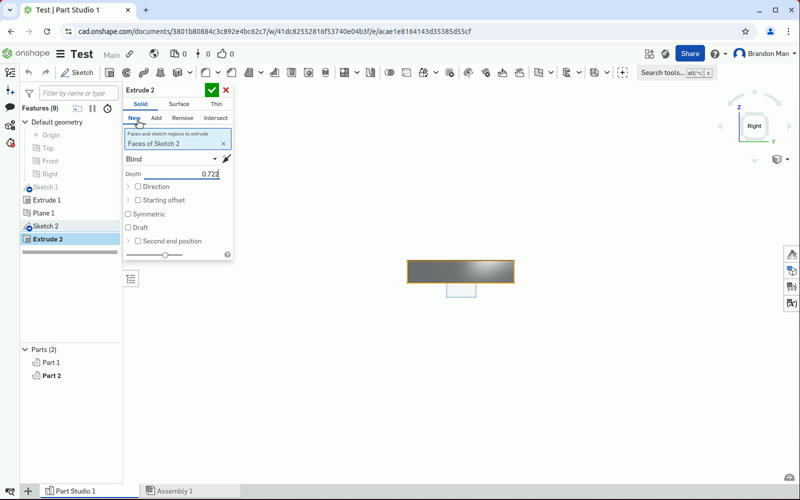
key(enter)
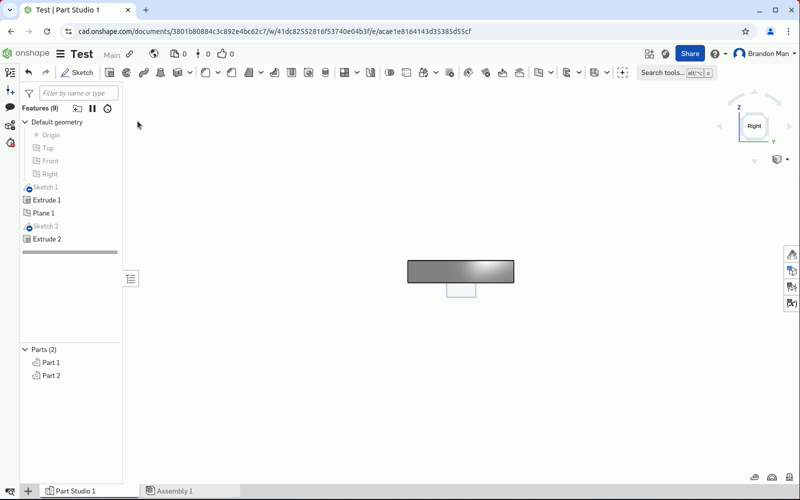
key(shift+h)
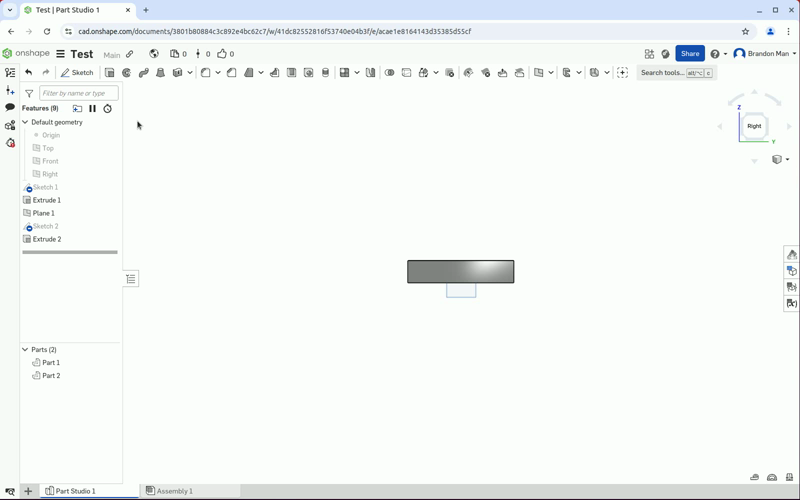
key(shift+h)
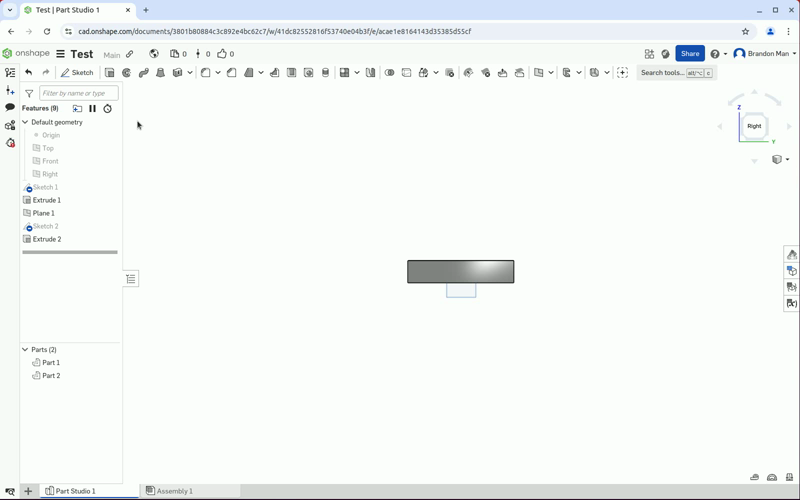
mouse_move(73, 189)
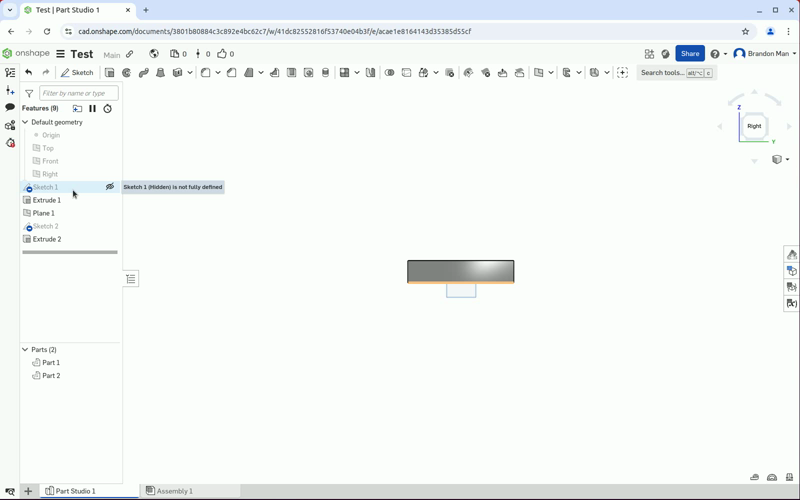
click(73, 189)
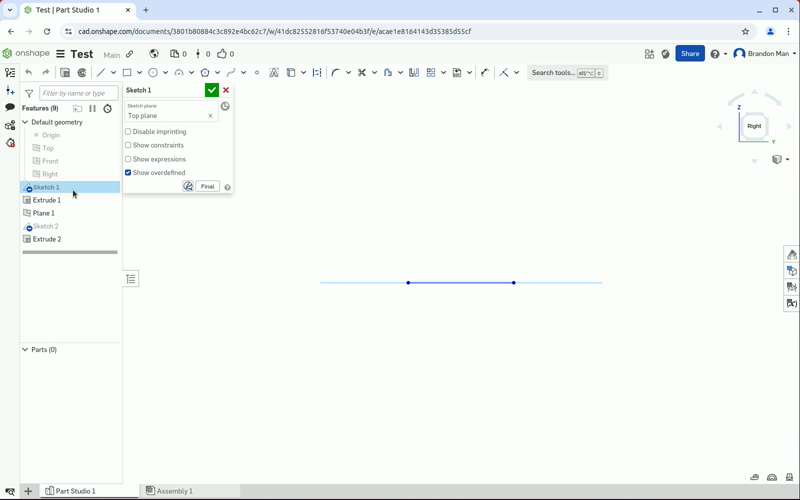
mouse_move(229, 92)
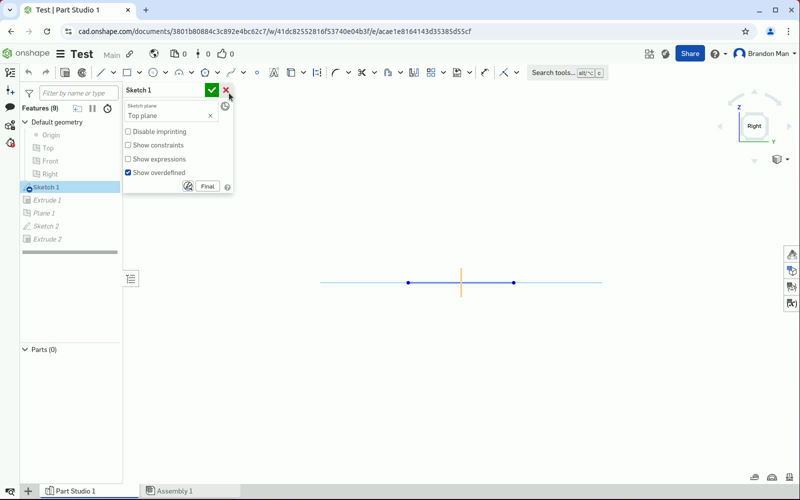
click(229, 92)
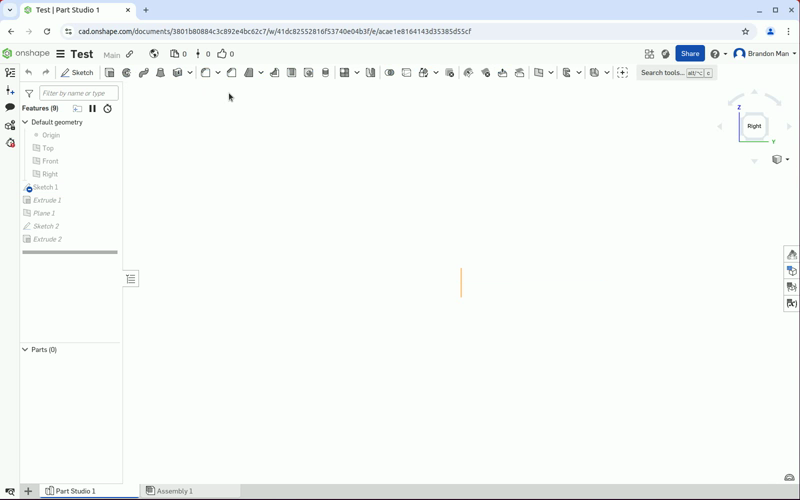
key(shift+s)
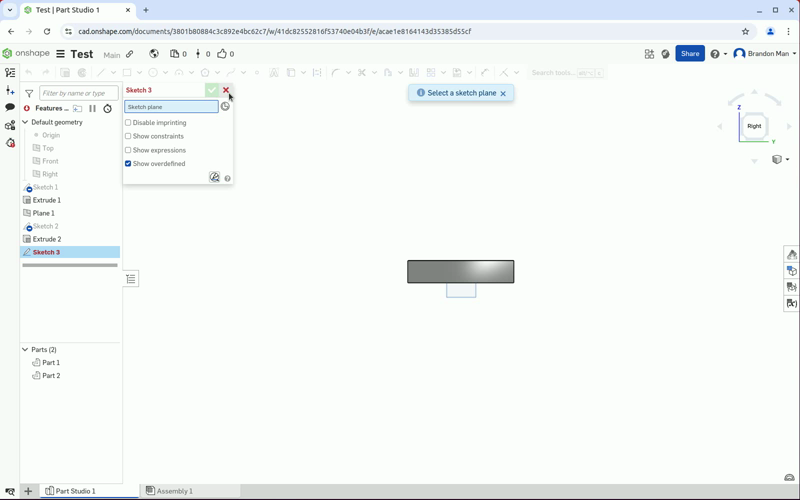
mouse_move(73, 215)
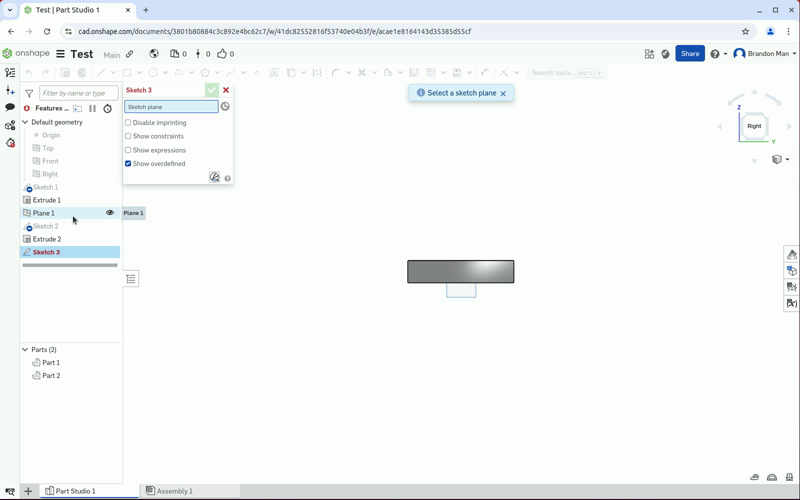
click(73, 215)
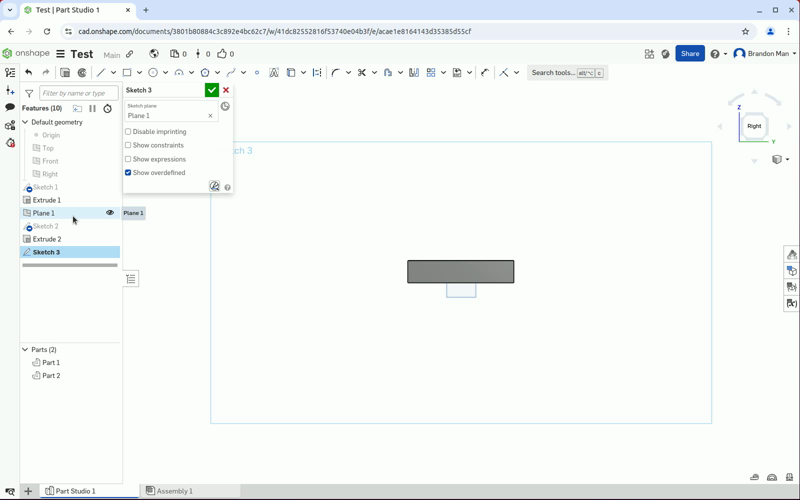
mouse_move(73, 352)
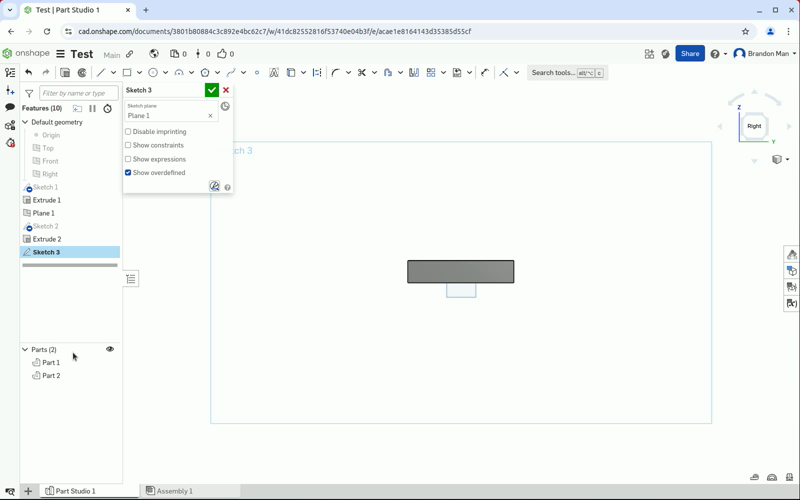
key(y)
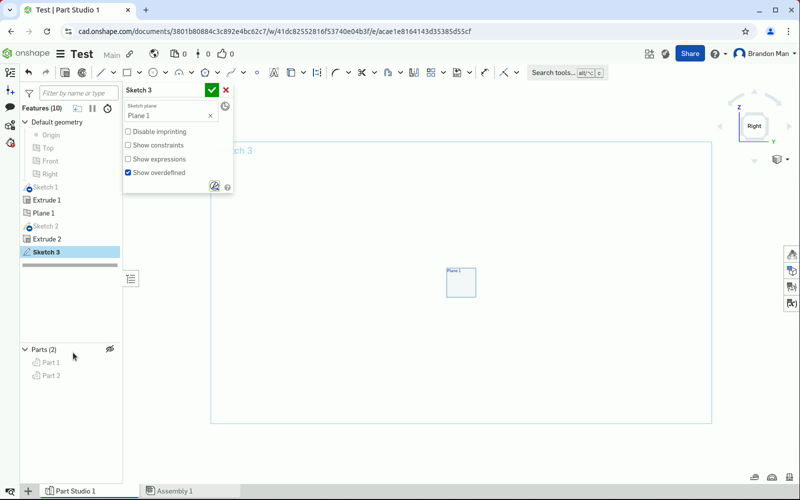
key(l)
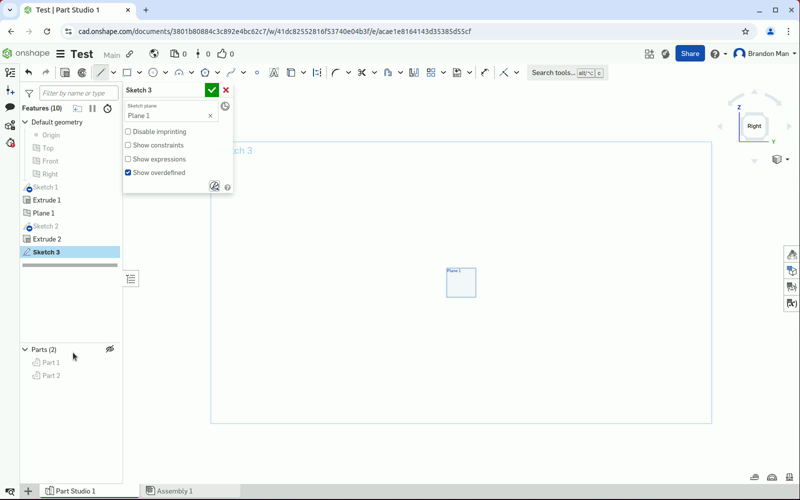
key_down(shift)
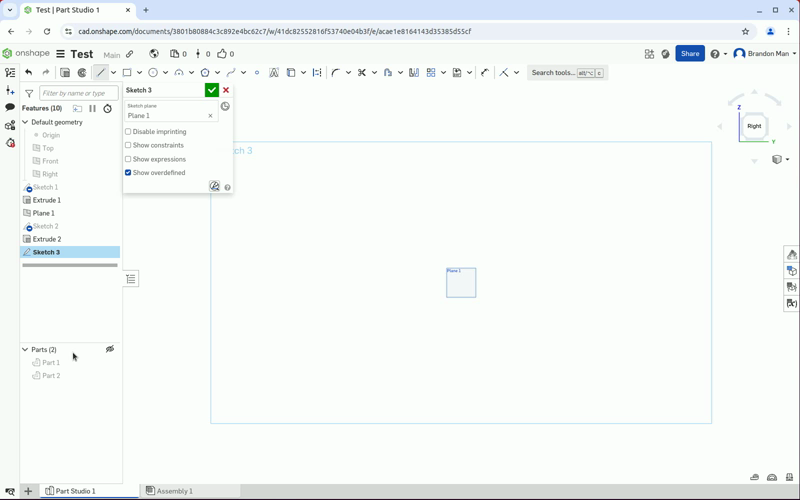
mouse_move(407, 260)
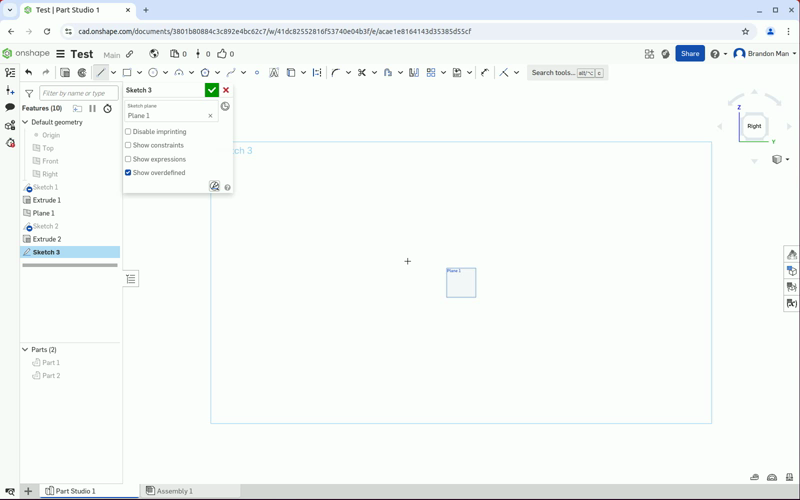
click(407, 260)
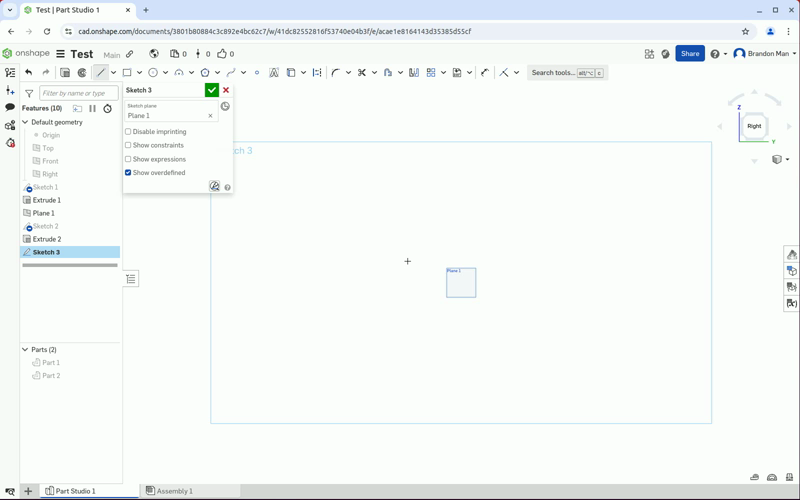
key_up(shift)
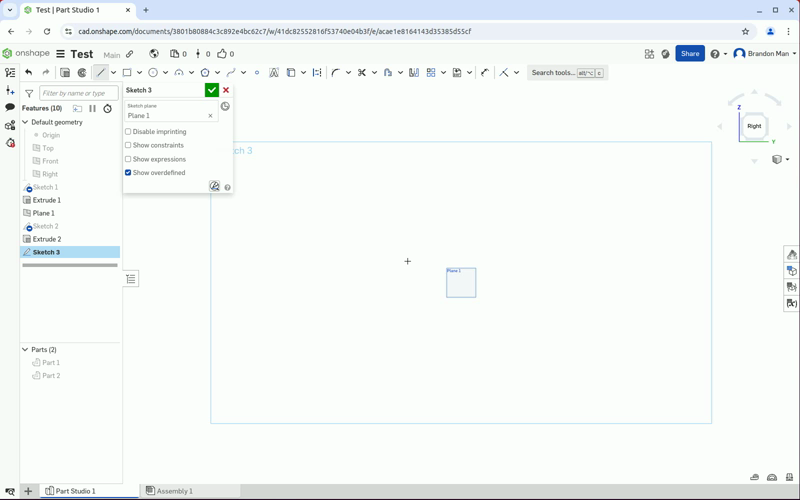
key_down(shift)
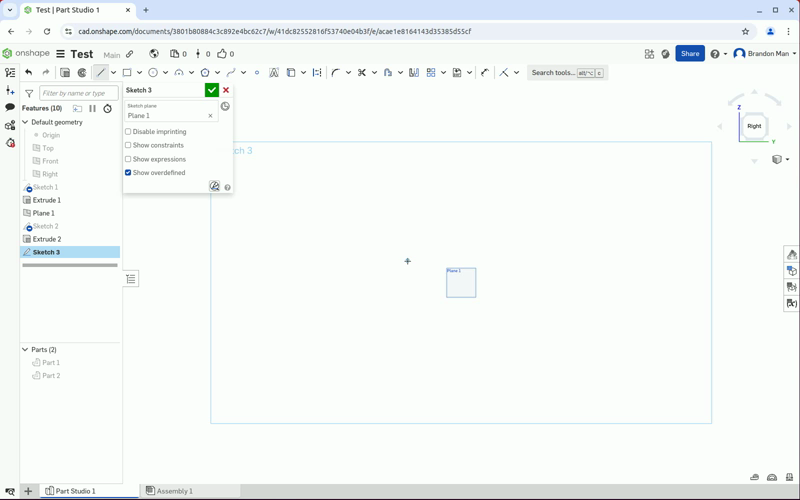
mouse_move(513, 260)
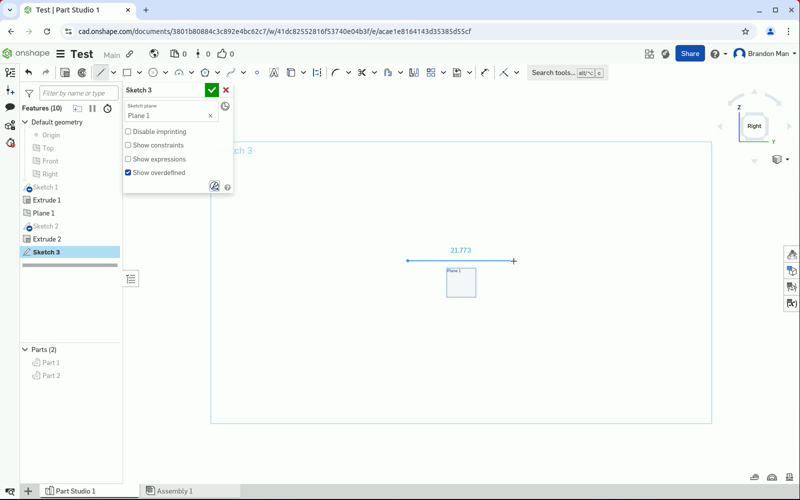
click(513, 260)
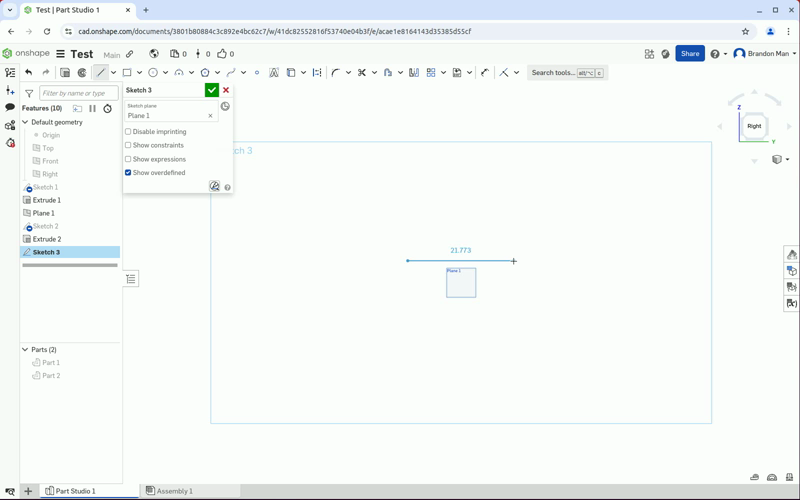
key_up(shift)
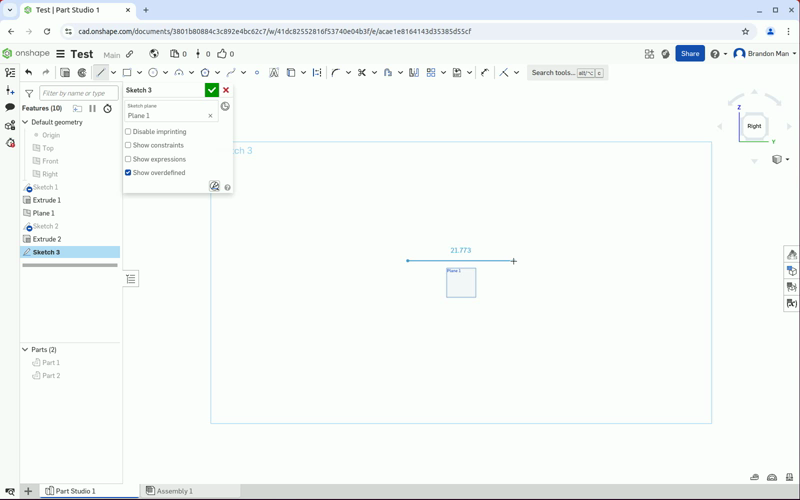
key_down(shift)
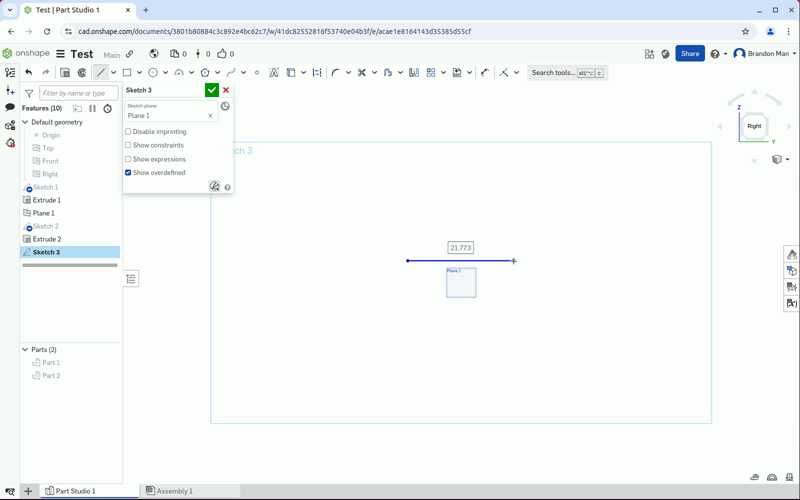
mouse_move(543, 260)
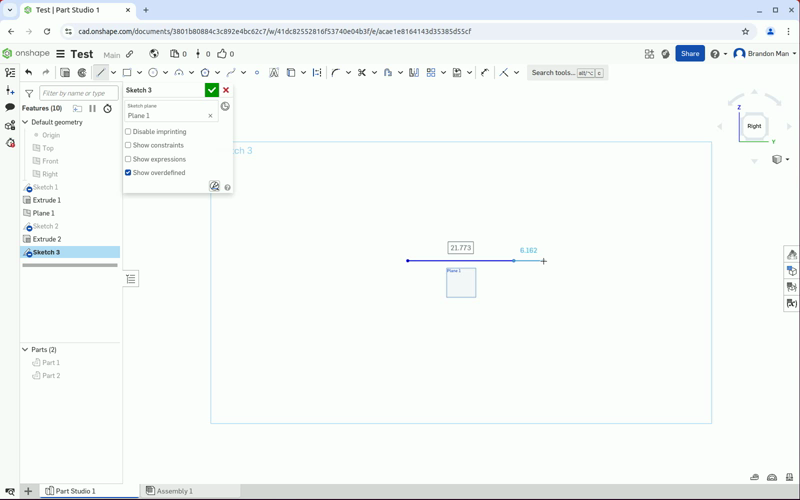
mouse_move(513, 257)
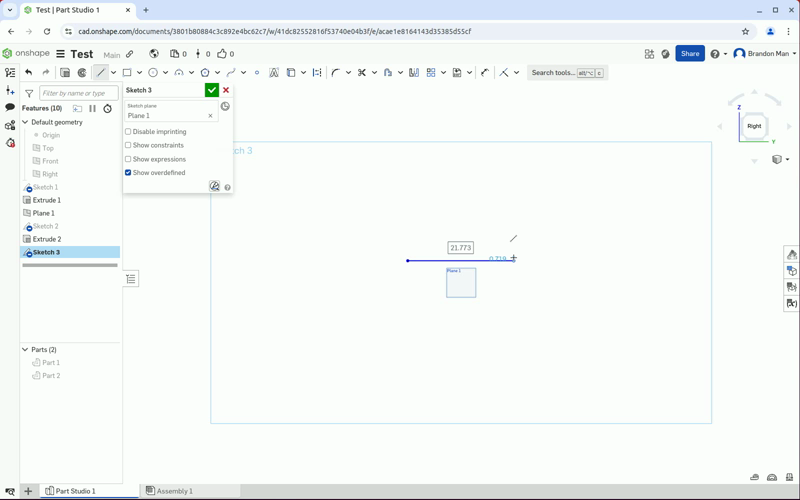
scroll(6)
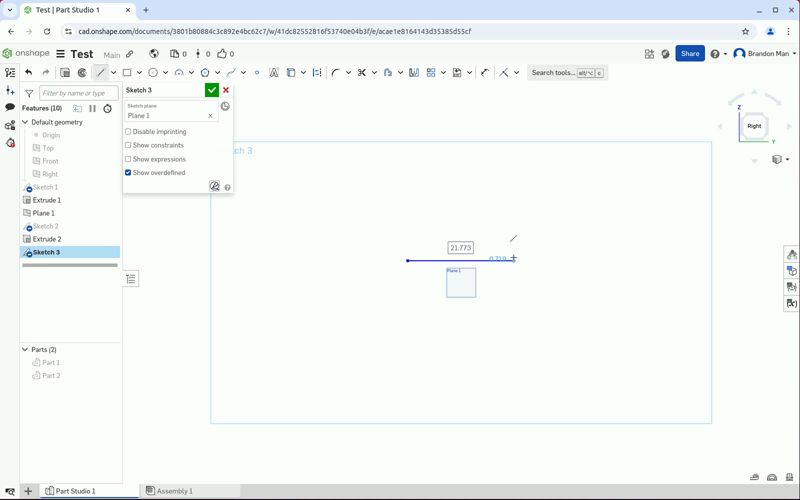
scroll(6)
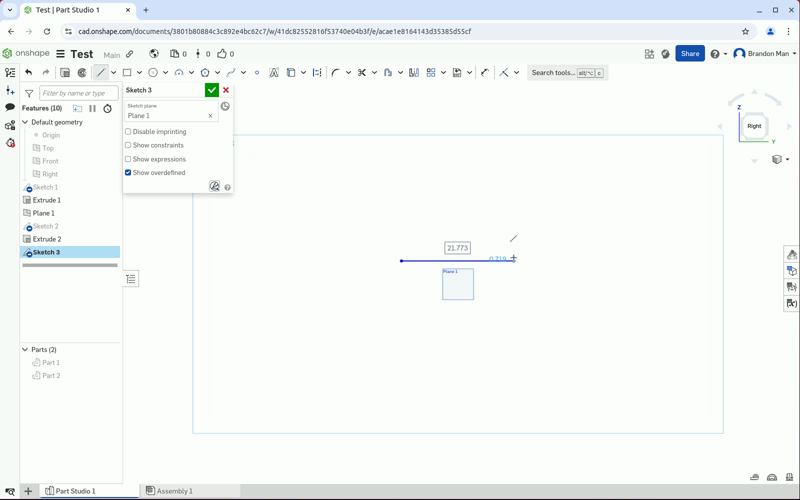
scroll(6)
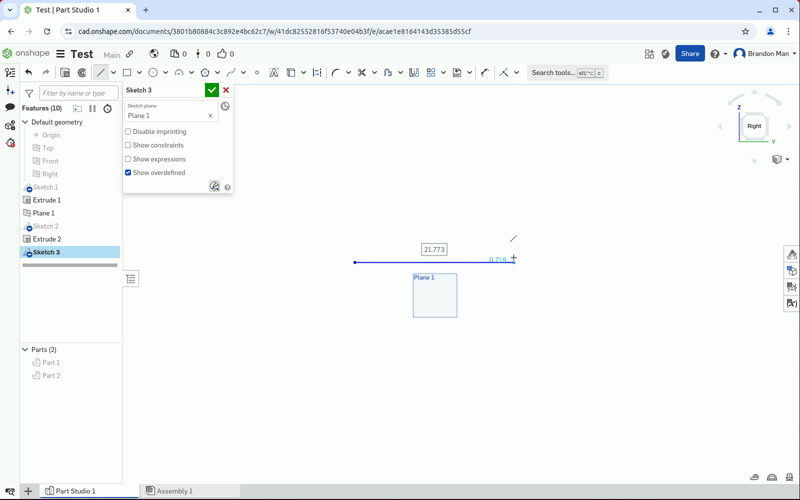
scroll(6)
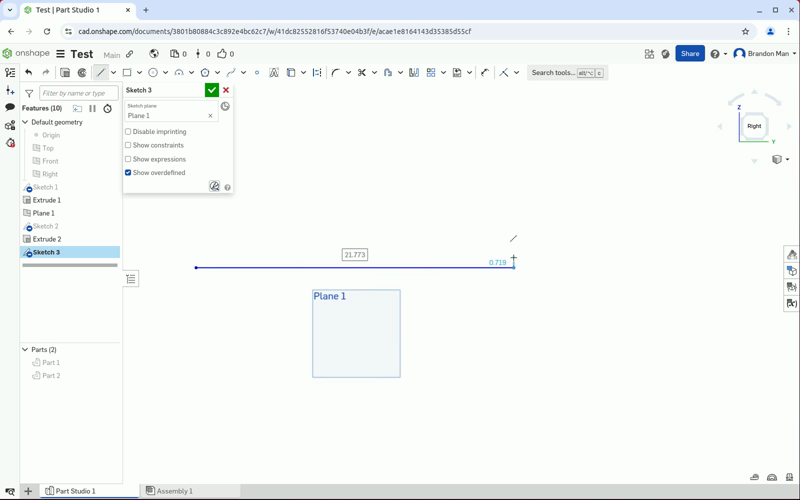
scroll(6)
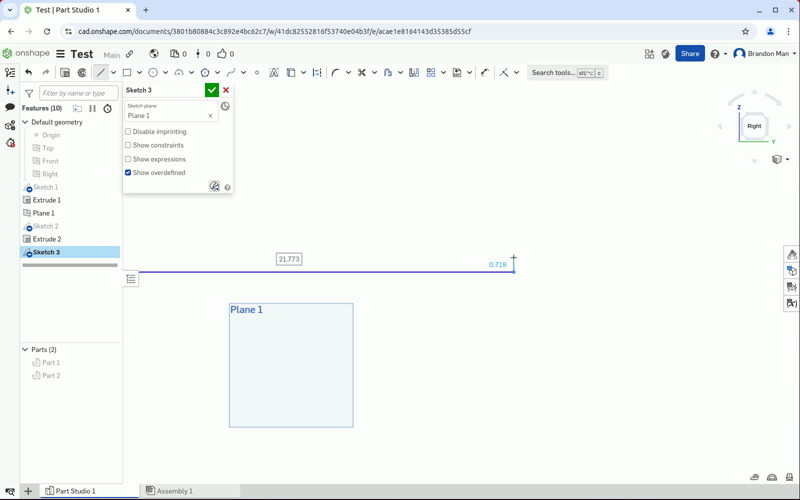
scroll(6)
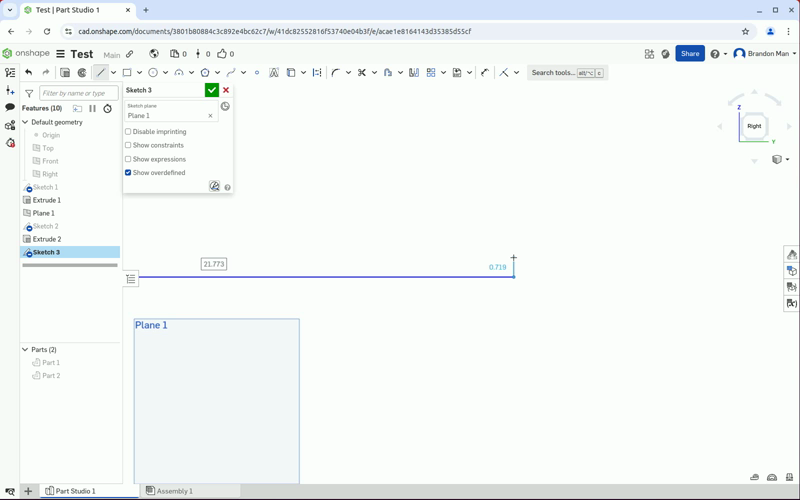
scroll(6)
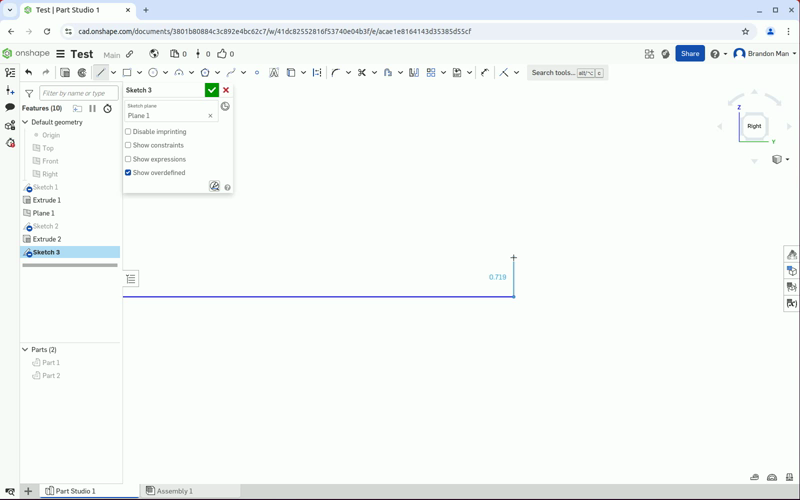
click(513, 257)
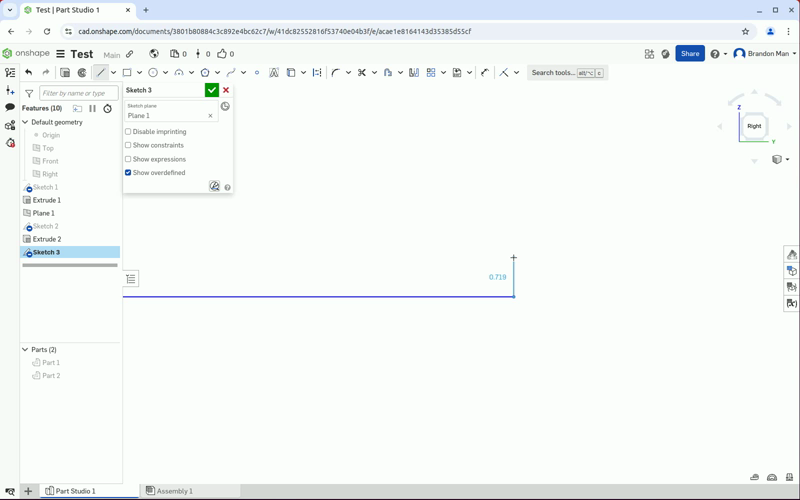
scroll(-6)
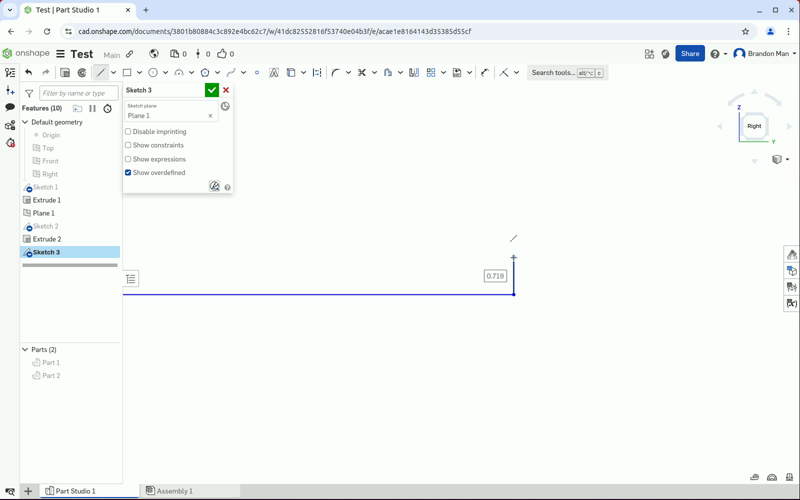
scroll(-6)
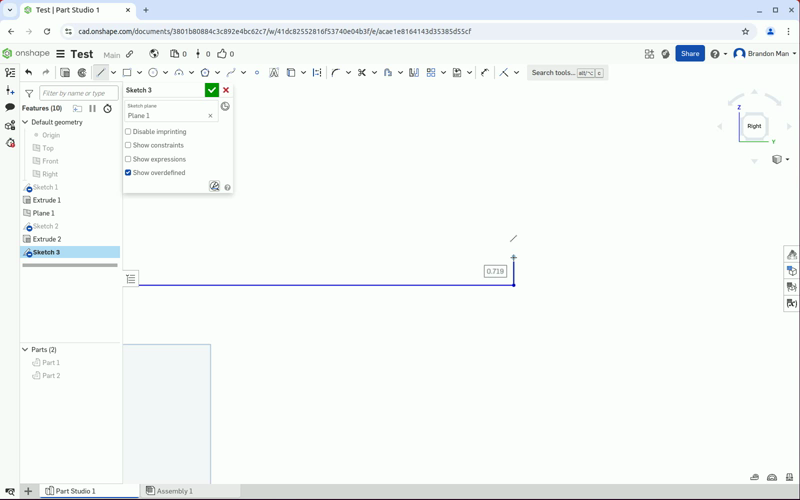
scroll(-6)
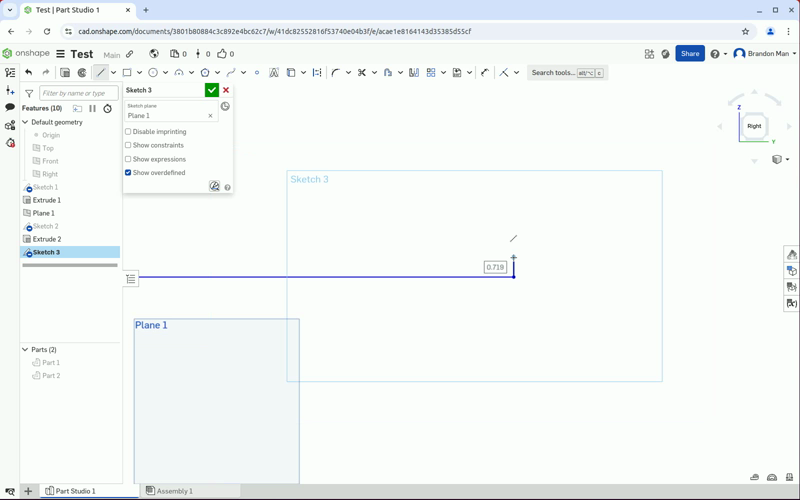
scroll(-6)
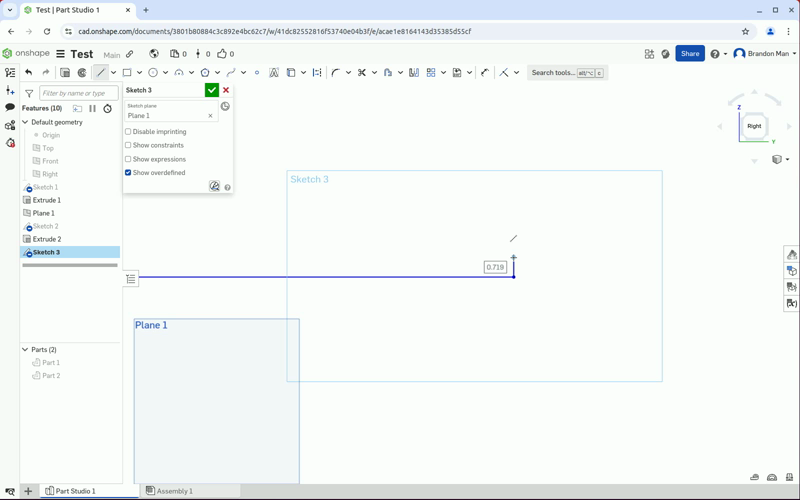
scroll(-6)
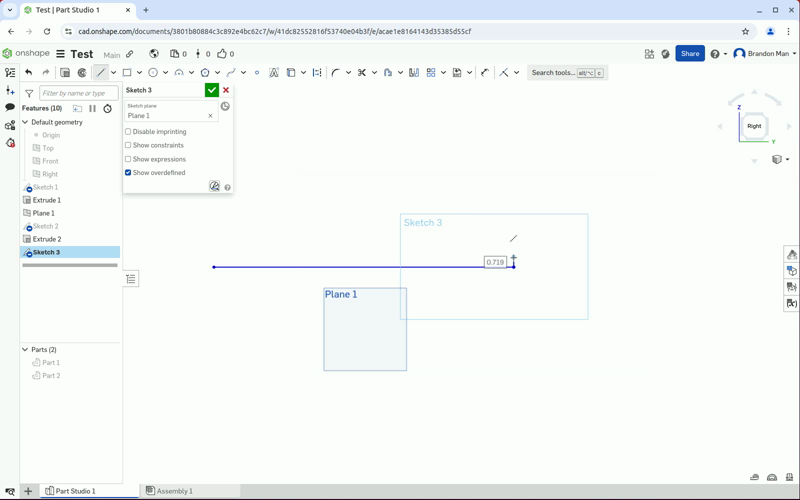
scroll(-6)
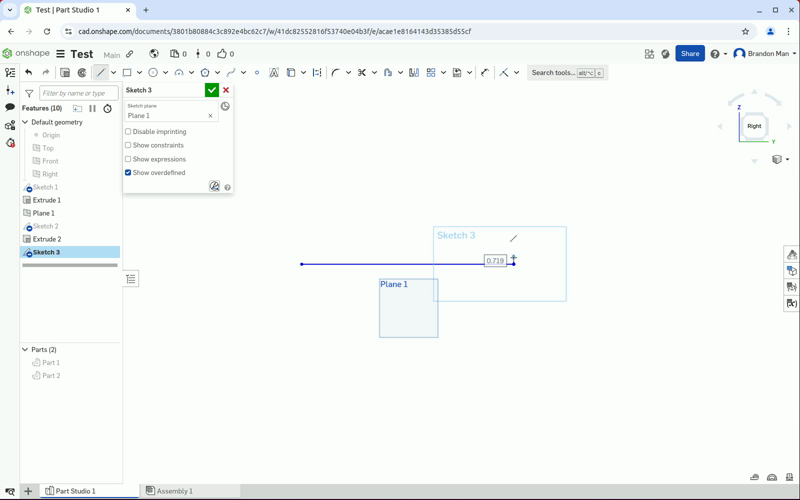
scroll(-6)
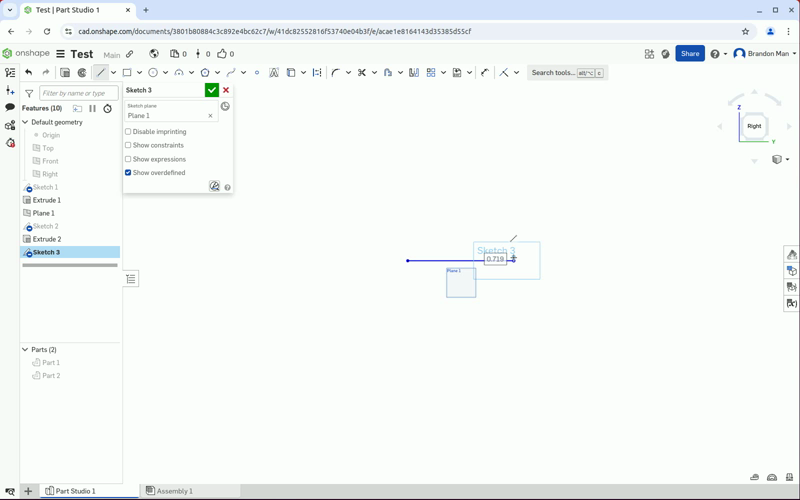
key_up(shift)
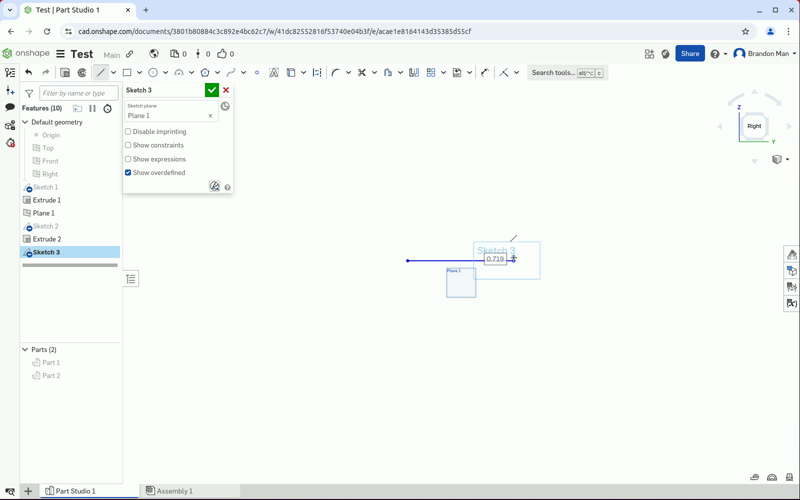
key_down(shift)
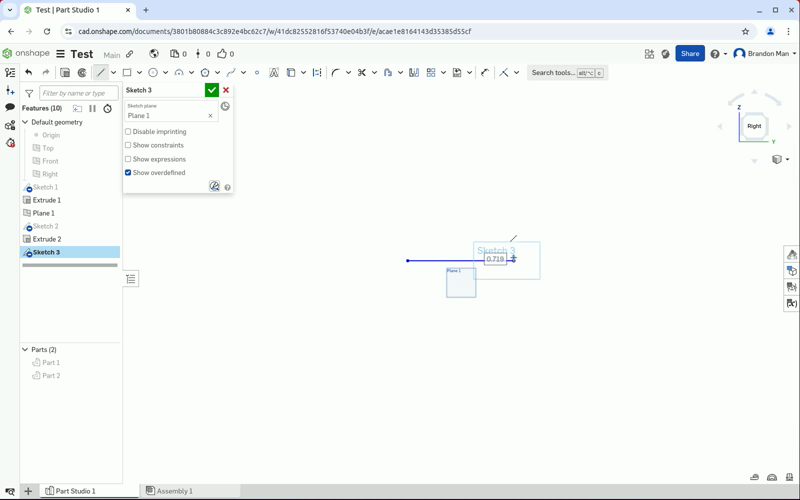
mouse_move(407, 257)
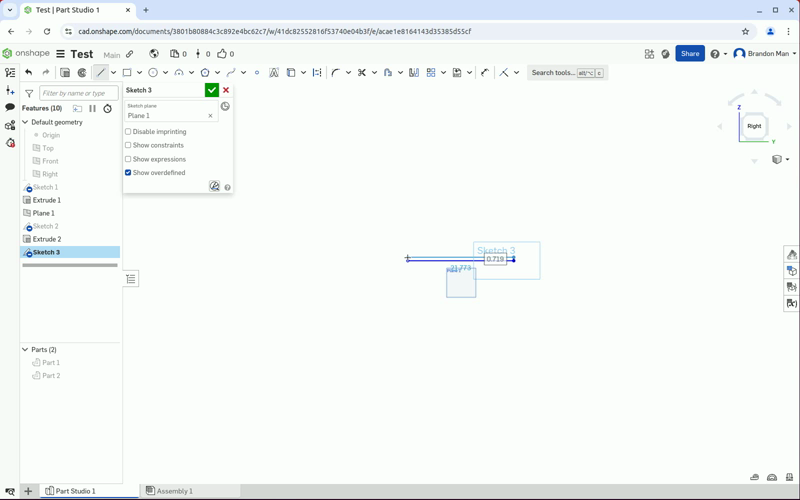
scroll(6)
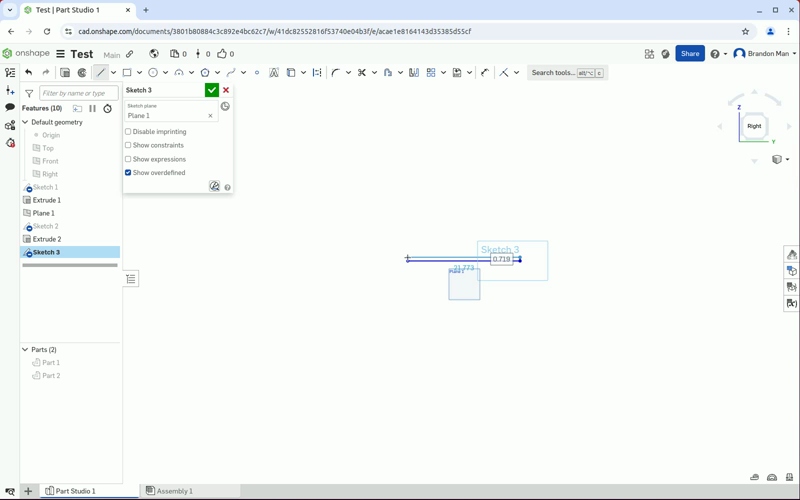
scroll(6)
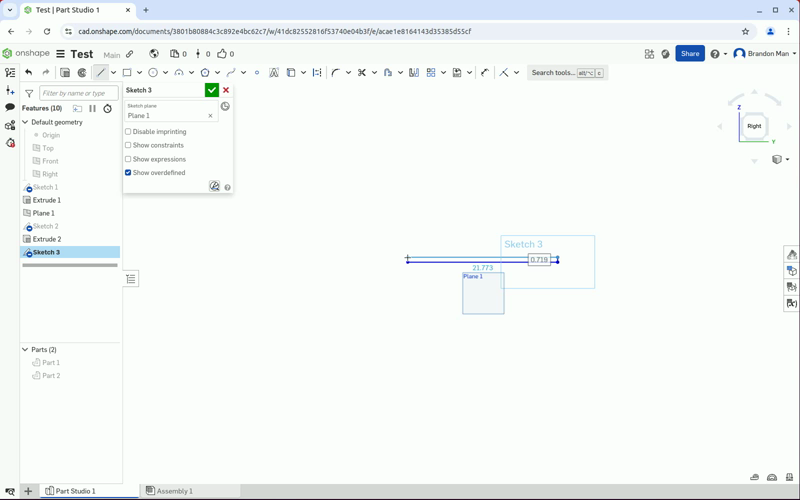
scroll(6)
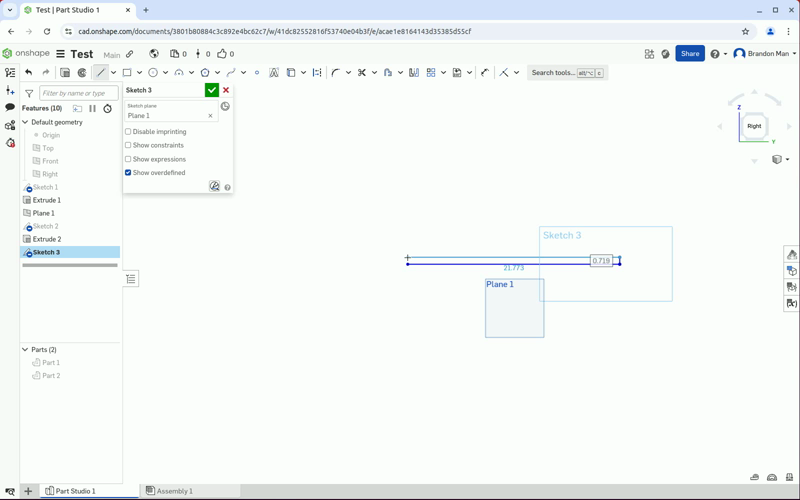
scroll(6)
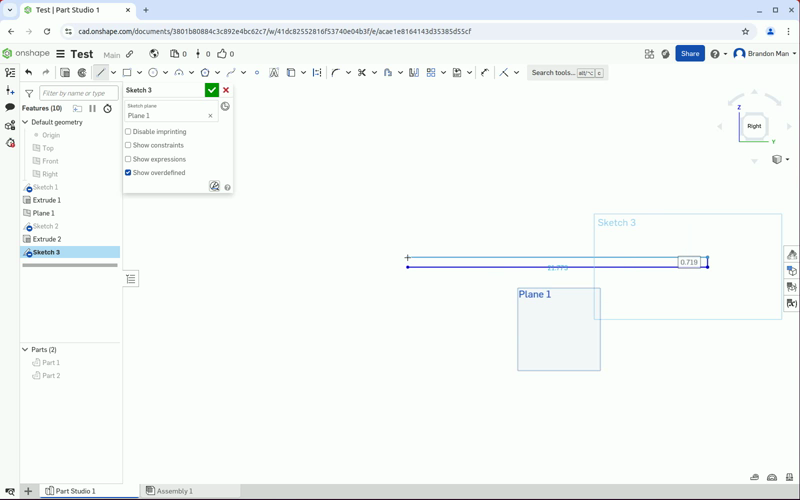
scroll(6)
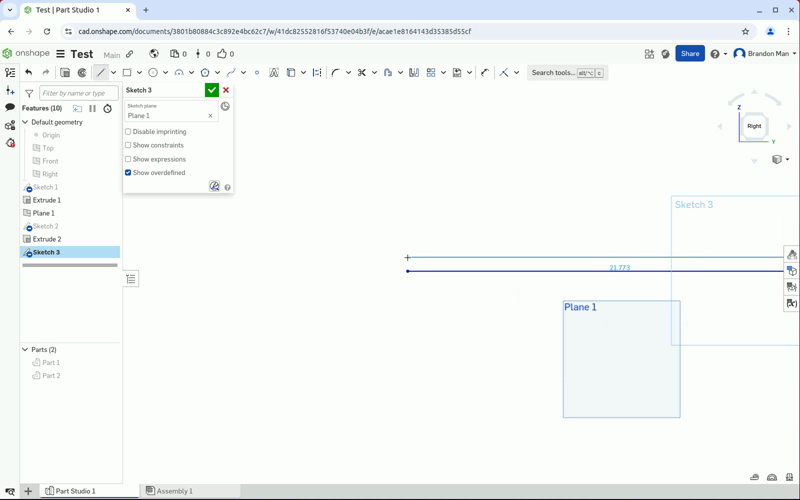
scroll(6)
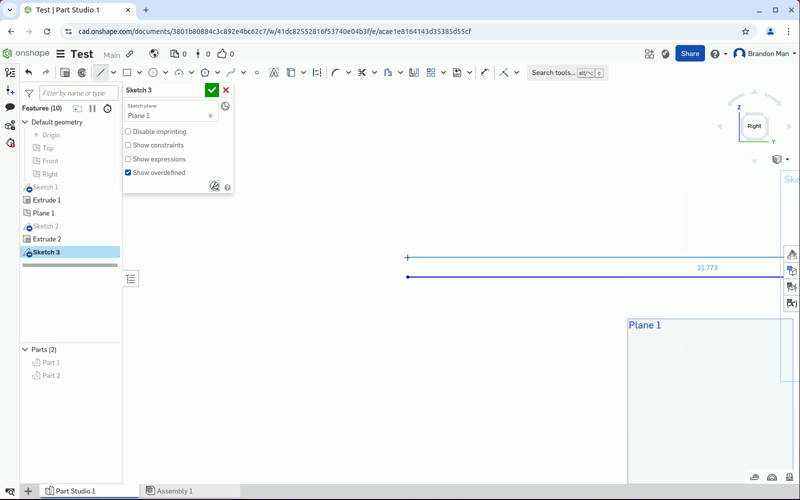
scroll(6)
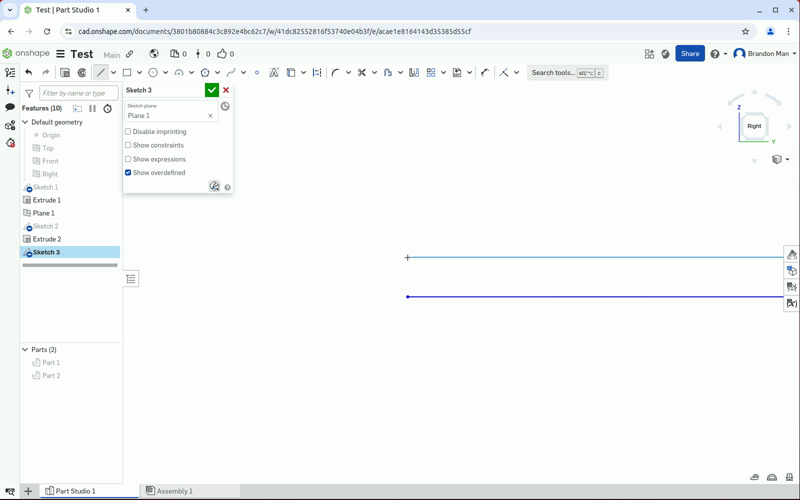
click(407, 257)
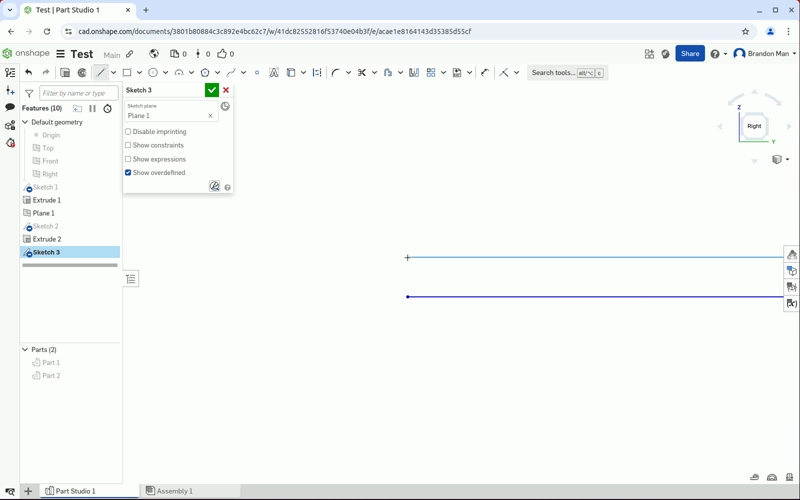
scroll(-6)
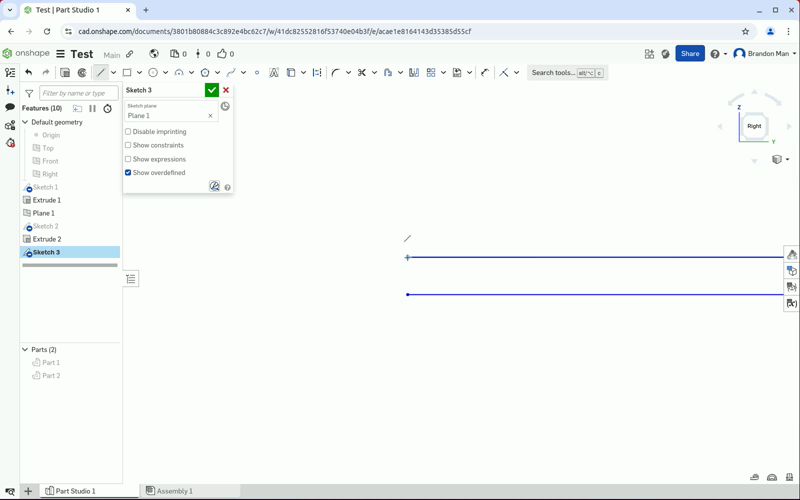
scroll(-6)
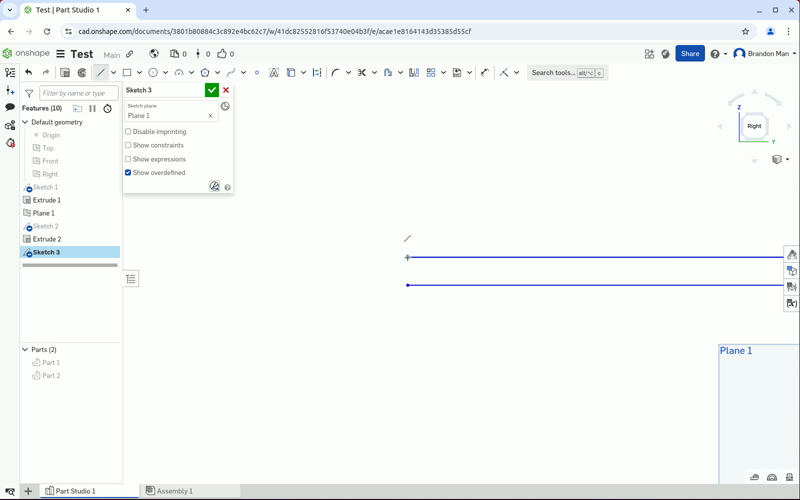
scroll(-6)
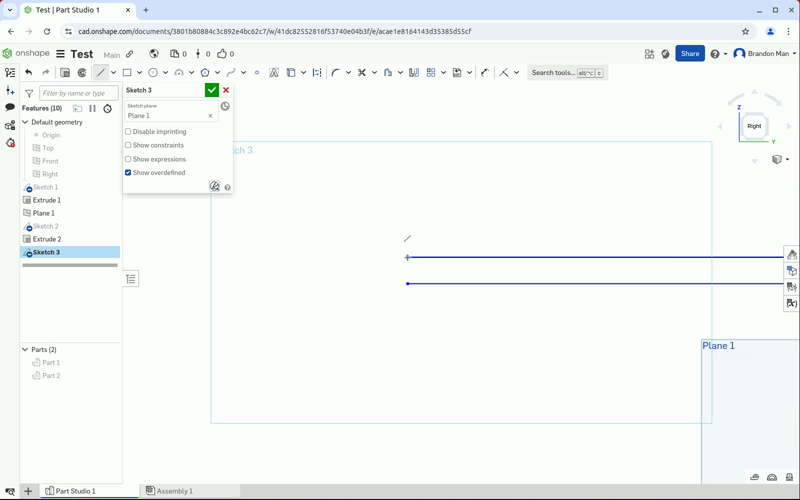
scroll(-6)
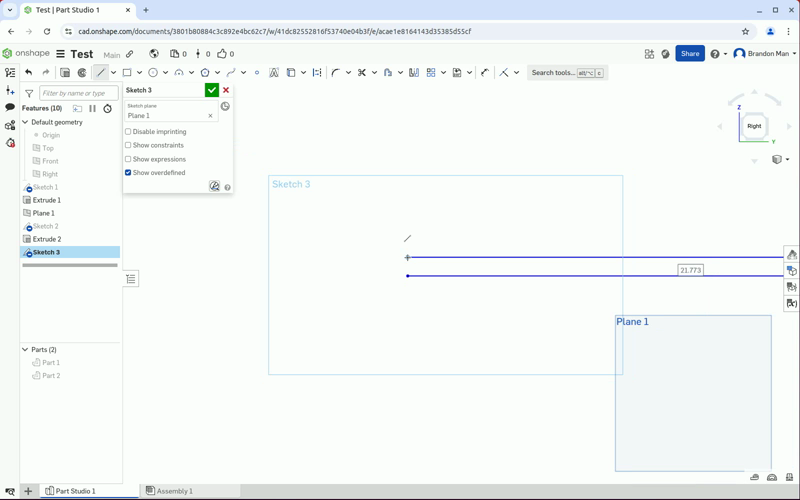
scroll(-6)
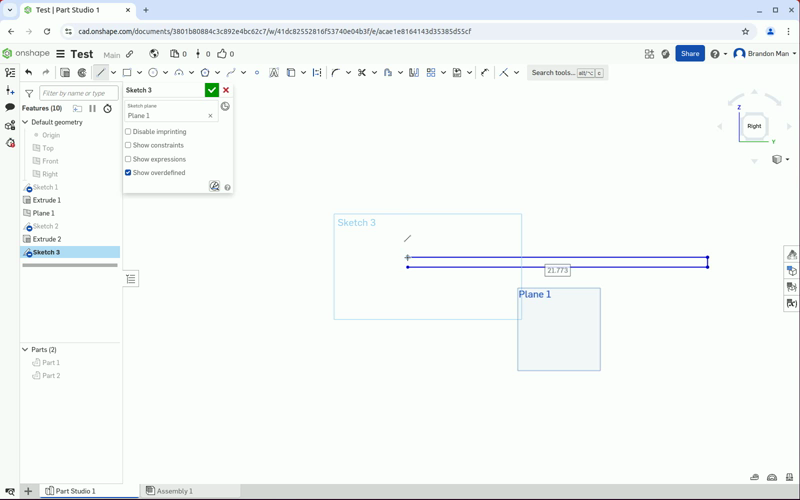
scroll(-6)
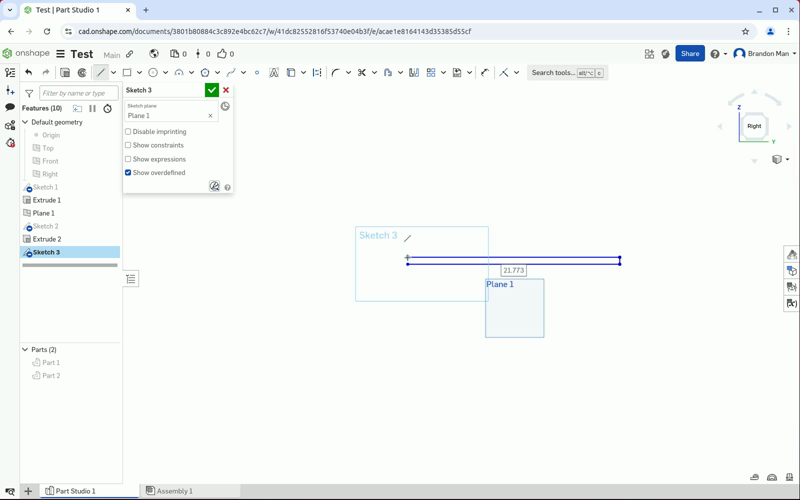
scroll(-6)
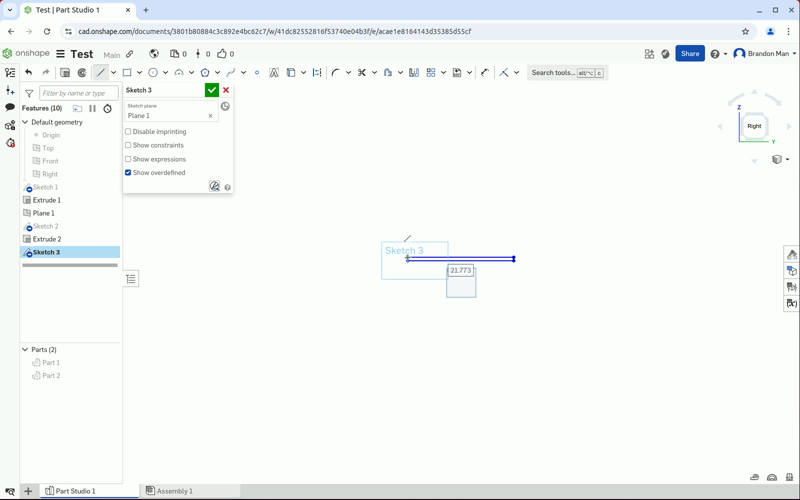
key_up(shift)
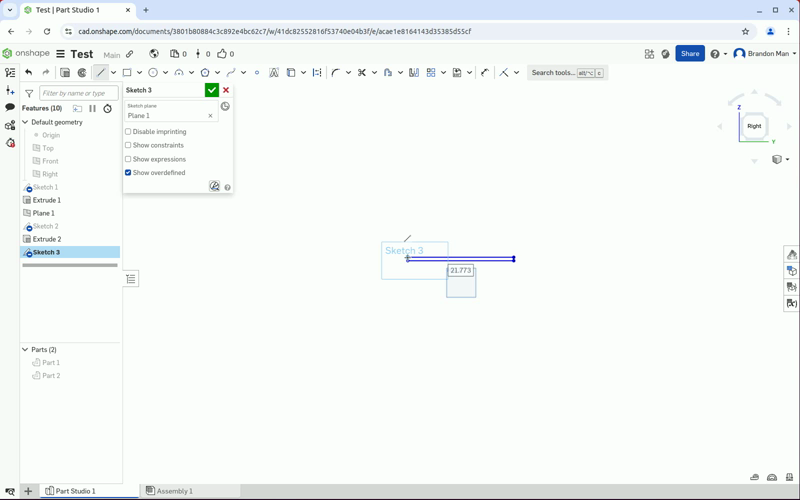
mouse_move(437, 257)
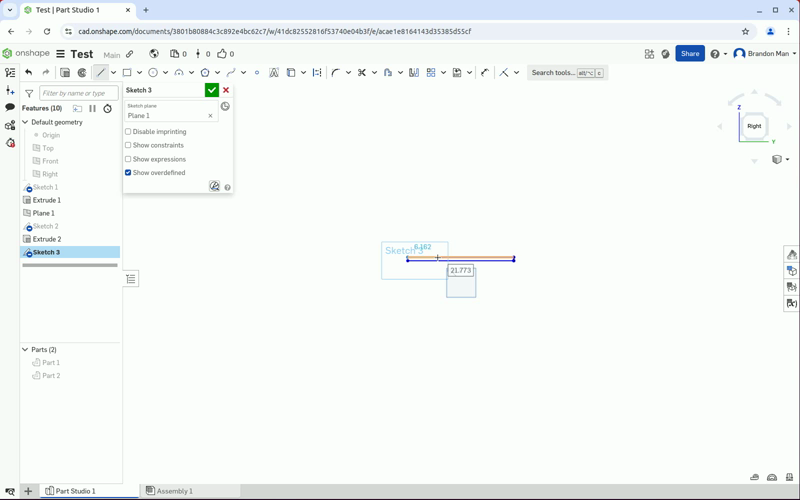
key_down(shift)
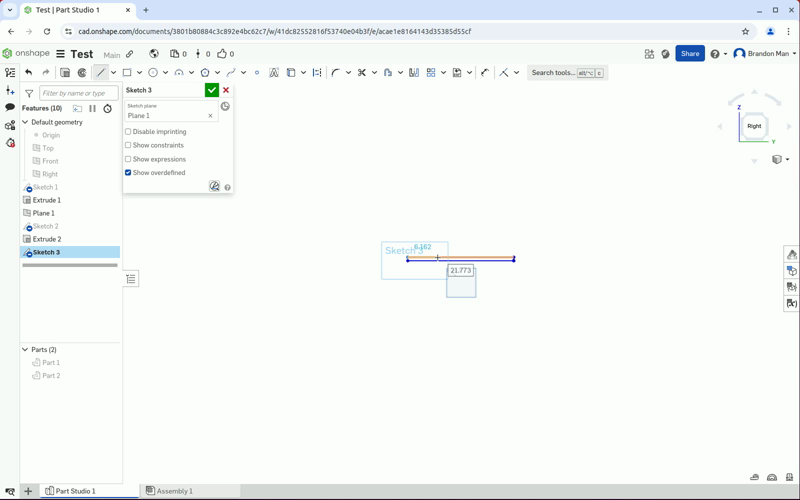
mouse_move(407, 260)
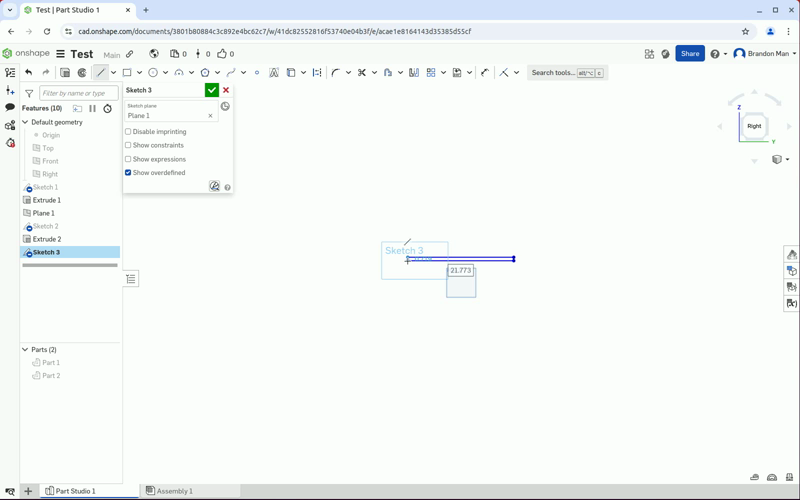
scroll(6)
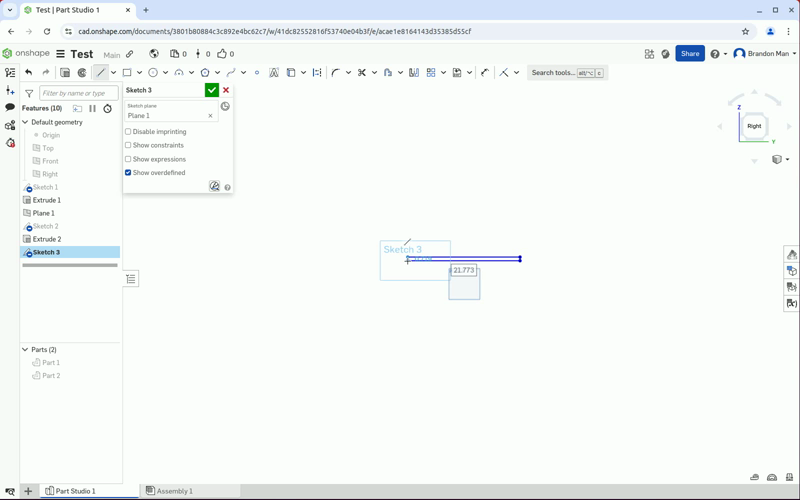
scroll(6)
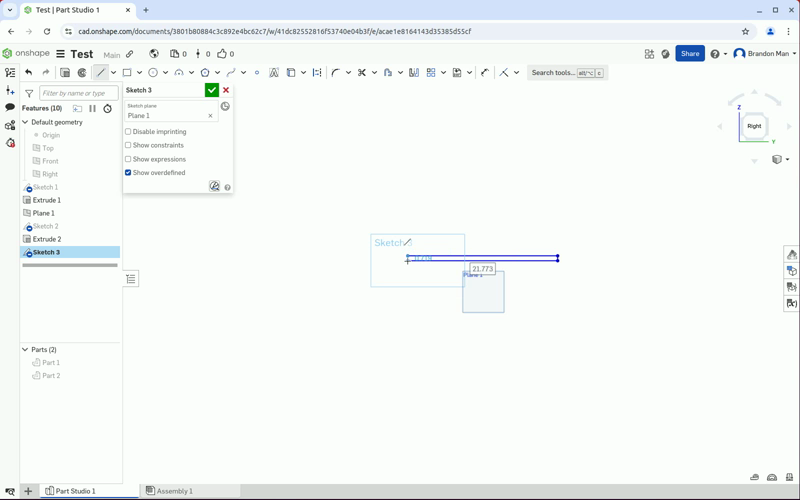
scroll(6)
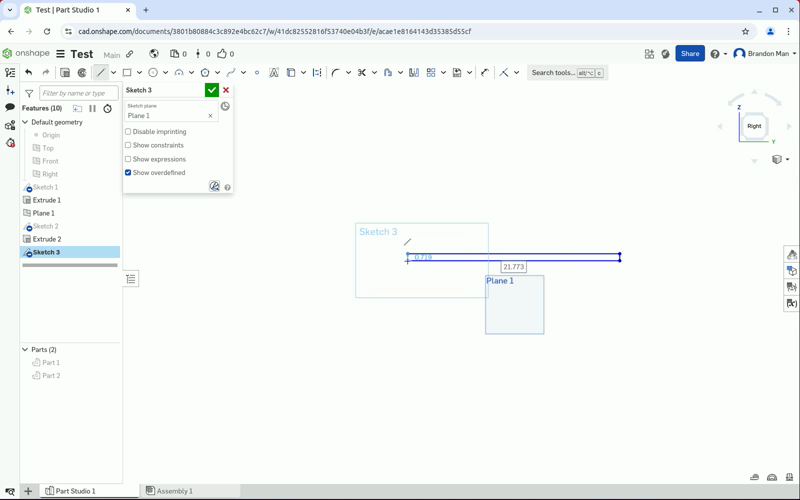
scroll(6)
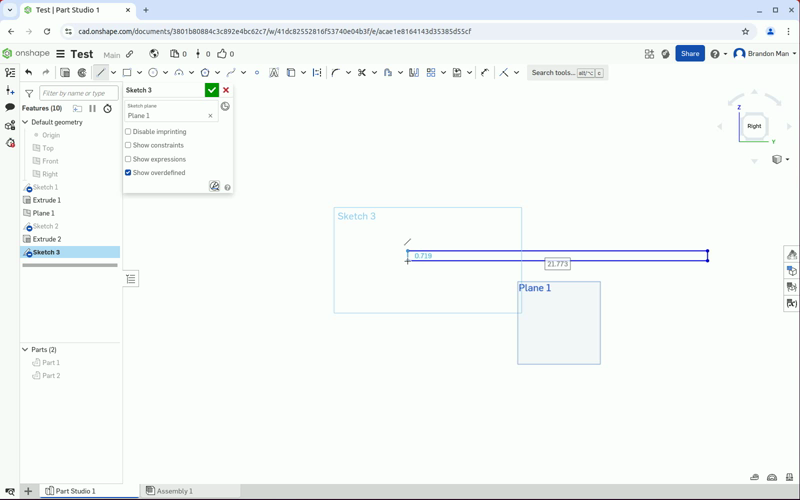
scroll(6)
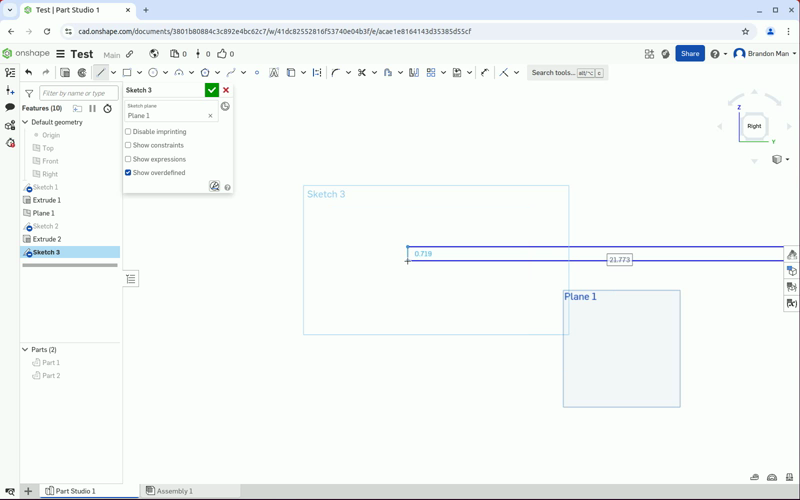
scroll(6)
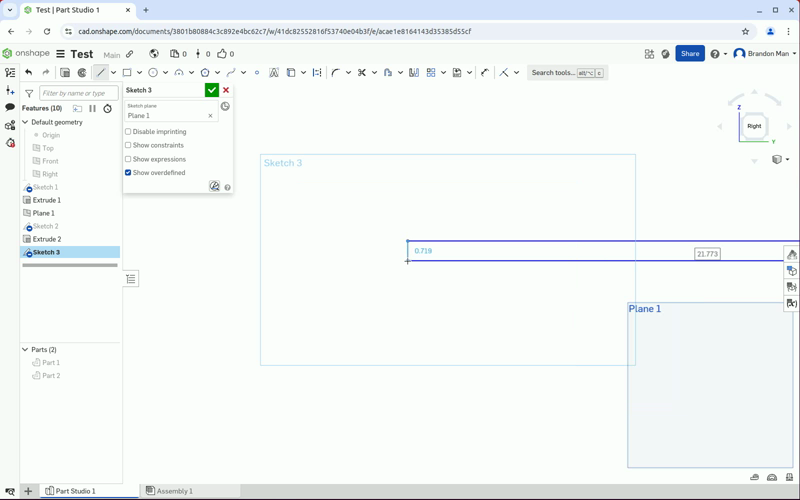
scroll(6)
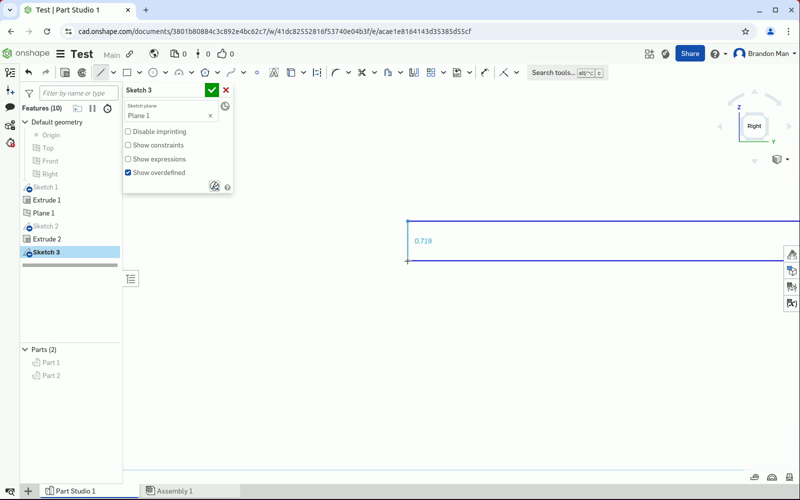
key_up(shift)
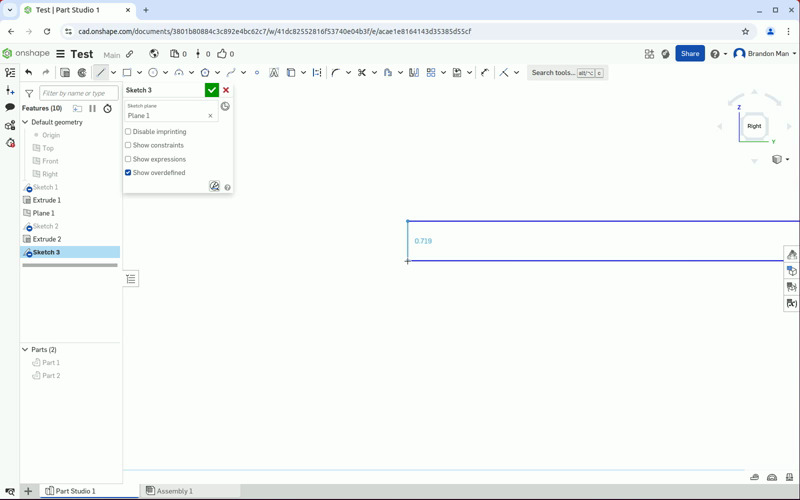
click(407, 260)
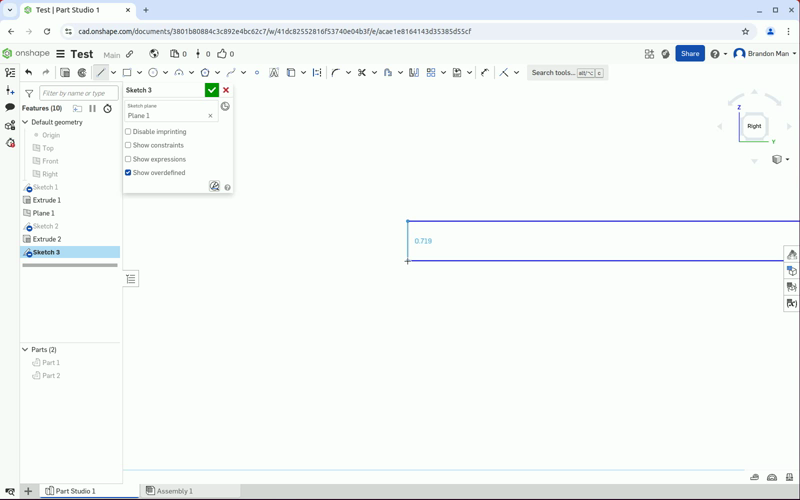
scroll(-6)
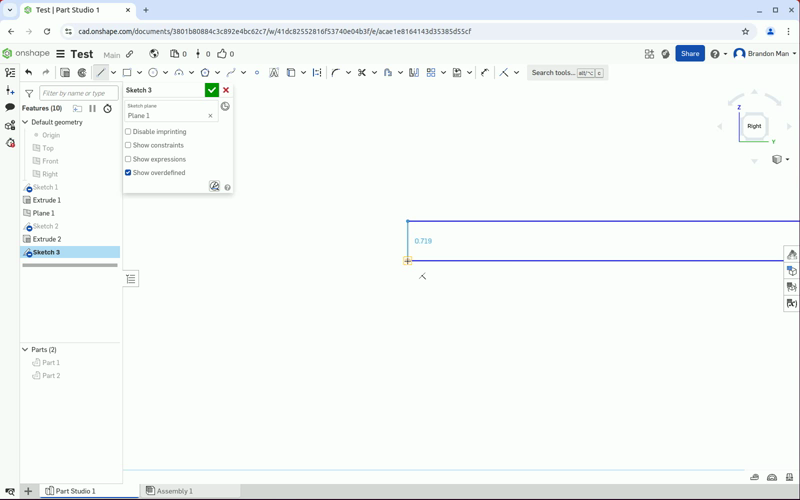
scroll(-6)
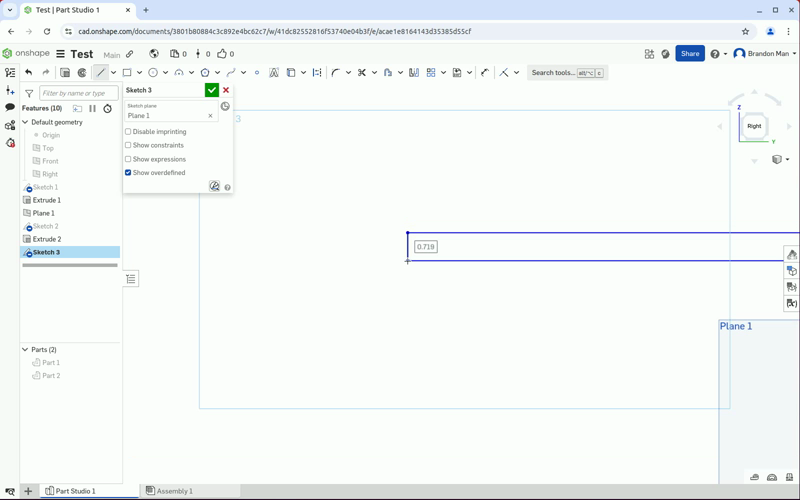
scroll(-6)
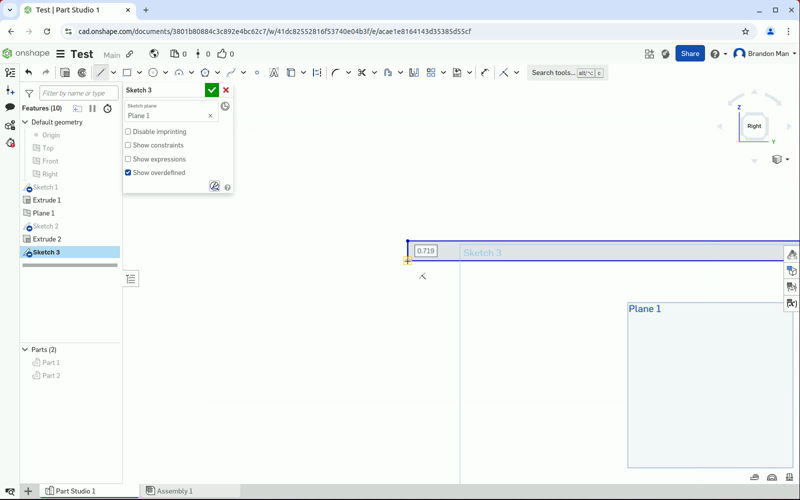
scroll(-6)
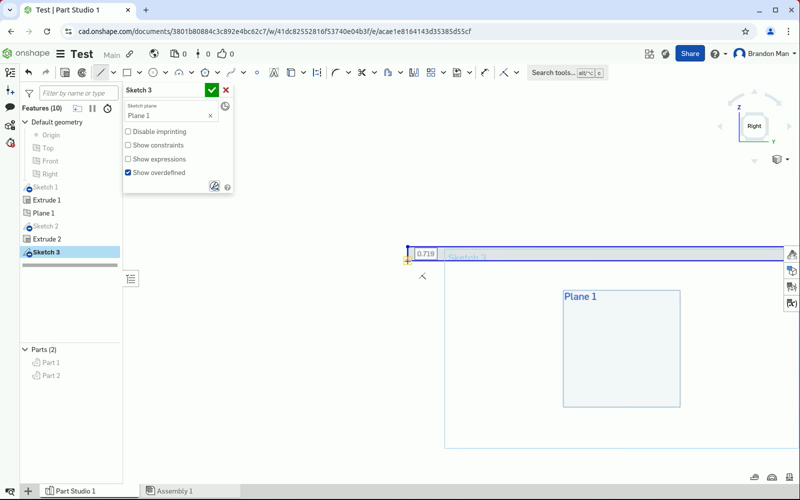
scroll(-6)
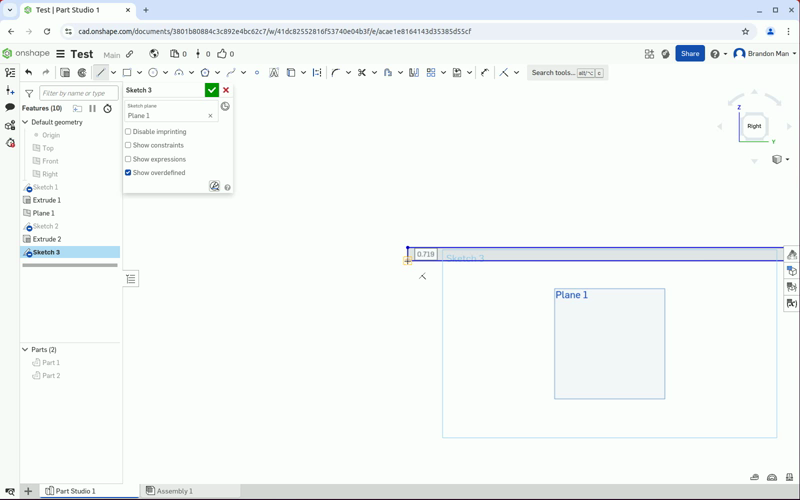
scroll(-6)
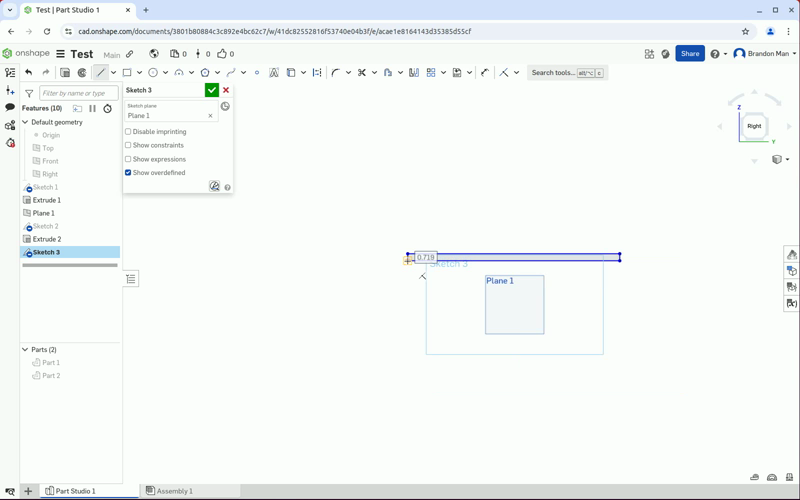
scroll(-6)
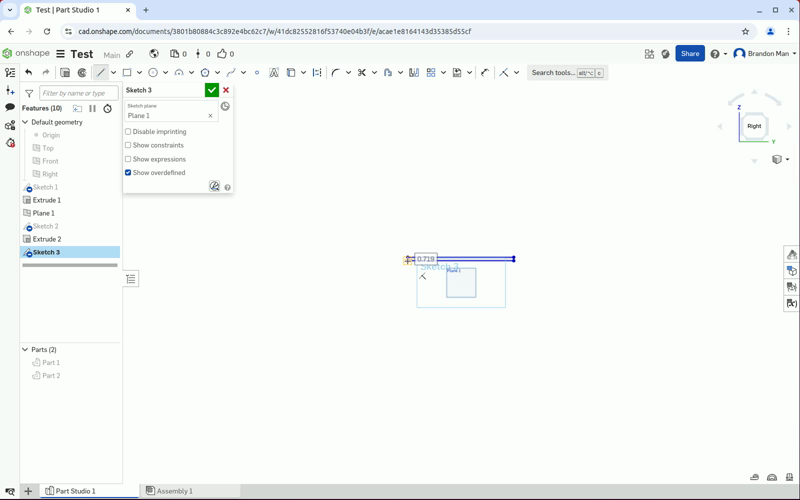
key(esc)
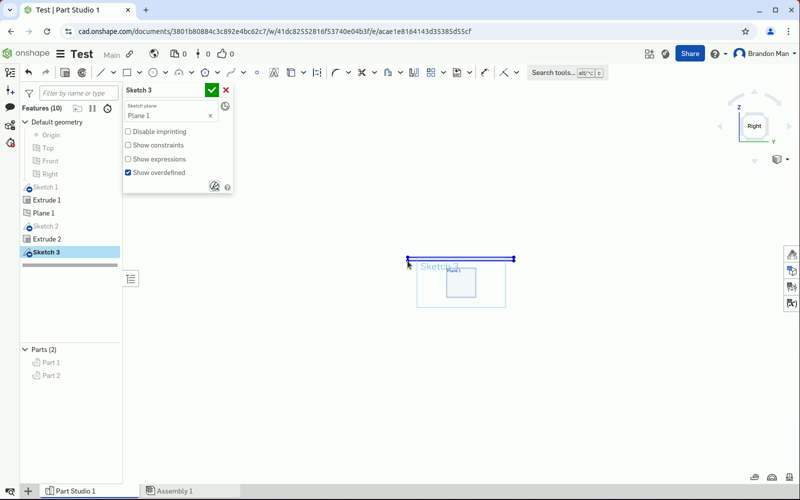
mouse_move(488, 259)
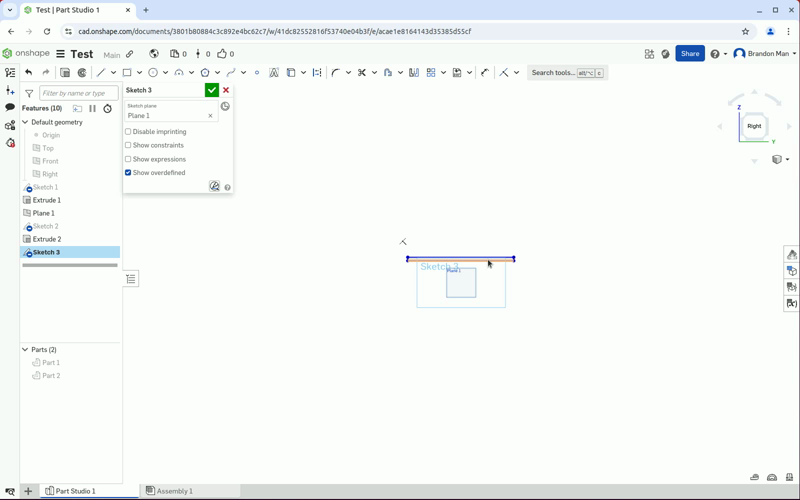
scroll(6)
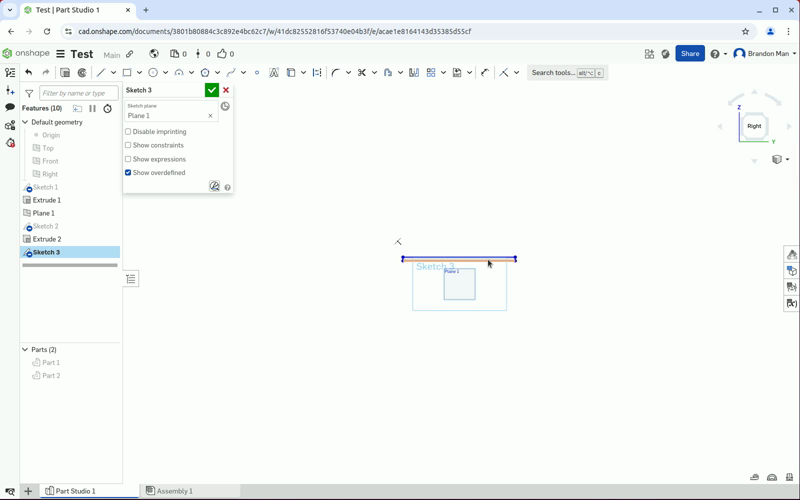
scroll(6)
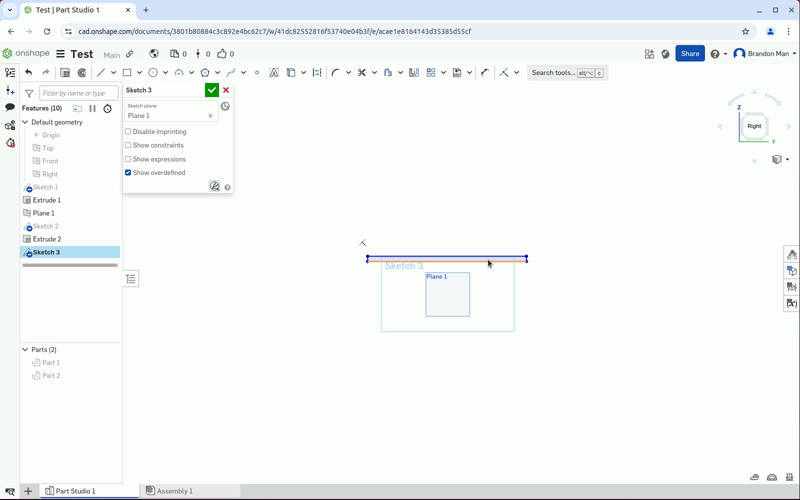
scroll(6)
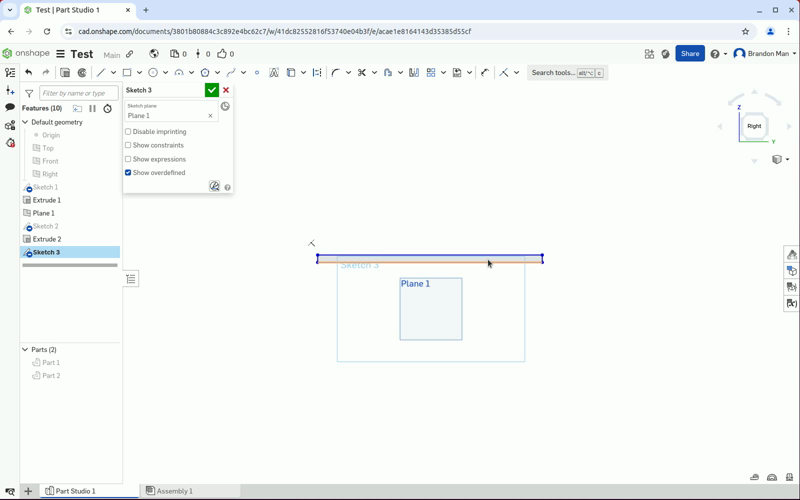
scroll(6)
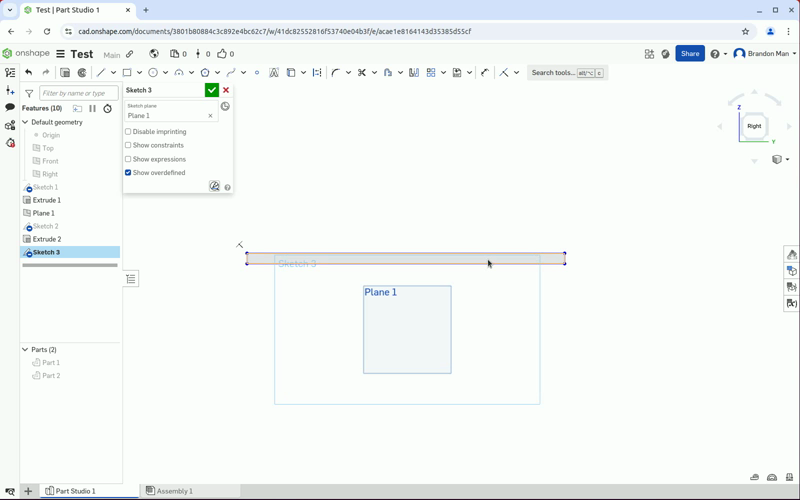
scroll(6)
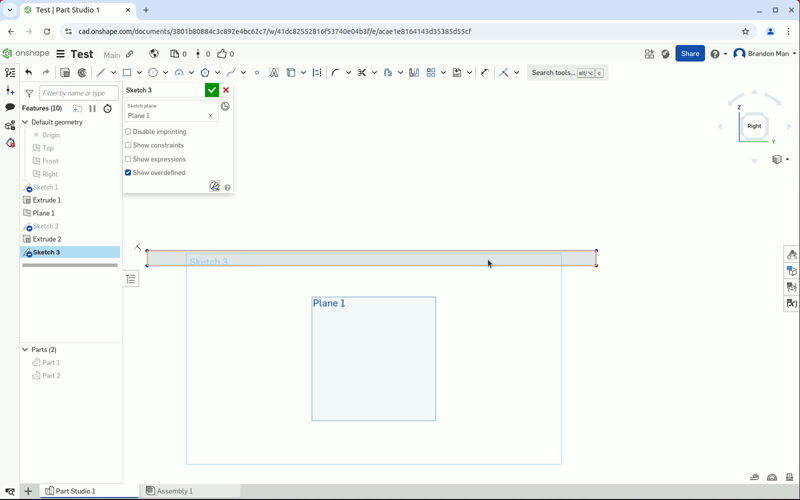
scroll(6)
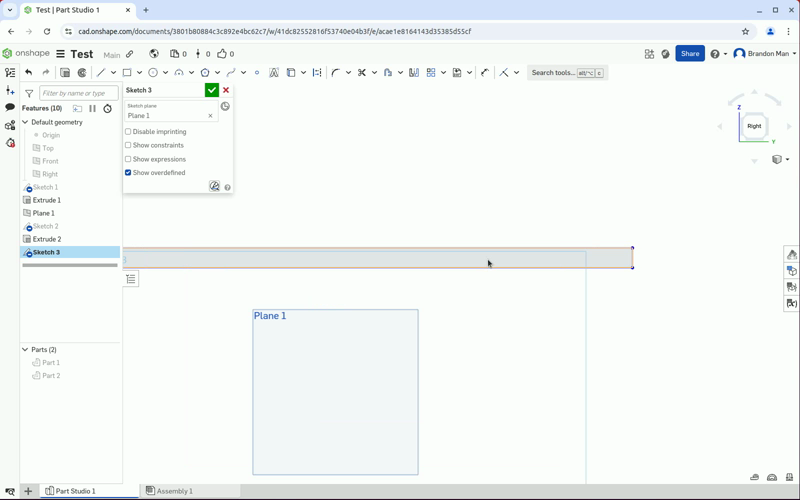
scroll(6)
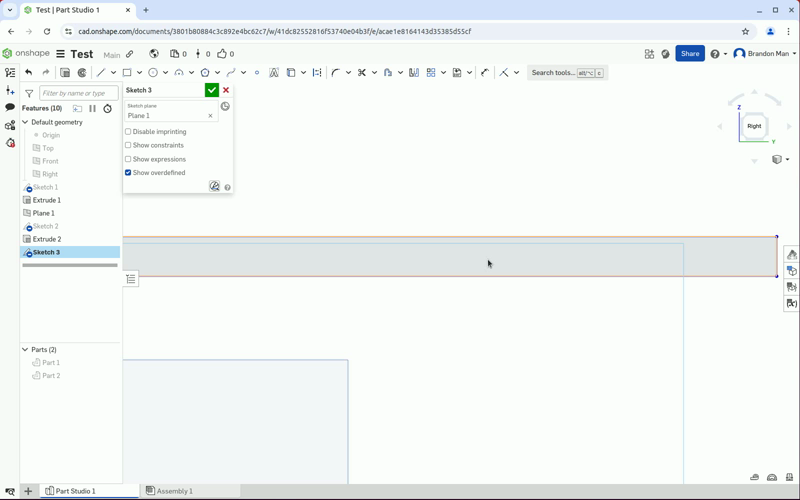
click(488, 259)
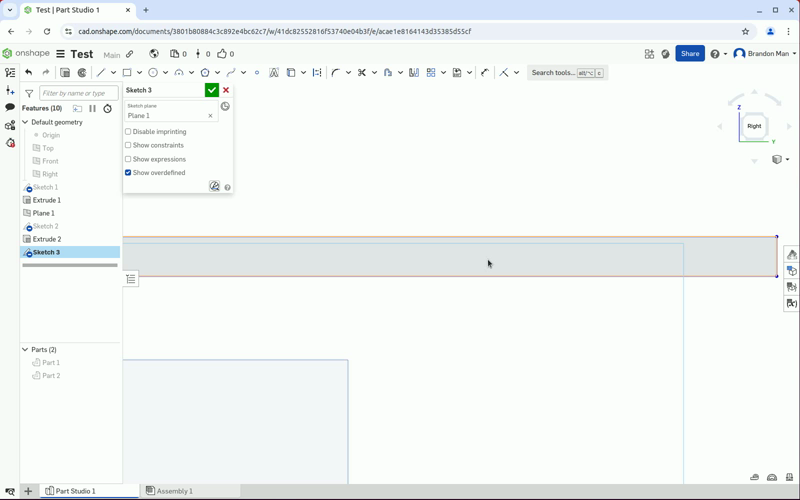
scroll(-6)
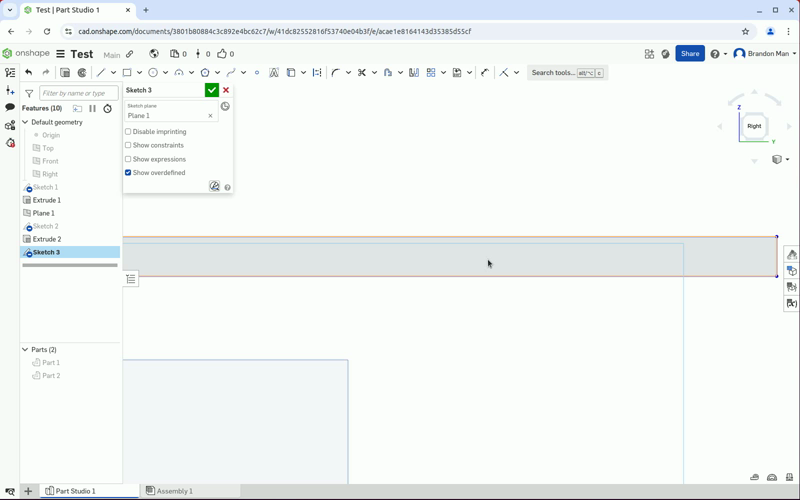
scroll(-6)
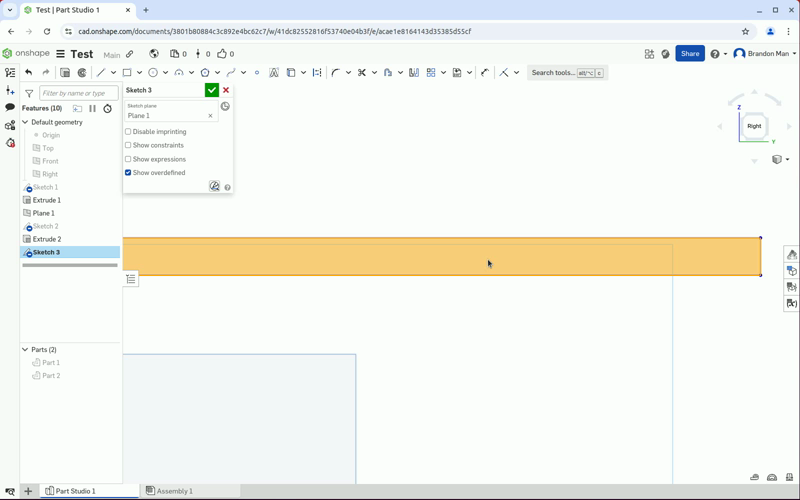
scroll(-6)
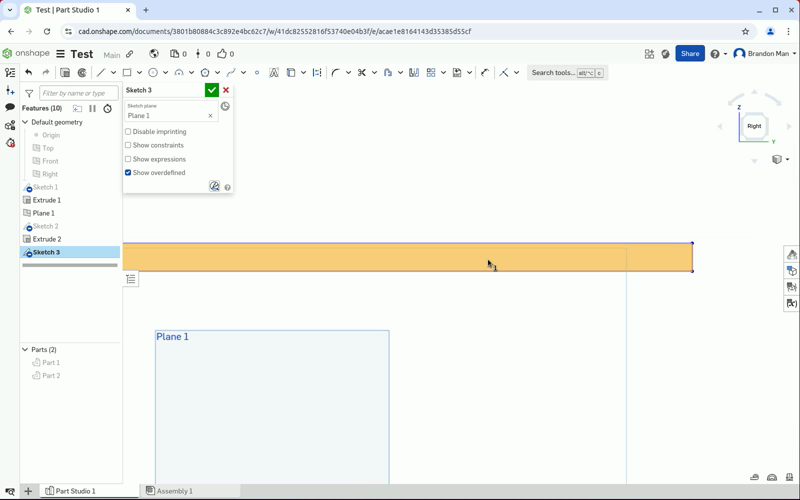
scroll(-6)
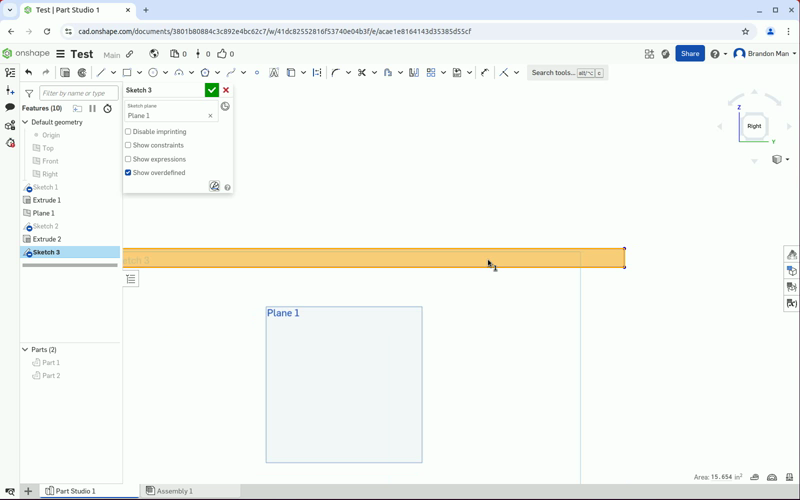
scroll(-6)
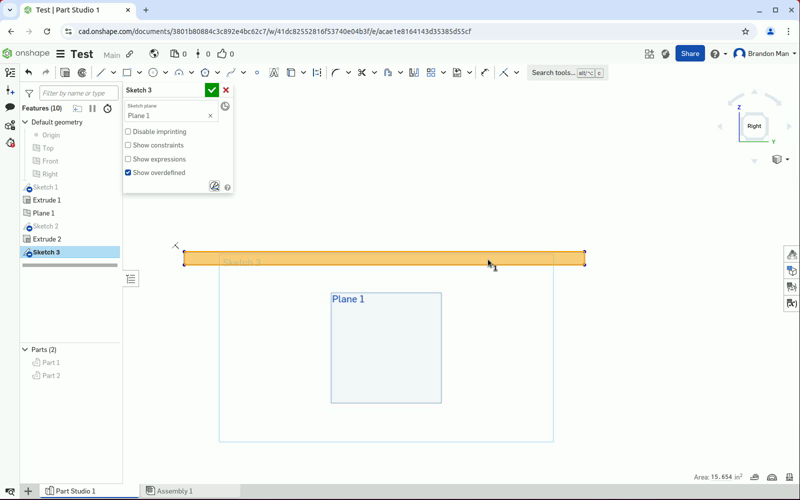
scroll(-6)
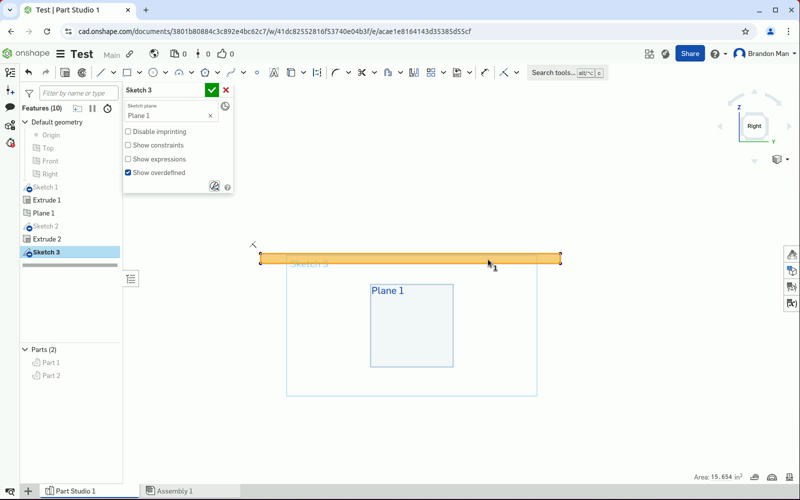
scroll(-6)
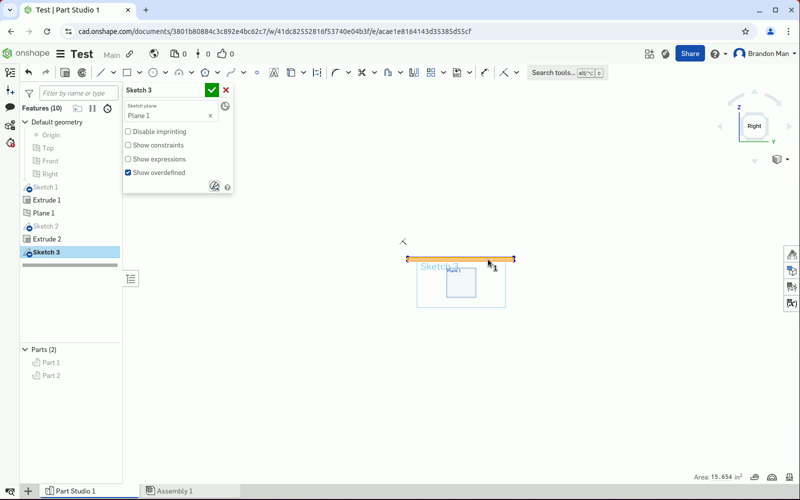
mouse_move(73, 352)
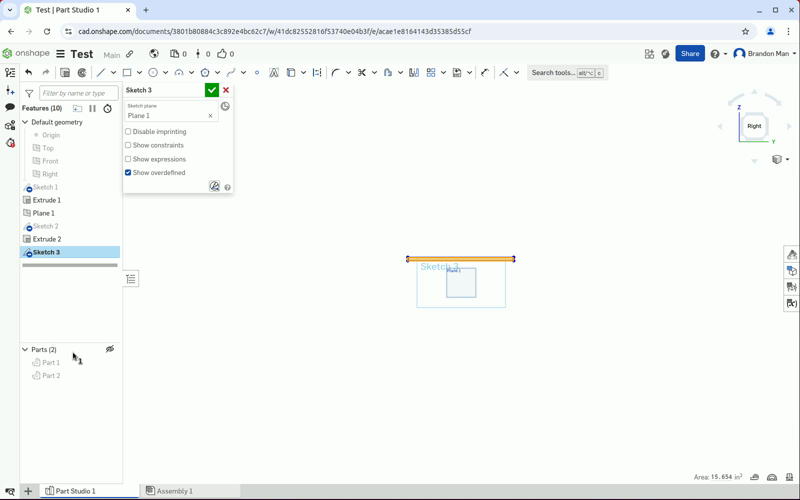
key(shift+y)
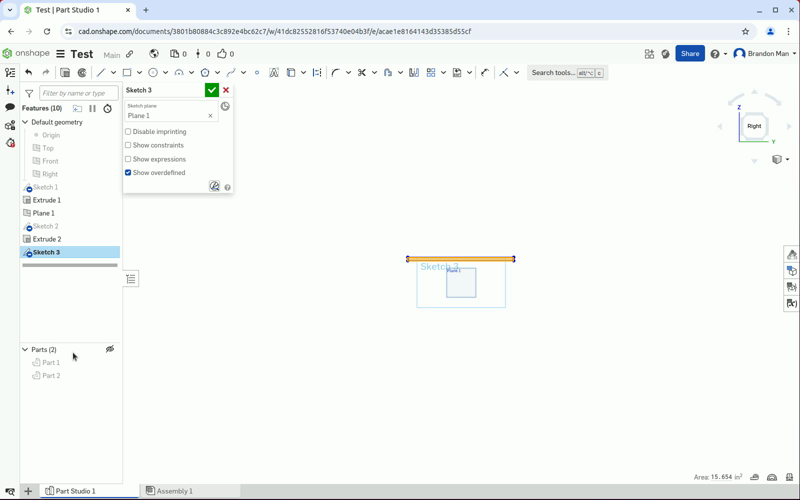
key(shift+e)
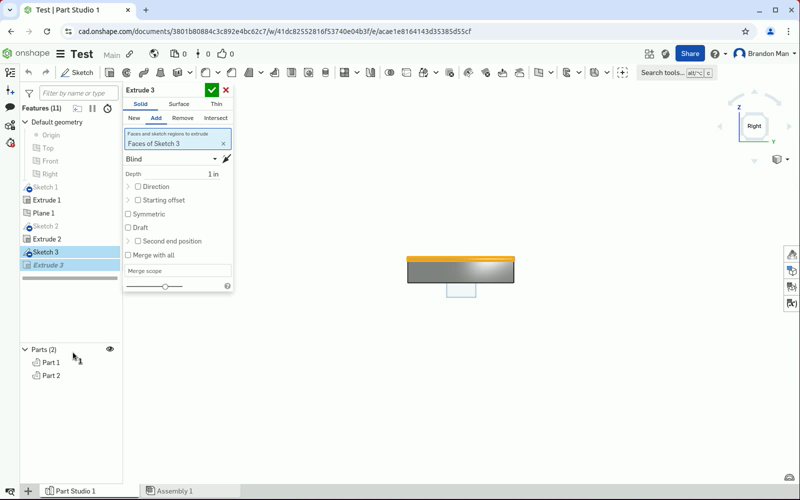
mouse_move(143, 106)
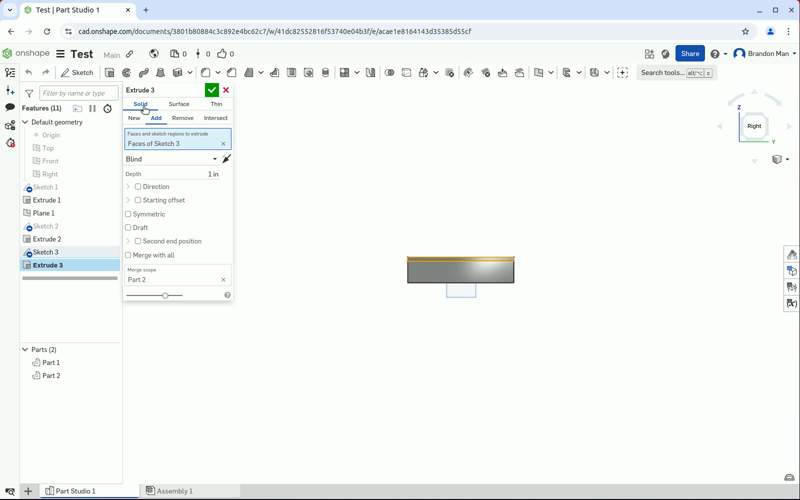
click(143, 106)
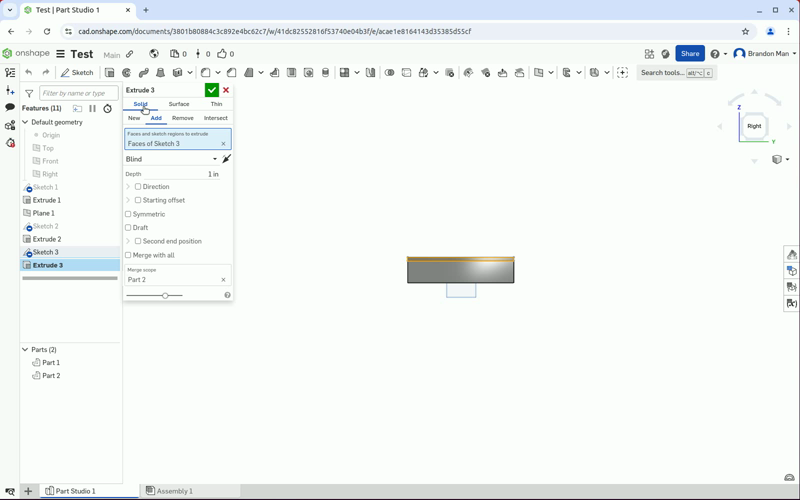
mouse_move(137, 120)
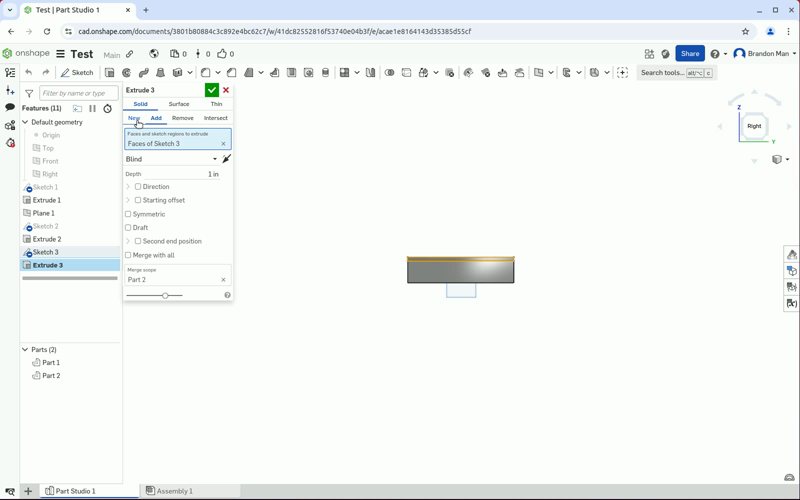
click(137, 120)
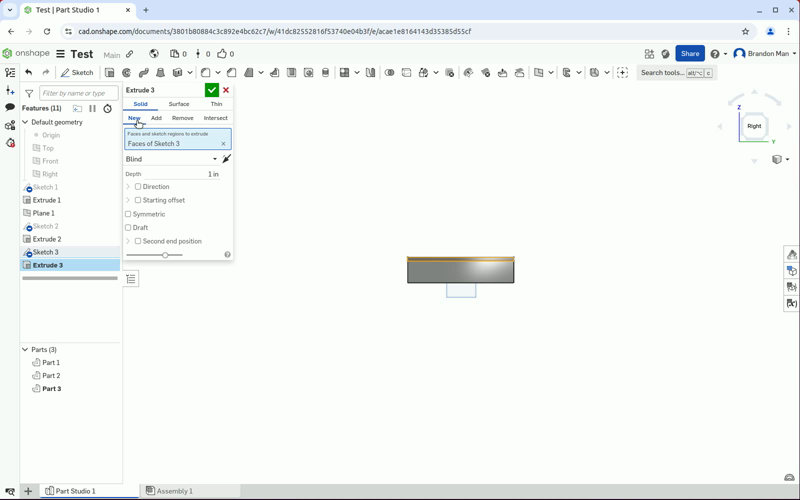
key(tab, 4)
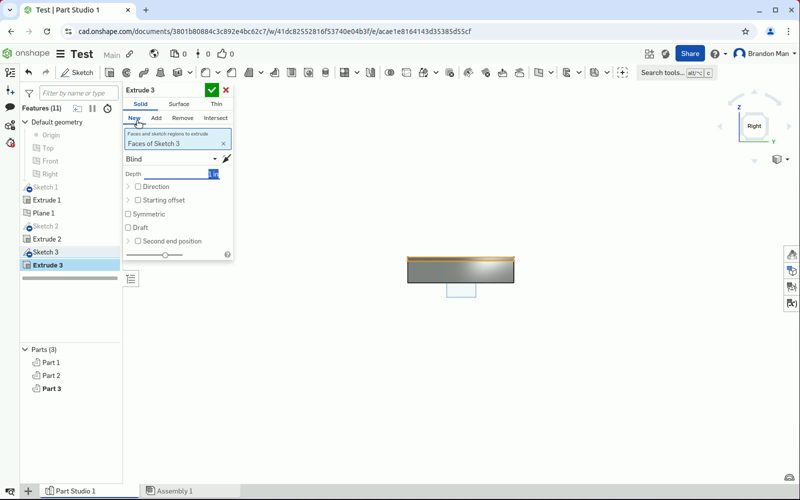
text(0.722)
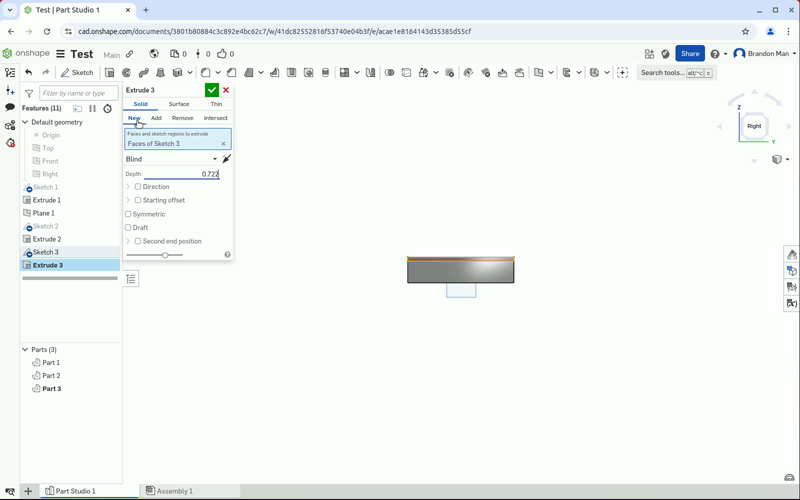
key(enter)
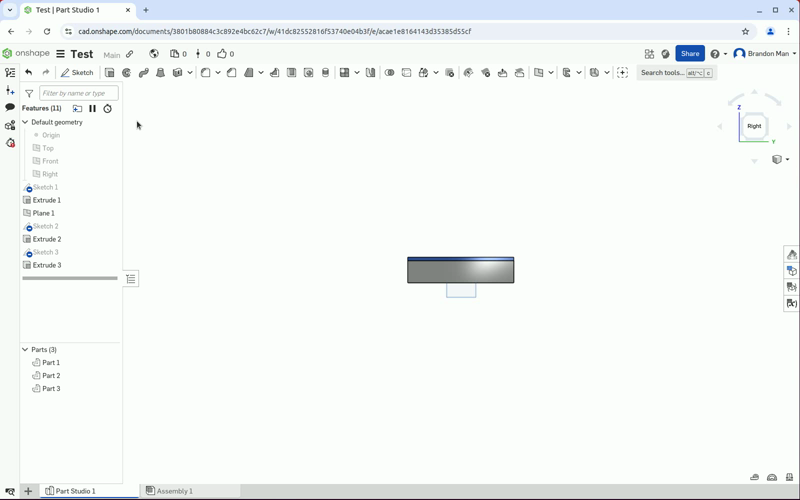
key(shift+h)
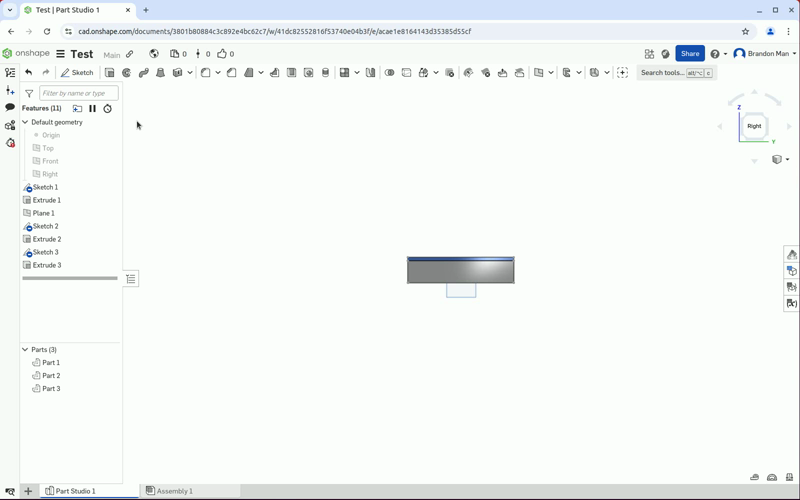
key(shift+h)
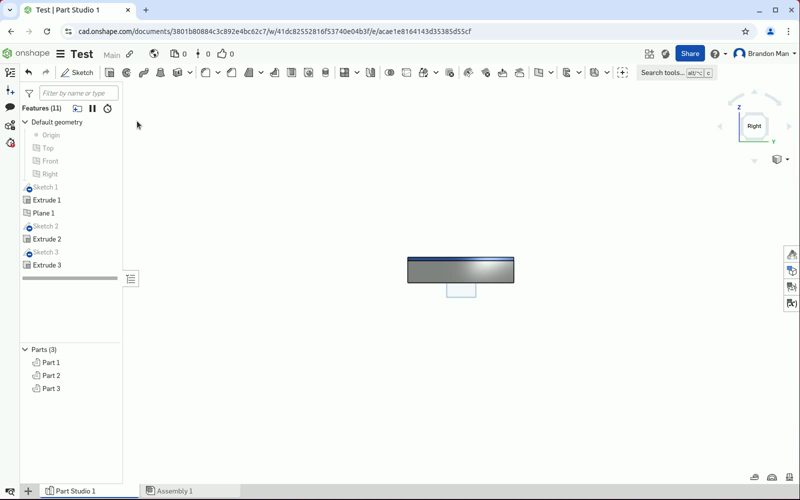
mouse_move(73, 189)
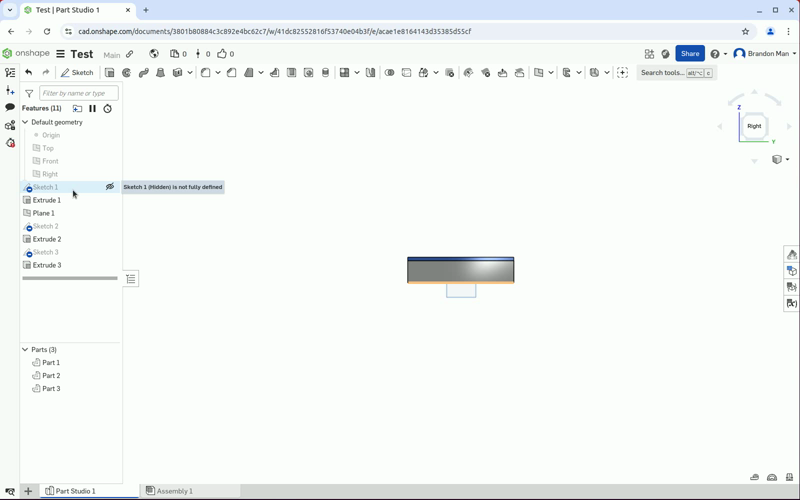
click(73, 189)
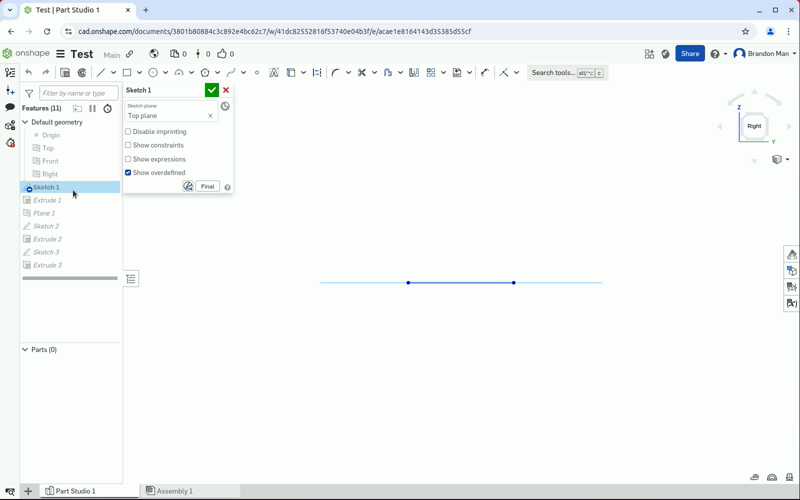
mouse_move(229, 92)
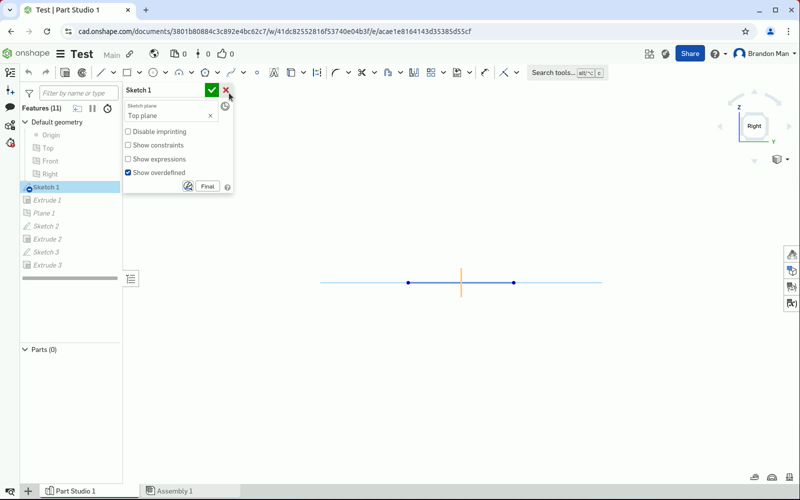
click(229, 92)
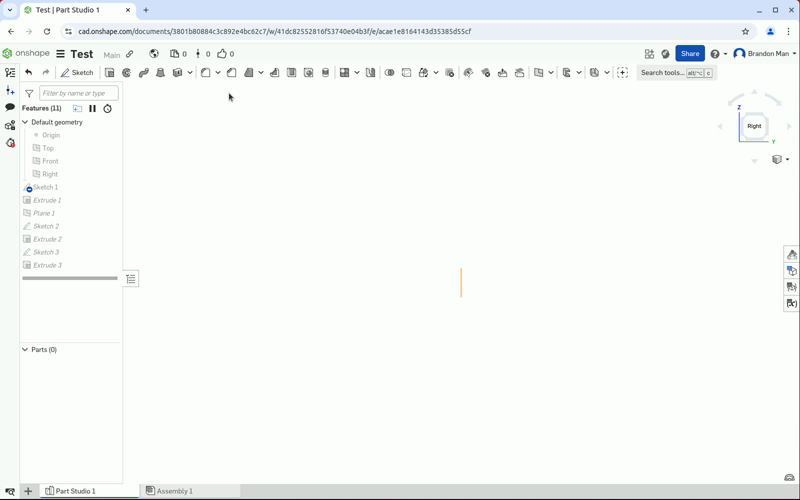
mouse_move(73, 352)
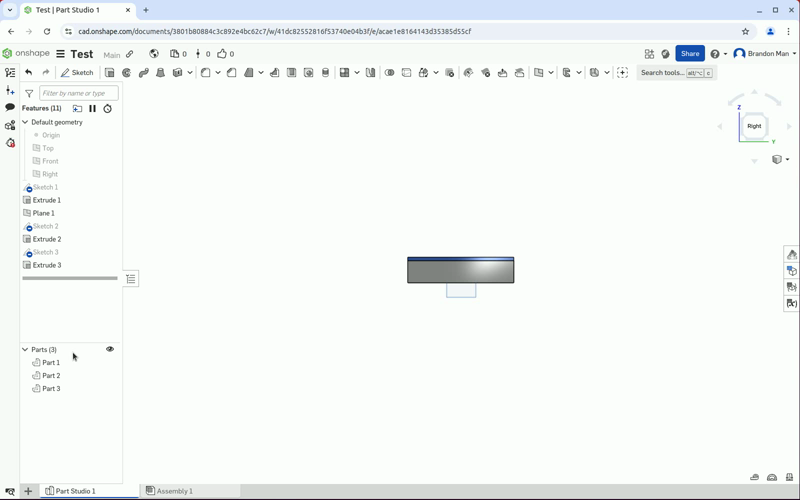
key(y)
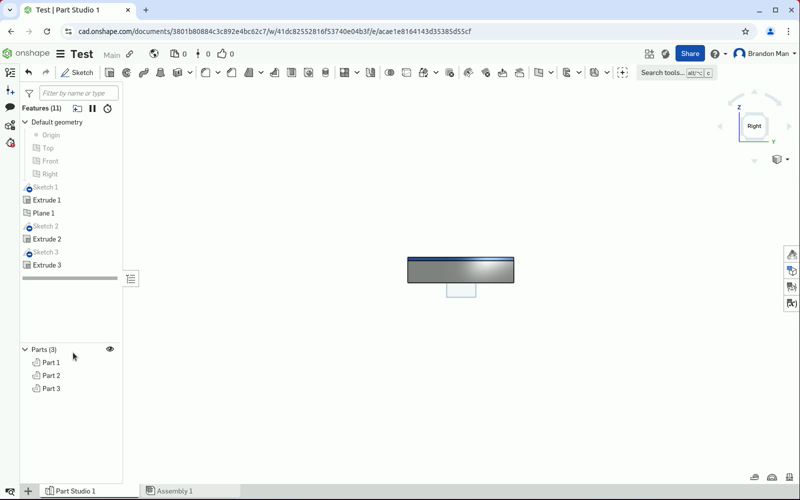
key(shift+p)
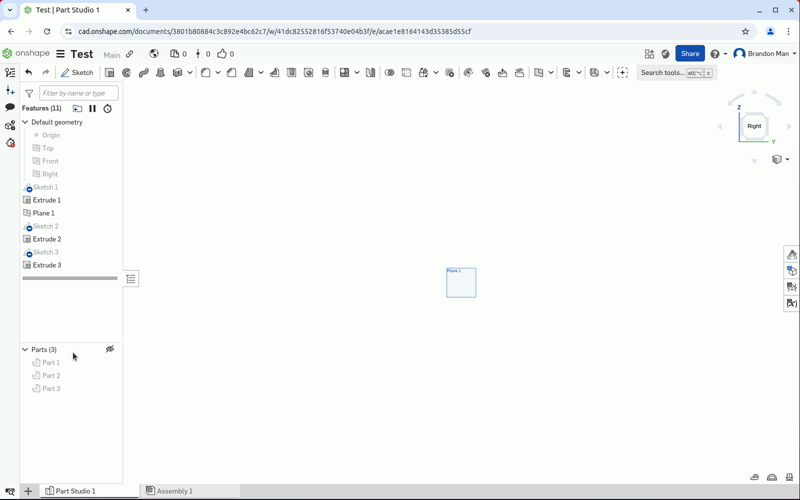
key(space)
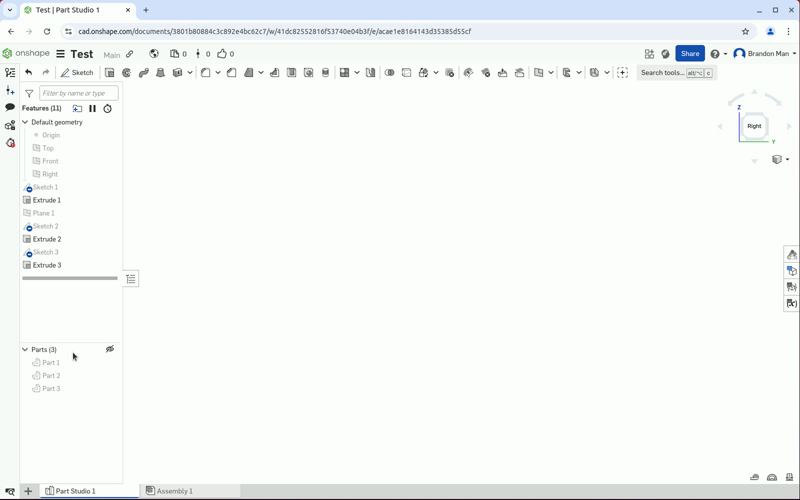
key_down(shift)
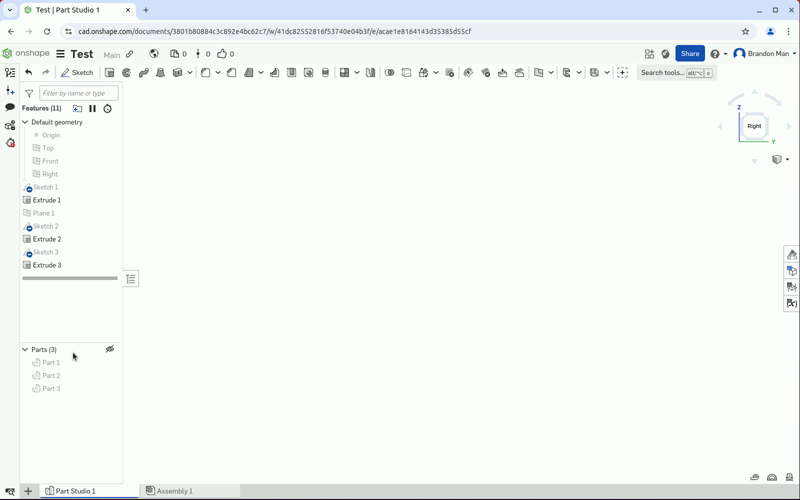
key(right)
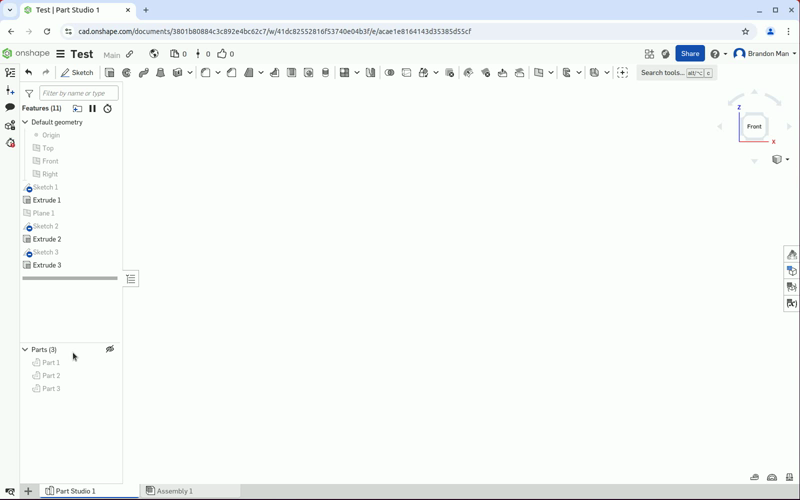
key_up(shift)
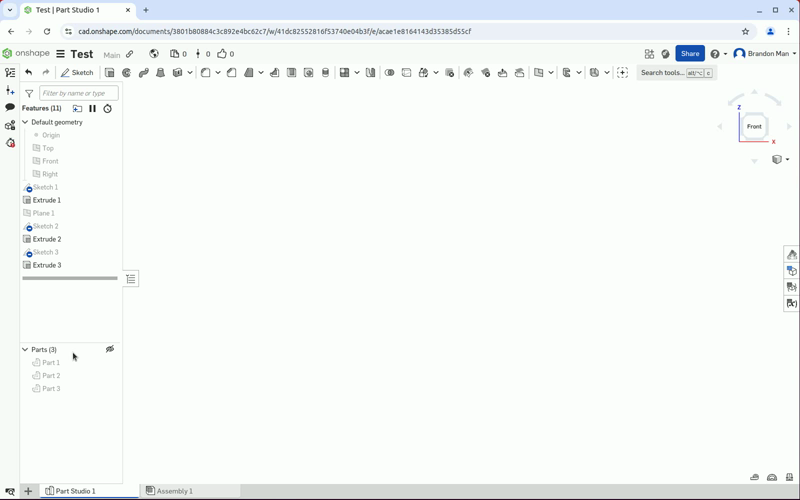
mouse_move(73, 352)
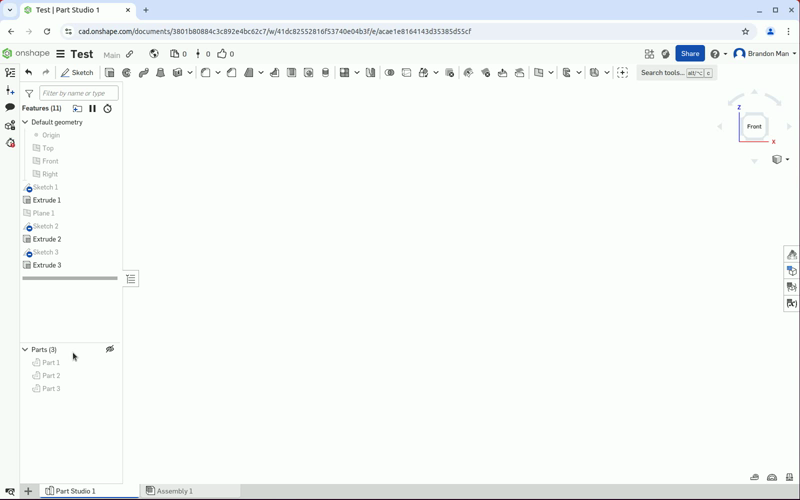
key(shift+y)
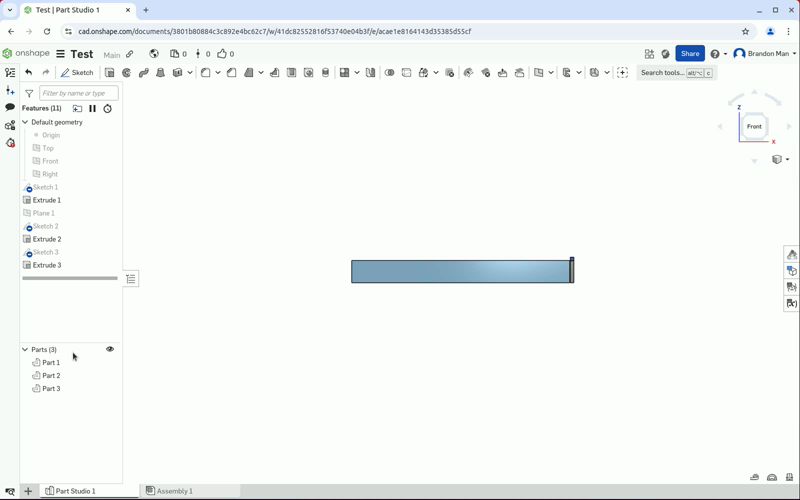
mouse_move(541, 75)
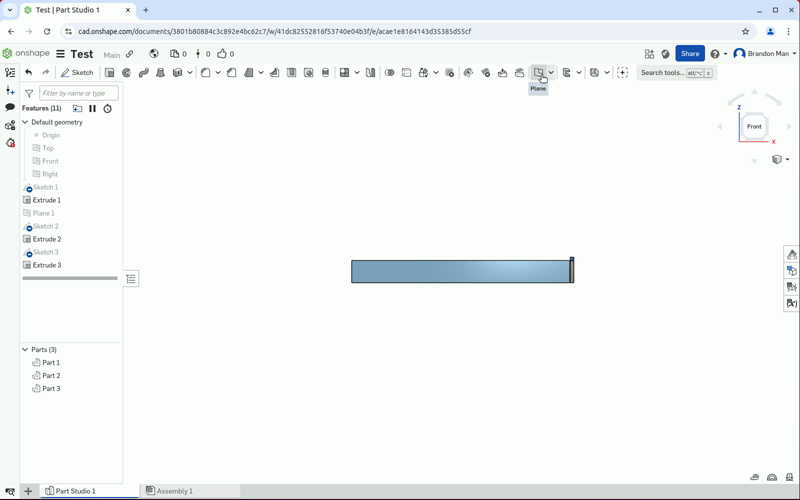
click(541, 75)
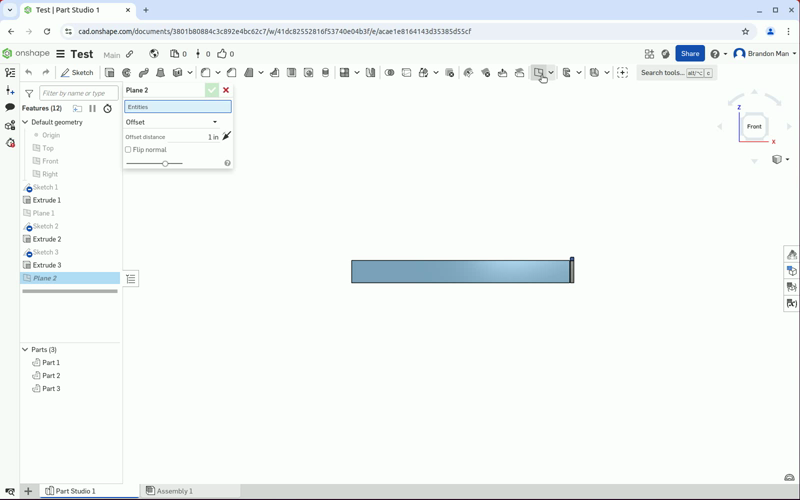
mouse_move(73, 163)
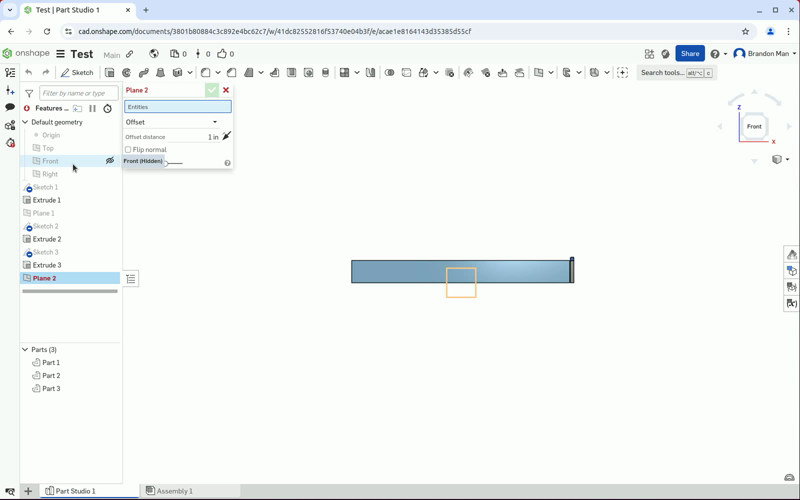
click(73, 163)
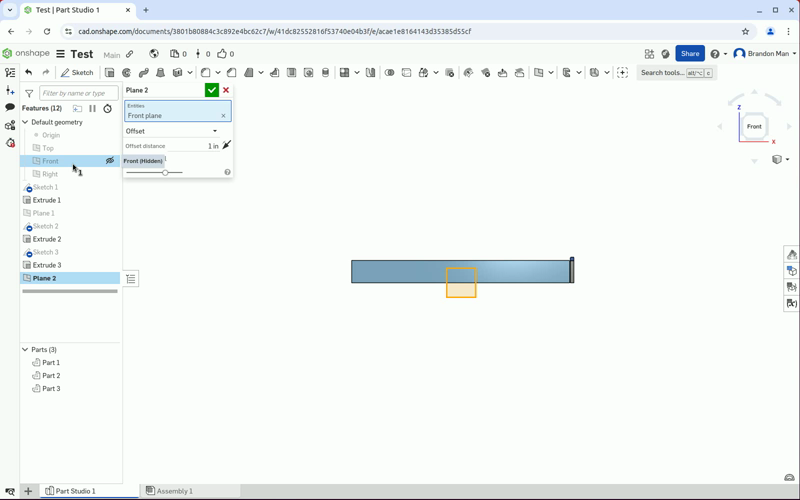
key(tab, 2)
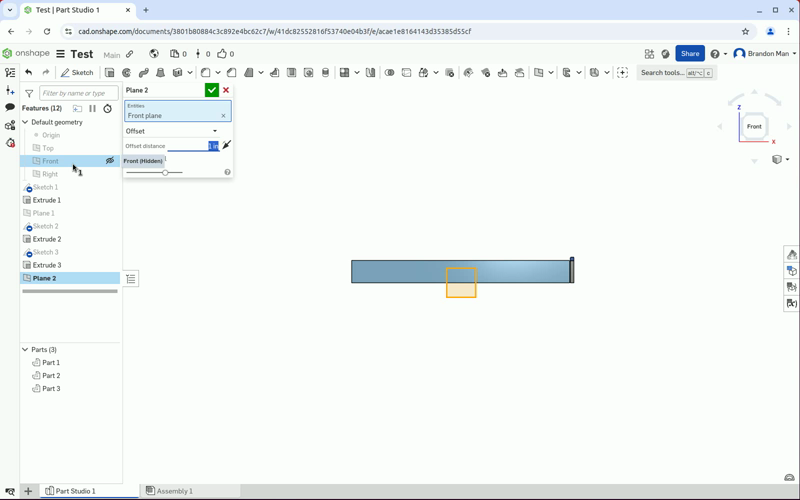
text(10.845)
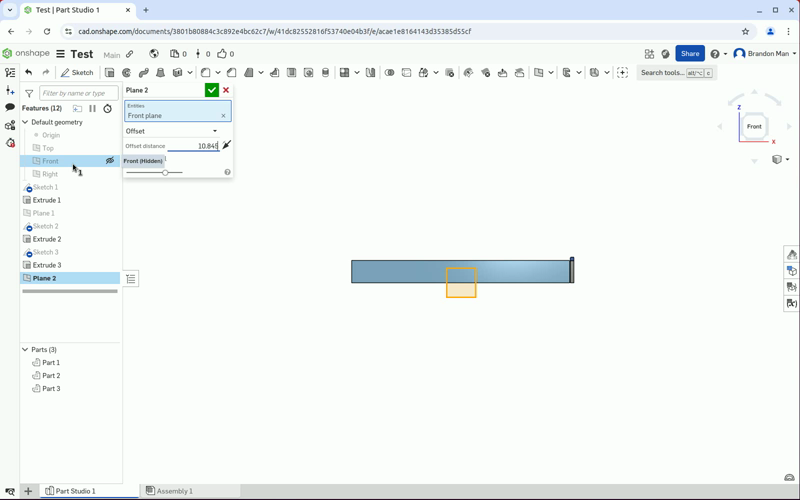
key(enter, 2)
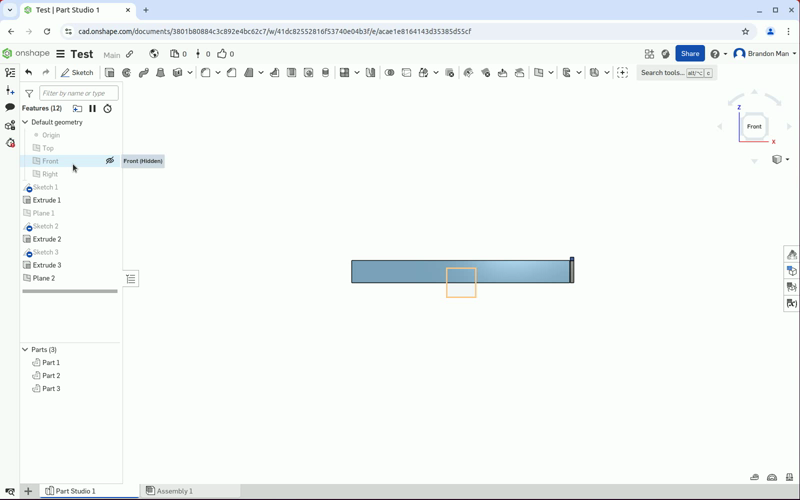
key(shift+s)
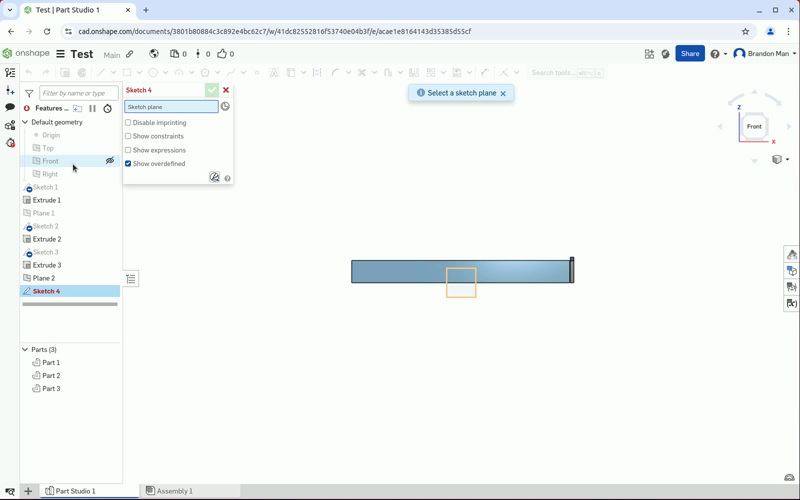
mouse_move(73, 280)
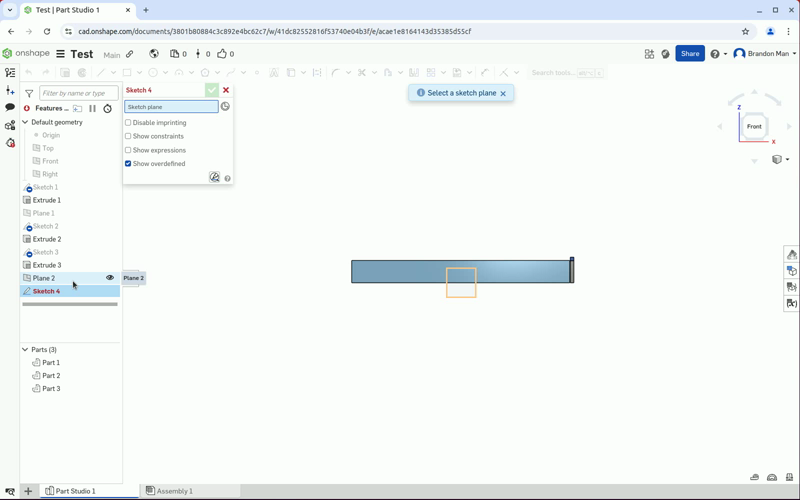
click(73, 280)
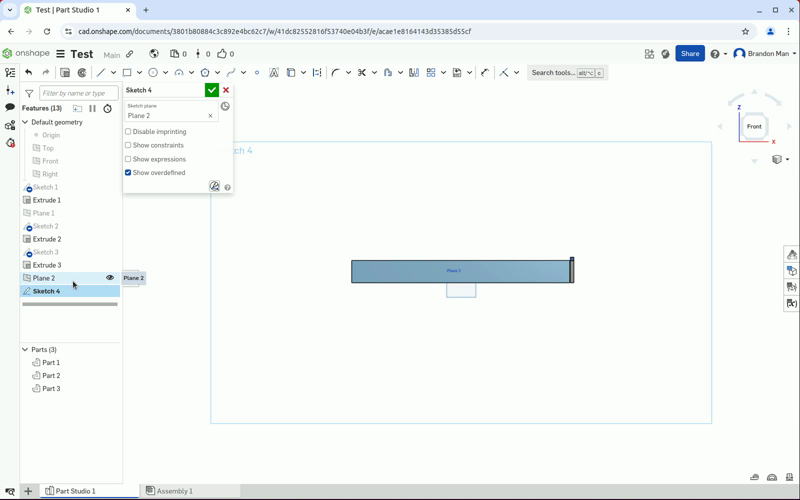
mouse_move(73, 352)
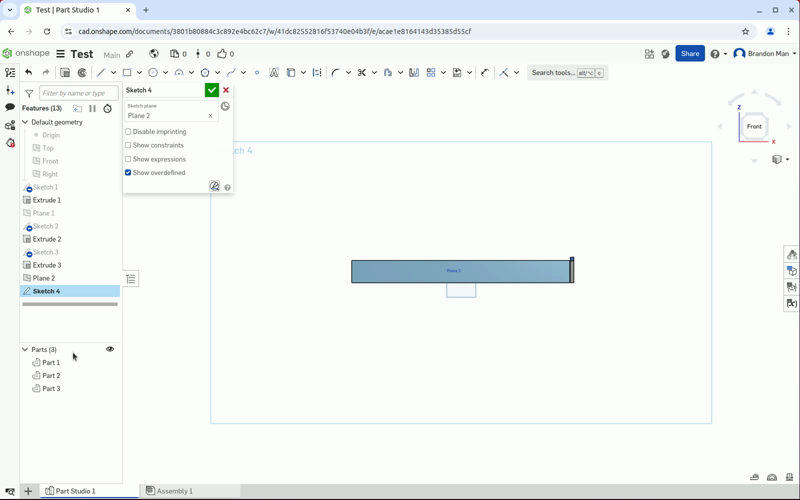
key(y)
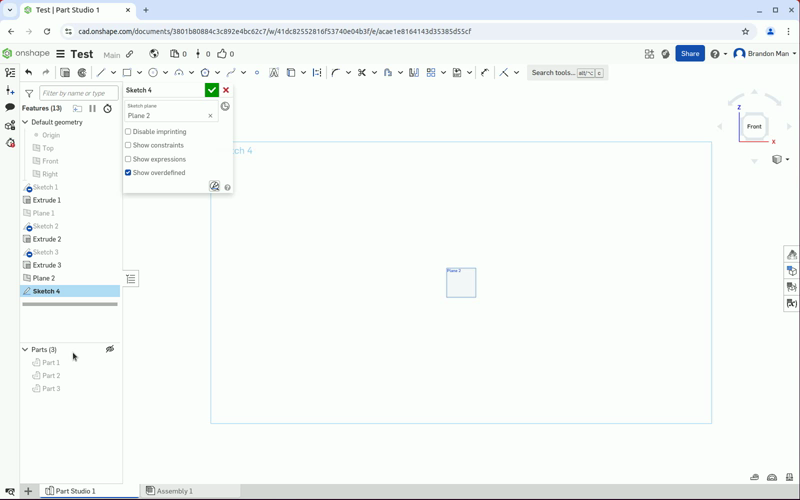
key(l)
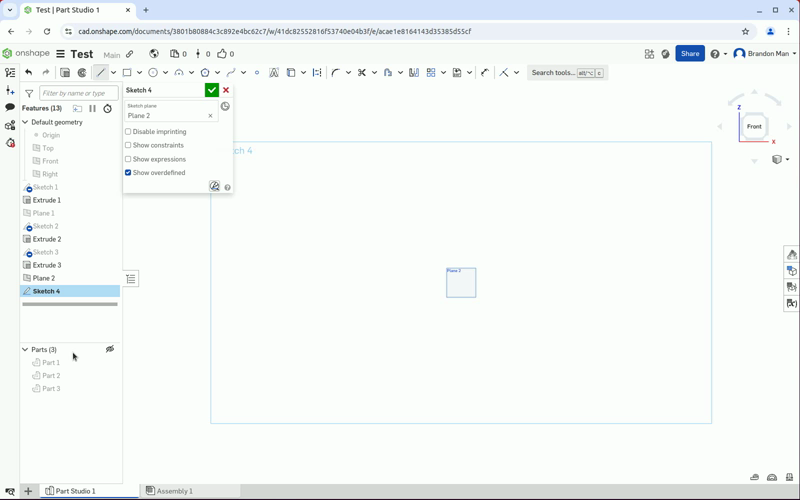
key_down(shift)
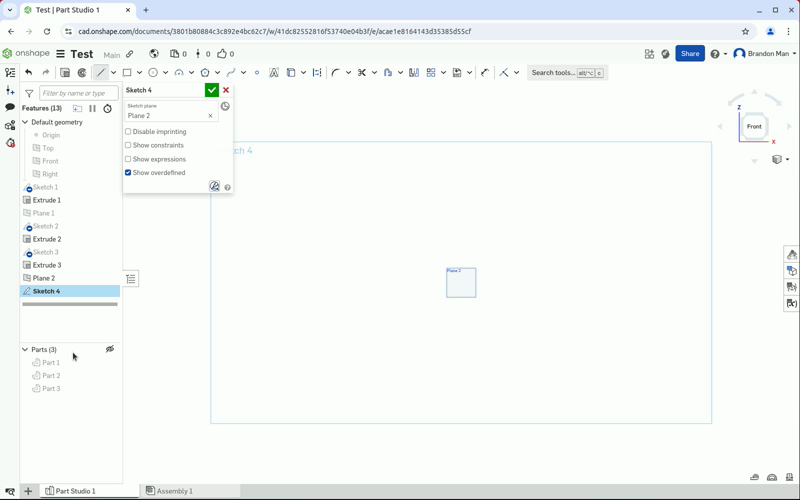
mouse_move(348, 282)
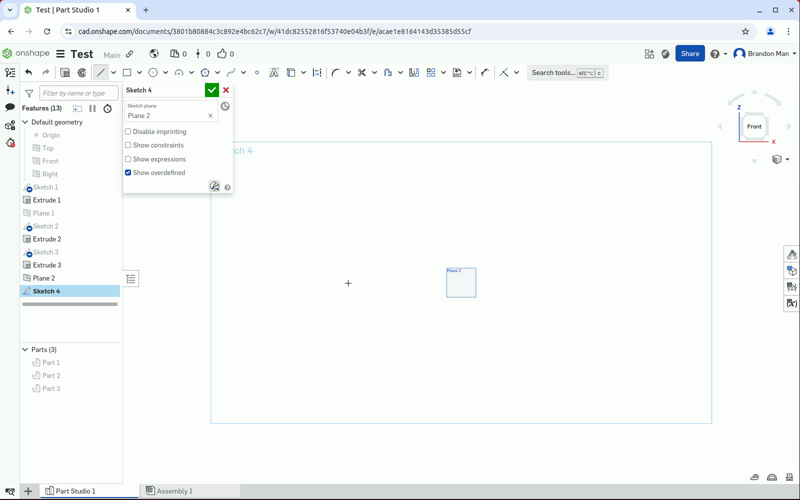
click(348, 282)
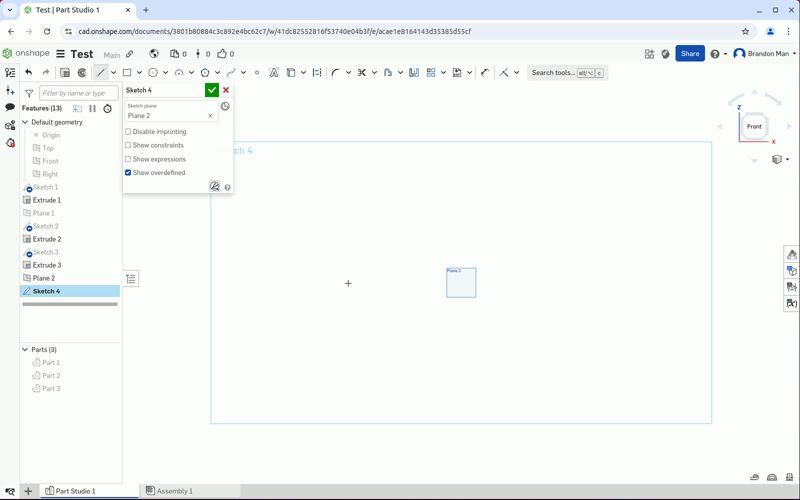
key_up(shift)
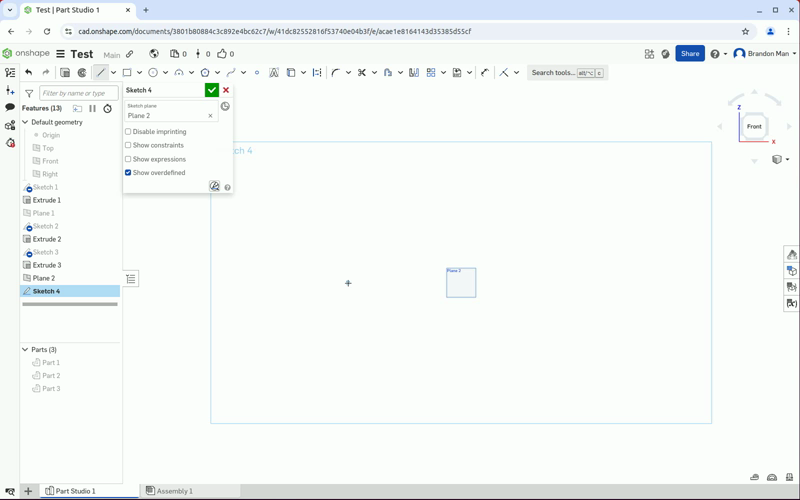
key_down(shift)
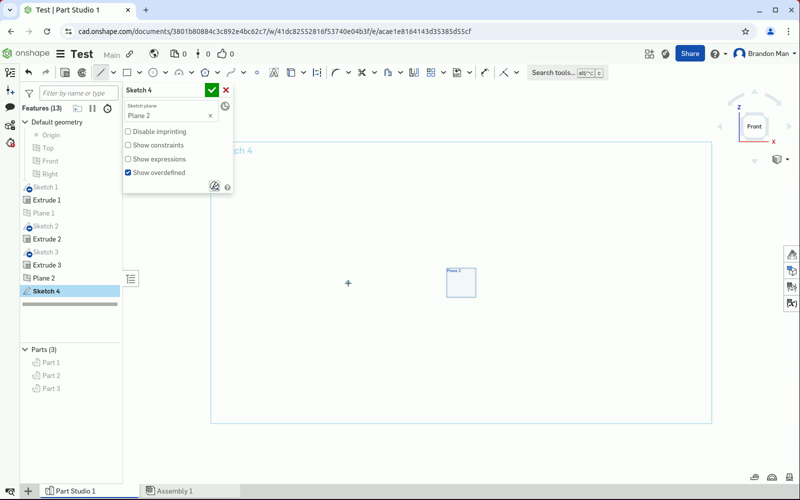
mouse_move(378, 282)
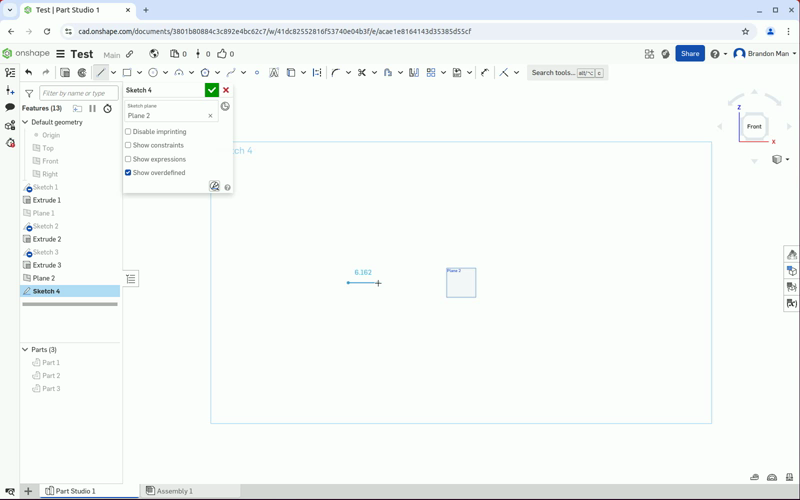
mouse_move(350, 282)
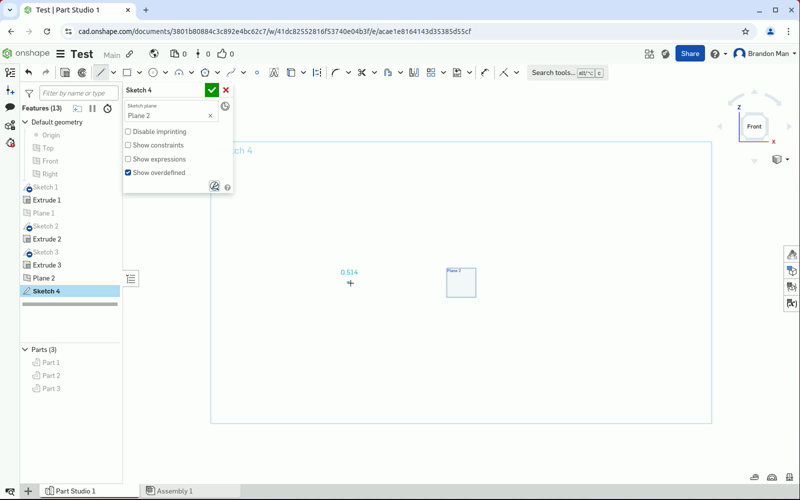
scroll(6)
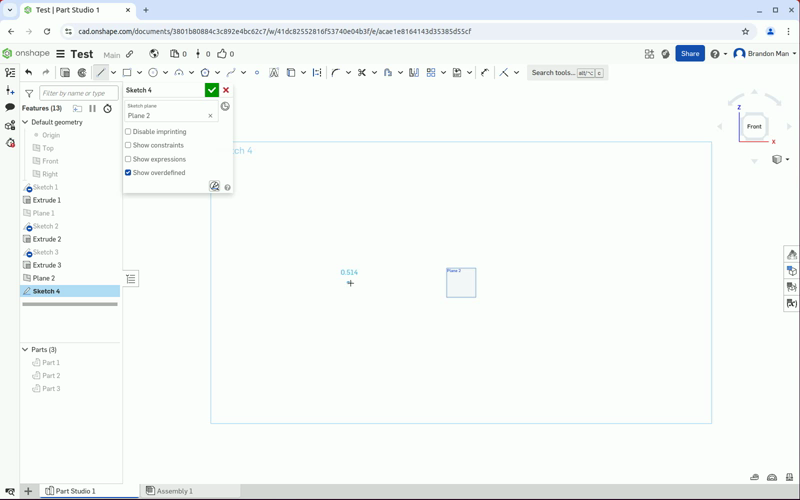
scroll(6)
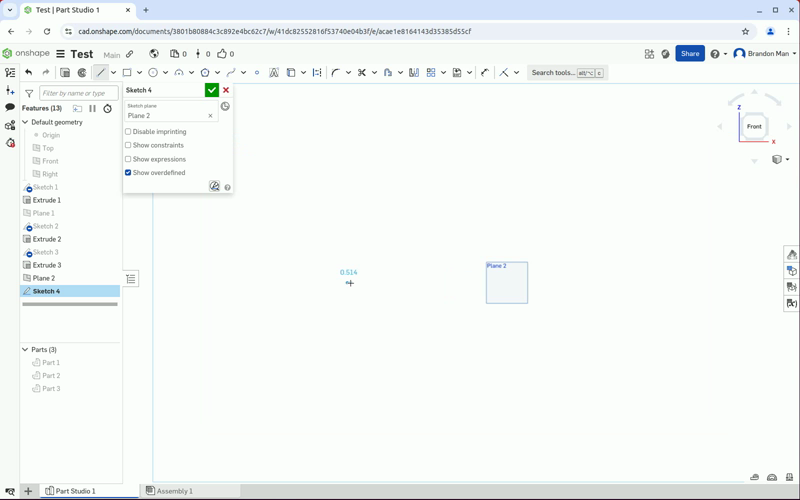
scroll(6)
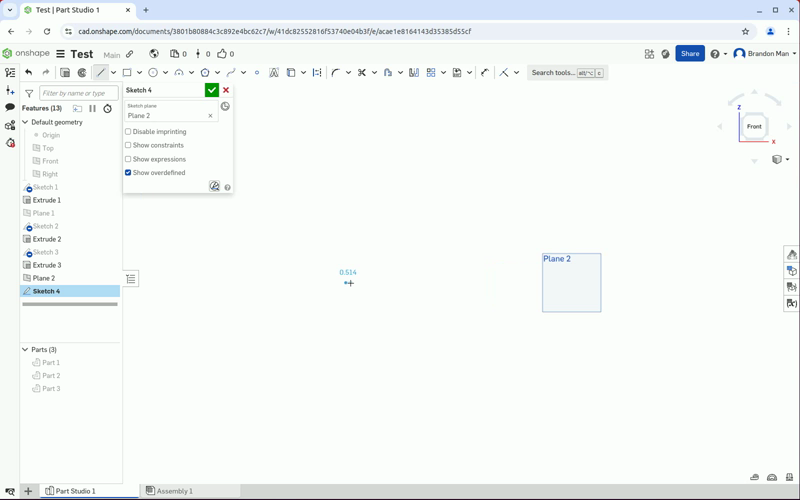
scroll(6)
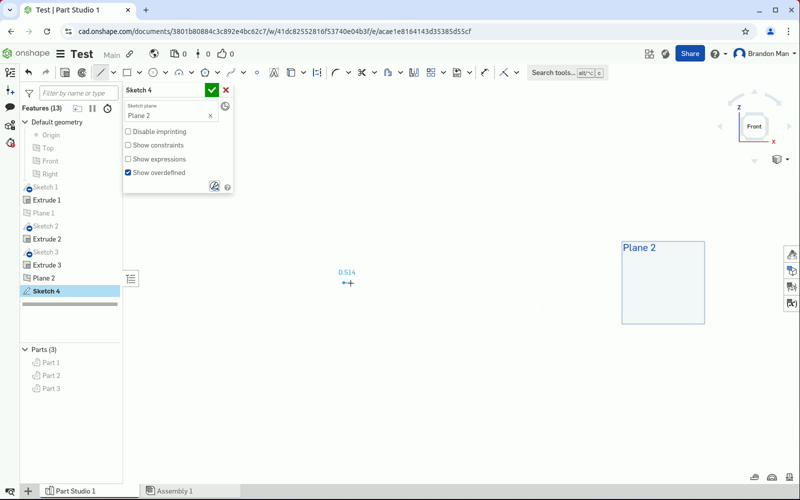
scroll(6)
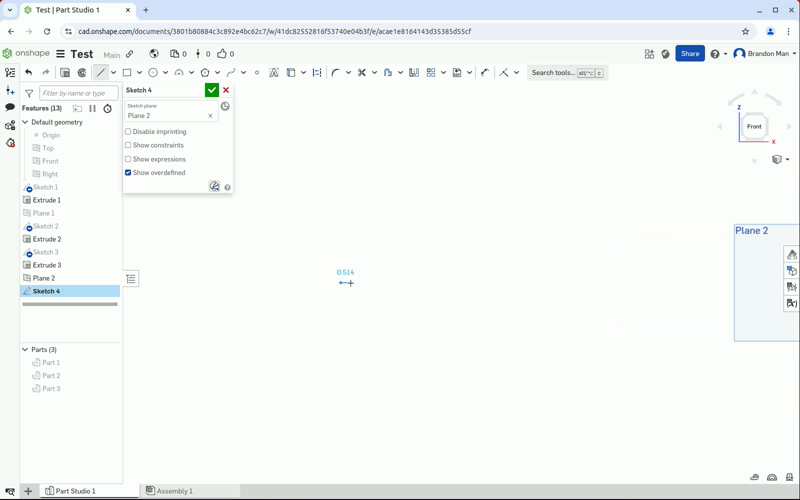
scroll(6)
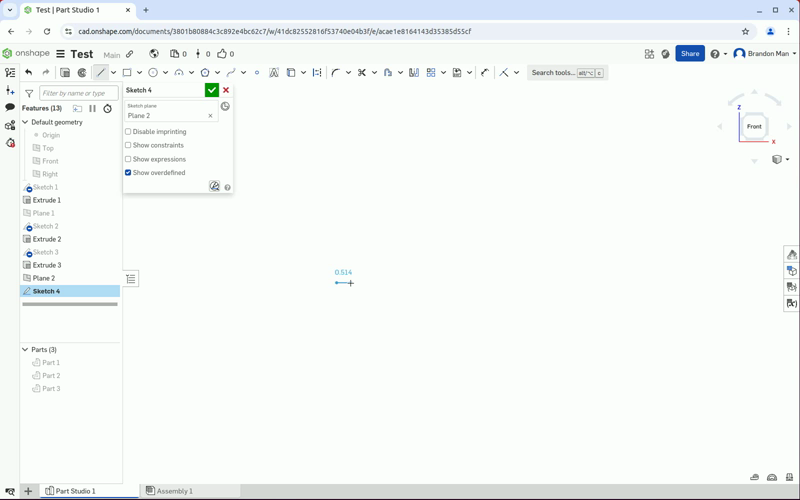
scroll(6)
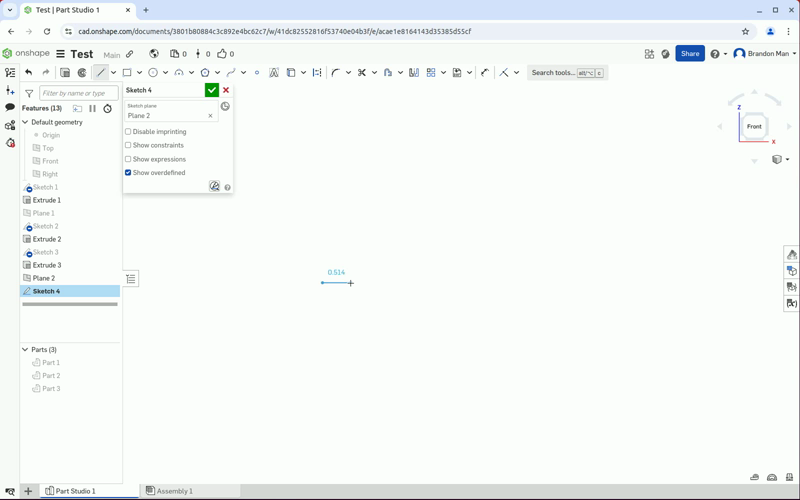
click(350, 282)
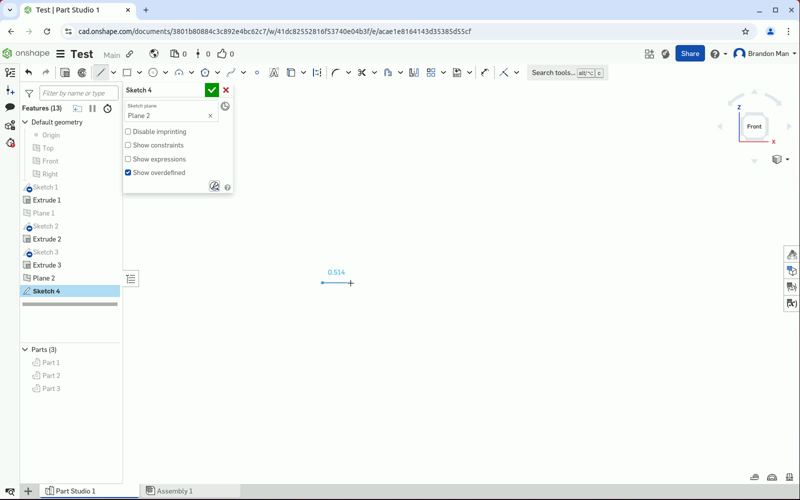
scroll(-6)
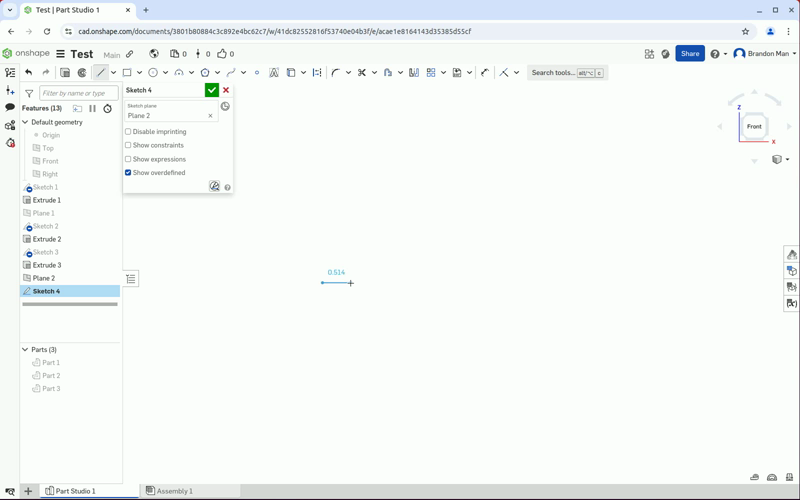
scroll(-6)
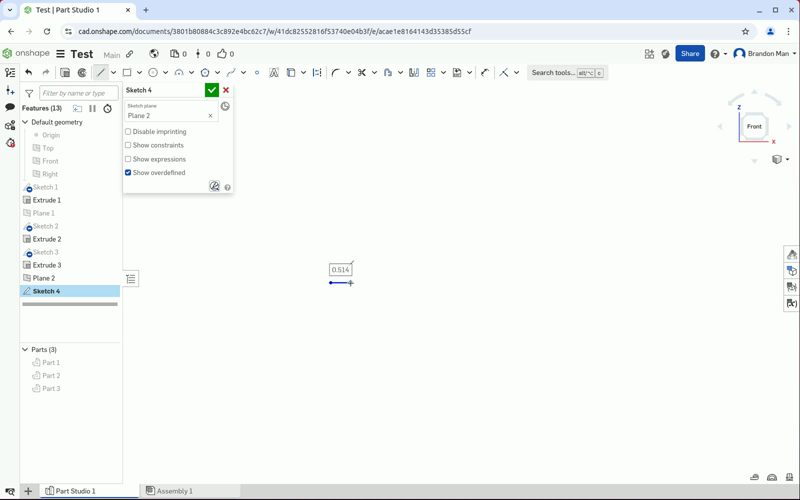
scroll(-6)
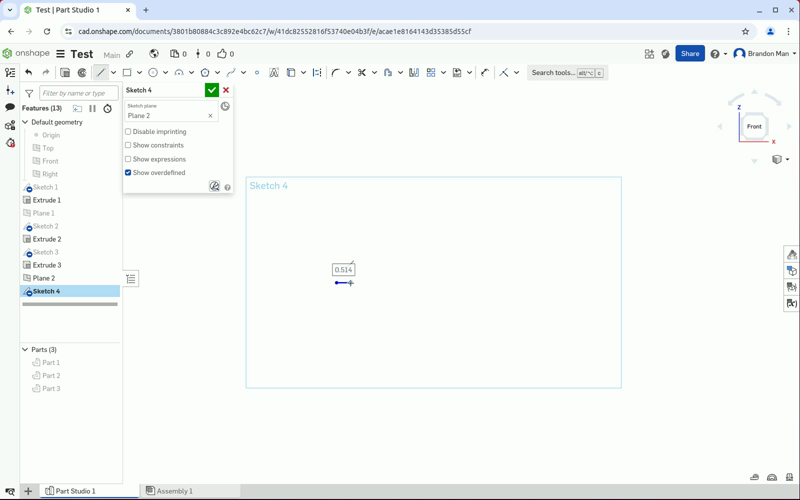
scroll(-6)
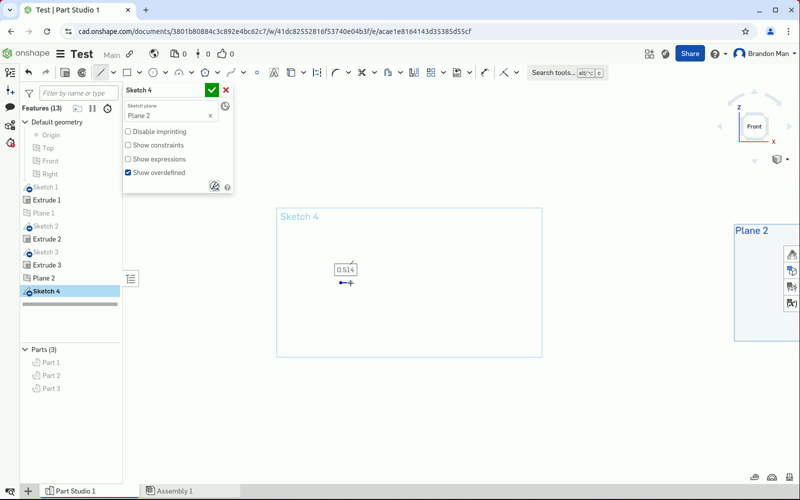
scroll(-6)
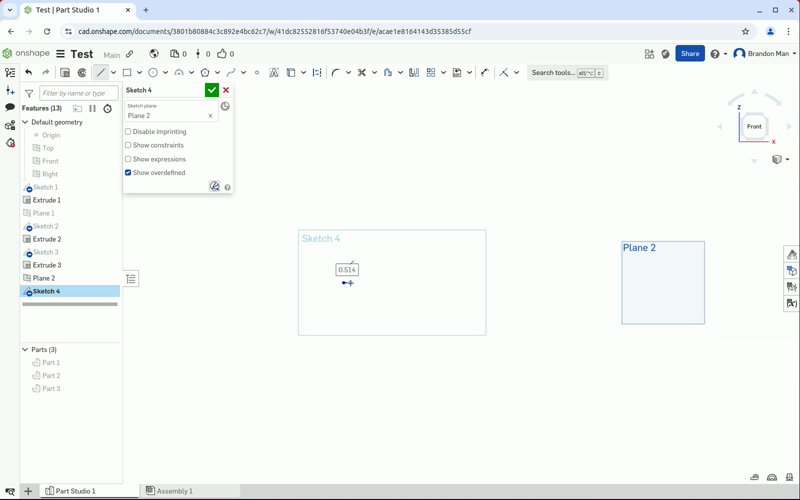
scroll(-6)
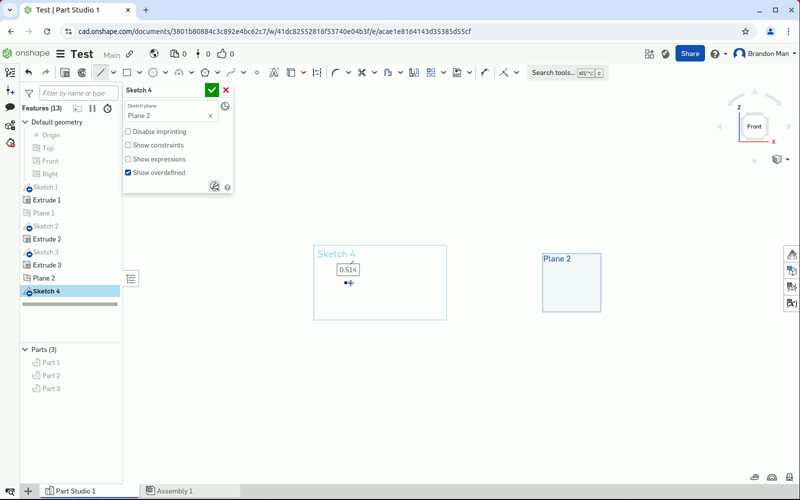
scroll(-6)
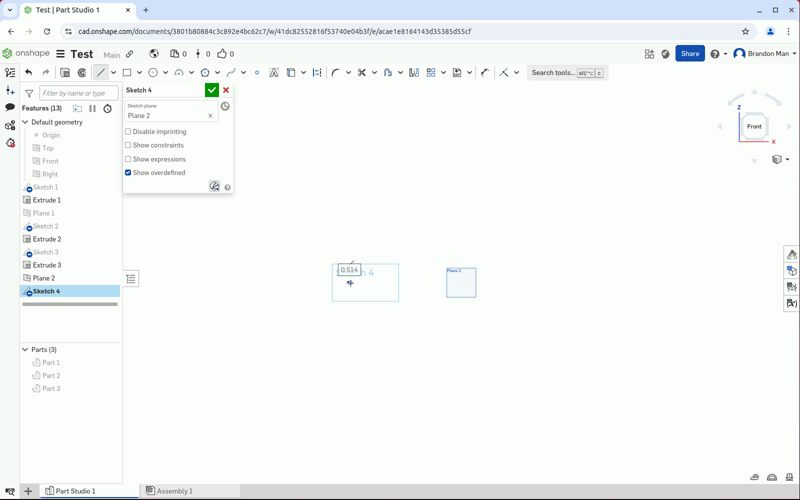
key_up(shift)
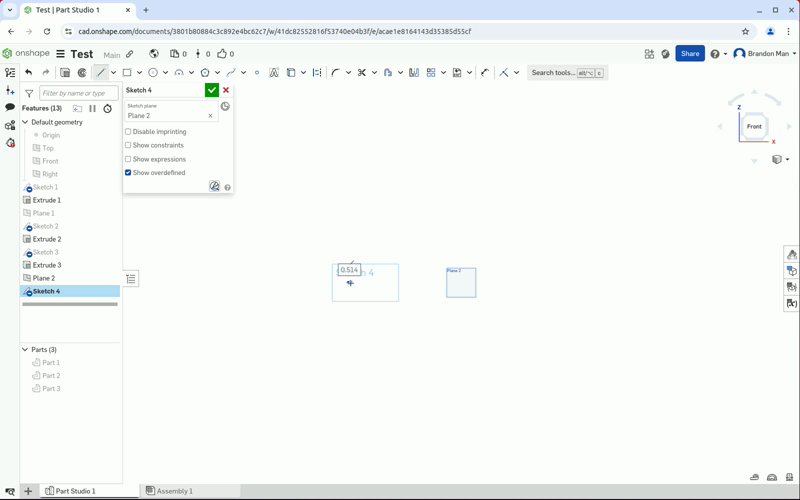
key_down(shift)
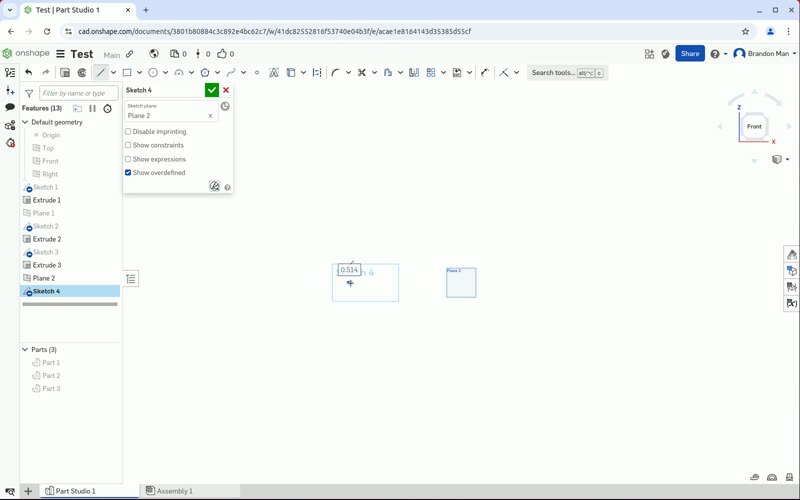
mouse_move(380, 282)
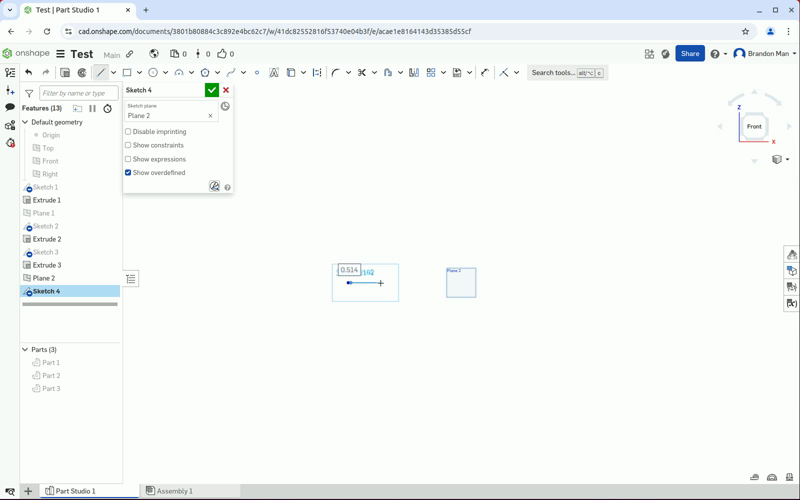
mouse_move(350, 259)
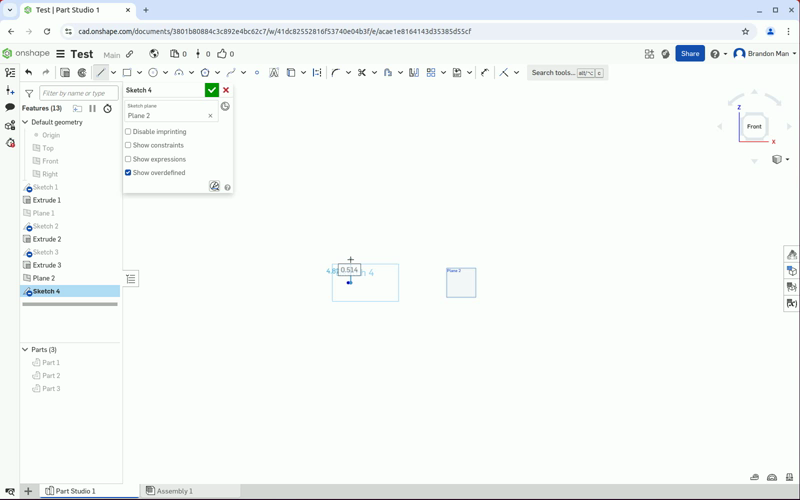
click(350, 259)
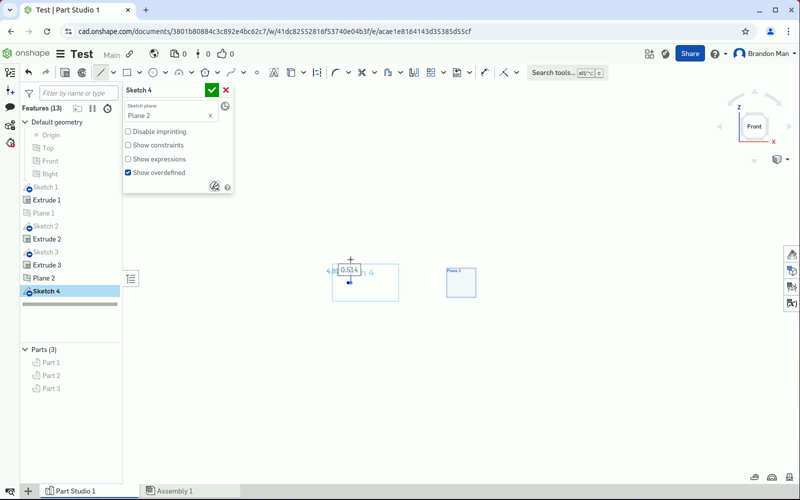
key_up(shift)
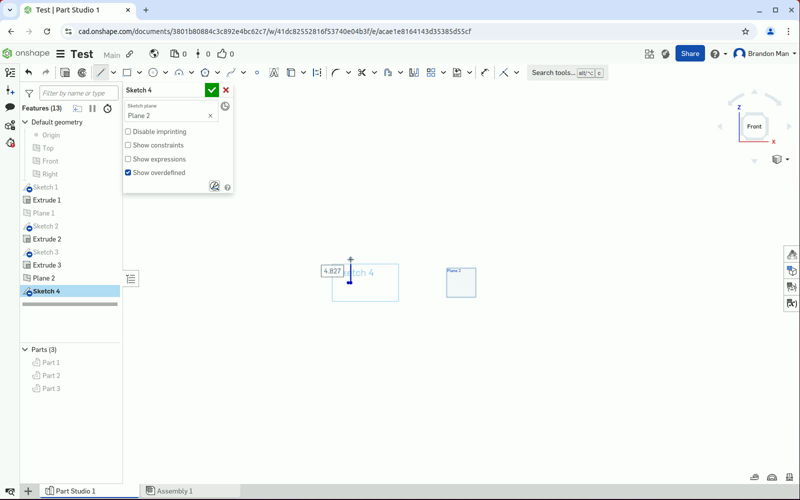
key_down(shift)
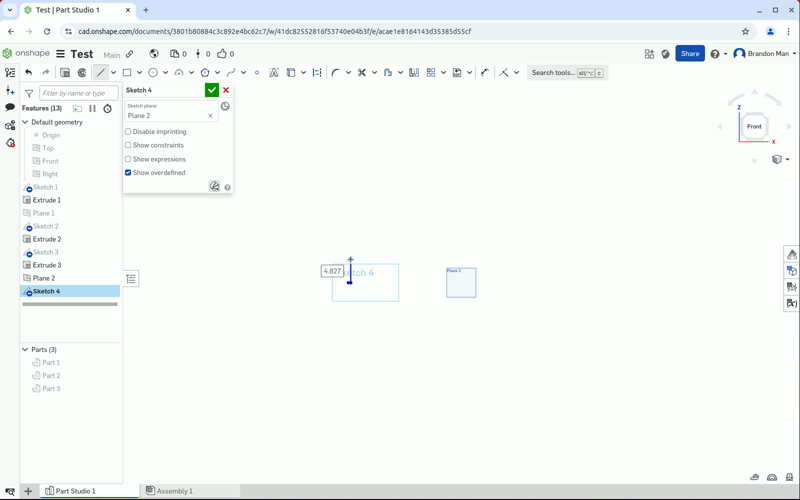
mouse_move(569, 259)
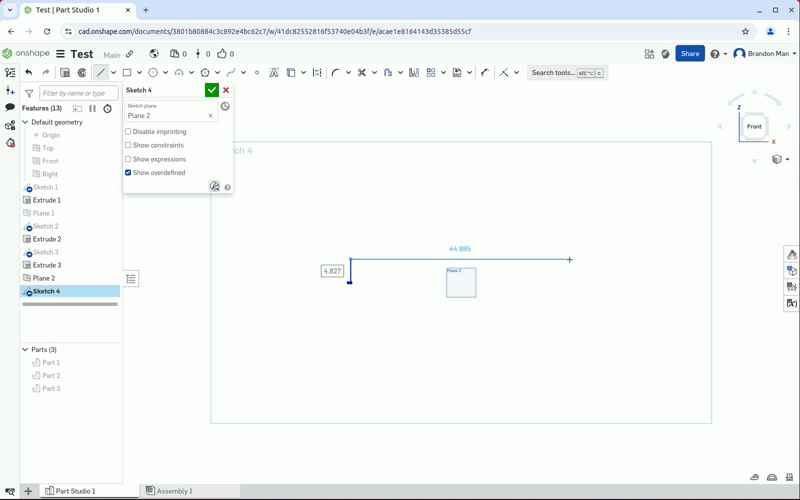
click(569, 259)
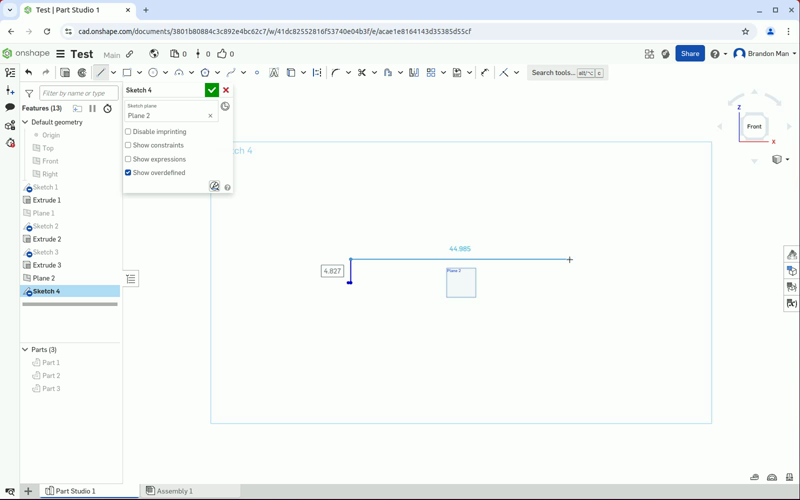
key_up(shift)
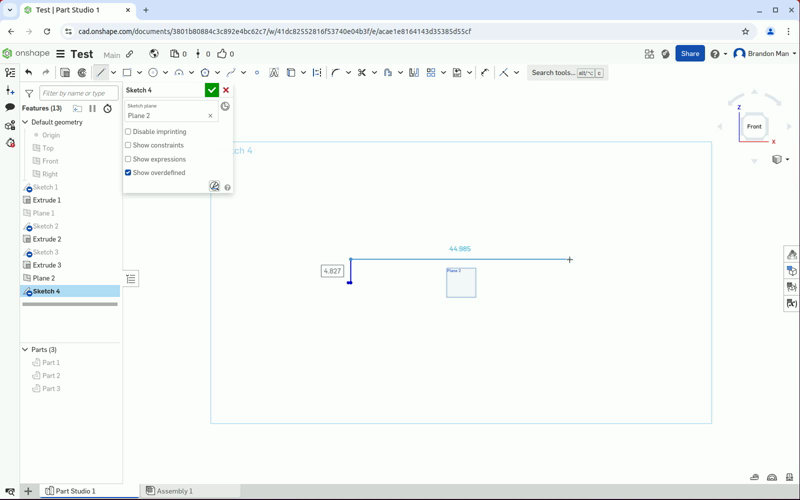
key_down(shift)
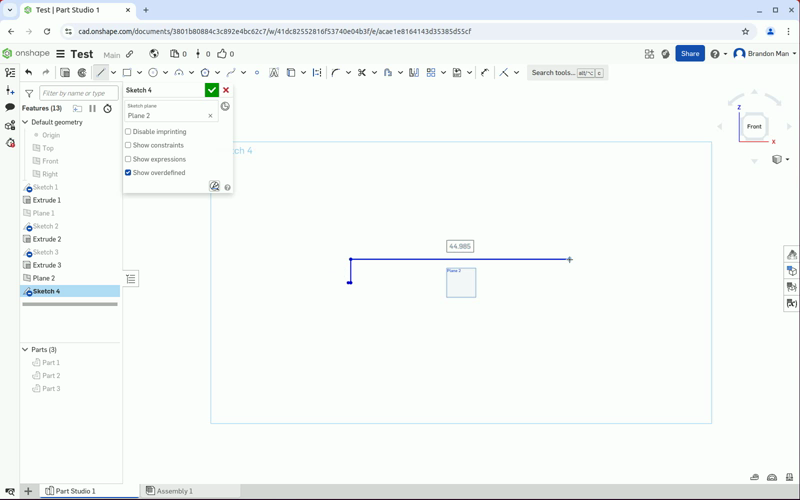
mouse_move(589, 259)
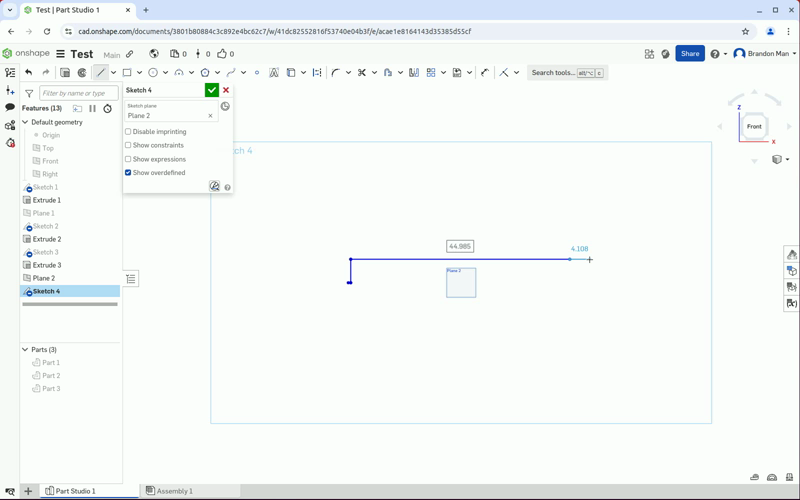
mouse_move(569, 282)
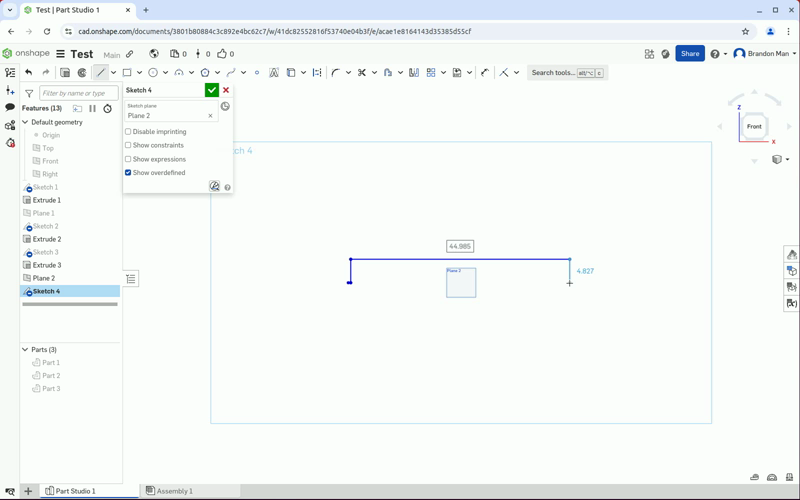
click(569, 282)
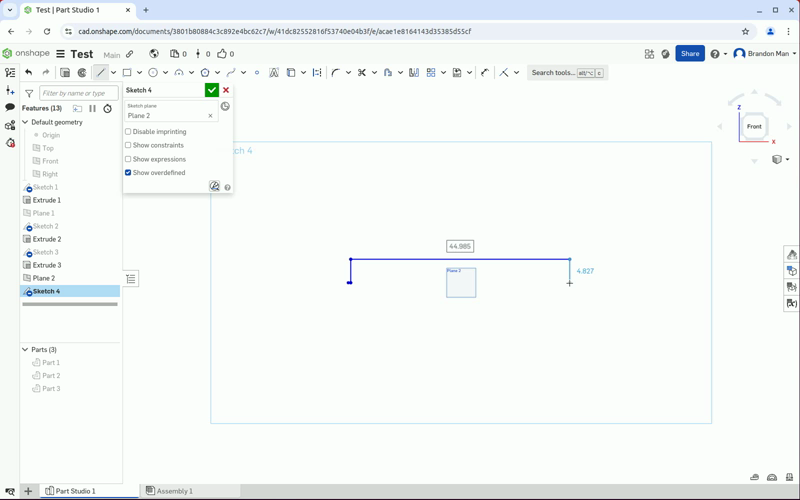
key_up(shift)
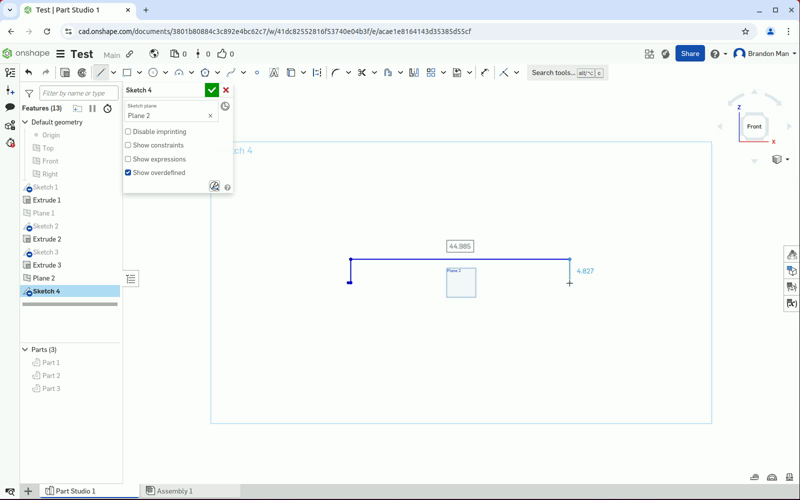
key_down(shift)
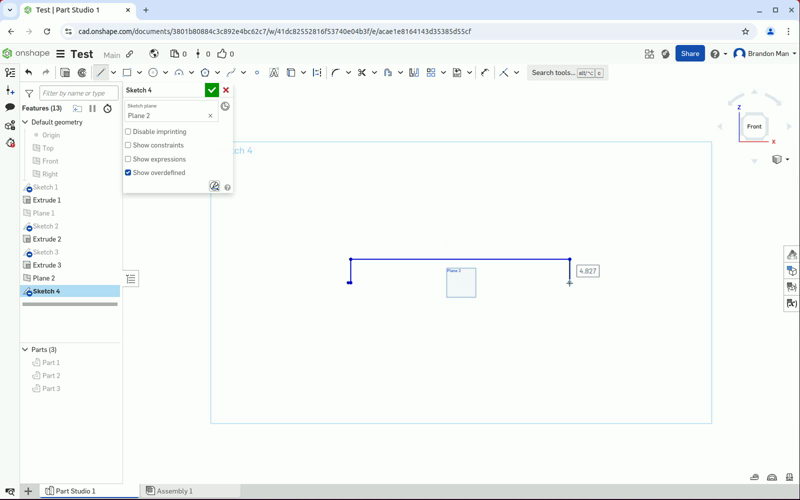
mouse_move(589, 282)
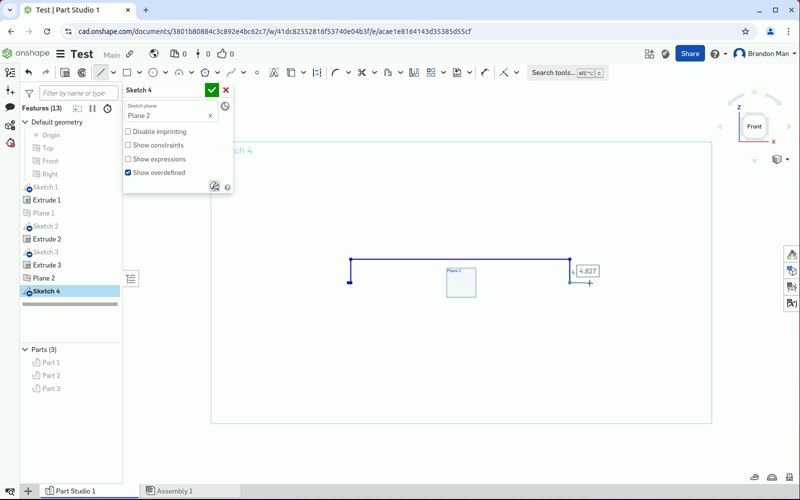
mouse_move(572, 282)
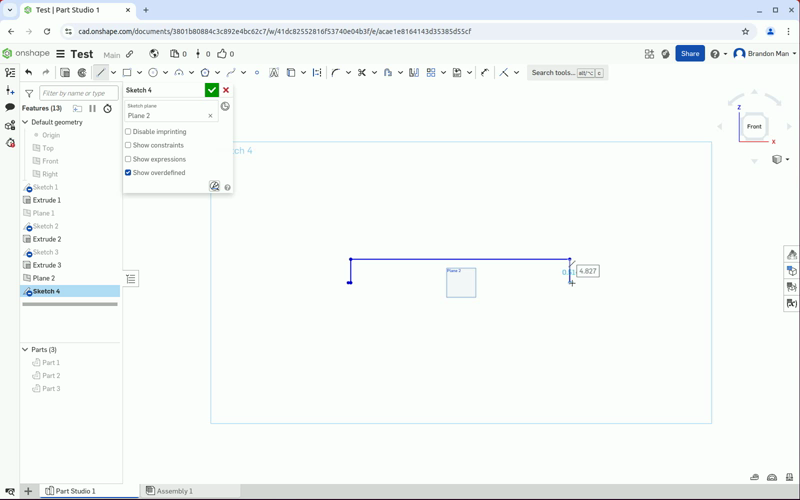
scroll(6)
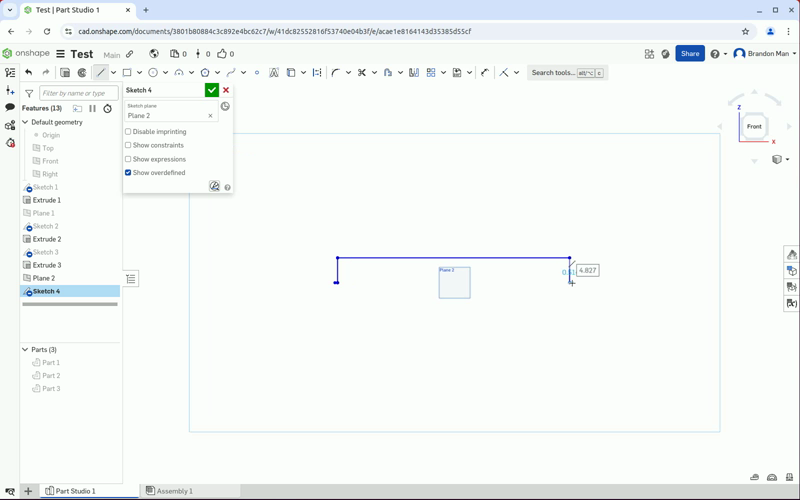
scroll(6)
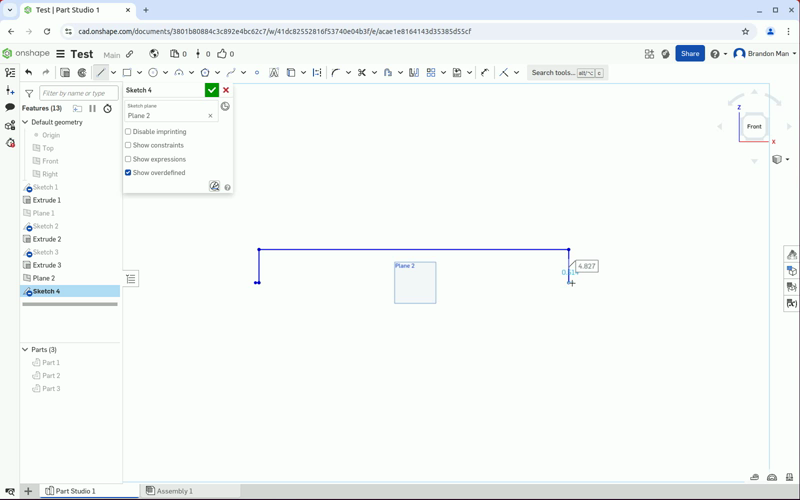
scroll(6)
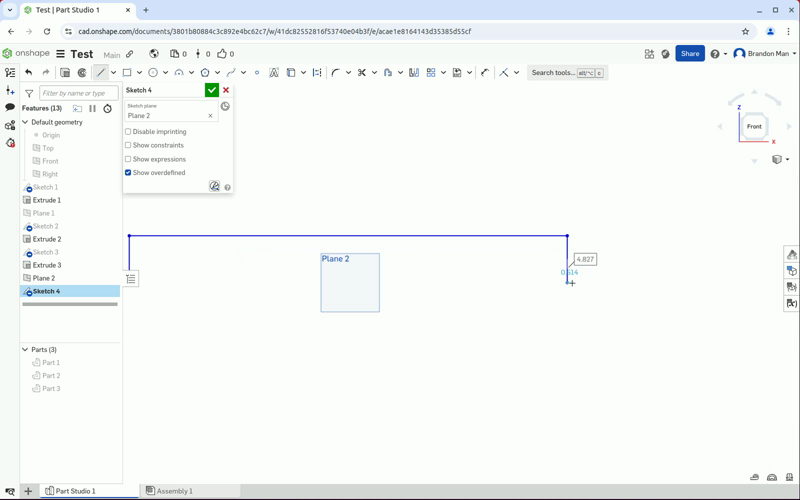
scroll(6)
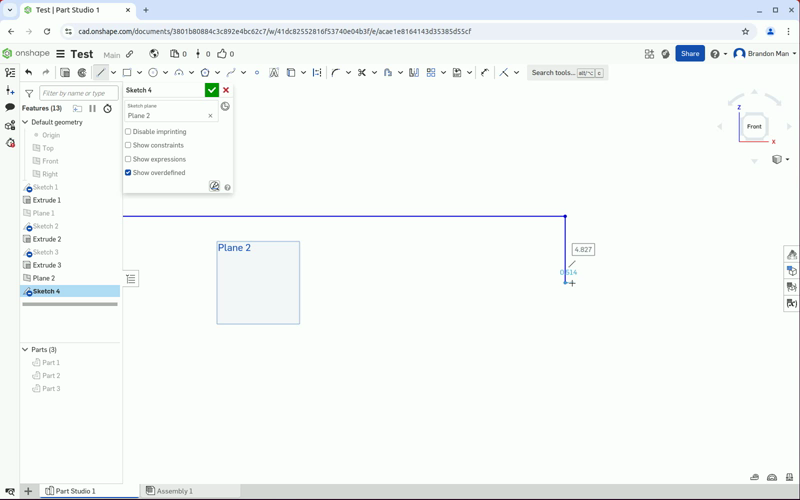
scroll(6)
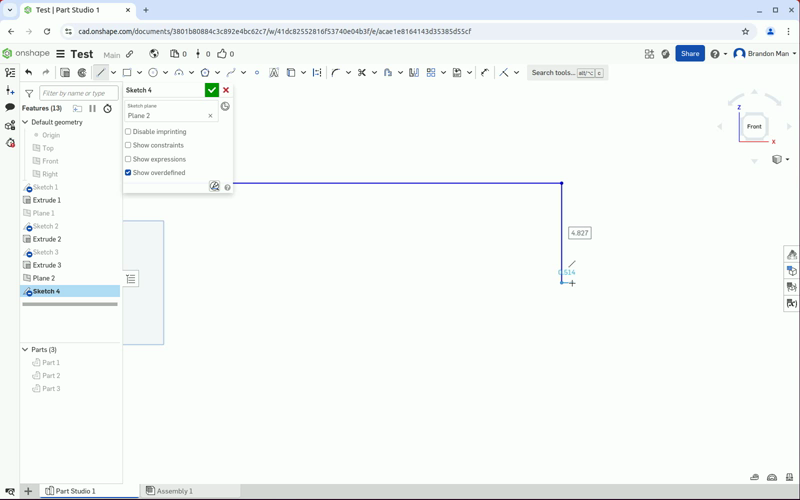
scroll(6)
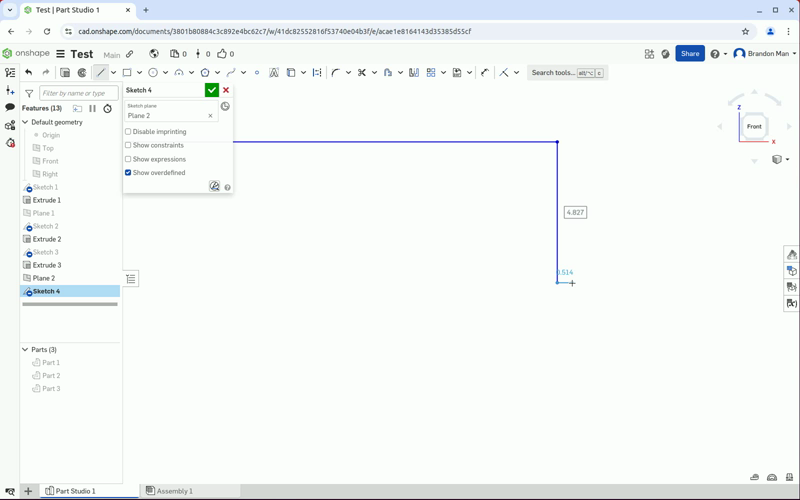
scroll(6)
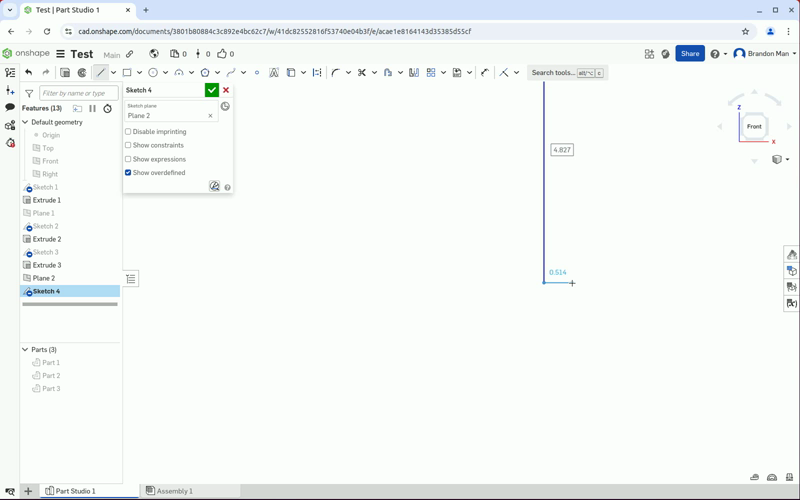
click(572, 282)
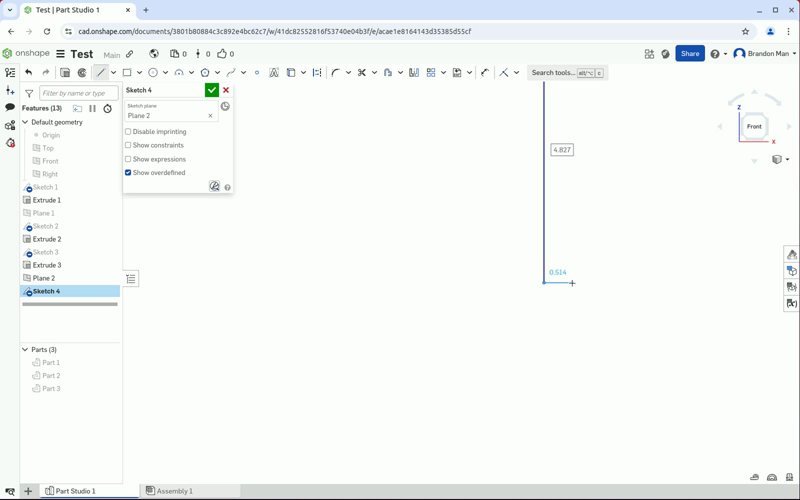
scroll(-6)
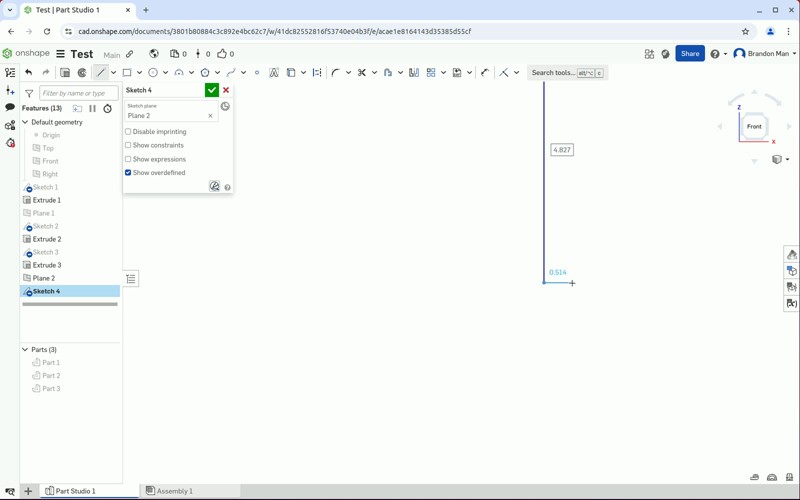
scroll(-6)
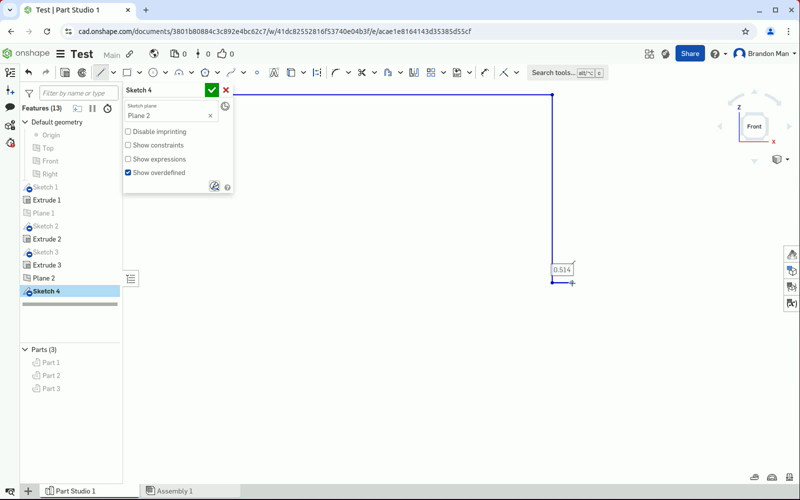
scroll(-6)
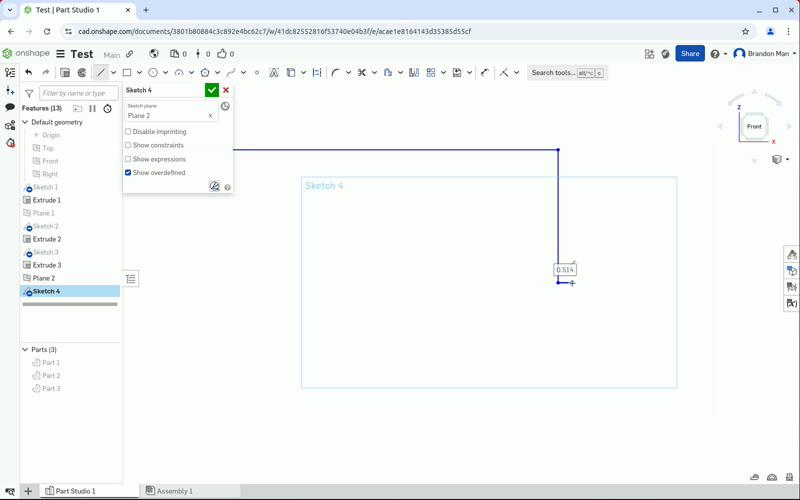
scroll(-6)
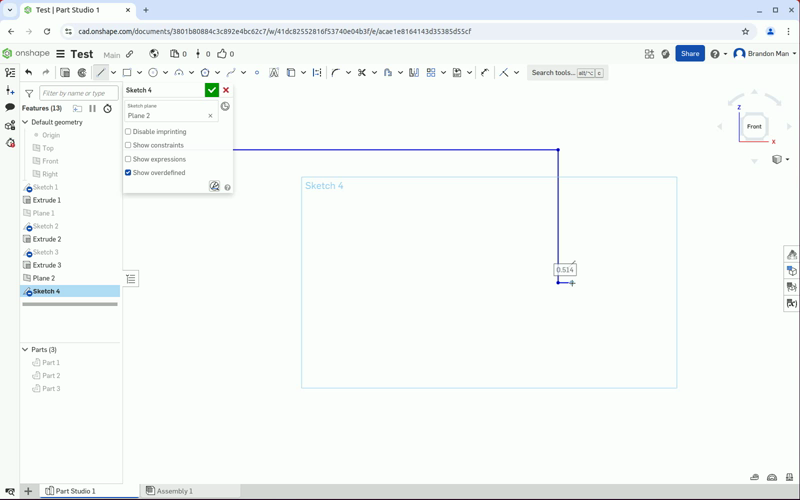
scroll(-6)
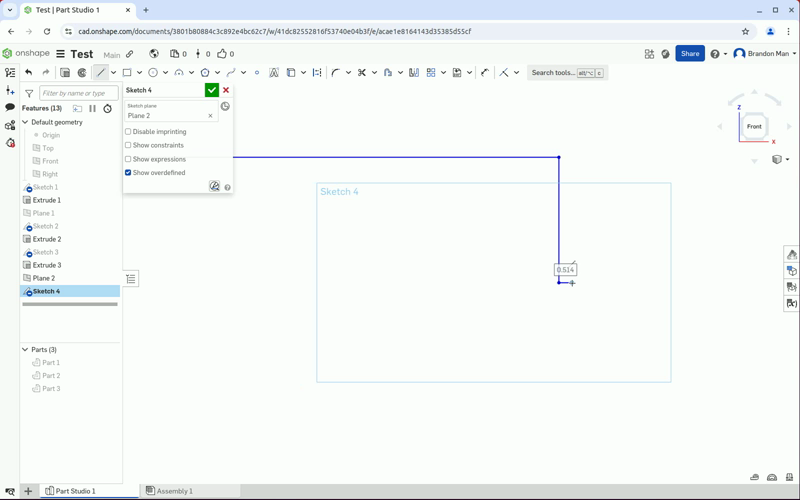
scroll(-6)
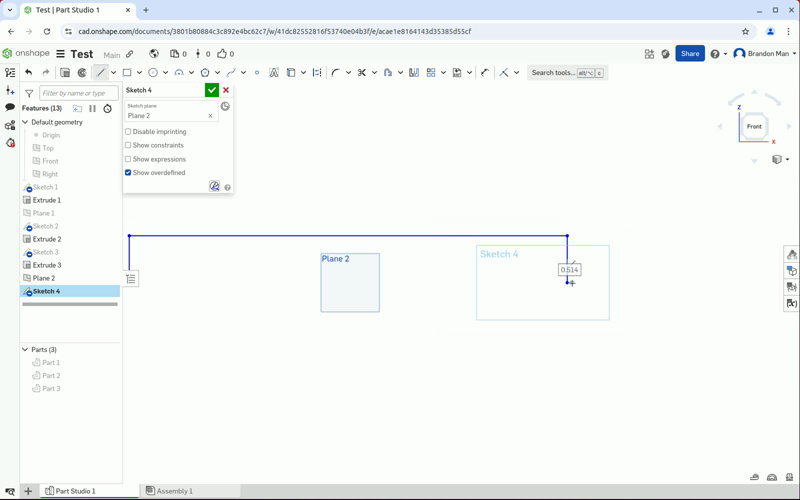
scroll(-6)
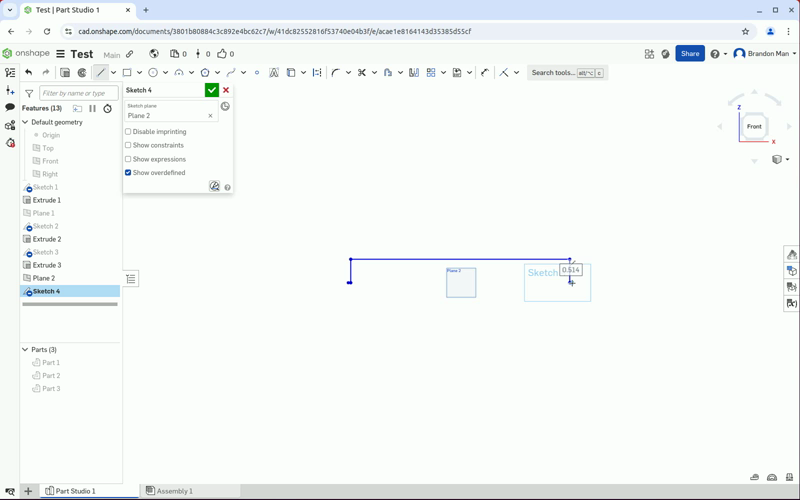
key_up(shift)
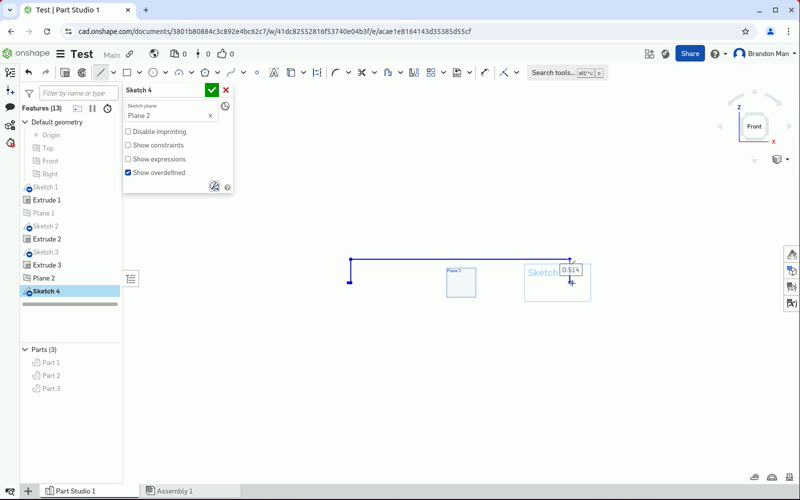
key_down(shift)
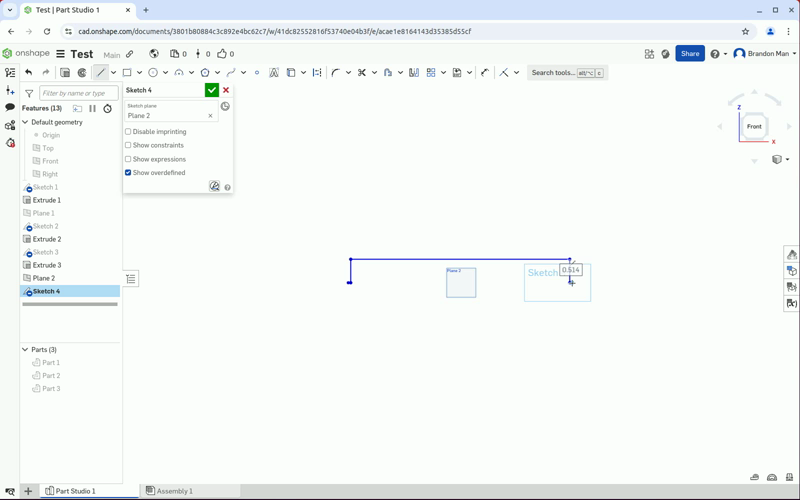
mouse_move(589, 282)
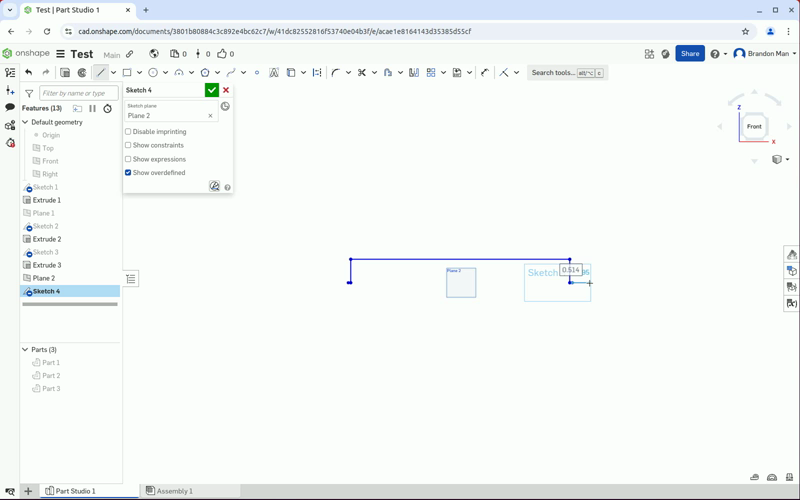
mouse_move(572, 257)
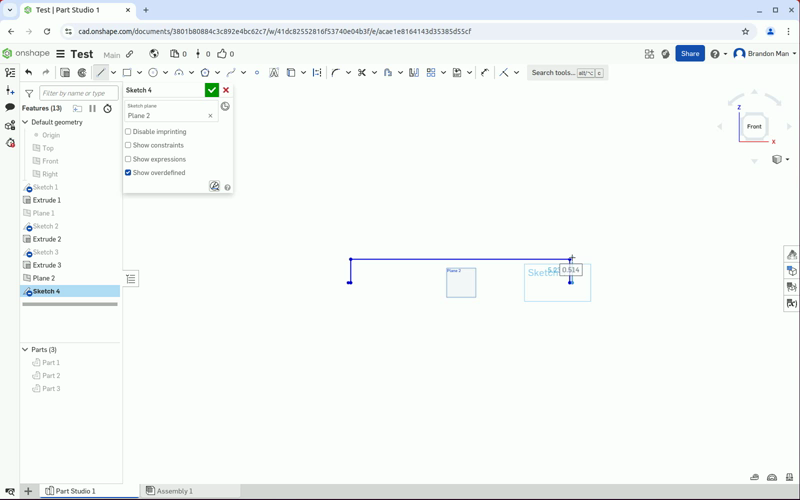
scroll(6)
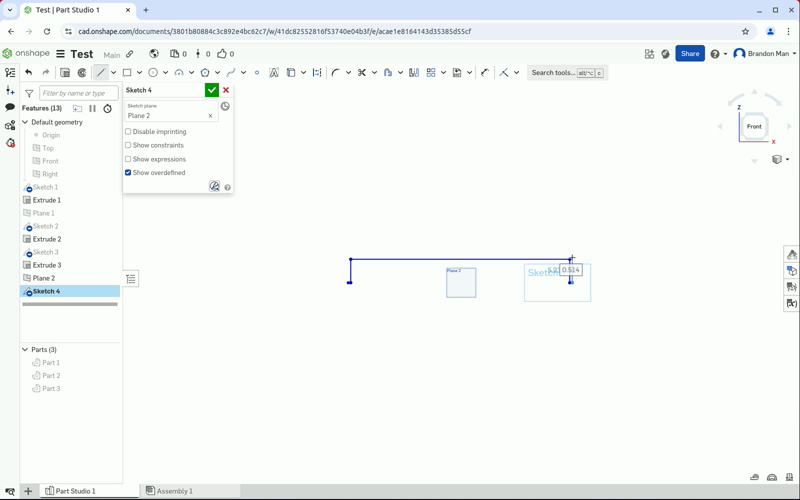
scroll(6)
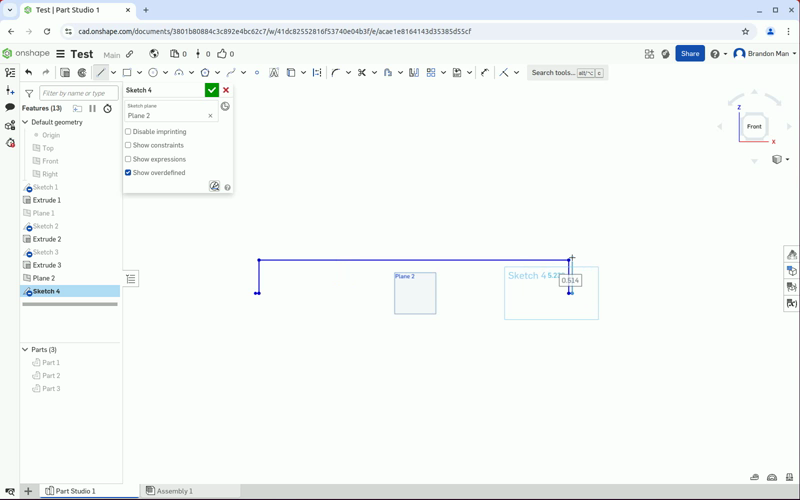
scroll(6)
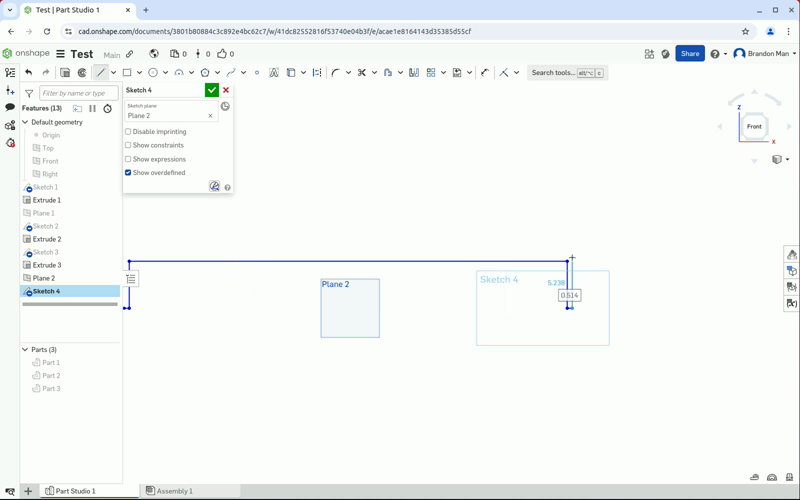
scroll(6)
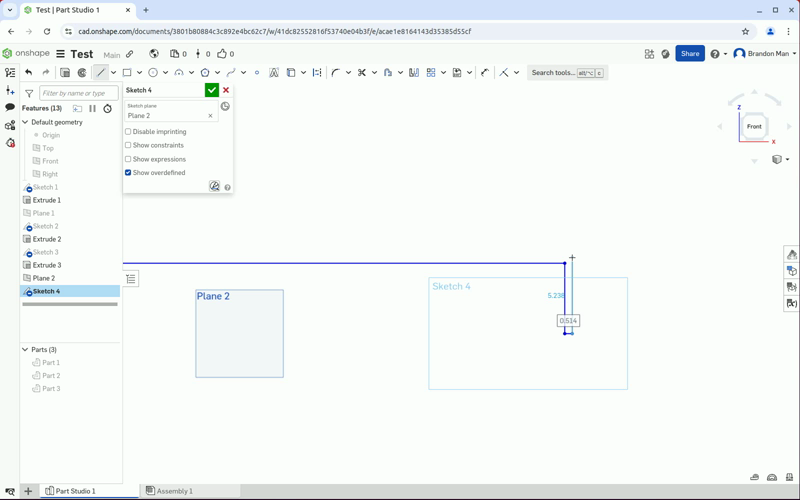
scroll(6)
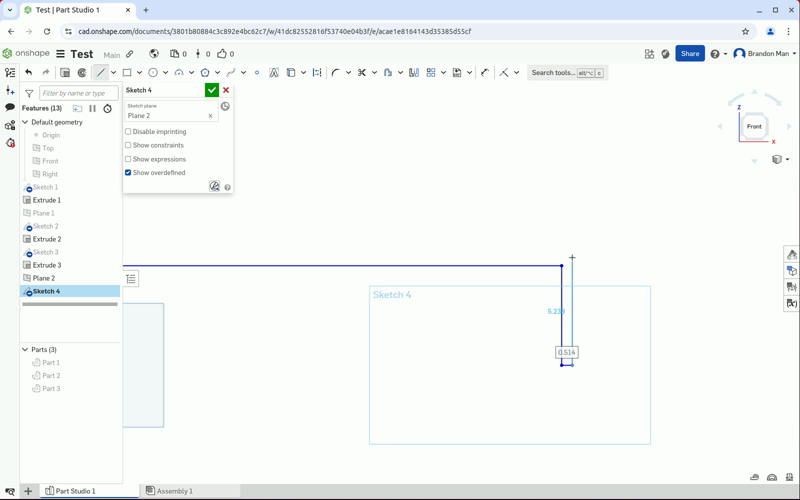
scroll(6)
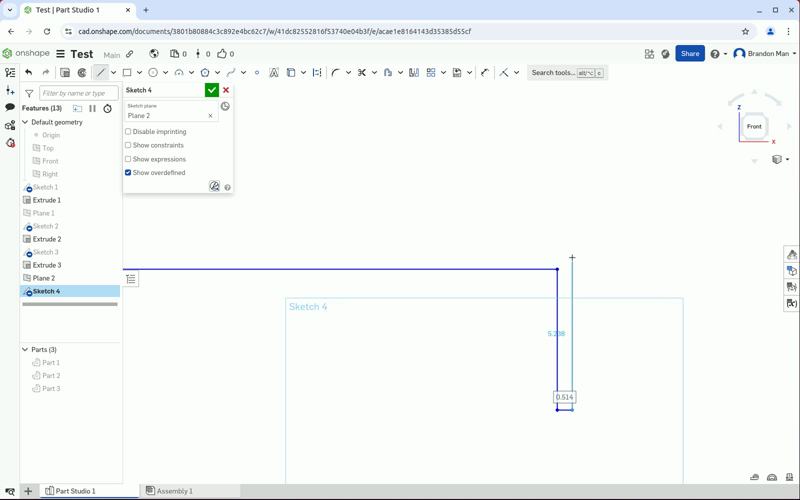
scroll(6)
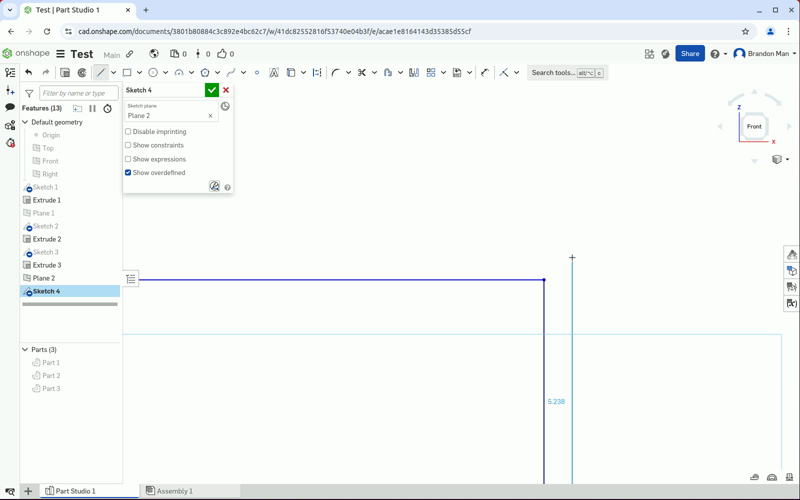
click(572, 257)
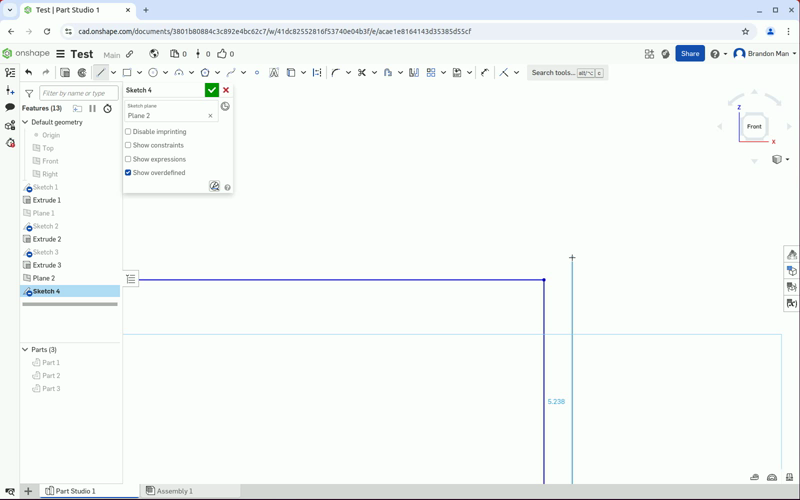
scroll(-6)
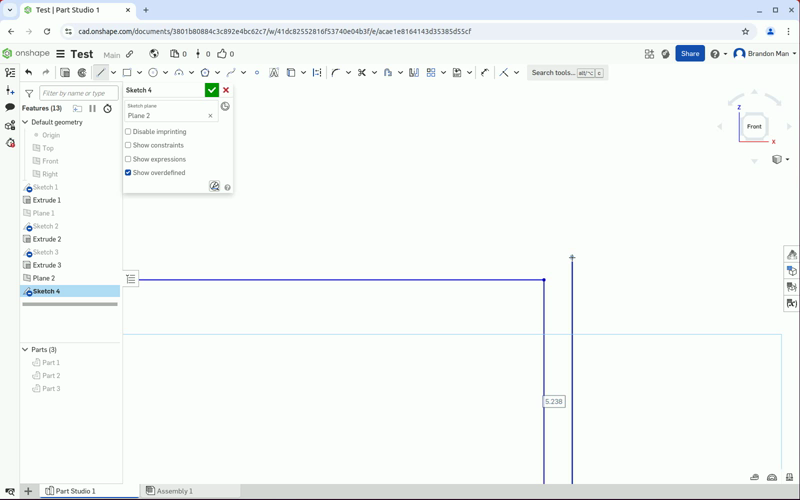
scroll(-6)
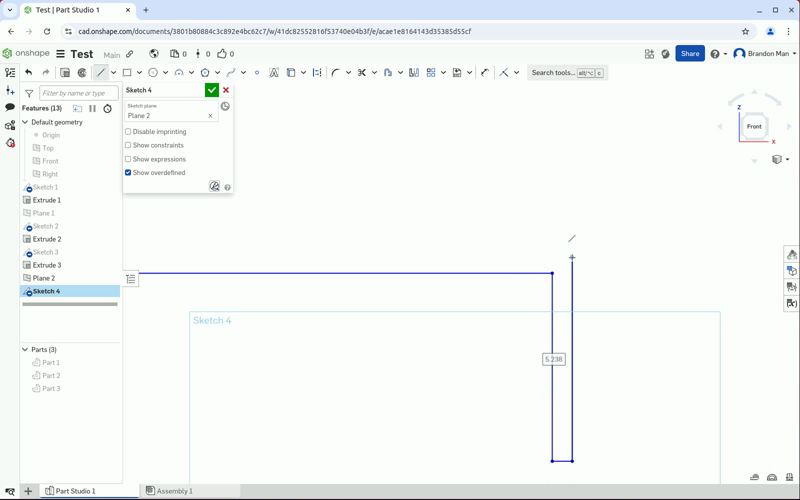
scroll(-6)
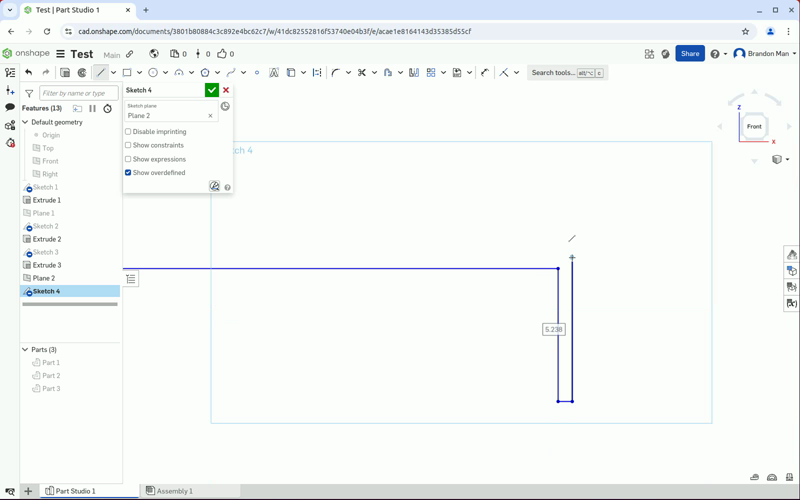
scroll(-6)
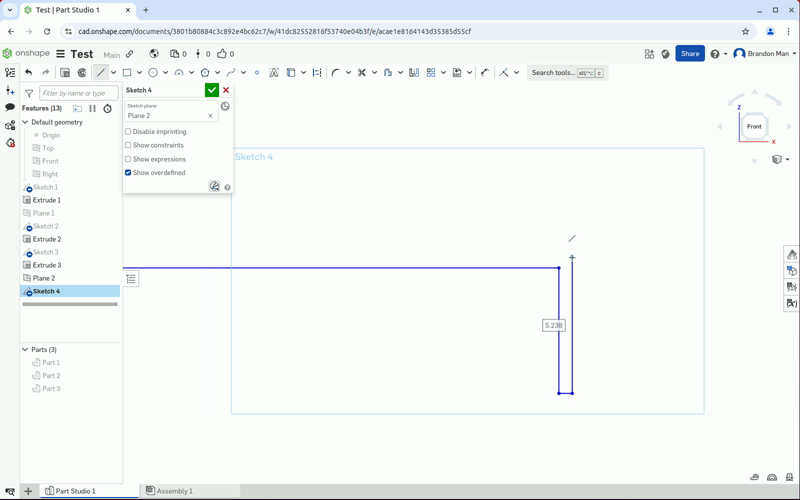
scroll(-6)
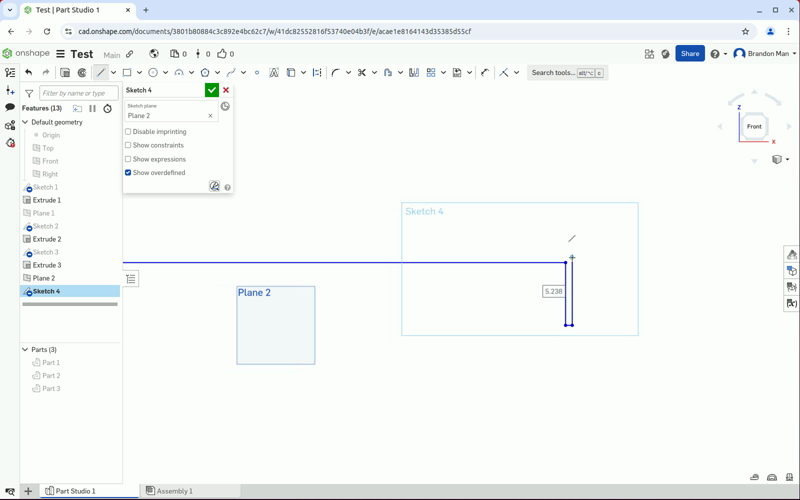
scroll(-6)
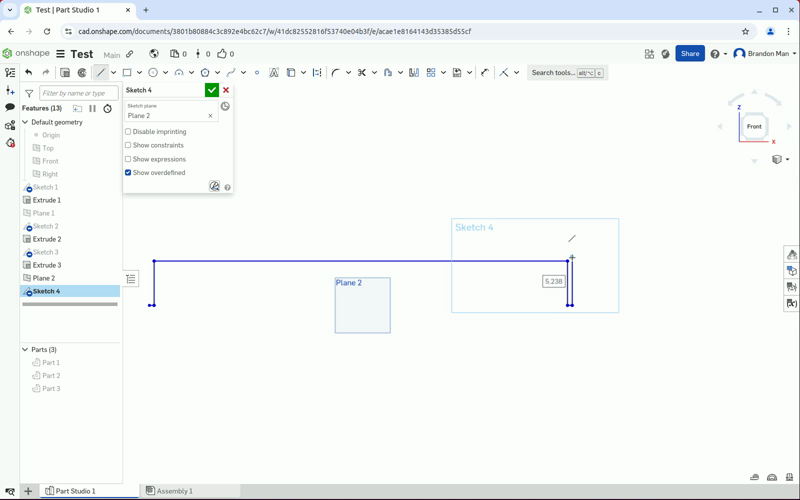
scroll(-6)
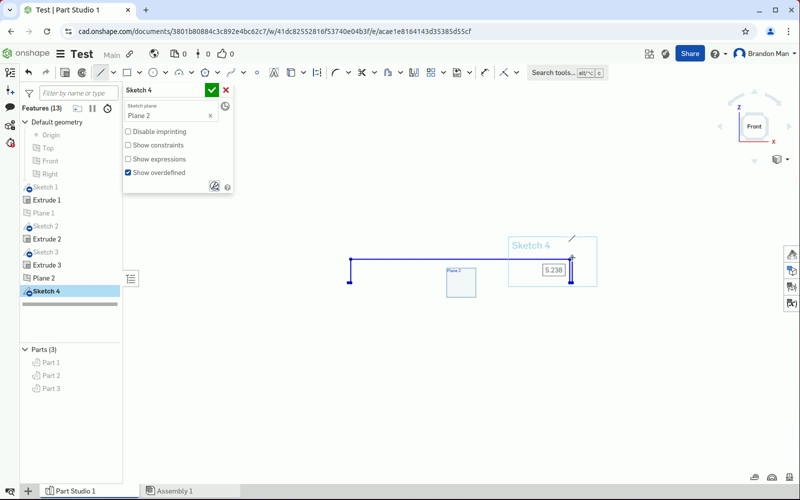
key_up(shift)
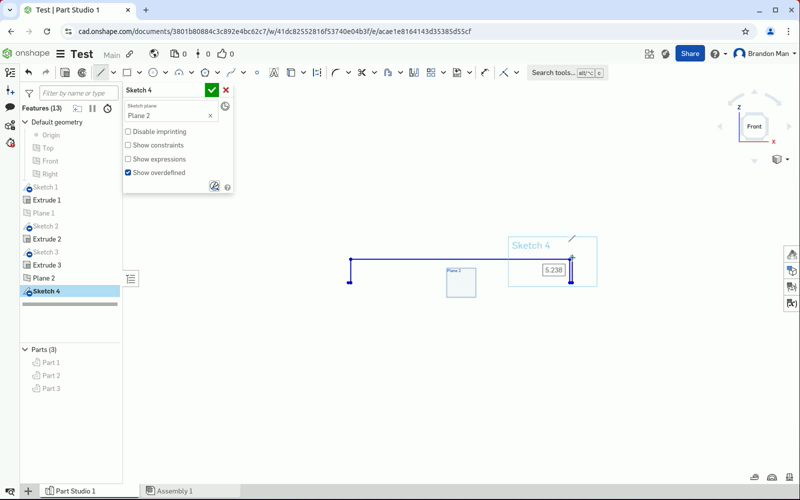
key_down(shift)
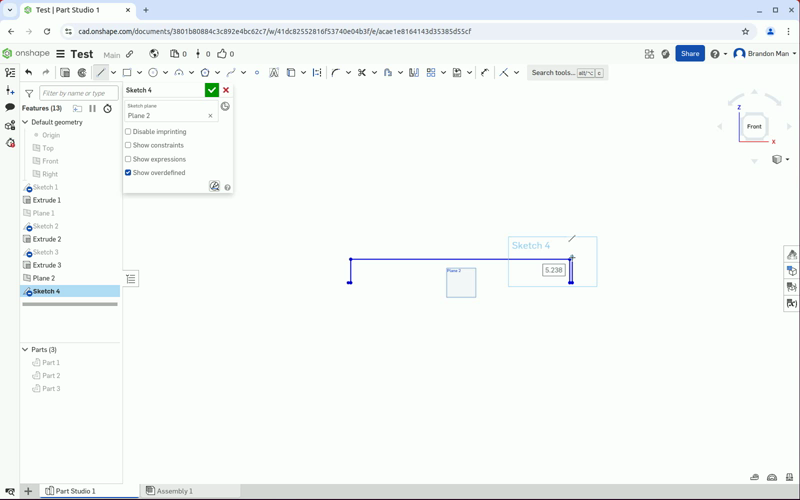
mouse_move(348, 257)
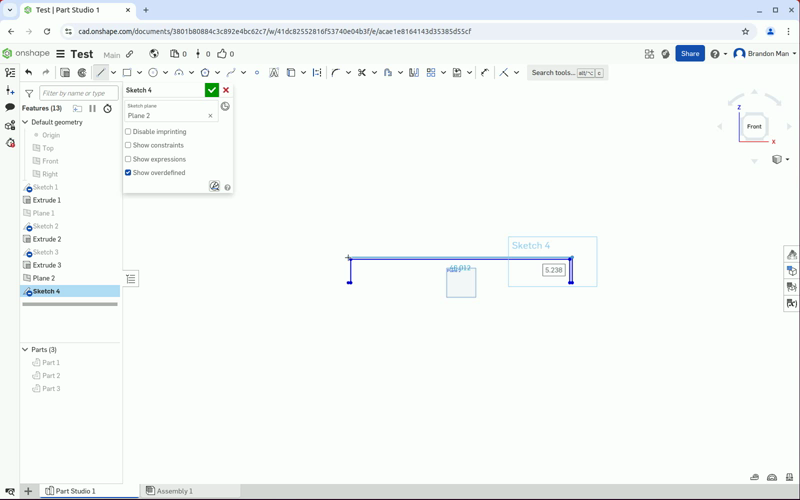
scroll(6)
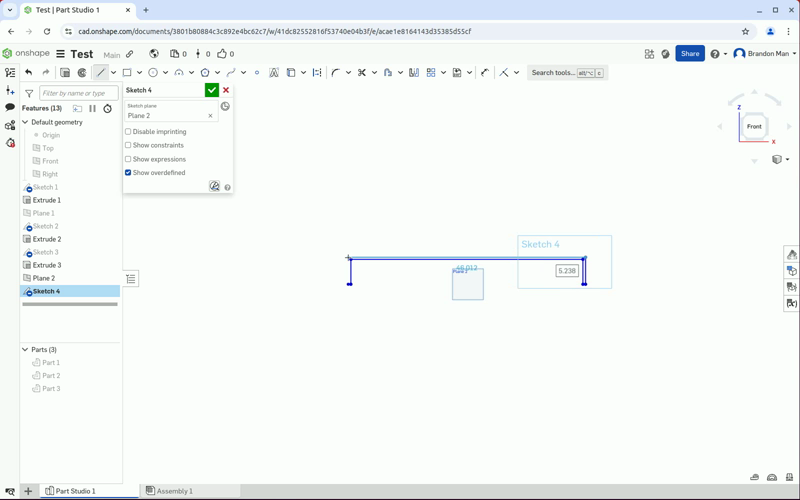
scroll(6)
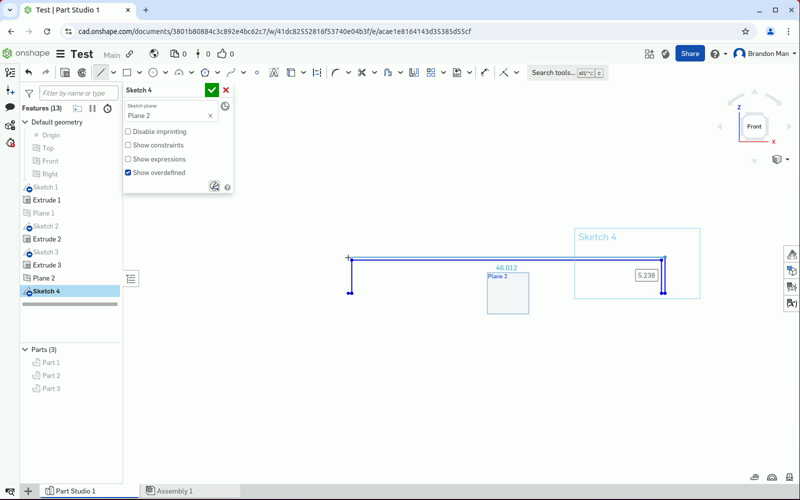
scroll(6)
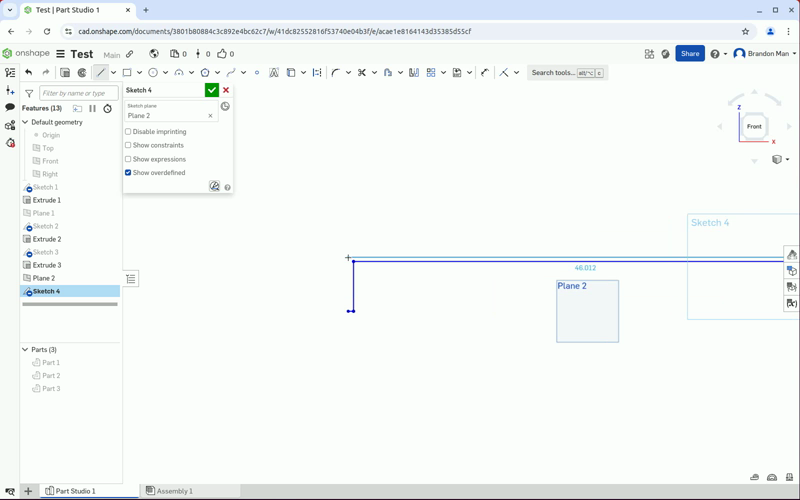
scroll(6)
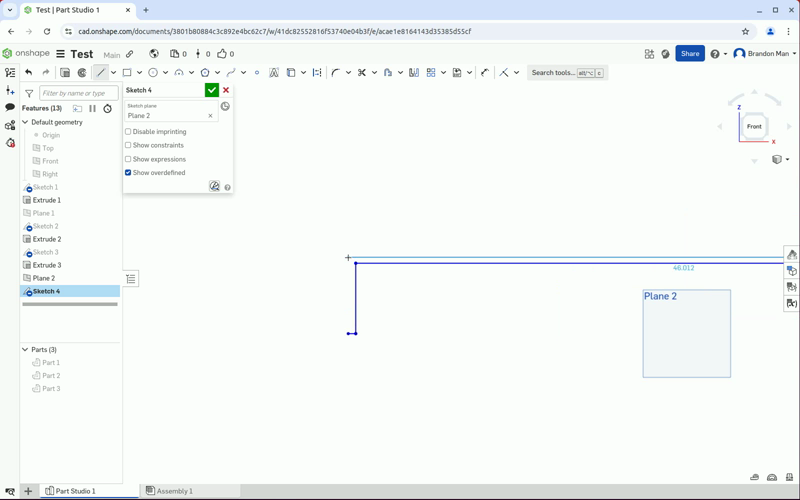
scroll(6)
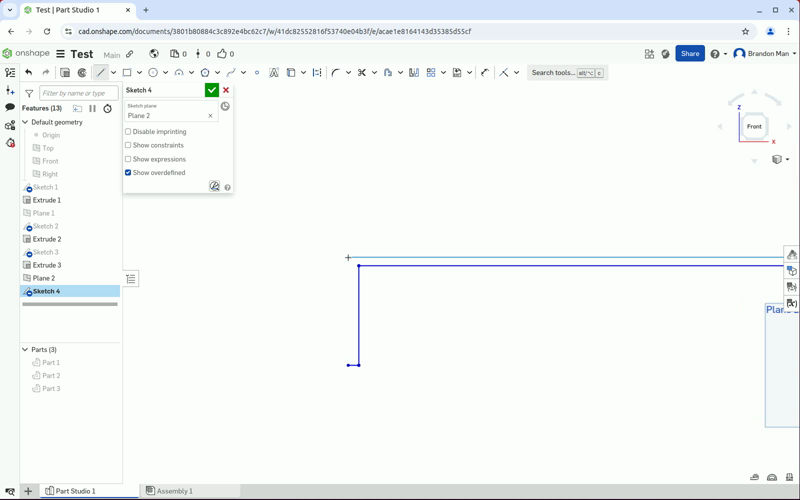
scroll(6)
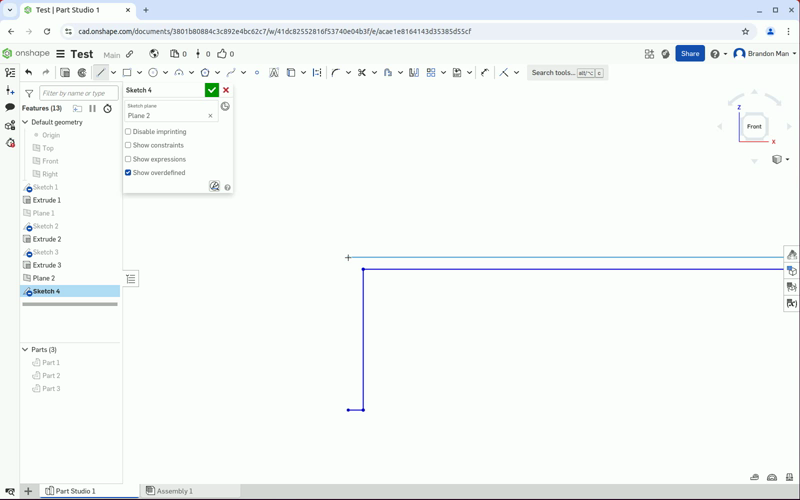
scroll(6)
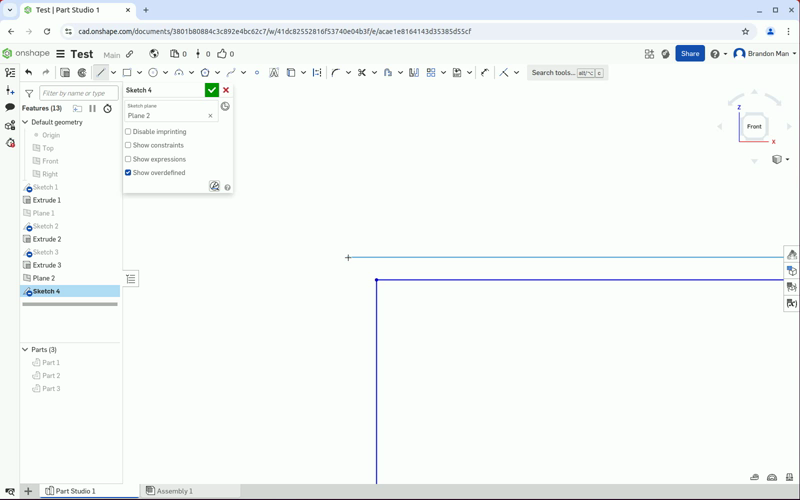
click(348, 257)
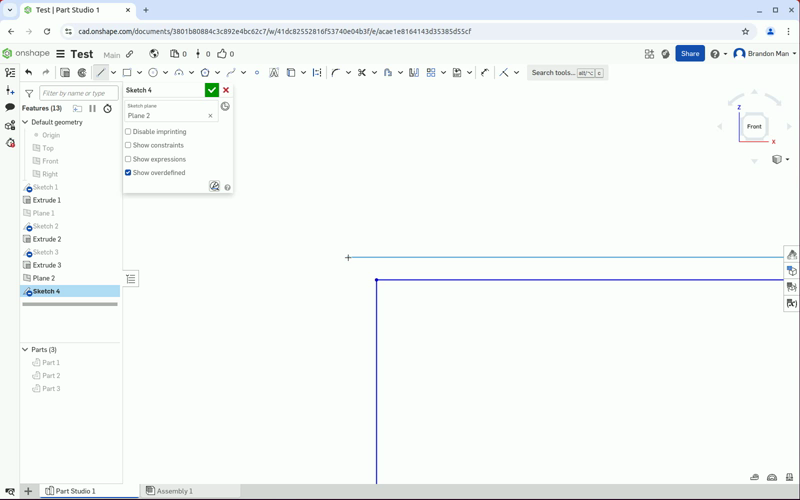
scroll(-6)
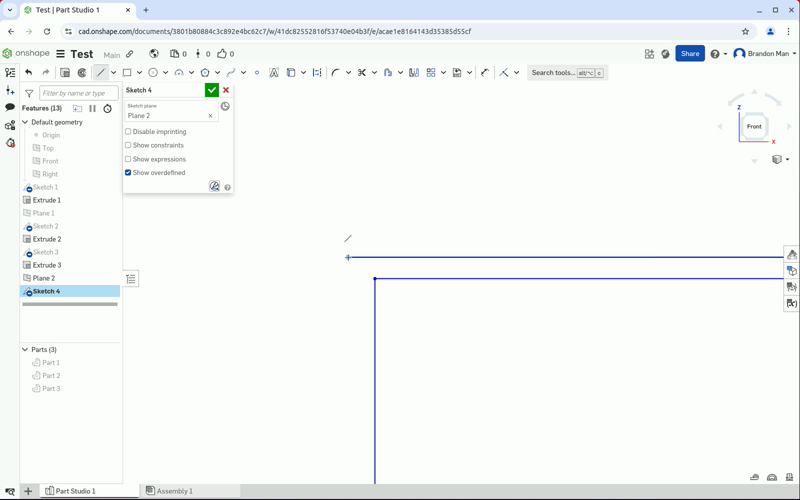
scroll(-6)
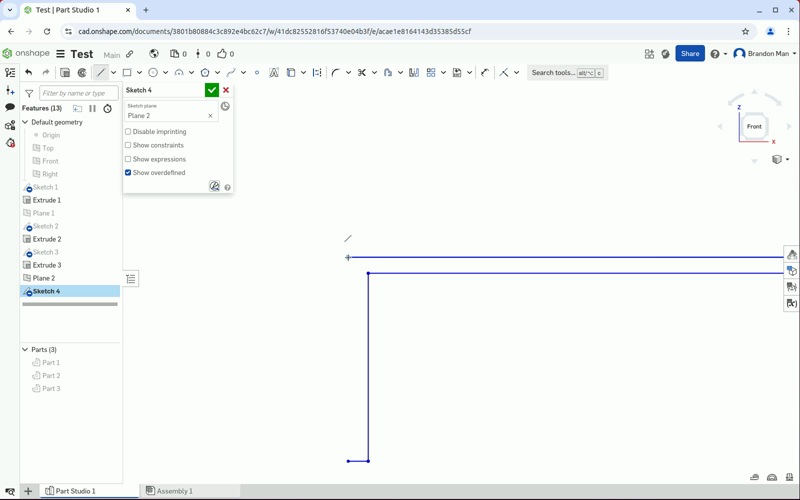
scroll(-6)
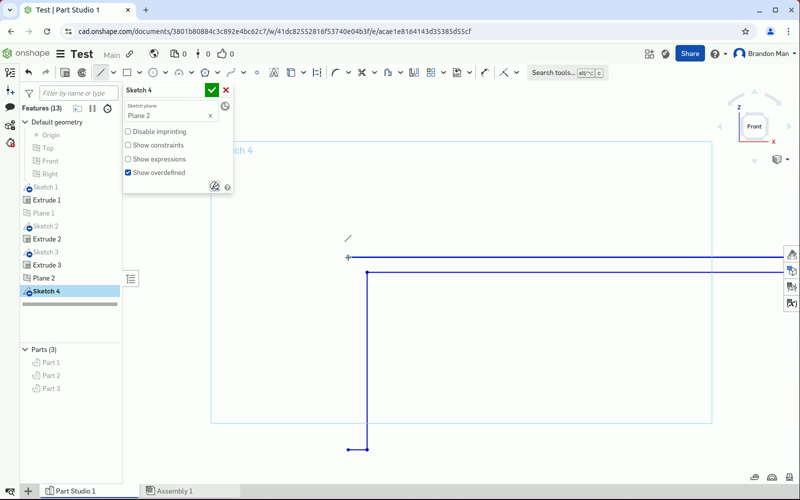
scroll(-6)
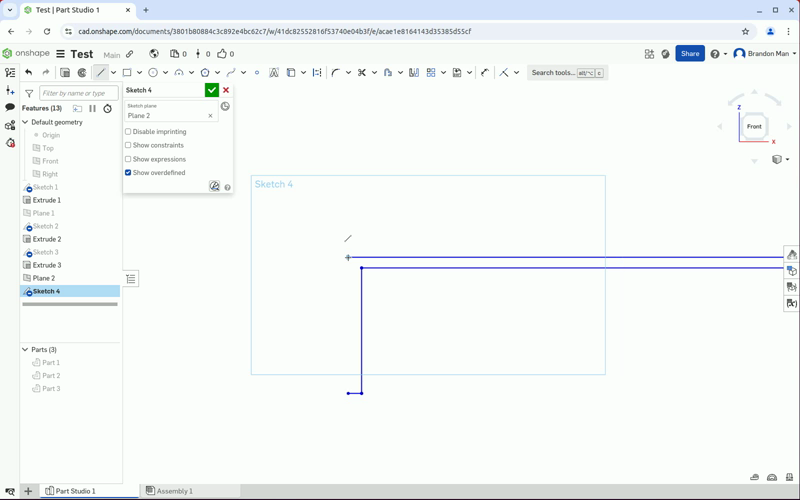
scroll(-6)
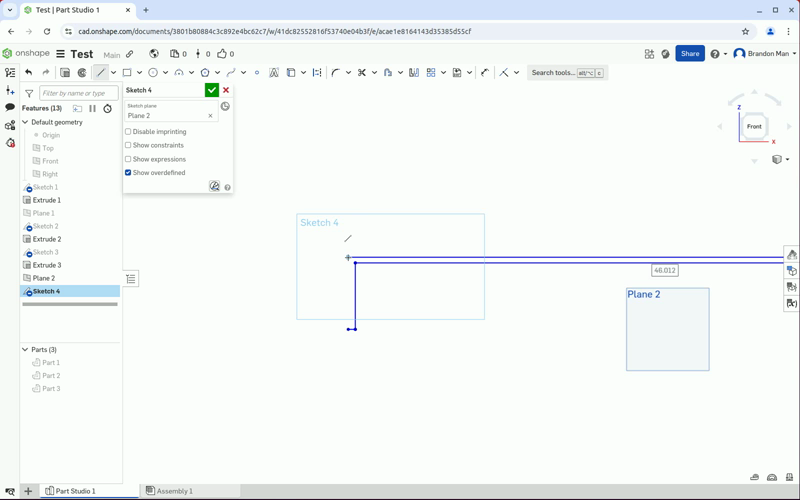
scroll(-6)
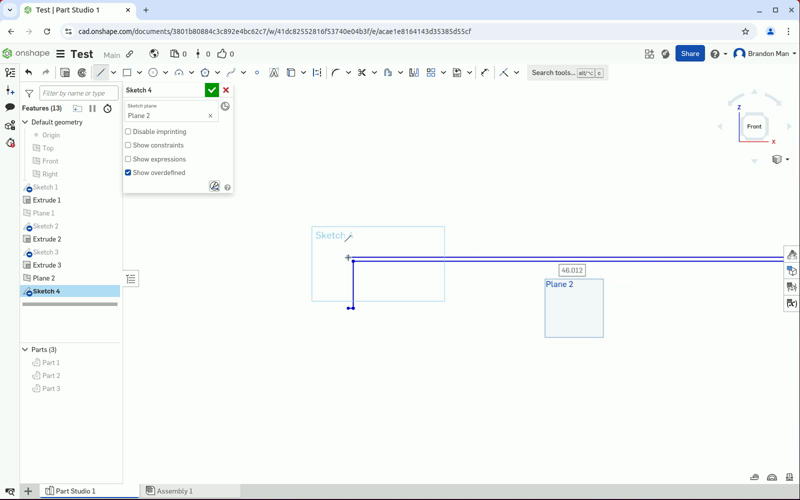
scroll(-6)
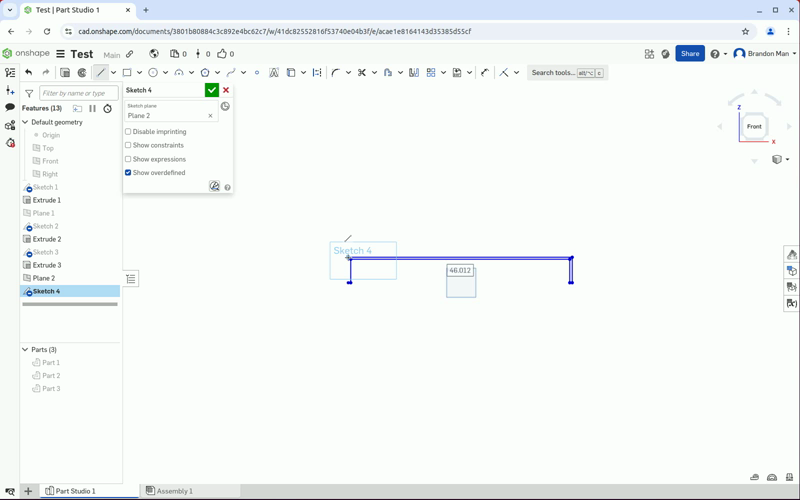
key_up(shift)
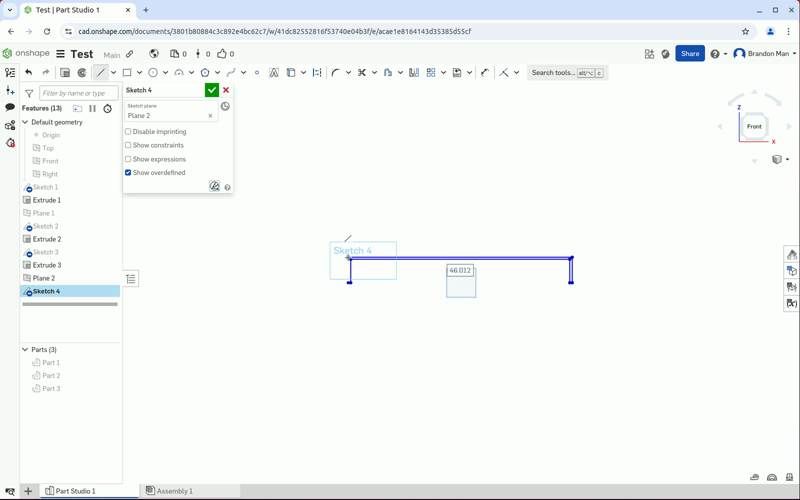
mouse_move(378, 257)
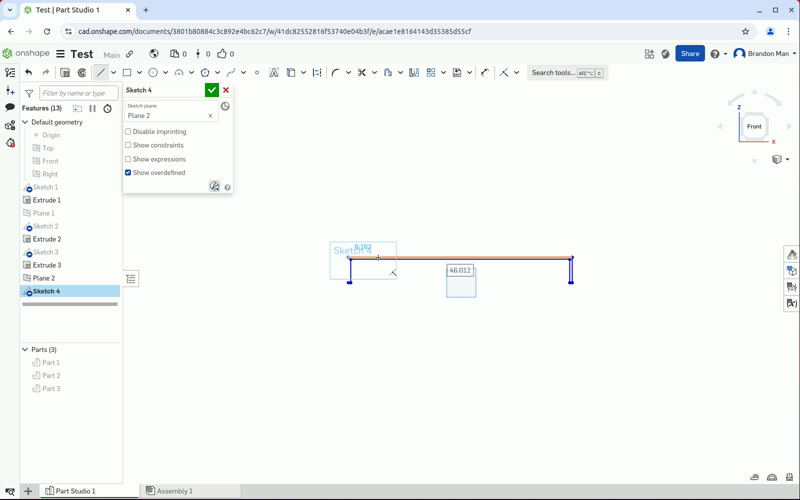
key_down(shift)
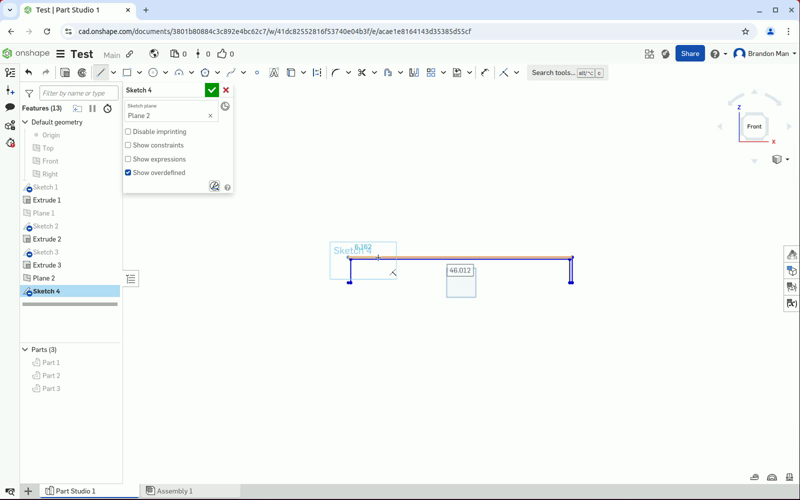
mouse_move(348, 282)
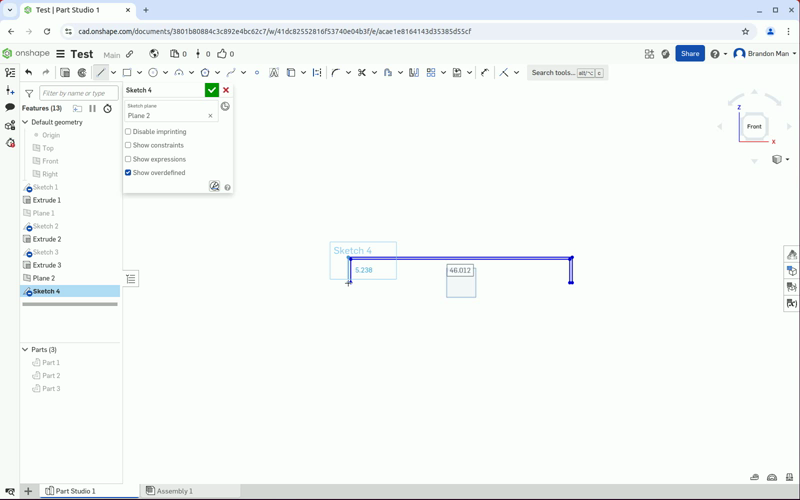
scroll(6)
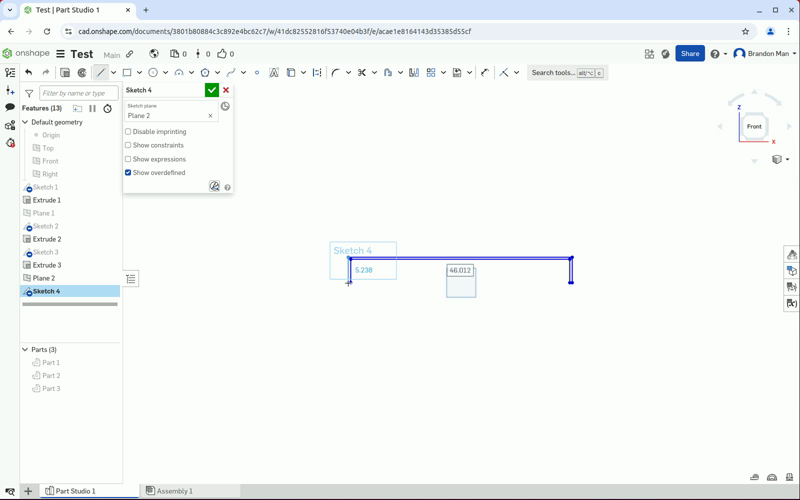
scroll(6)
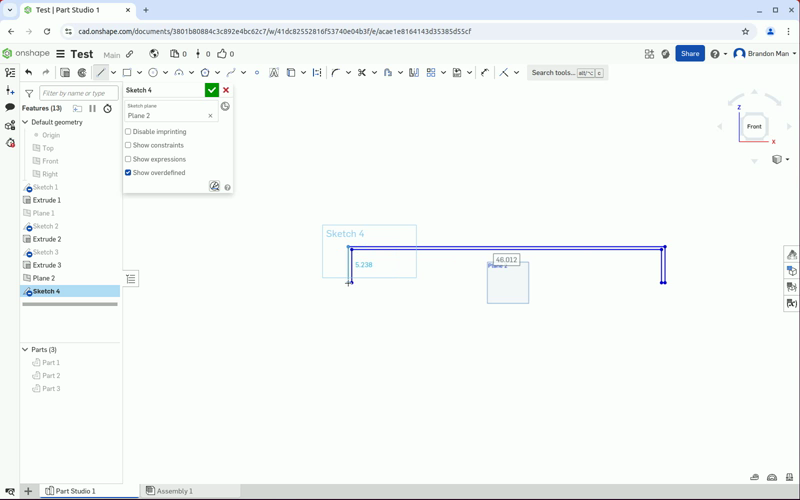
scroll(6)
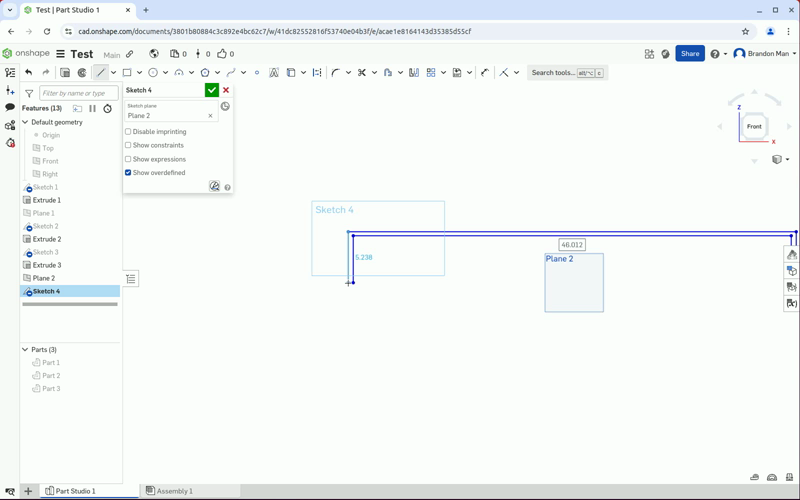
scroll(6)
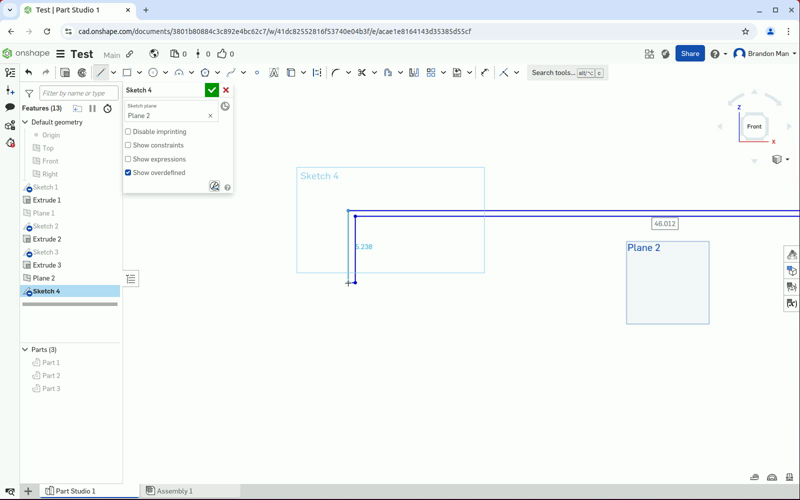
scroll(6)
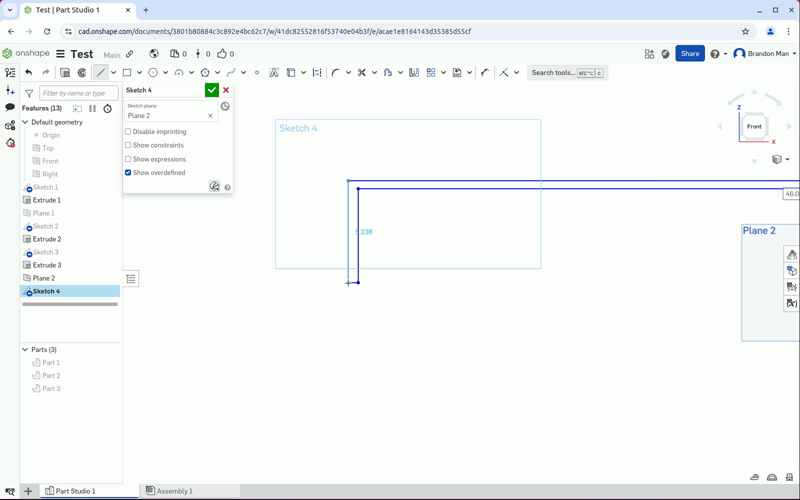
scroll(6)
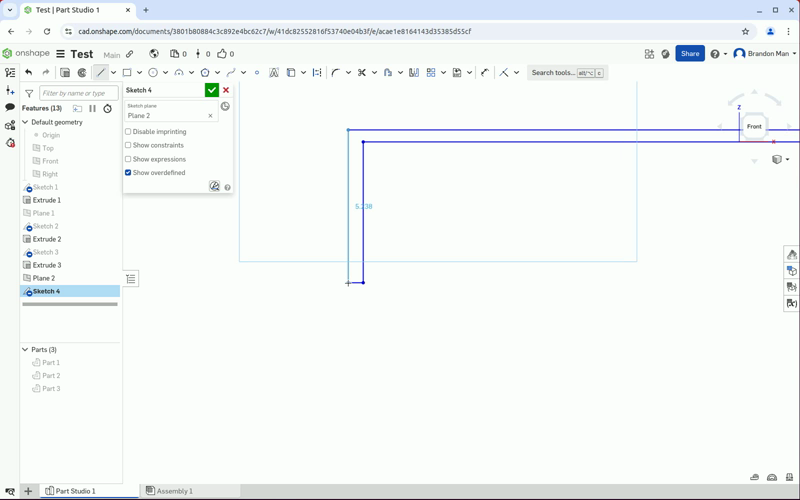
scroll(6)
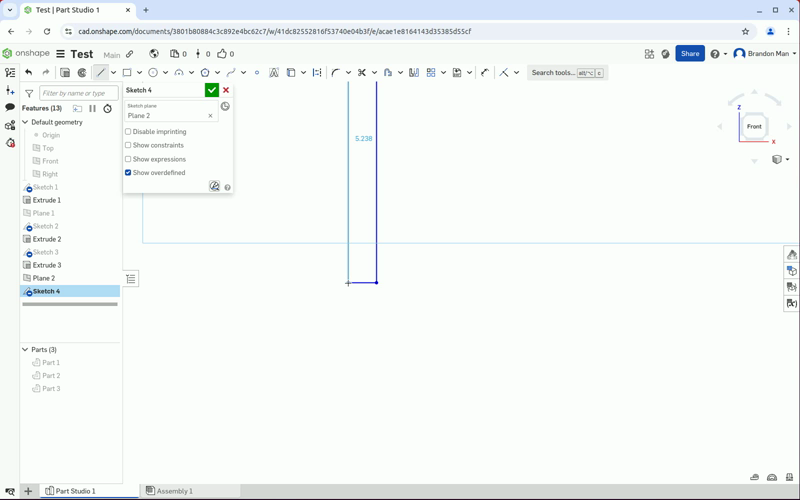
key_up(shift)
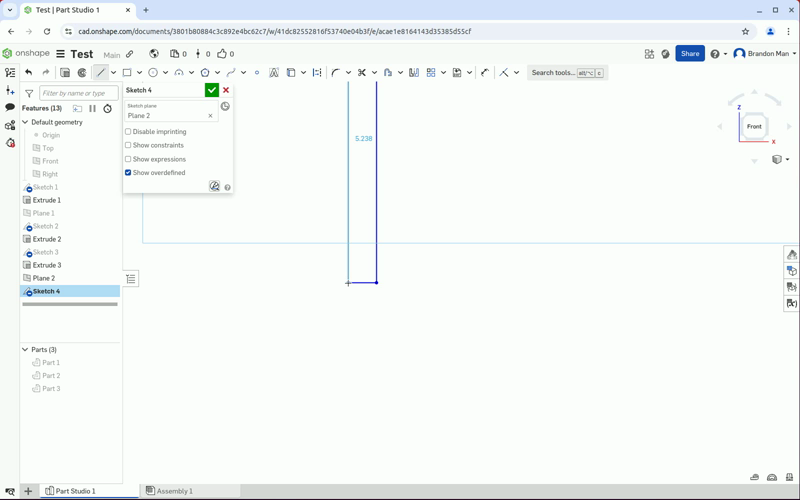
click(348, 282)
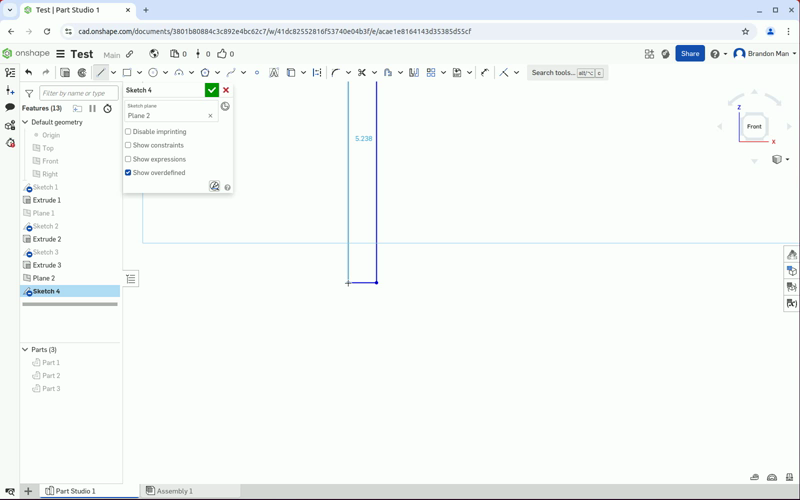
scroll(-6)
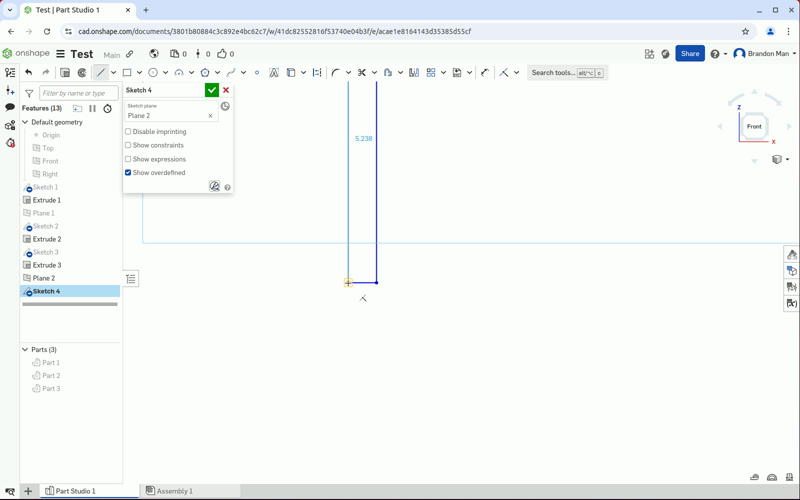
scroll(-6)
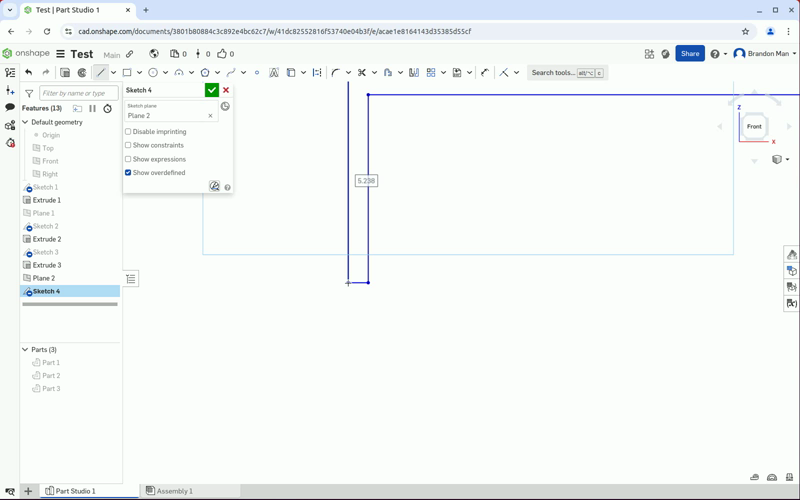
scroll(-6)
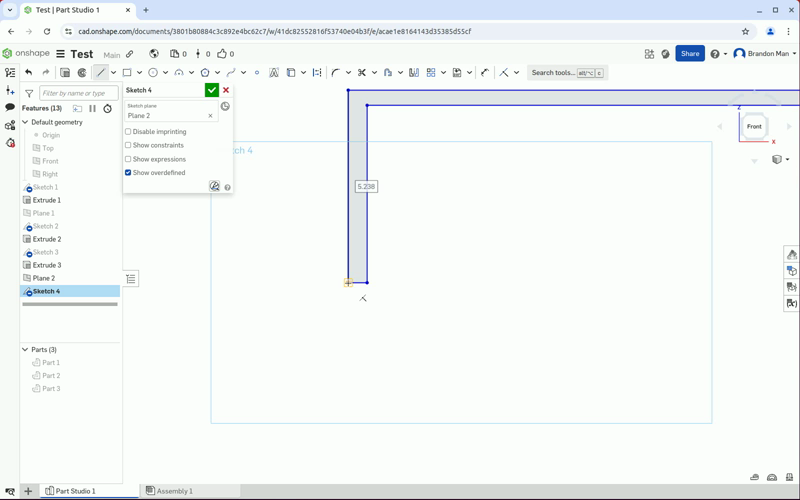
scroll(-6)
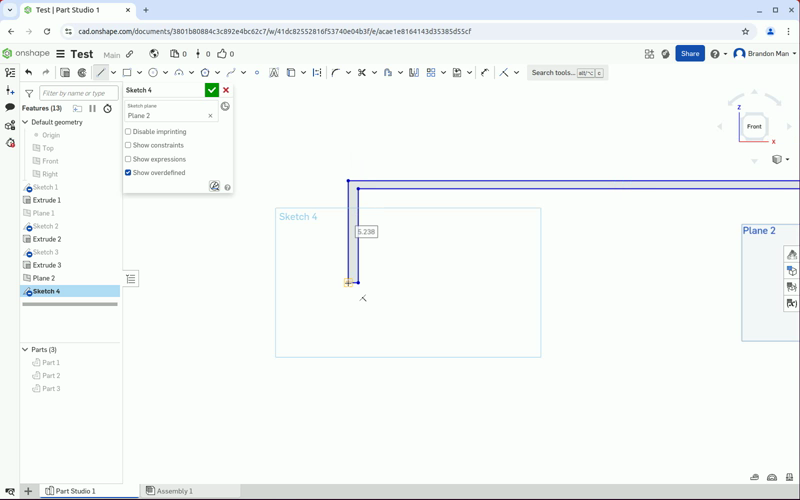
scroll(-6)
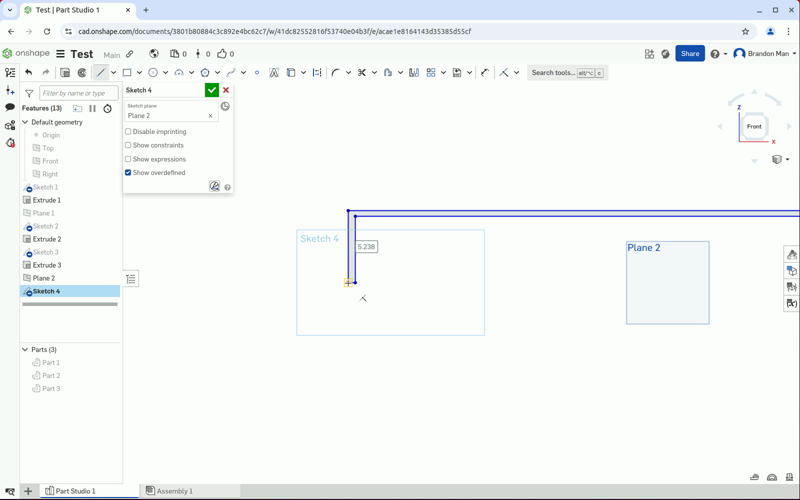
scroll(-6)
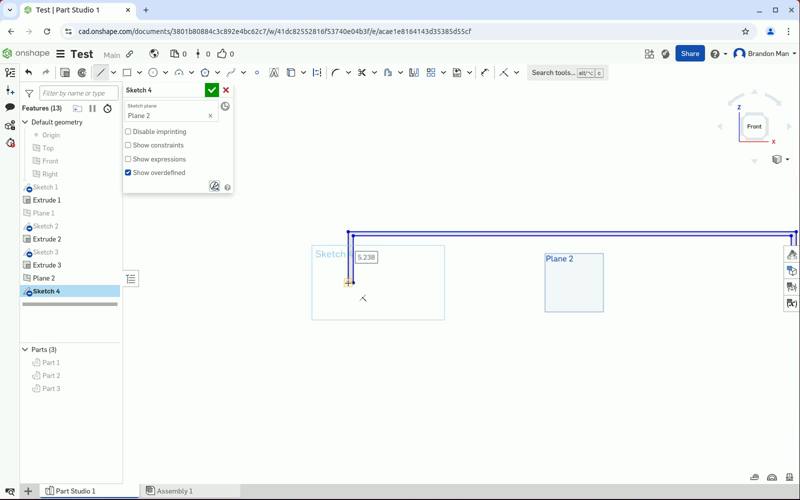
scroll(-6)
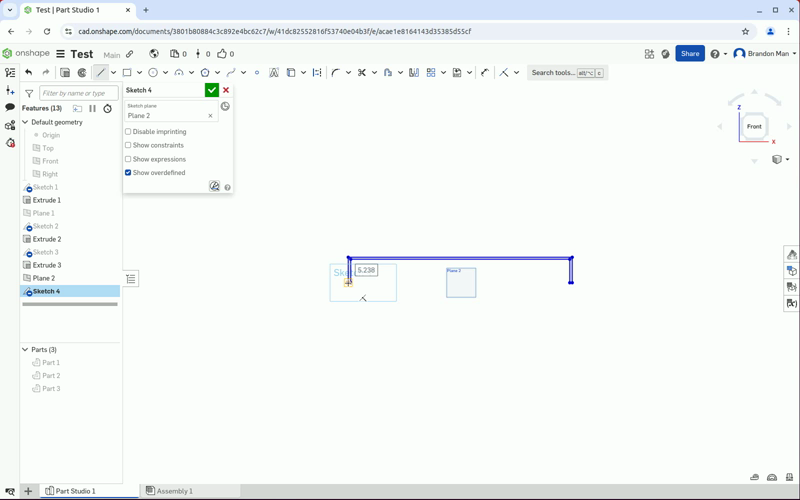
key(esc)
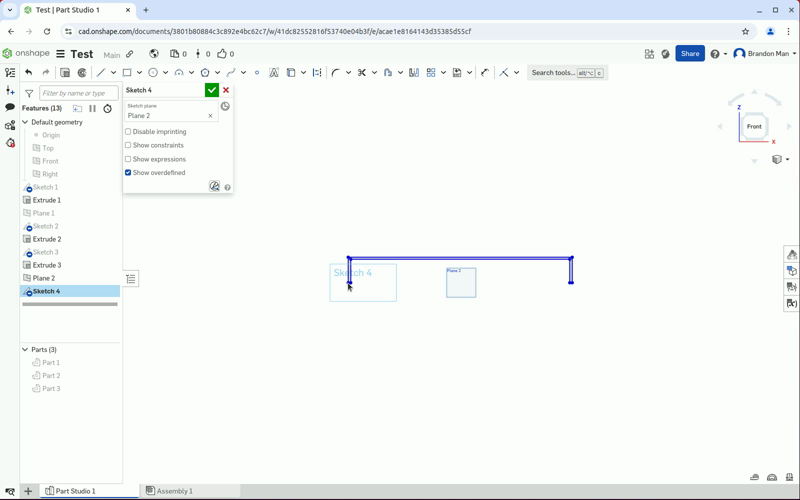
mouse_move(543, 258)
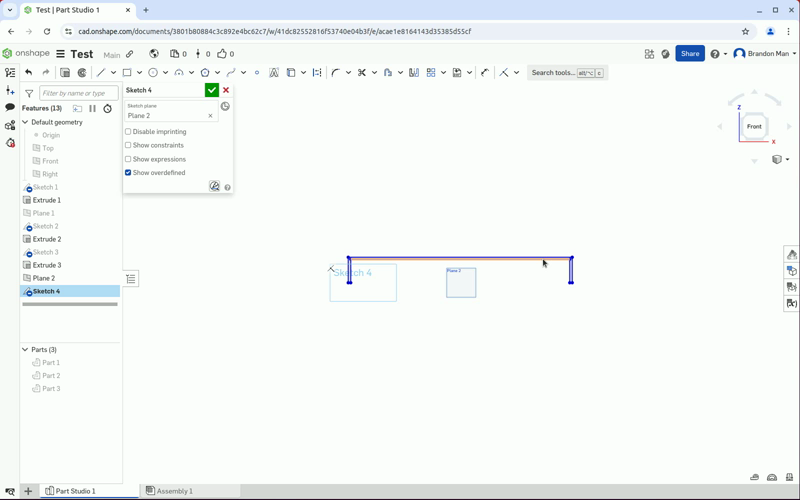
scroll(6)
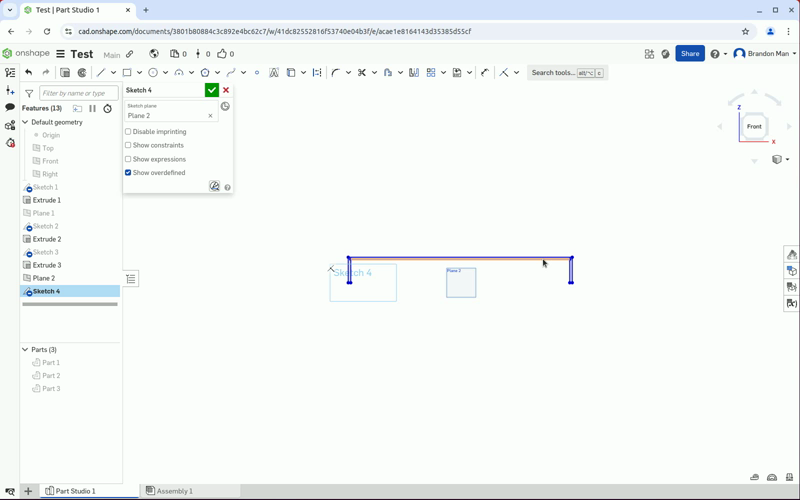
scroll(6)
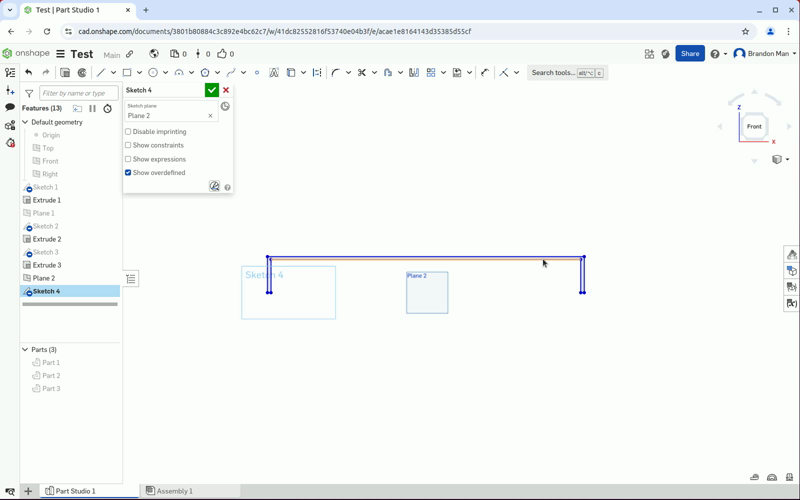
scroll(6)
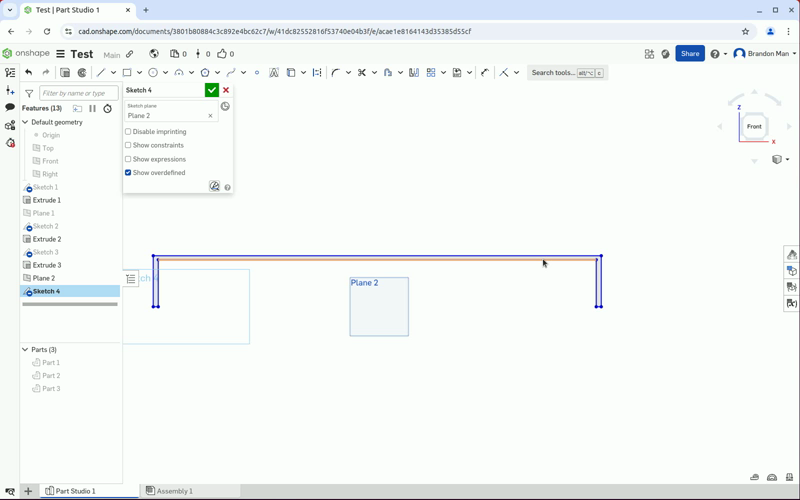
scroll(6)
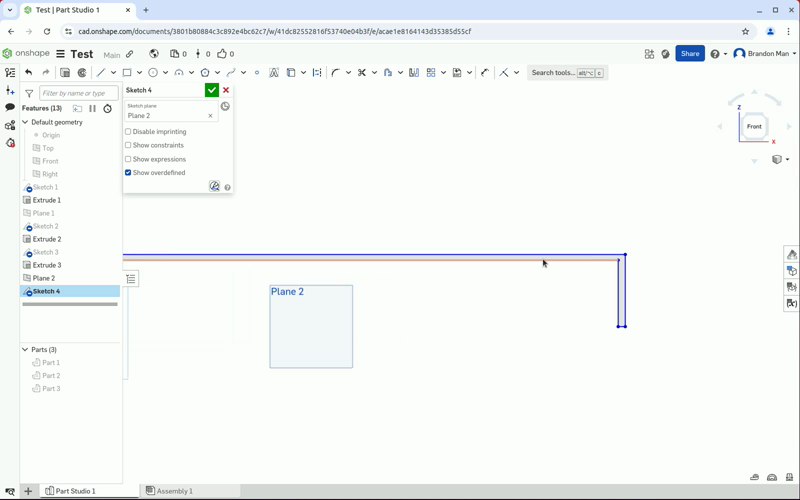
scroll(6)
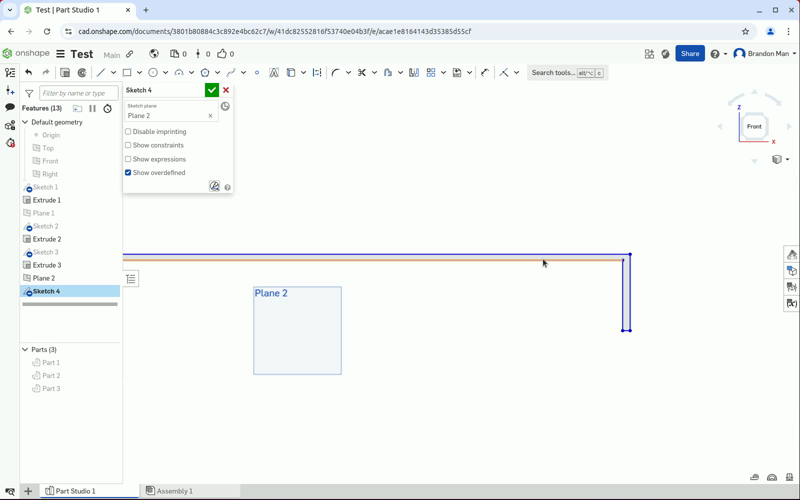
scroll(6)
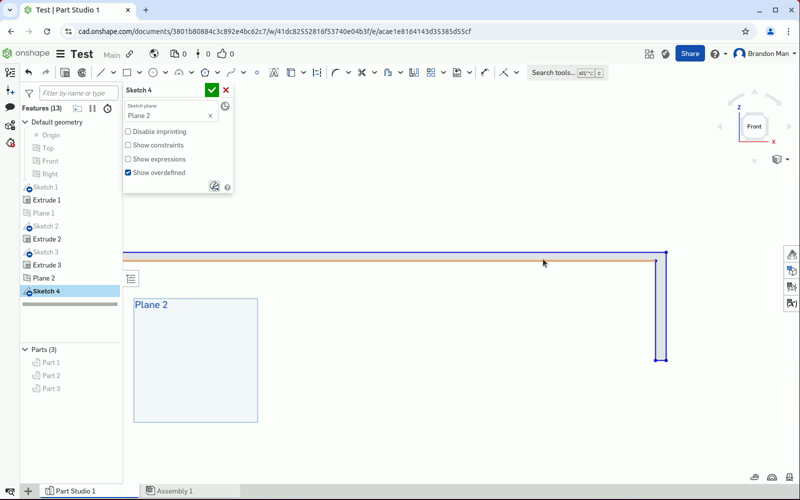
scroll(6)
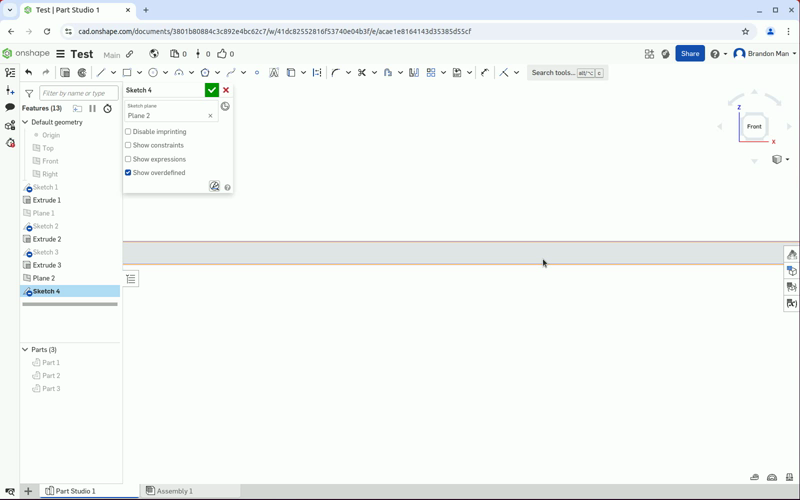
click(543, 258)
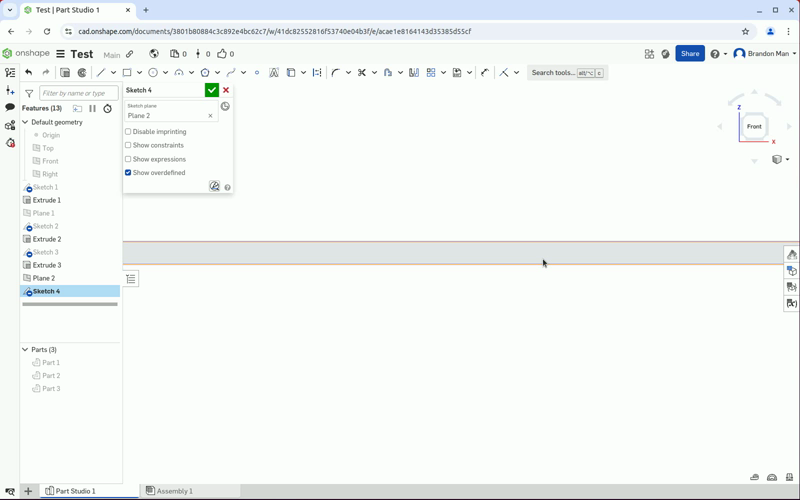
scroll(-6)
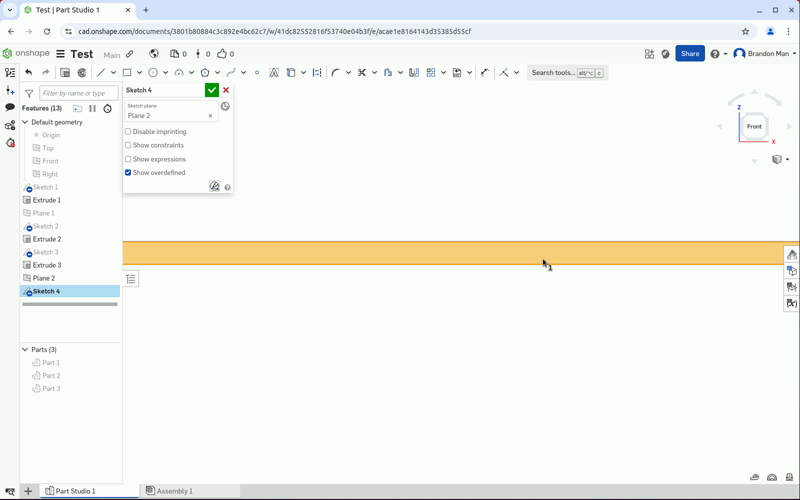
scroll(-6)
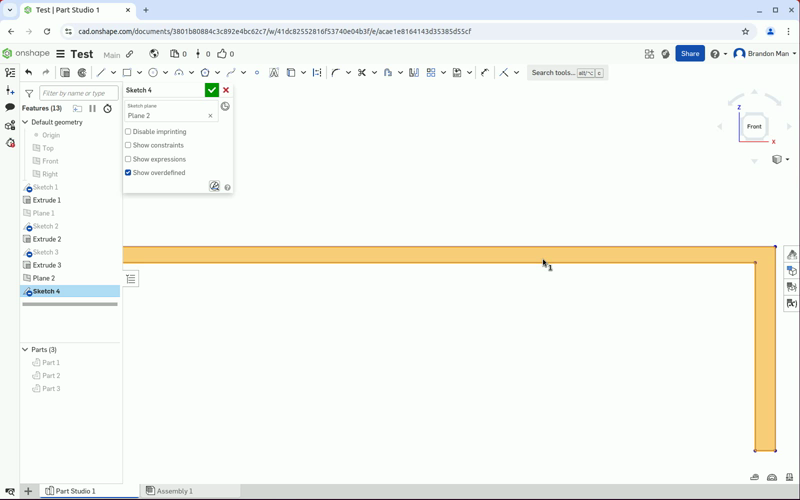
scroll(-6)
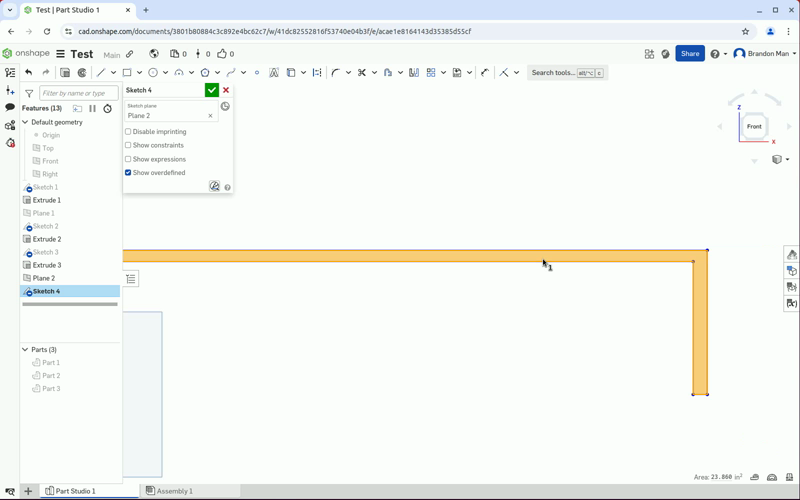
scroll(-6)
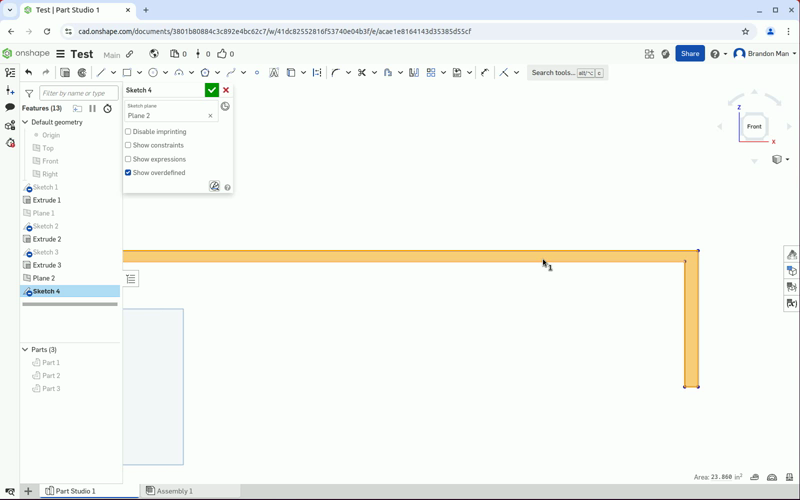
scroll(-6)
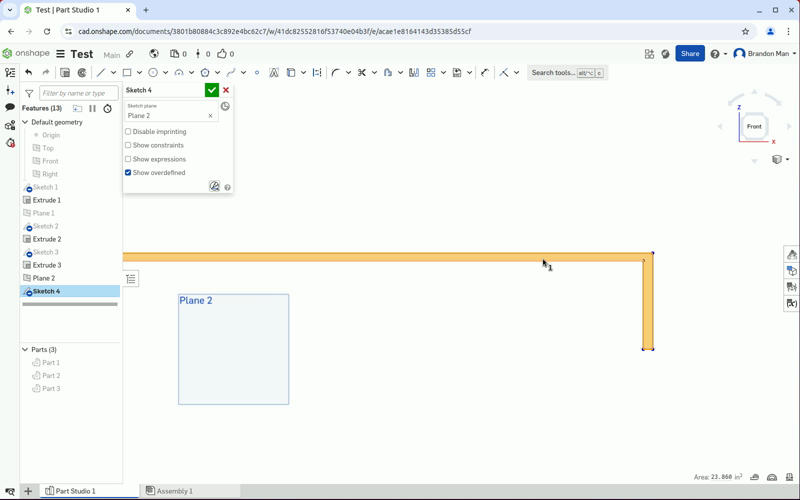
scroll(-6)
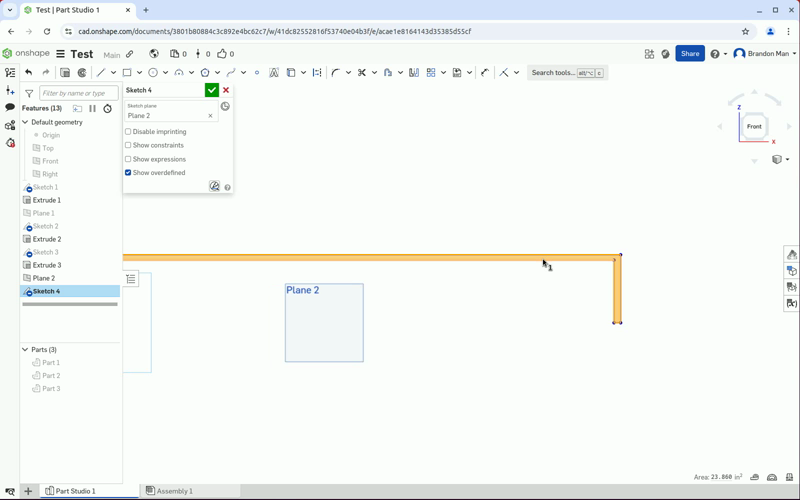
scroll(-6)
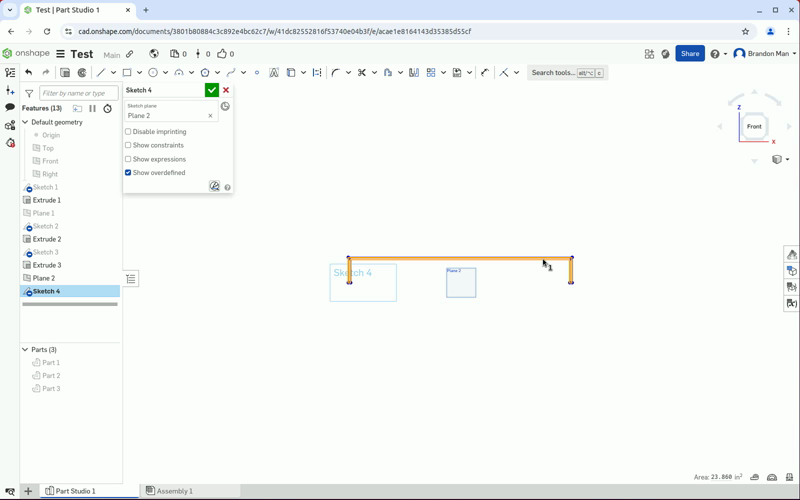
mouse_move(73, 352)
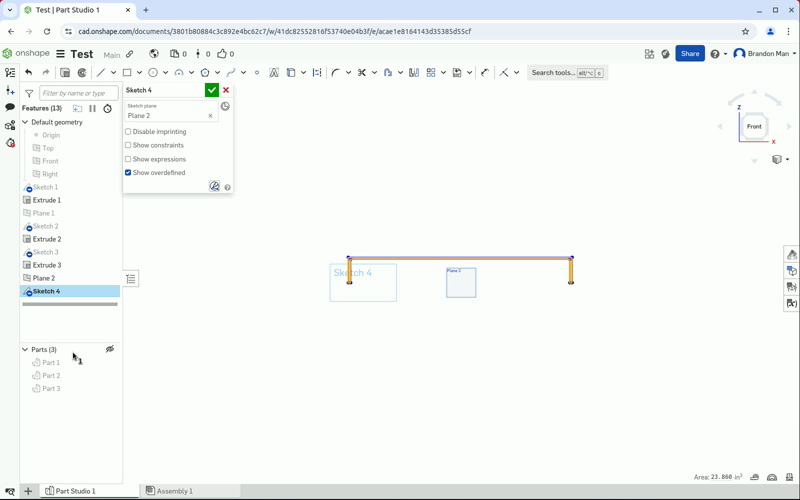
key(shift+y)
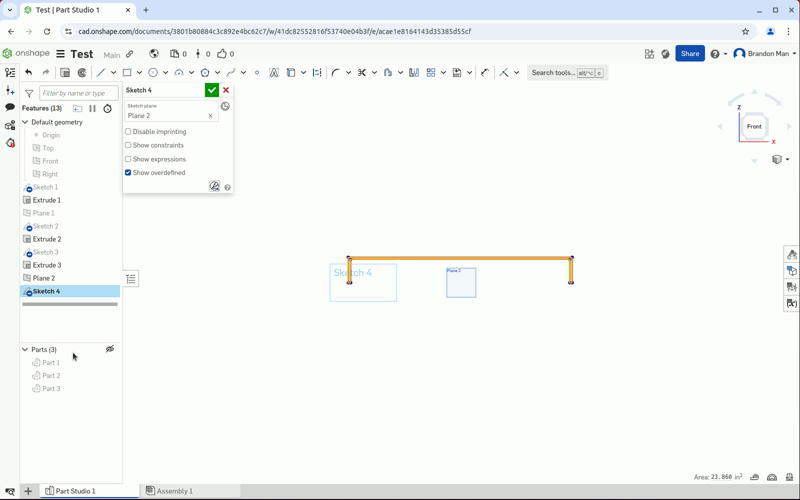
key(shift+e)
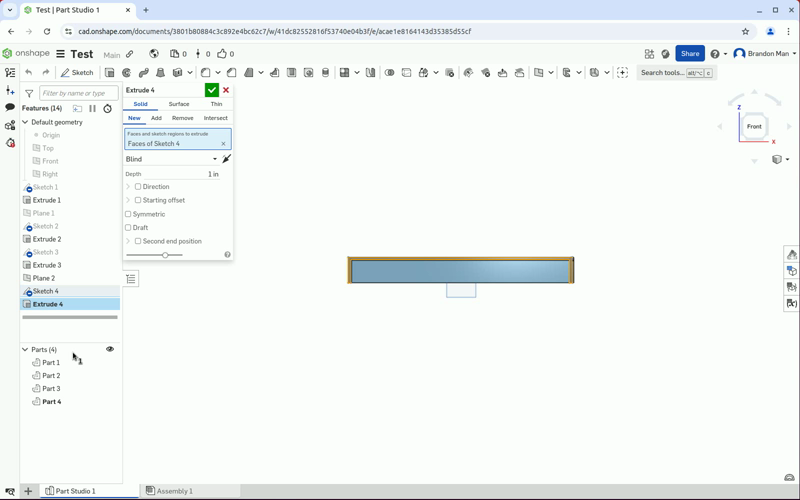
mouse_move(143, 106)
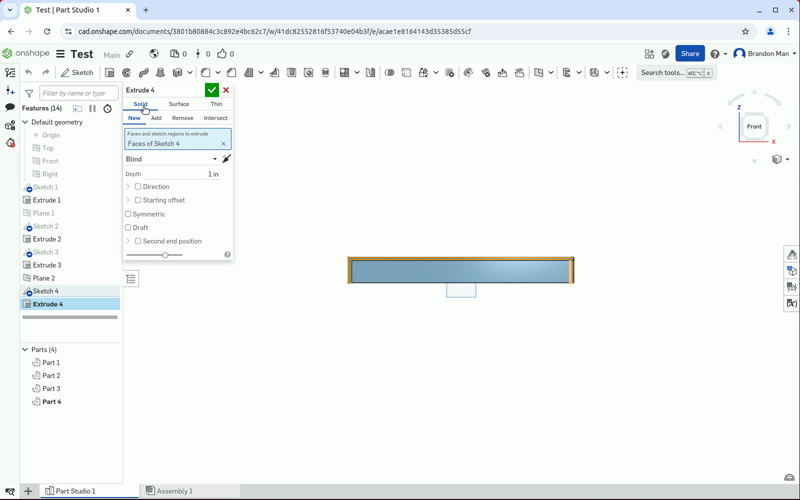
click(143, 106)
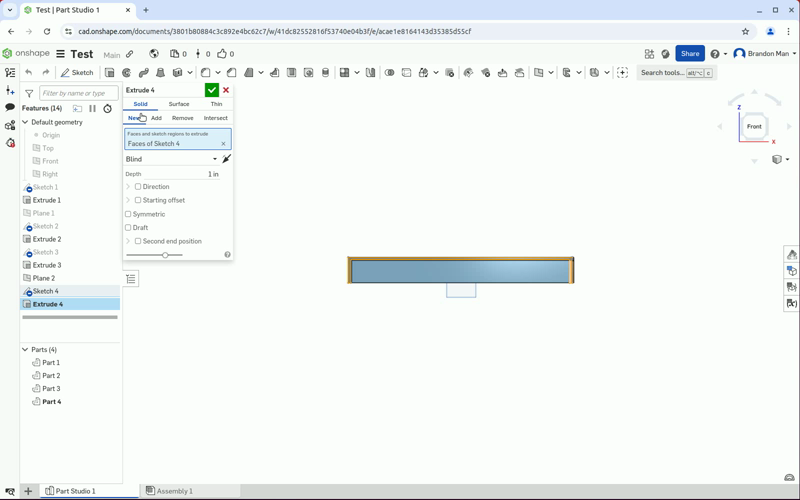
mouse_move(137, 120)
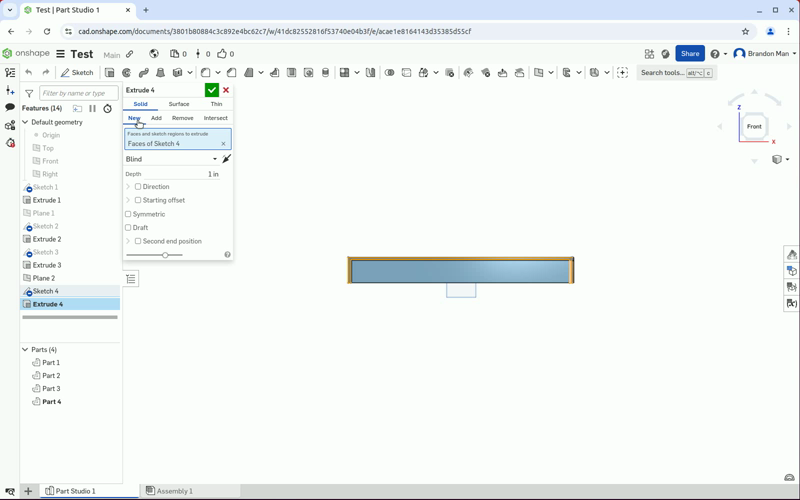
click(137, 120)
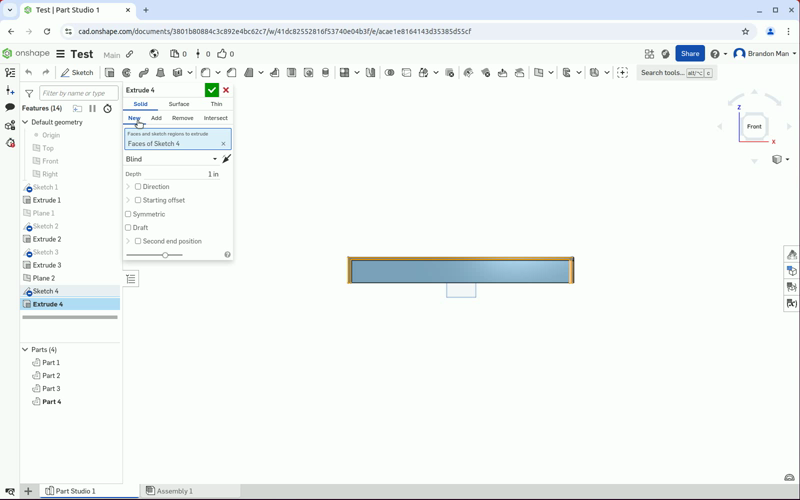
key(tab, 4)
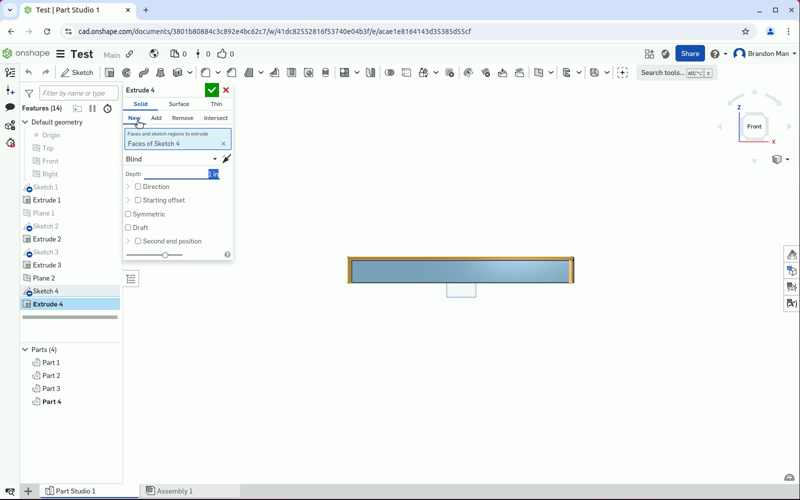
text(0.722)
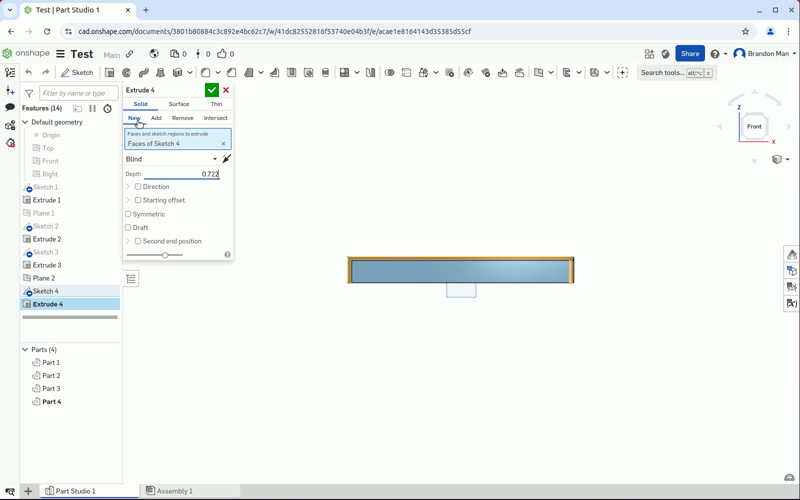
key(enter)
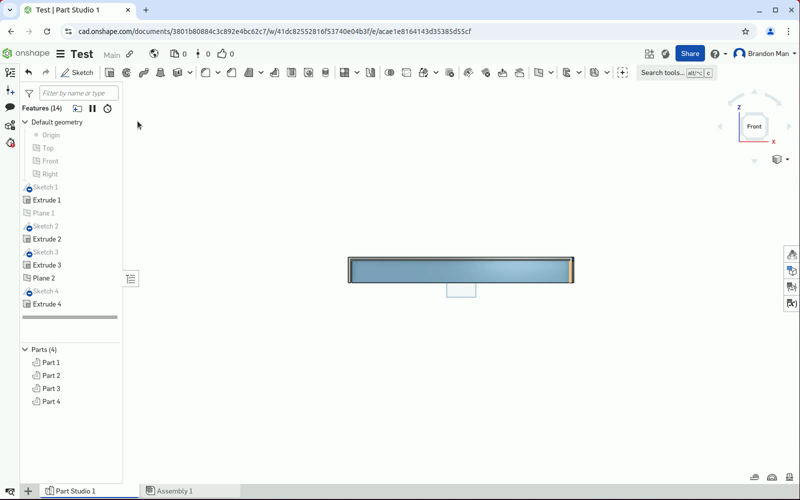
key(shift+h)
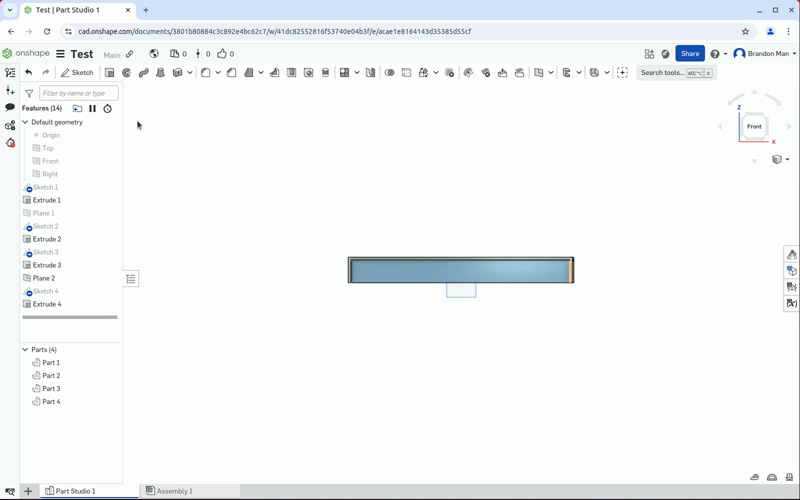
key(shift+h)
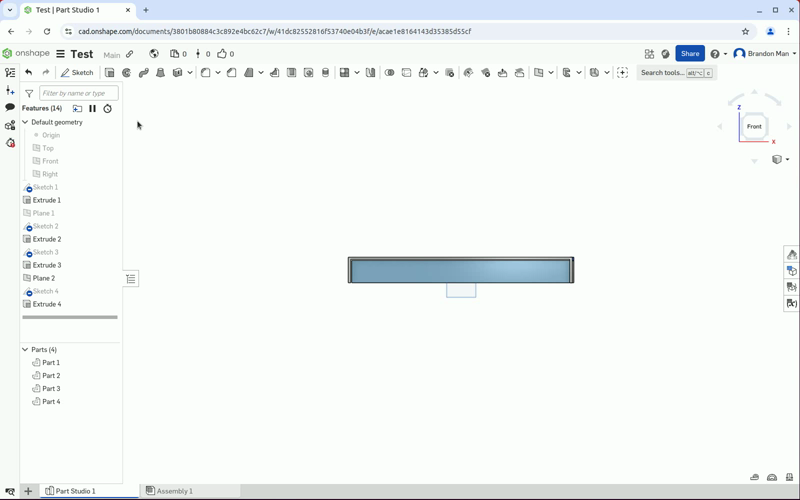
mouse_move(73, 189)
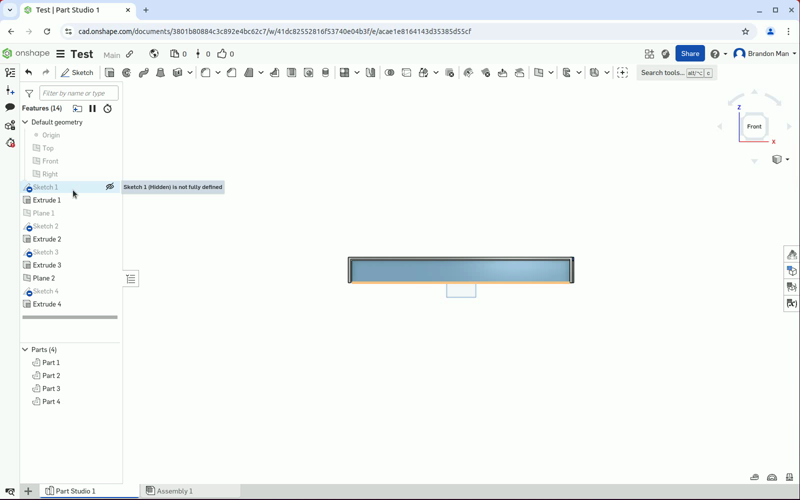
click(73, 189)
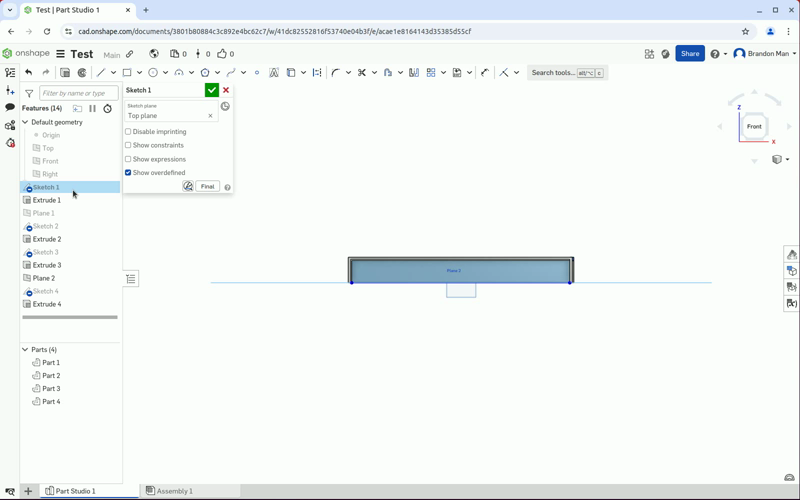
mouse_move(229, 92)
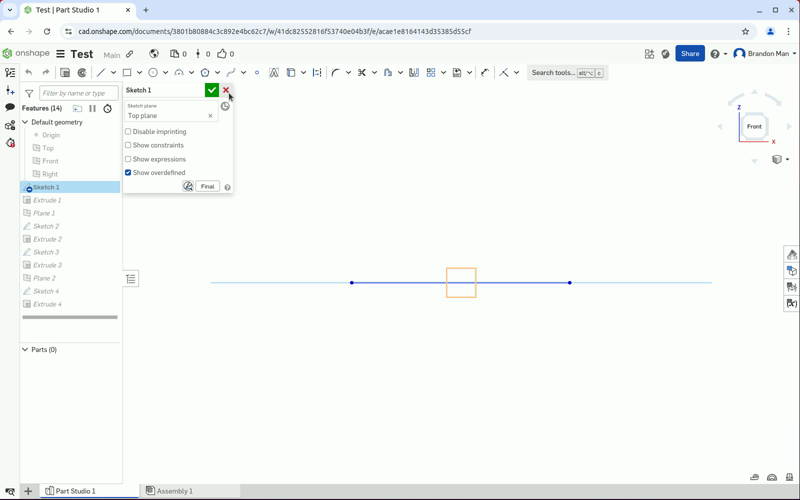
click(229, 92)
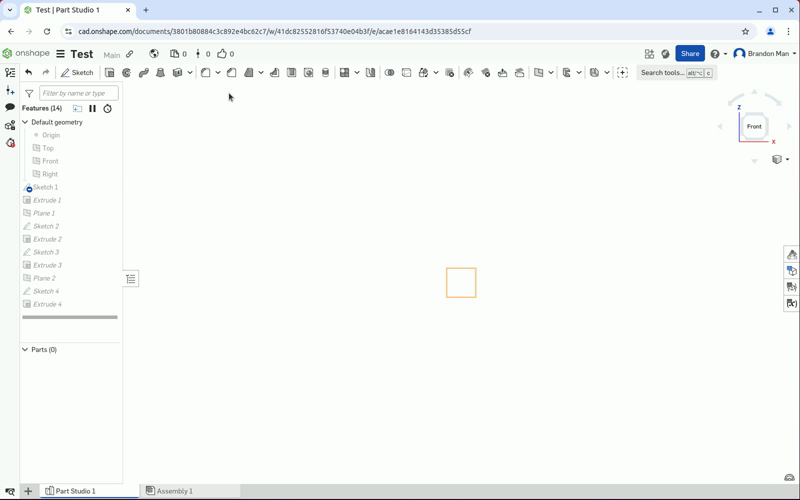
key(shift+s)
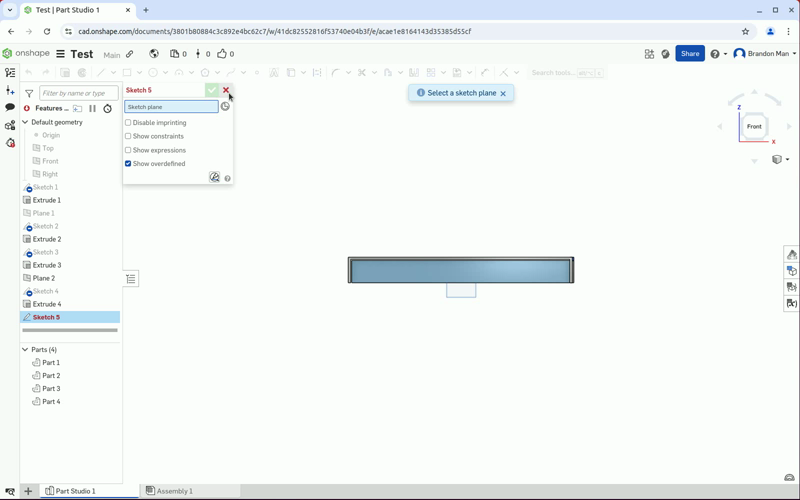
mouse_move(73, 280)
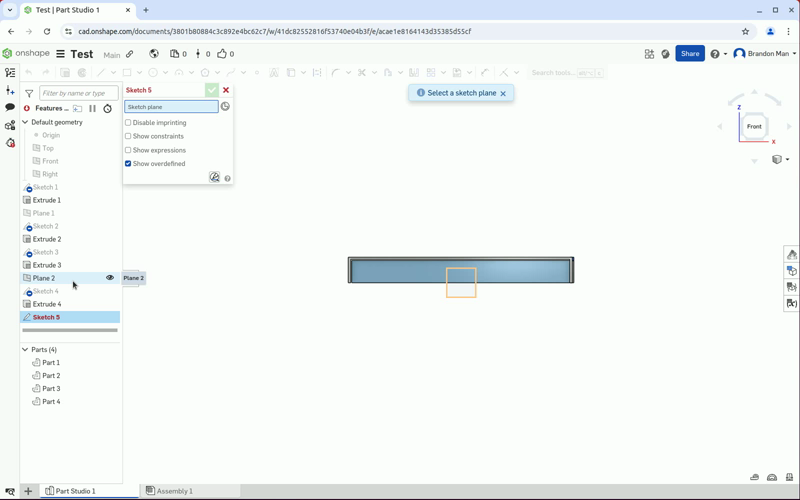
click(73, 280)
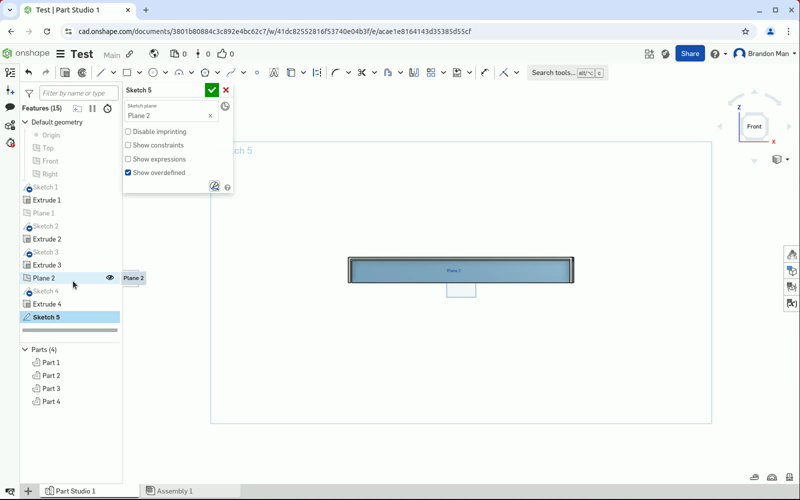
mouse_move(73, 352)
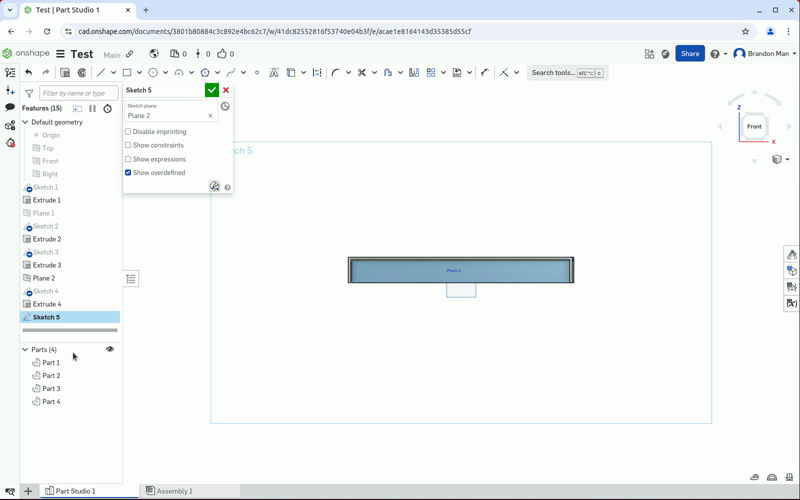
key(y)
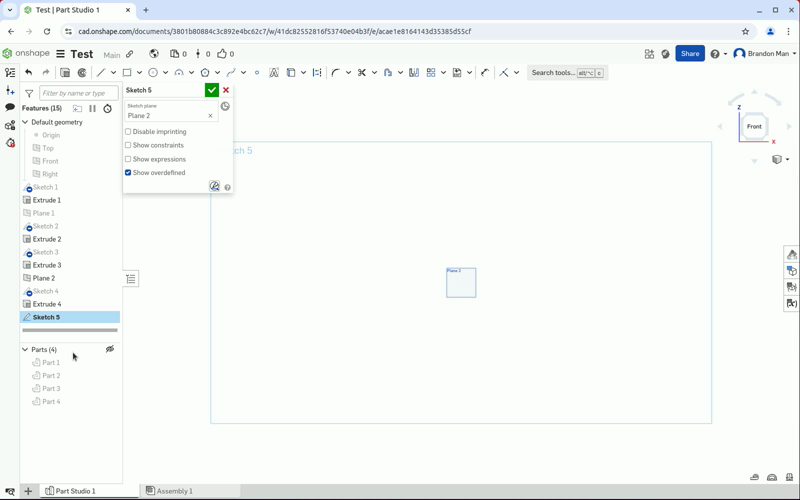
key(l)
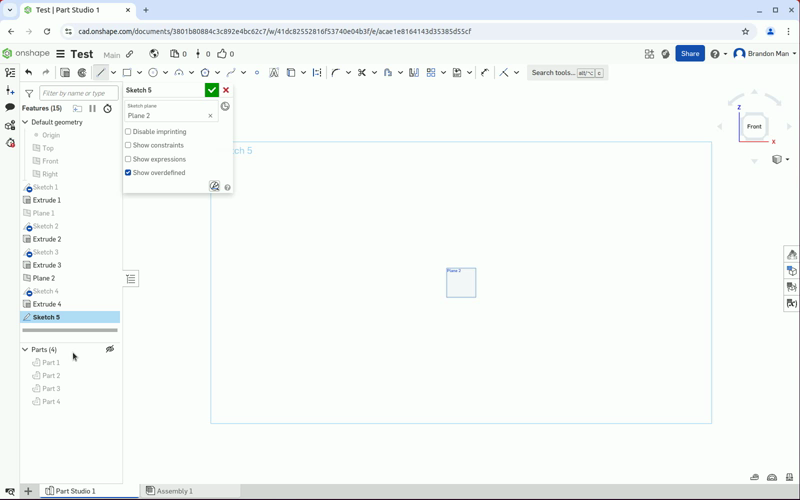
key_down(shift)
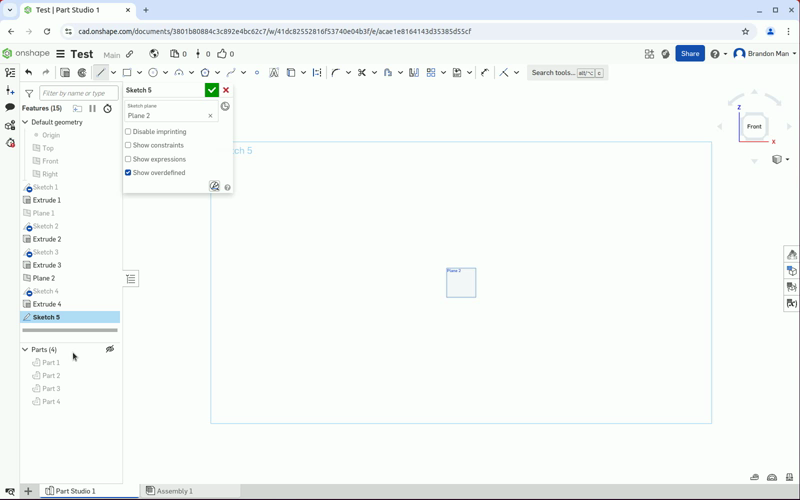
mouse_move(351, 282)
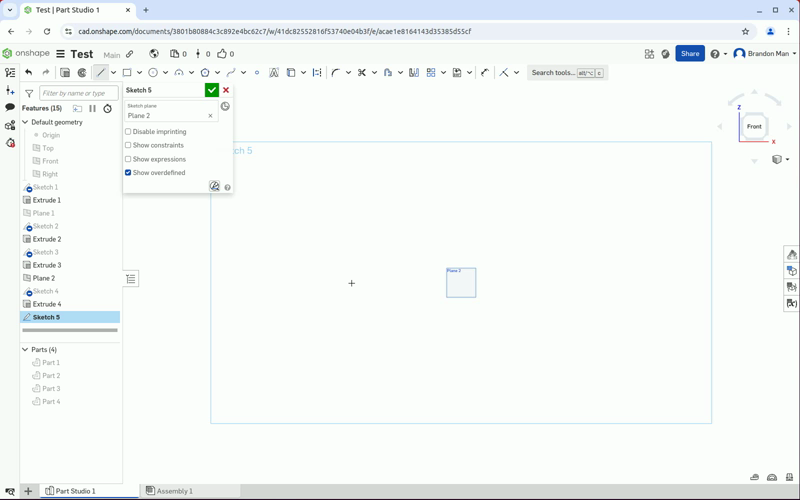
click(351, 282)
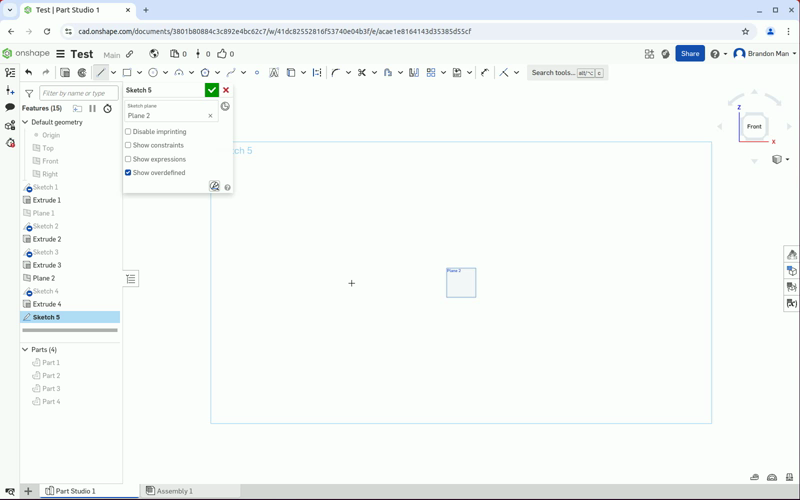
key_up(shift)
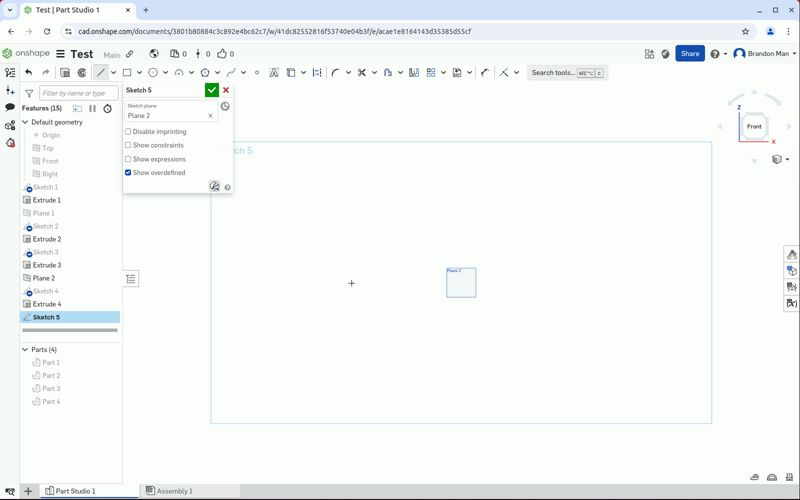
key_down(shift)
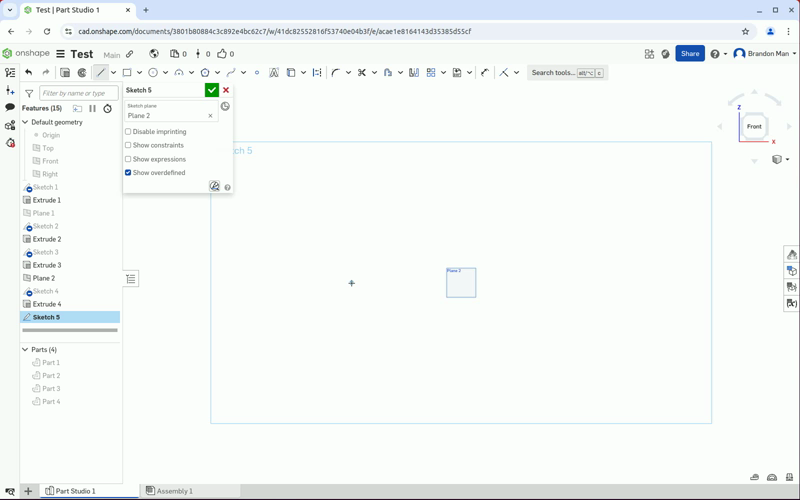
mouse_move(569, 282)
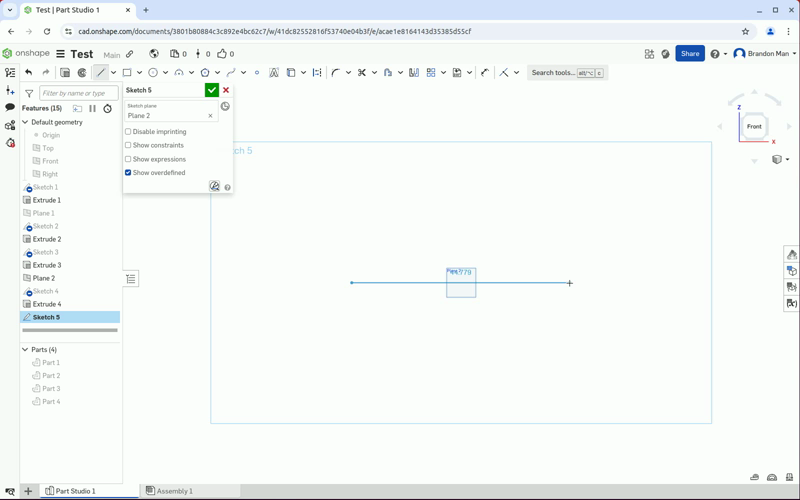
click(569, 282)
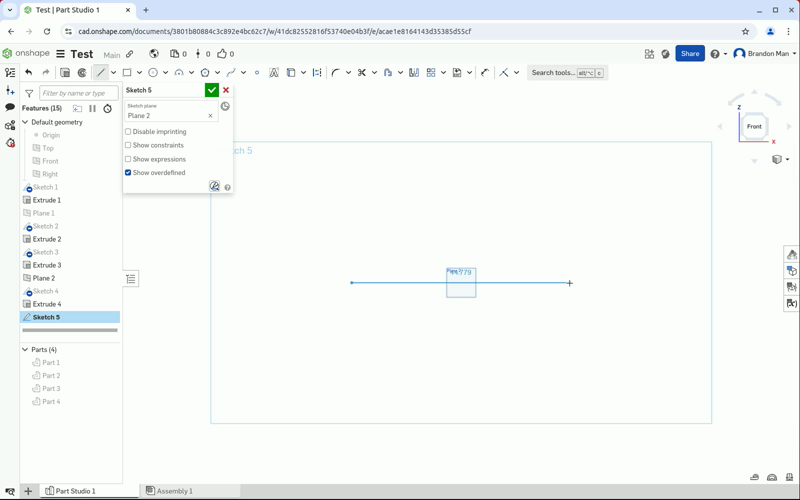
key_up(shift)
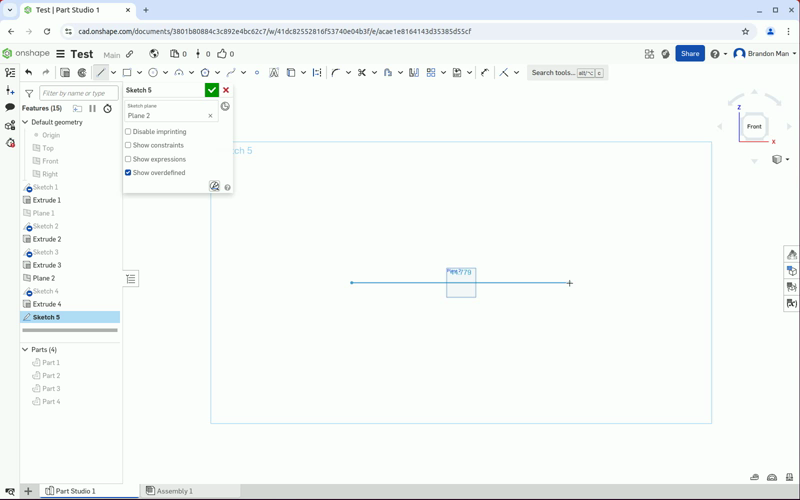
key_down(shift)
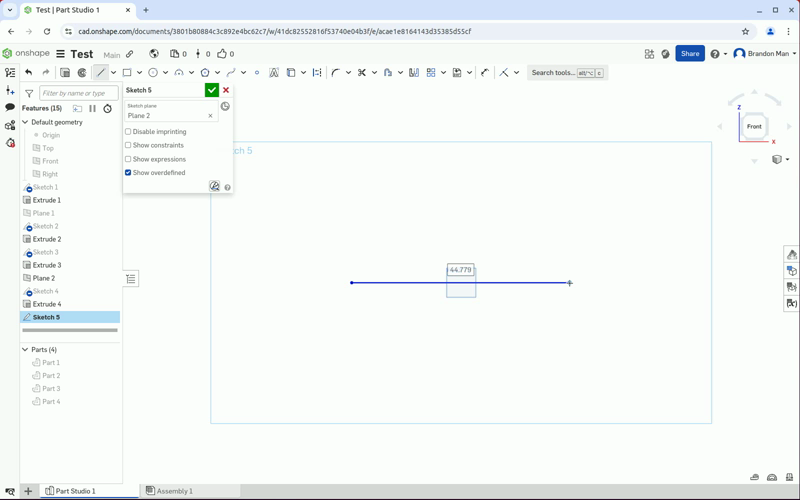
mouse_move(589, 282)
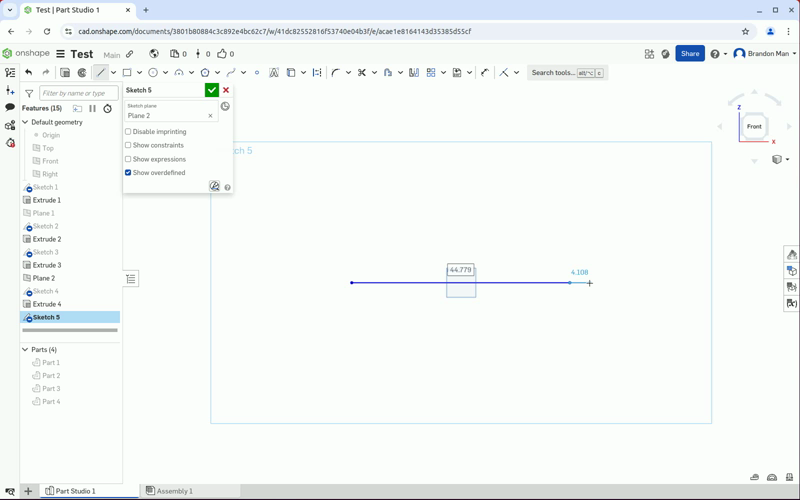
mouse_move(569, 260)
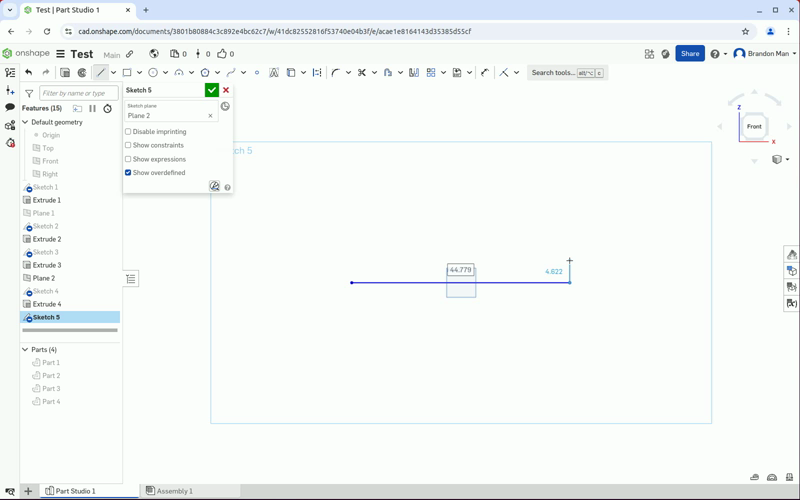
click(569, 260)
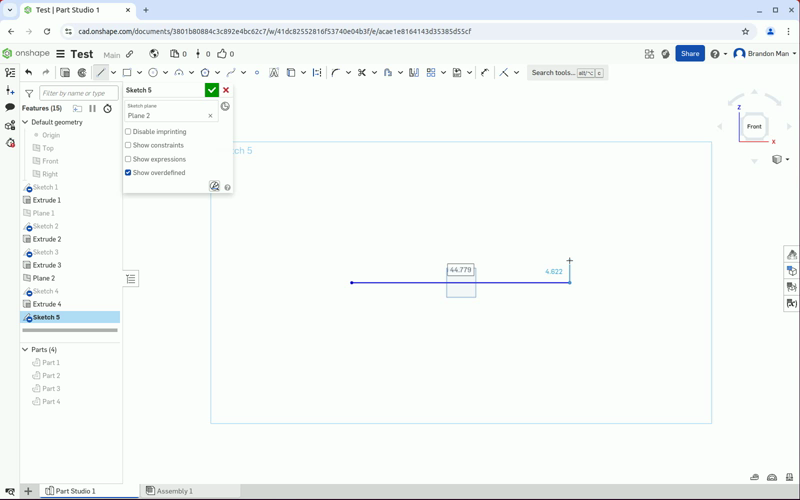
key_up(shift)
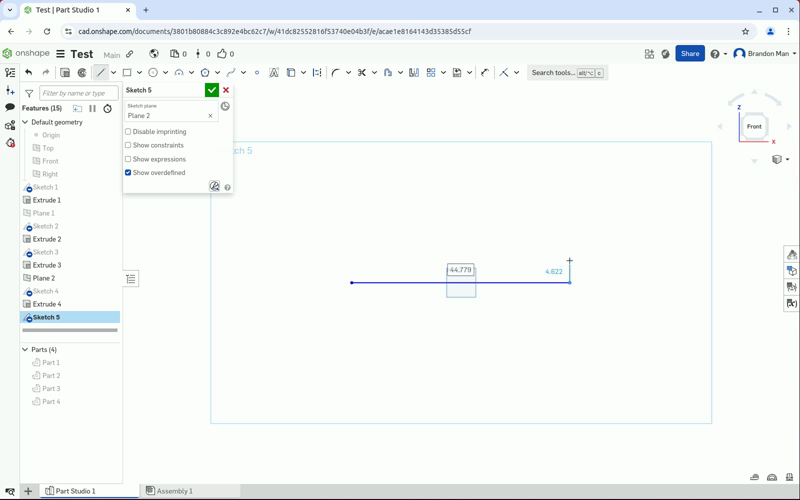
key_down(shift)
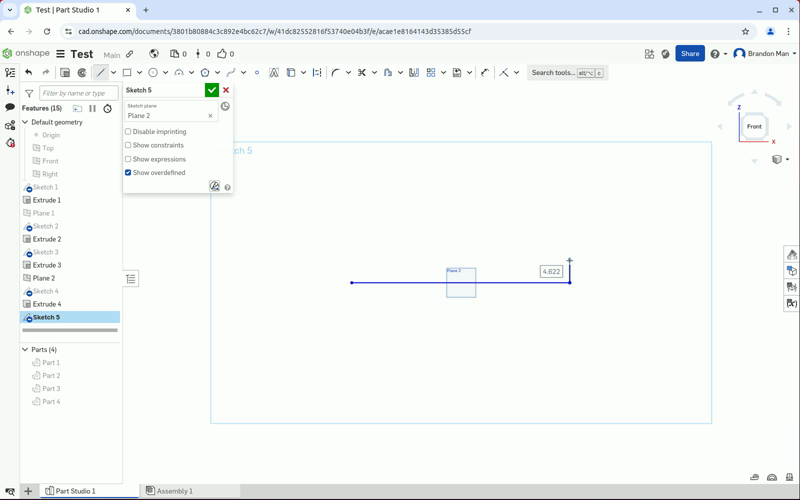
mouse_move(351, 260)
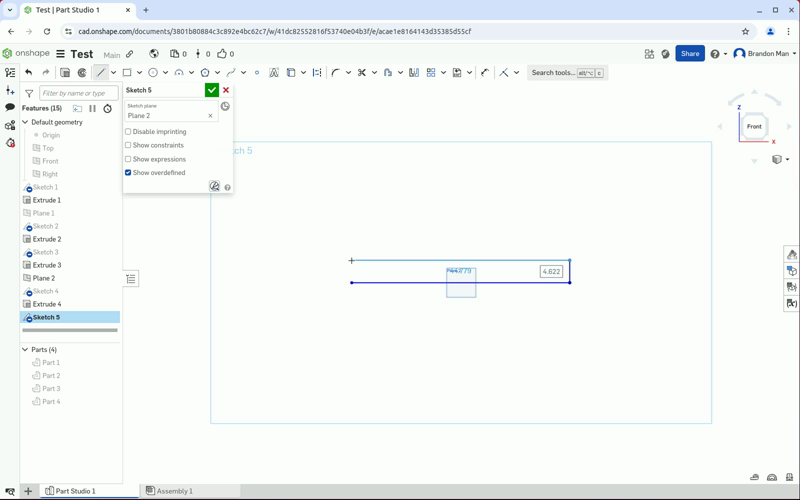
click(351, 260)
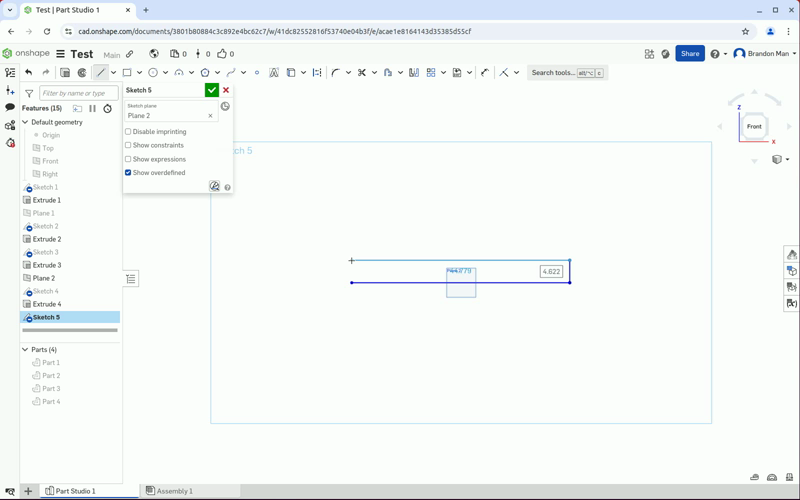
key_up(shift)
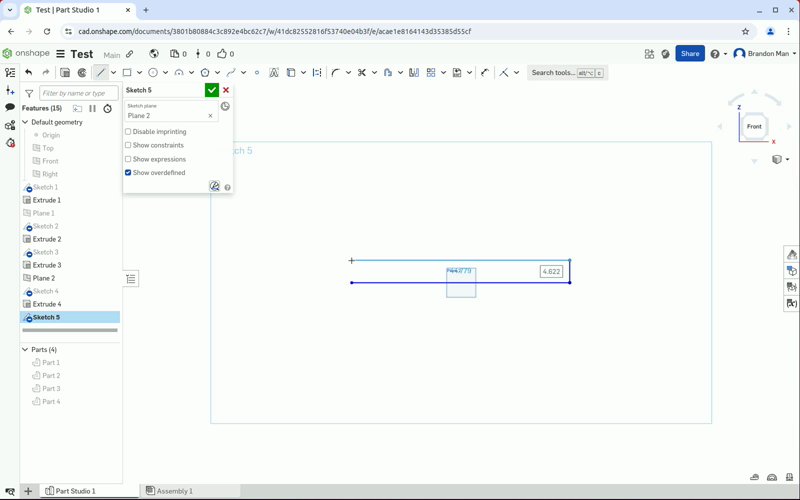
mouse_move(381, 260)
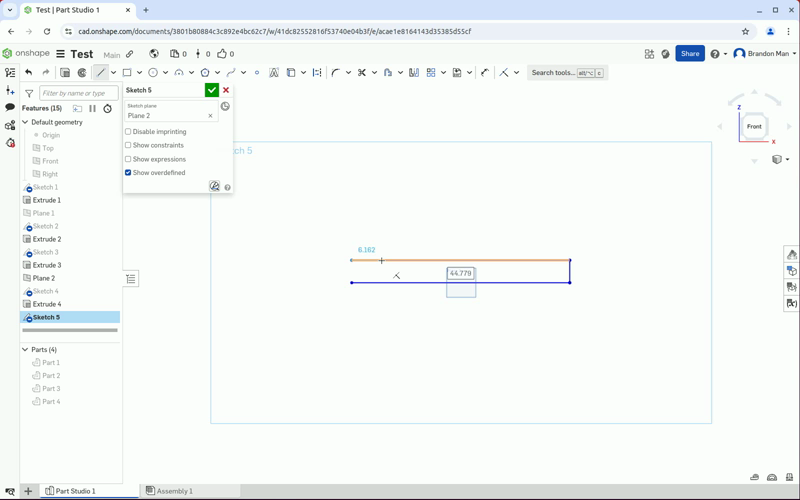
key_down(shift)
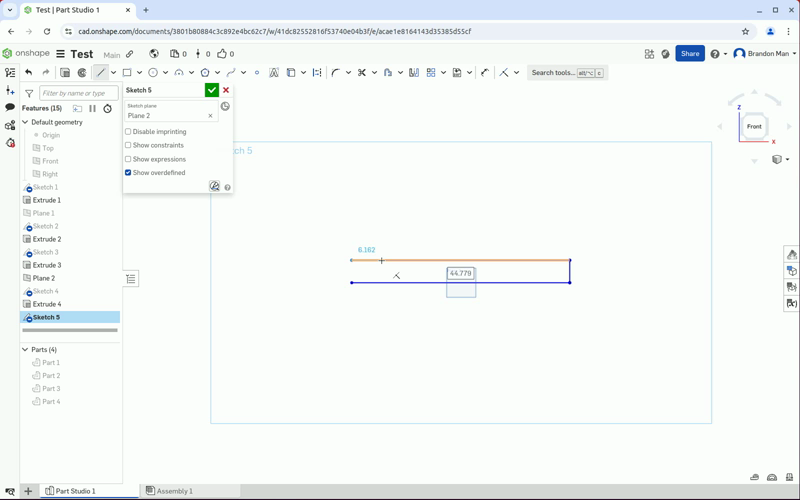
mouse_move(351, 282)
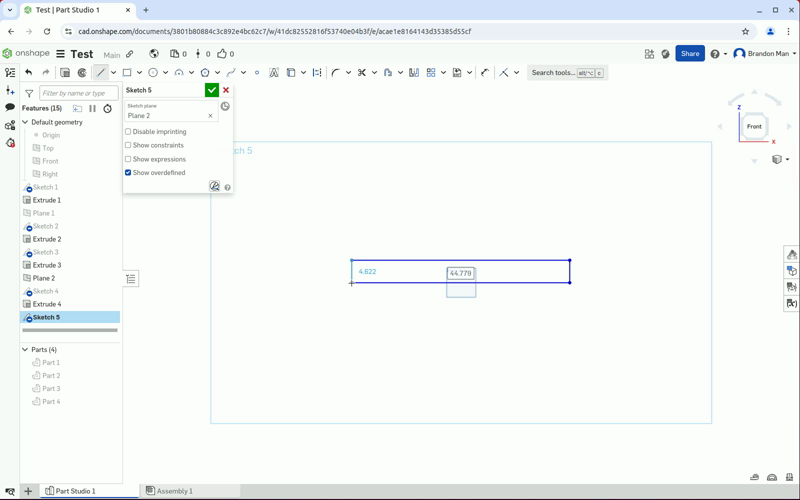
key_up(shift)
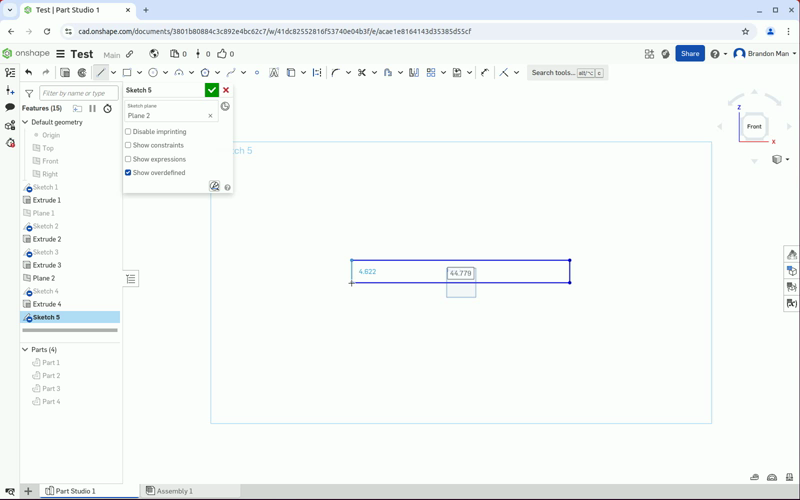
click(351, 282)
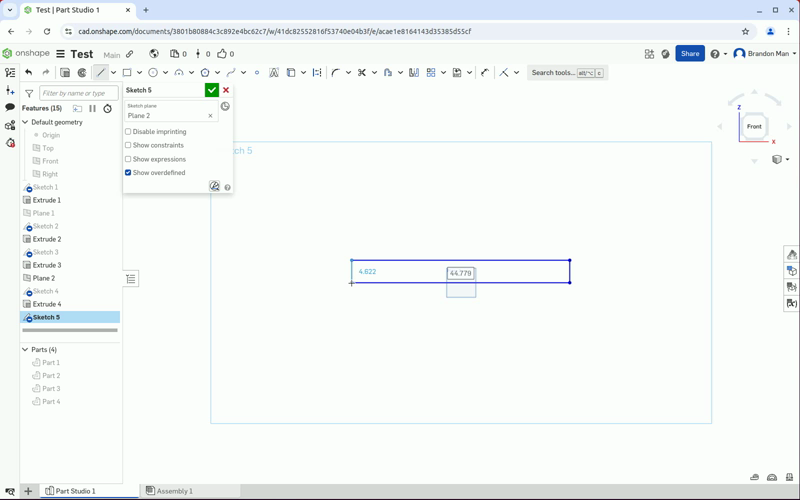
key(esc)
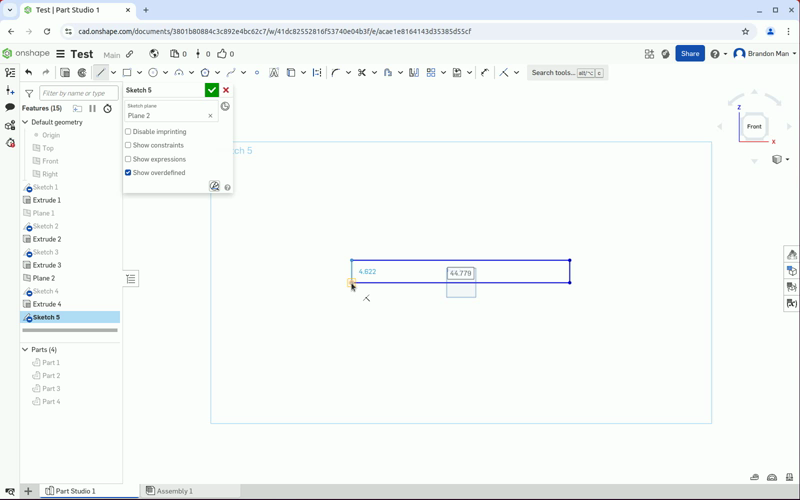
mouse_move(487, 264)
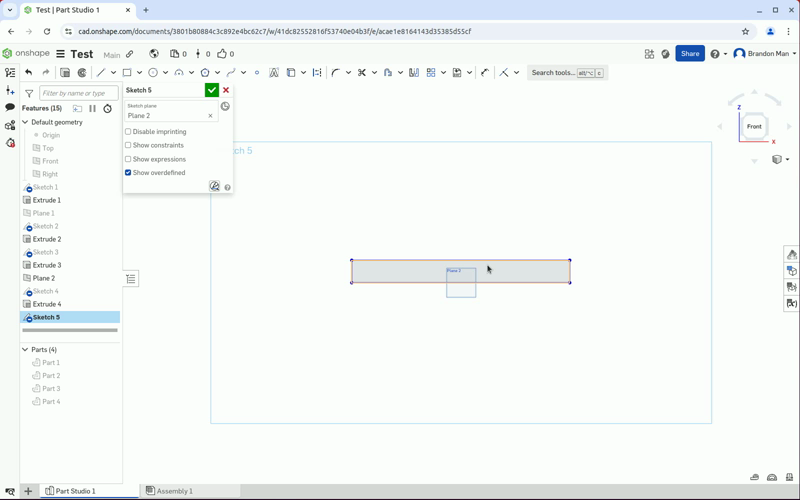
click(487, 264)
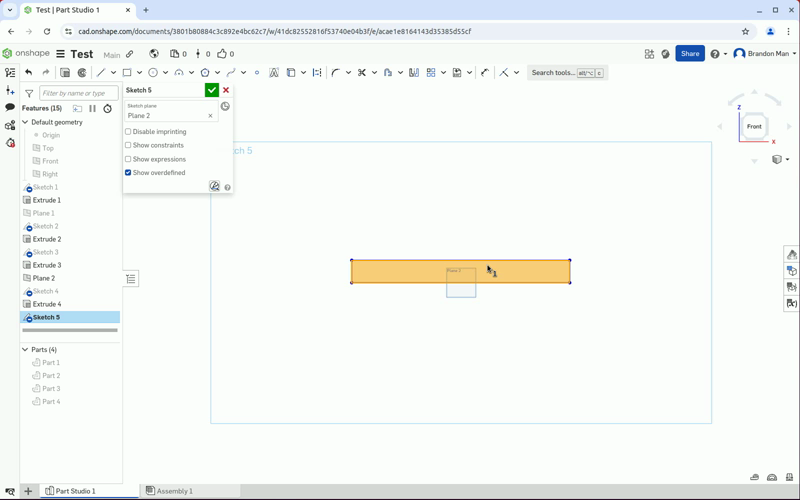
mouse_move(73, 352)
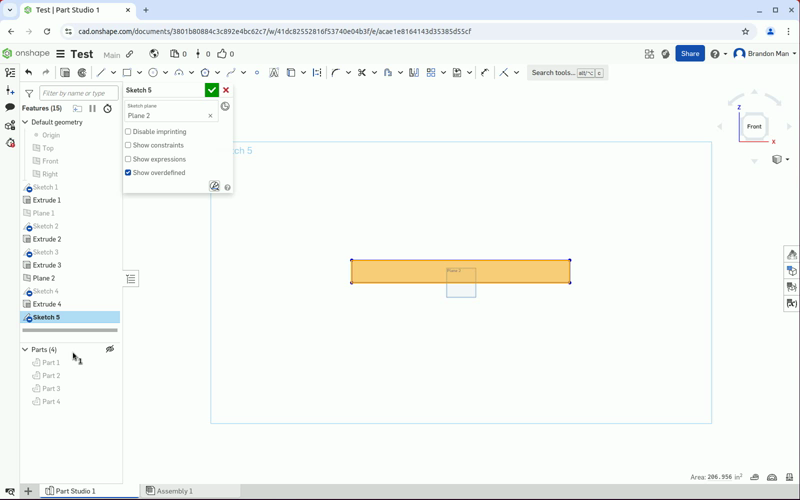
key(shift+y)
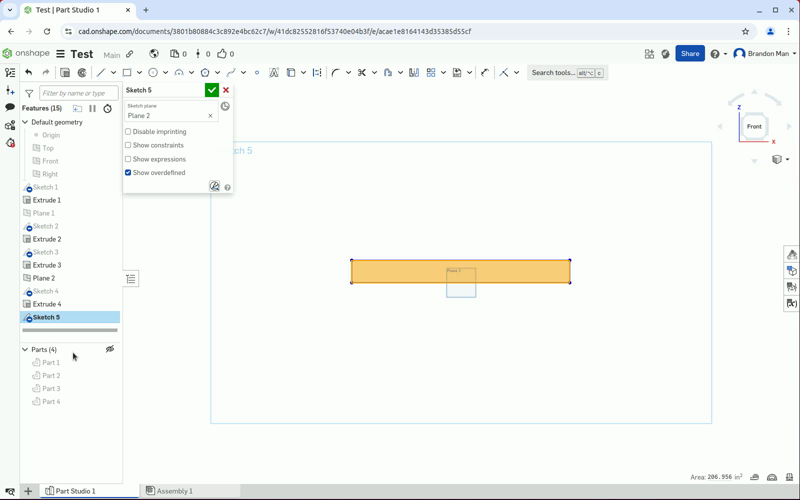
key(shift+e)
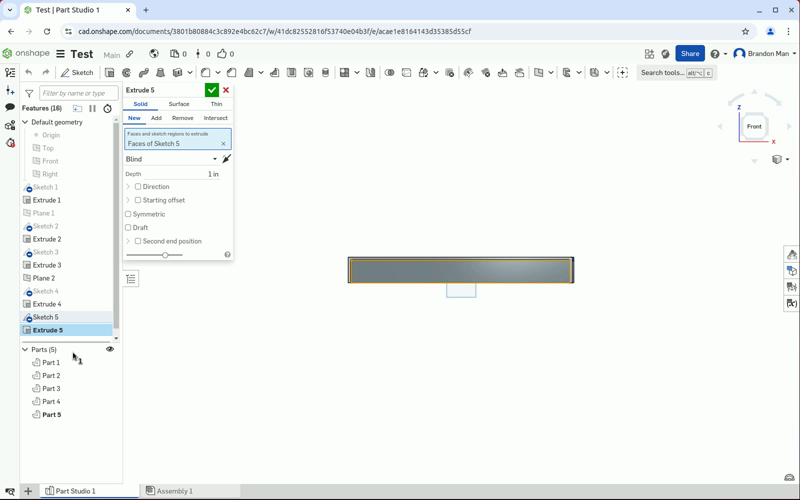
mouse_move(143, 106)
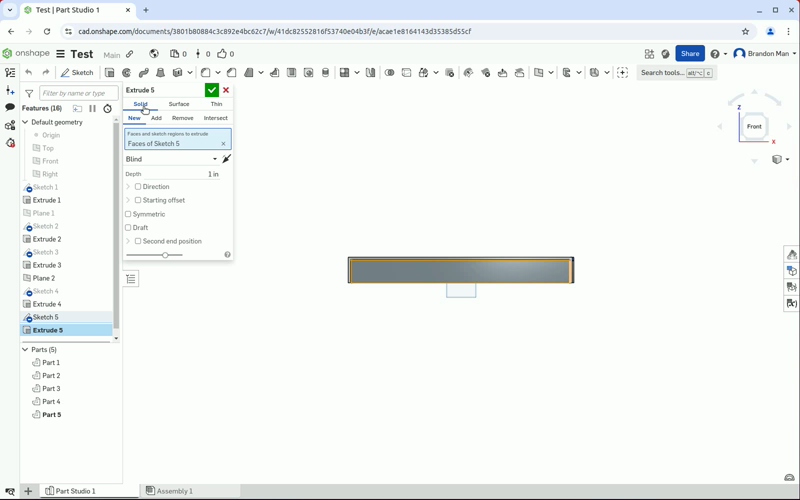
click(143, 106)
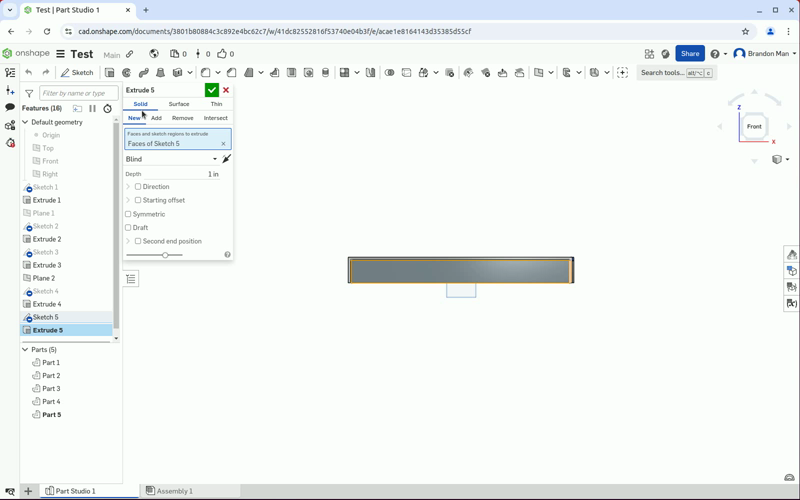
mouse_move(137, 120)
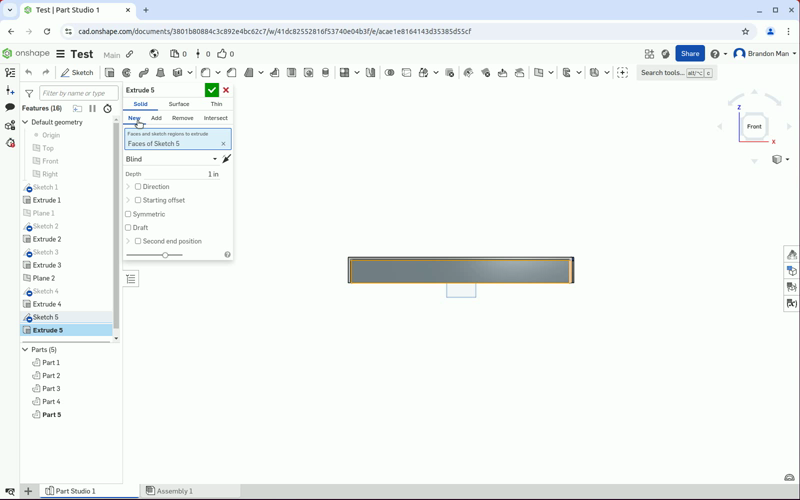
click(137, 120)
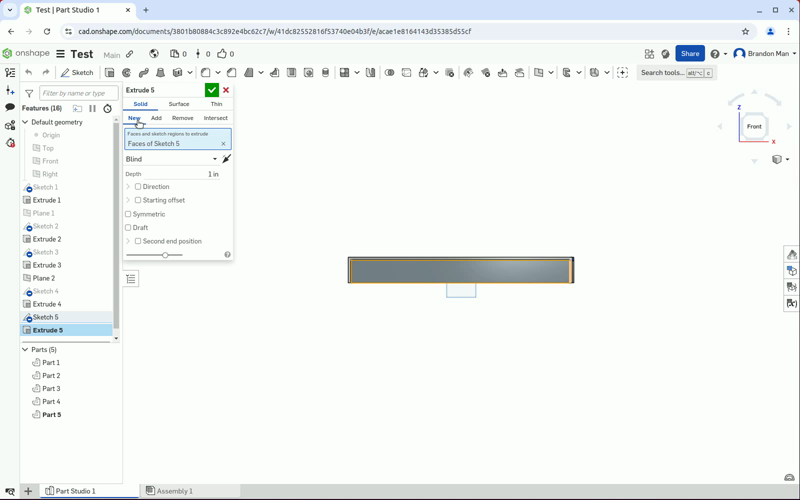
key(tab, 4)
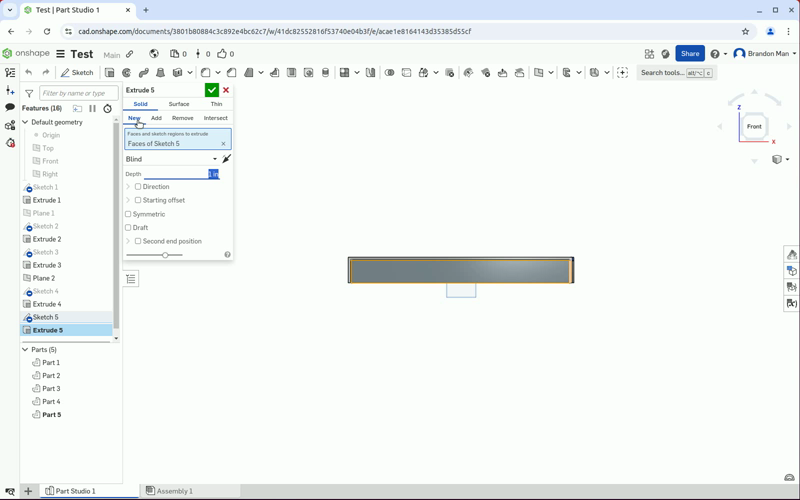
text(0.722)
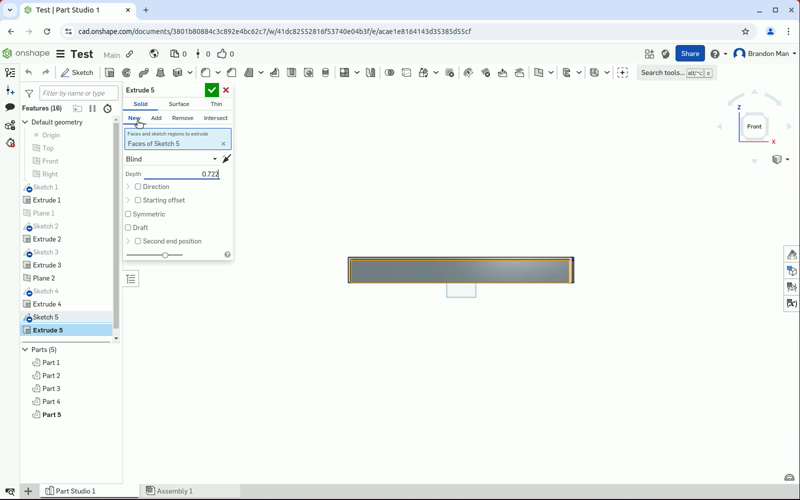
key(enter)
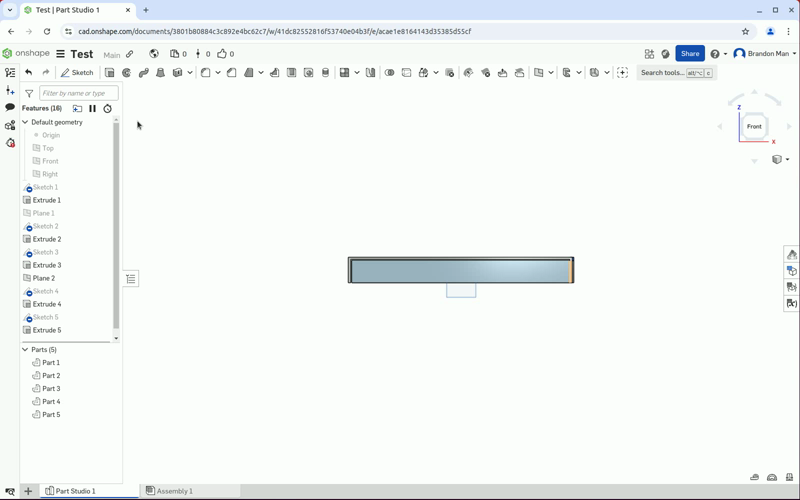
key(shift+h)
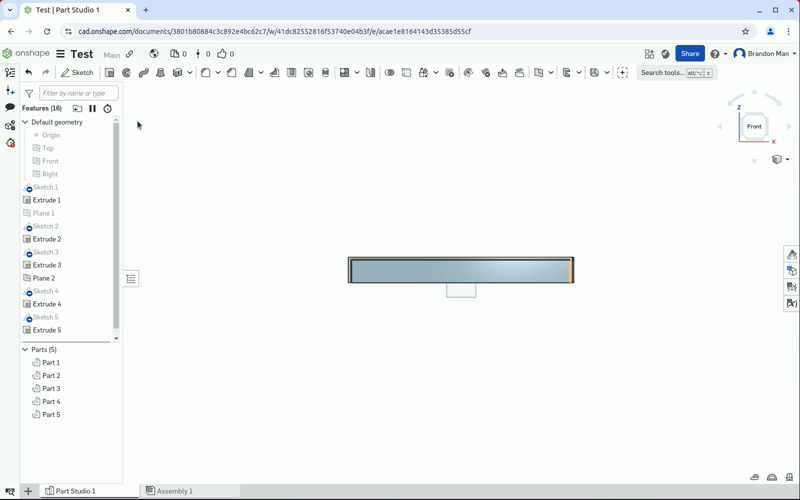
key(shift+h)
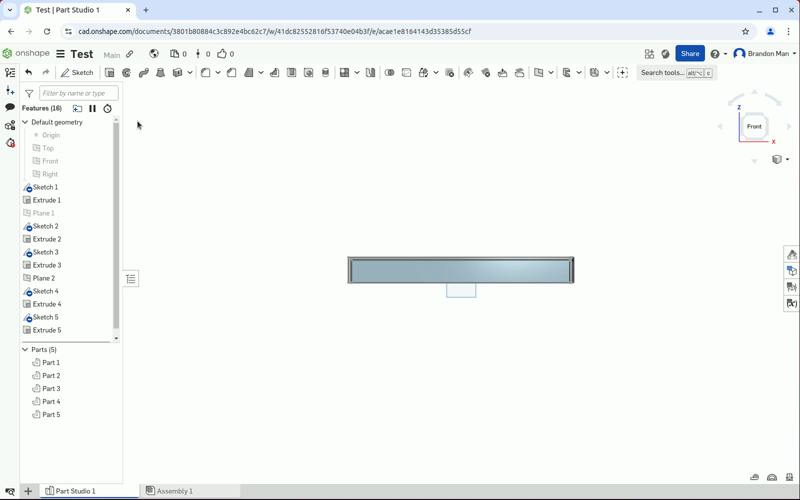
key(shift+7)
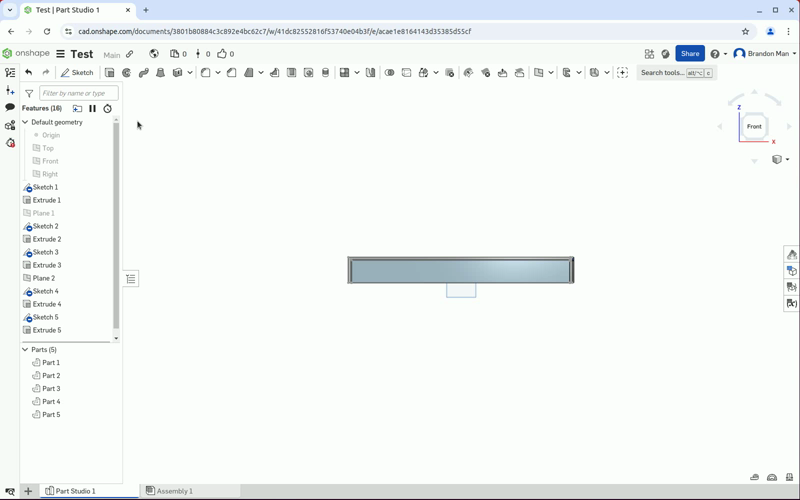
key(left, 2)
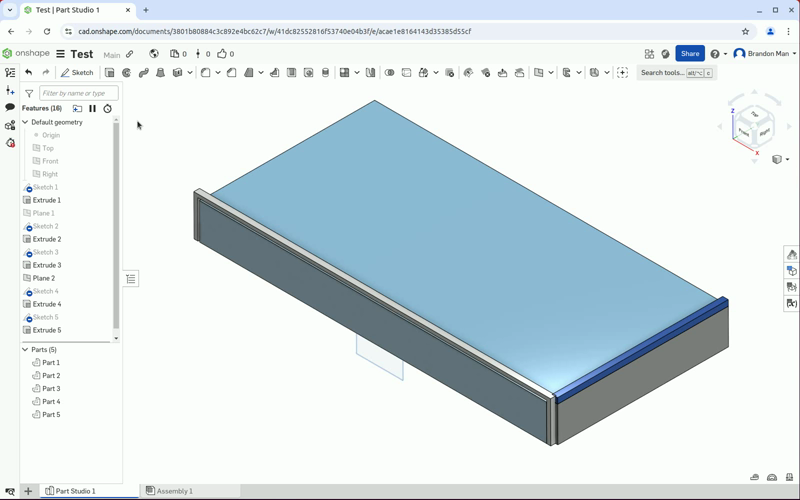
key(down, 2)
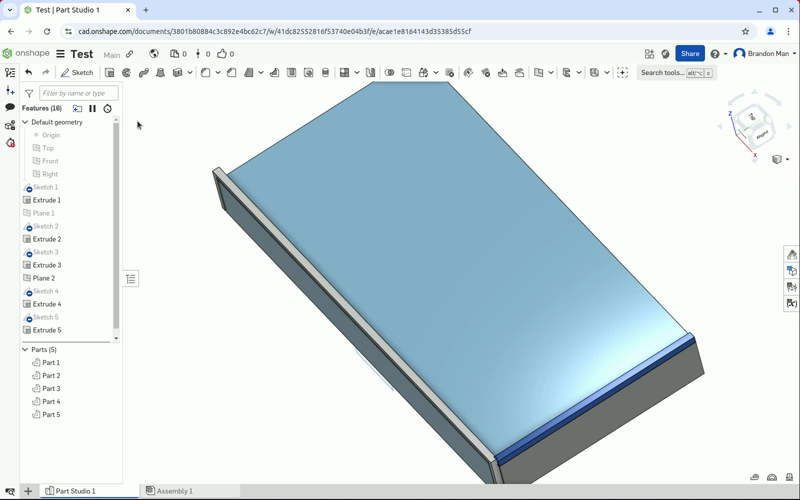
key(up, 2)
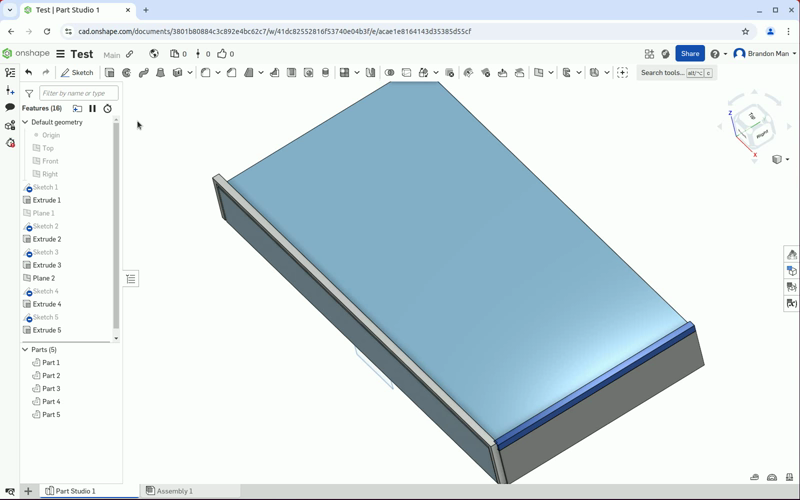
key(right, 2)
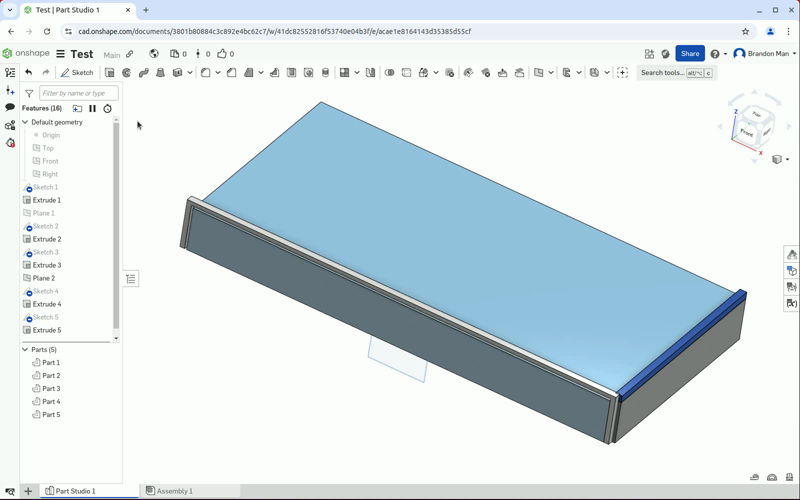
mouse_move(69, 189)
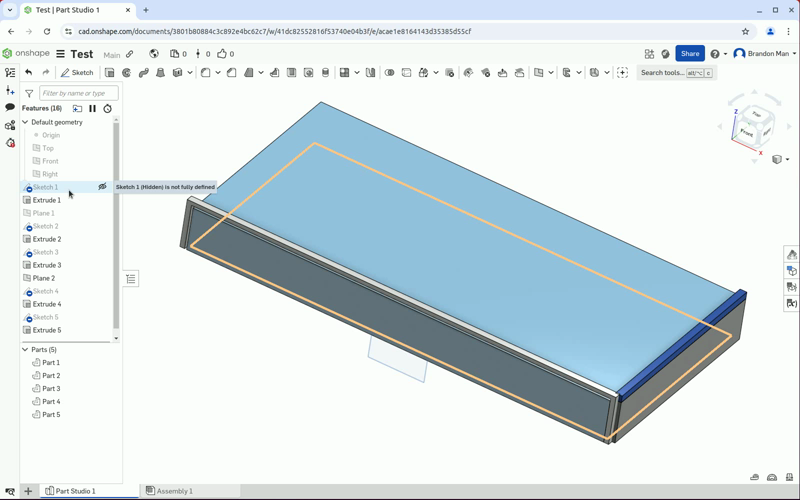
click(69, 189)